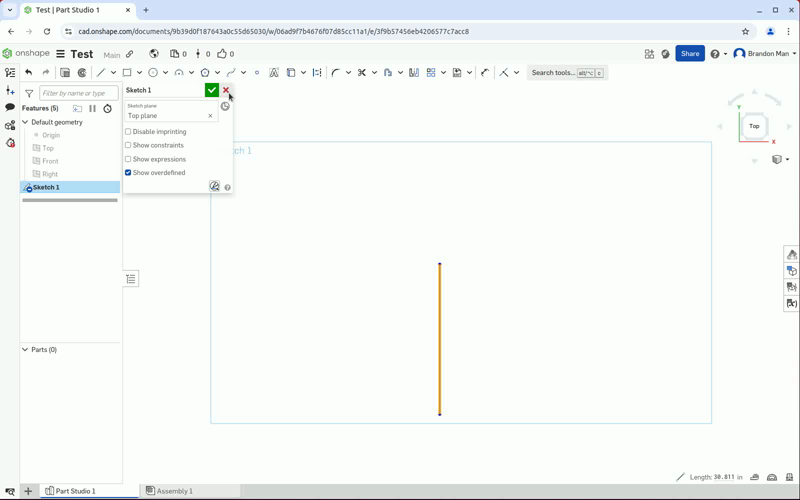
key(shift+h)
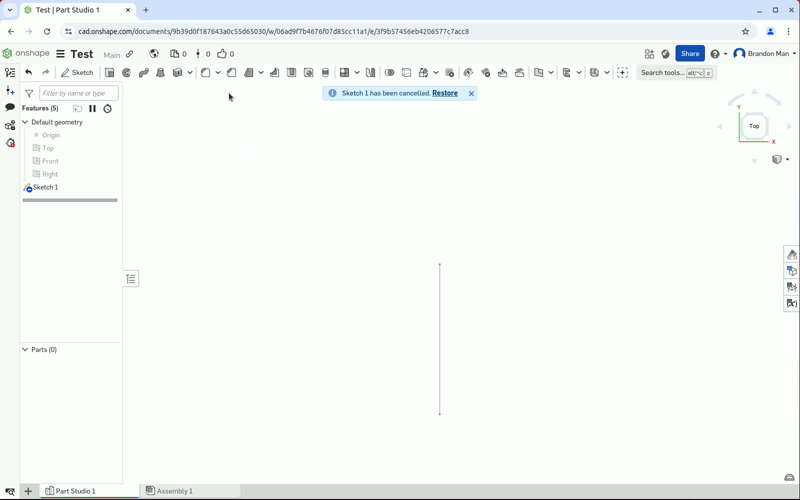
key(shift+s)
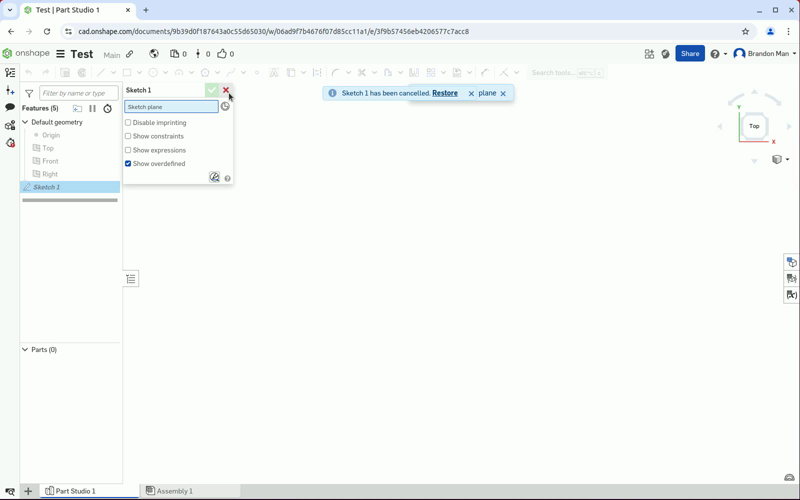
mouse_move(73, 150)
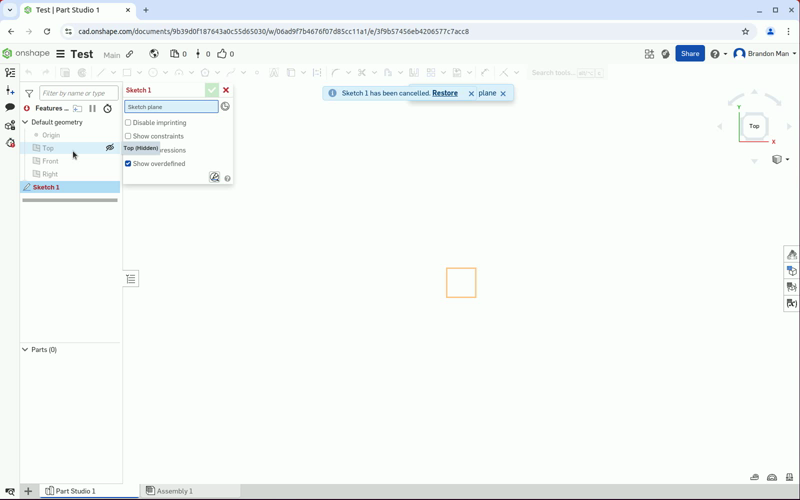
click(73, 150)
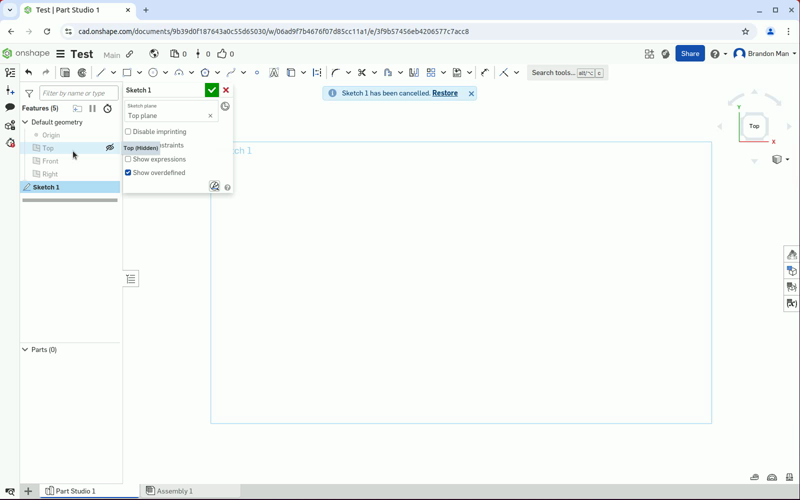
mouse_move(73, 352)
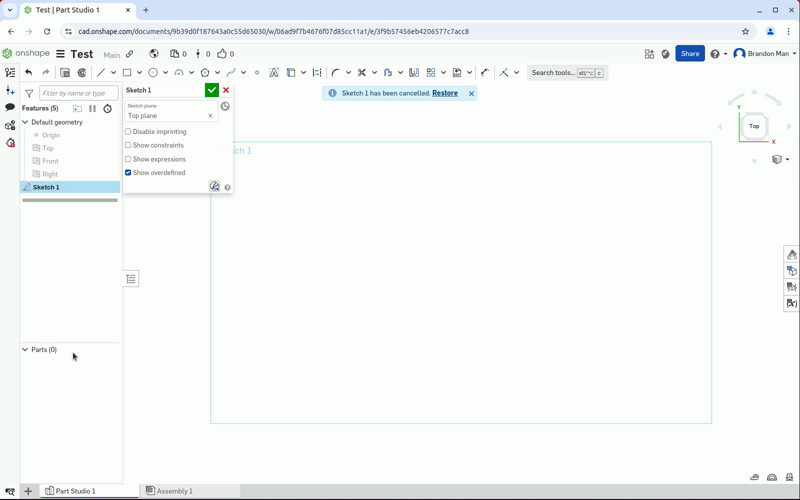
key(y)
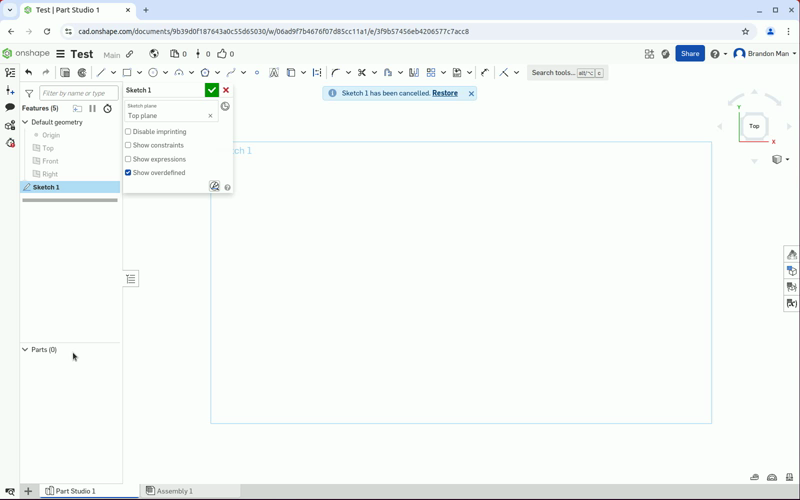
key(l)
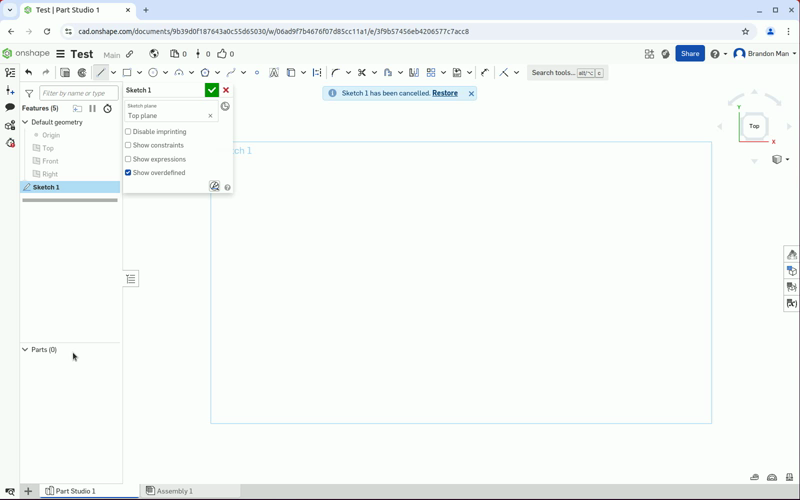
key_down(shift)
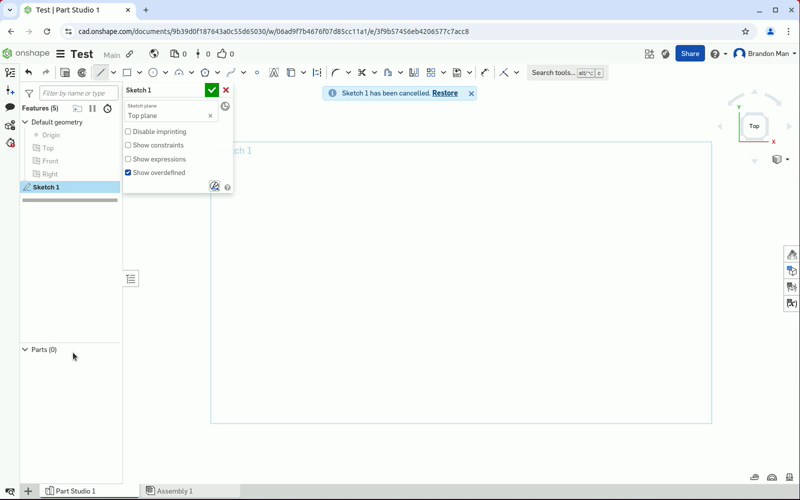
mouse_move(365, 395)
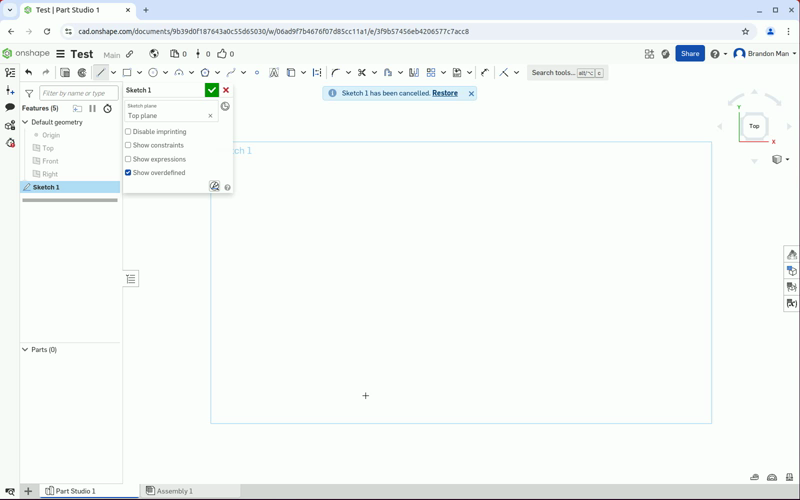
click(365, 395)
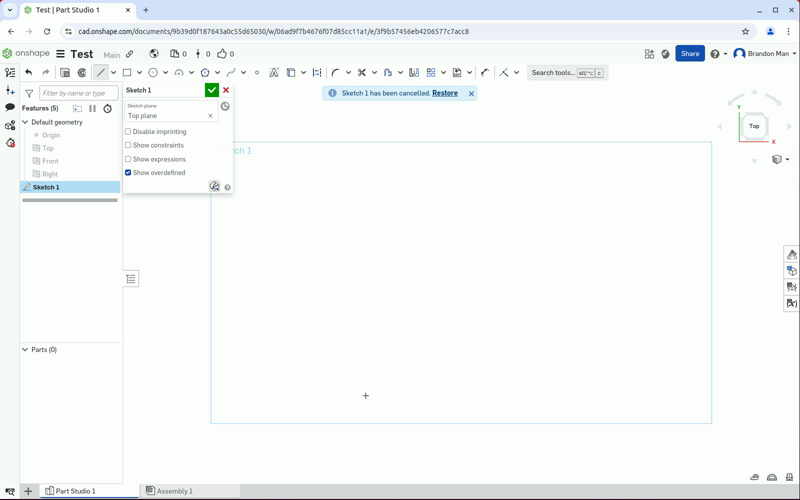
key_up(shift)
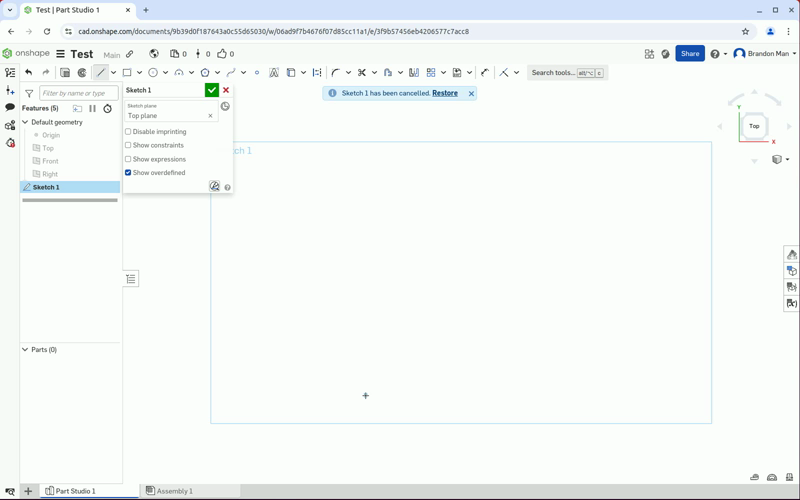
key_down(shift)
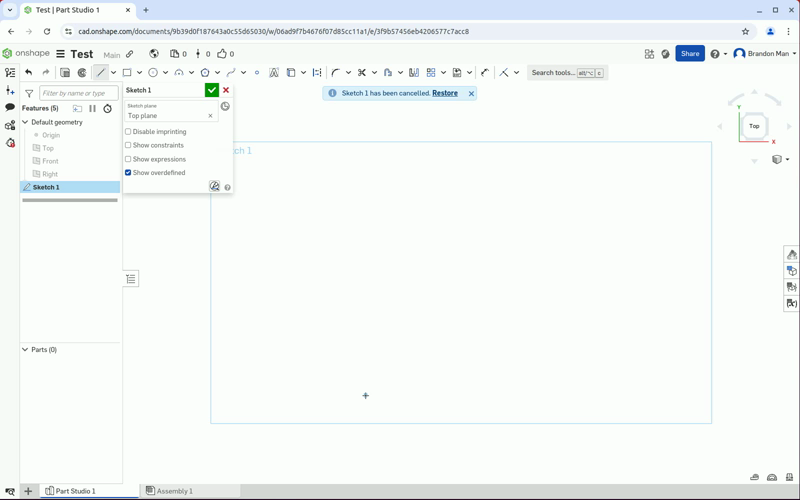
mouse_move(542, 395)
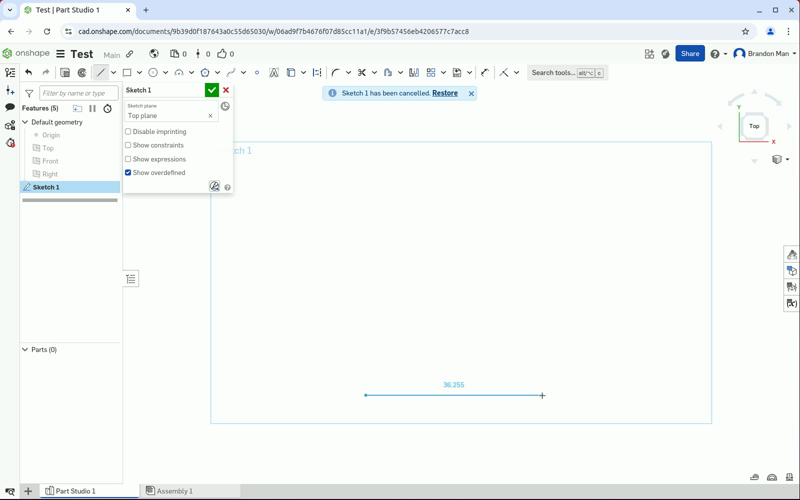
click(542, 395)
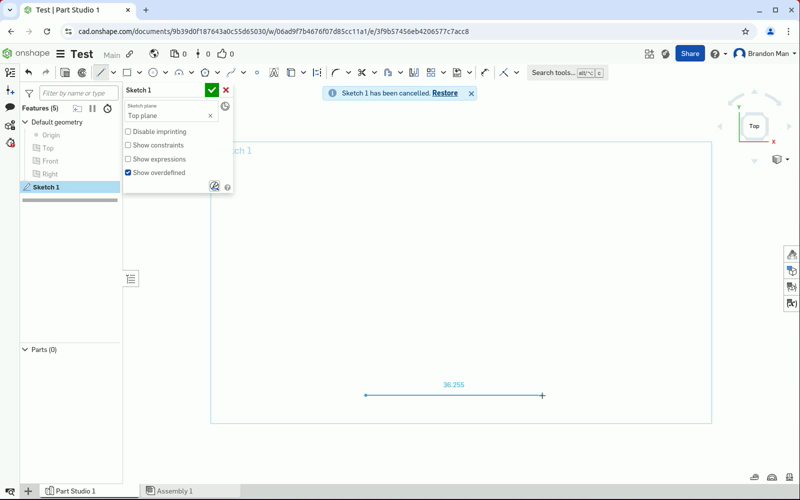
key_up(shift)
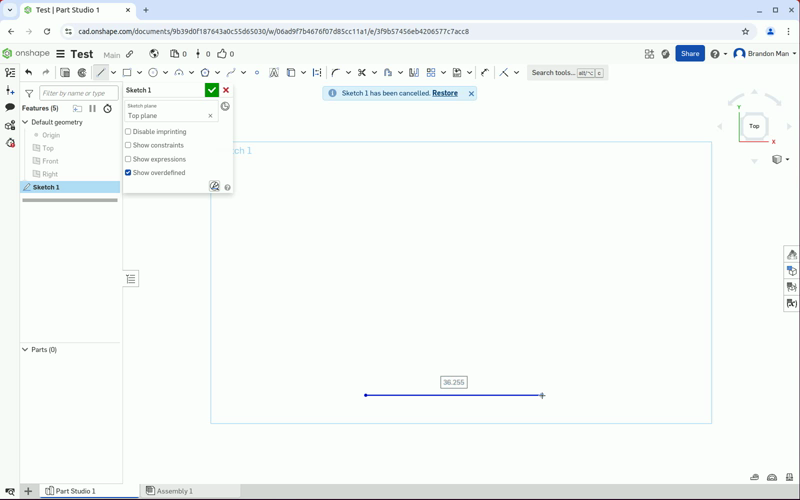
key_down(shift)
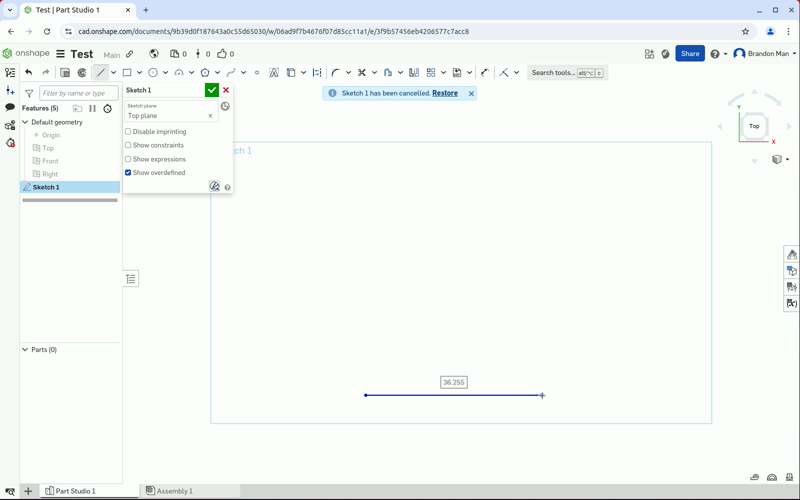
mouse_move(542, 323)
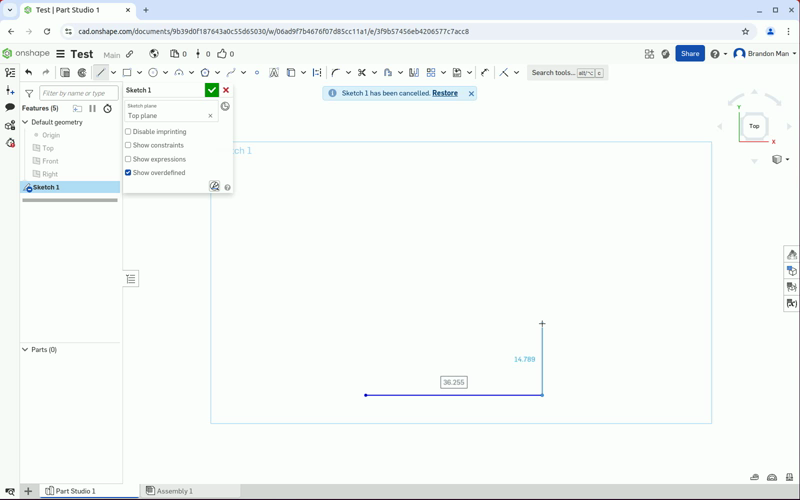
click(542, 323)
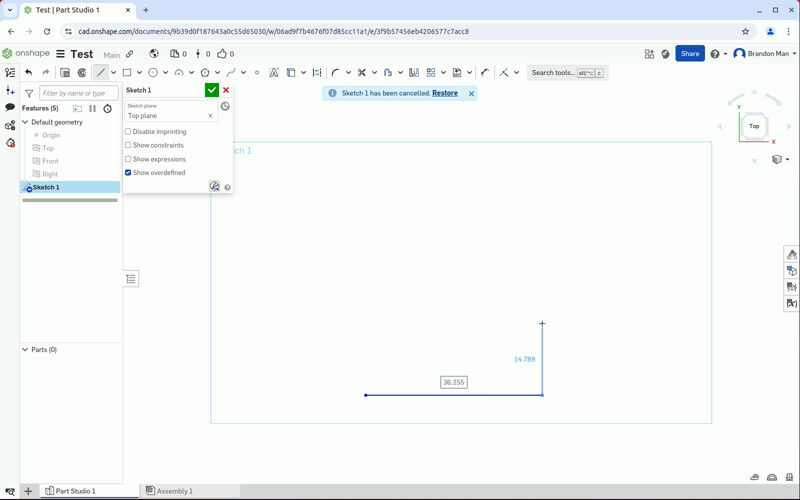
key_up(shift)
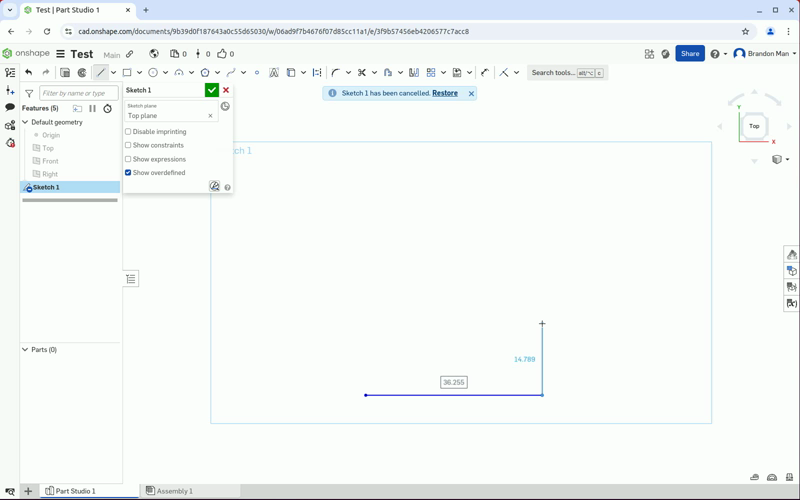
key_down(shift)
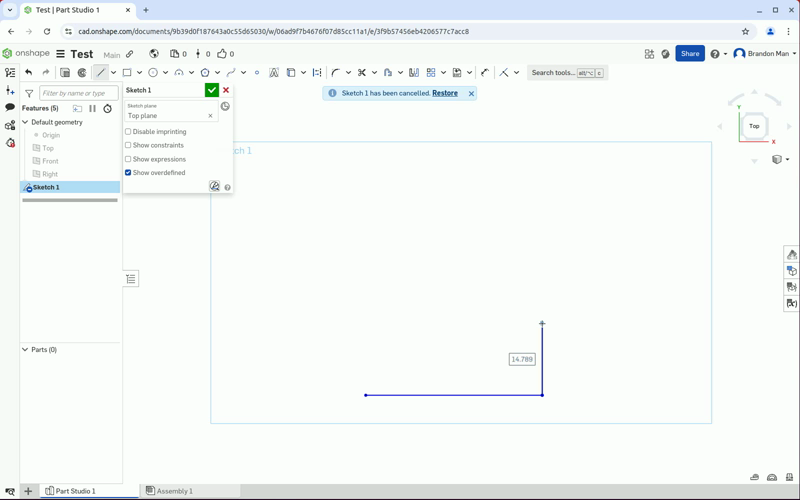
mouse_move(572, 323)
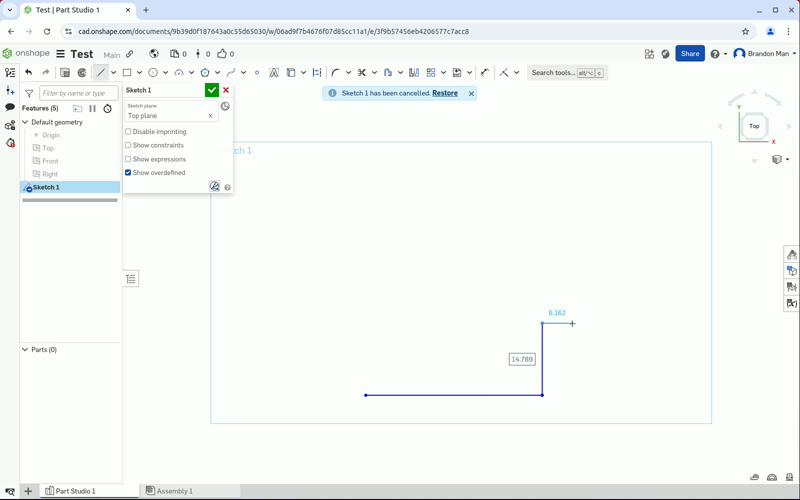
mouse_move(527, 323)
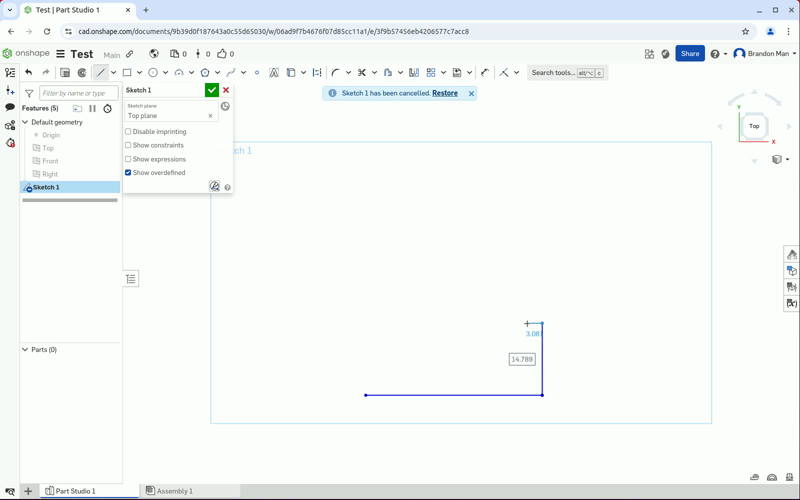
click(527, 323)
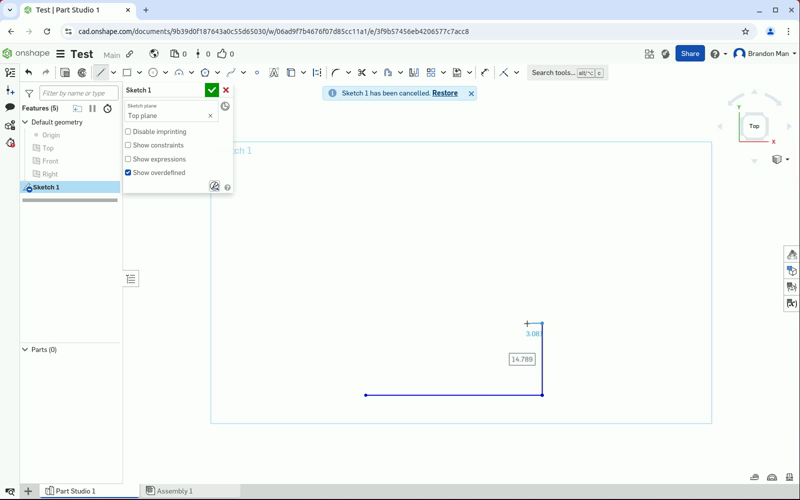
key_up(shift)
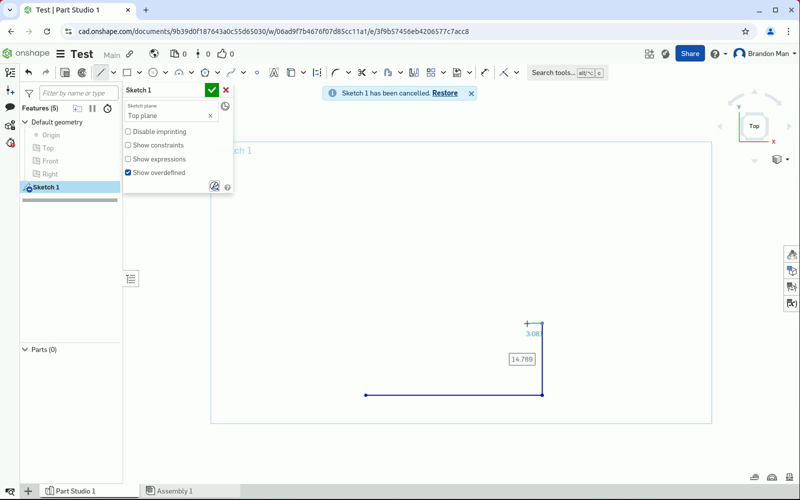
key_down(shift)
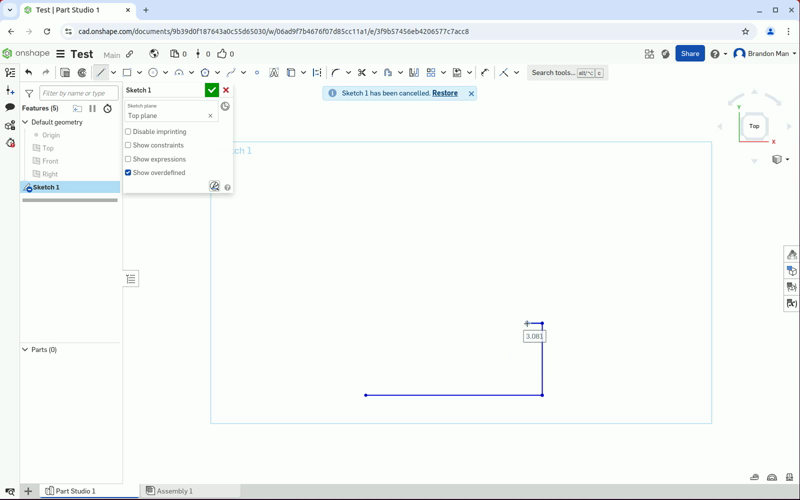
mouse_move(557, 323)
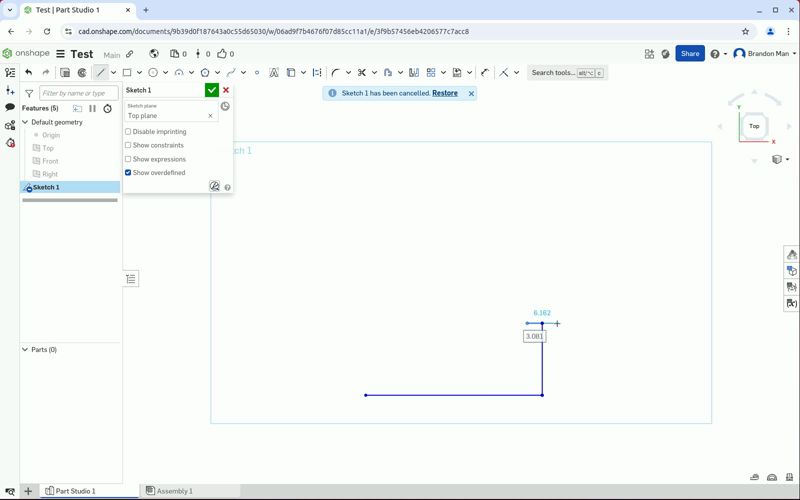
mouse_move(527, 300)
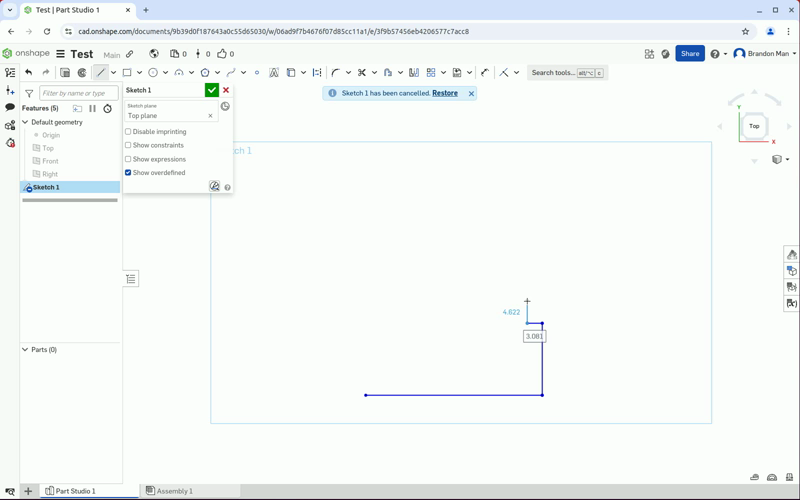
click(527, 300)
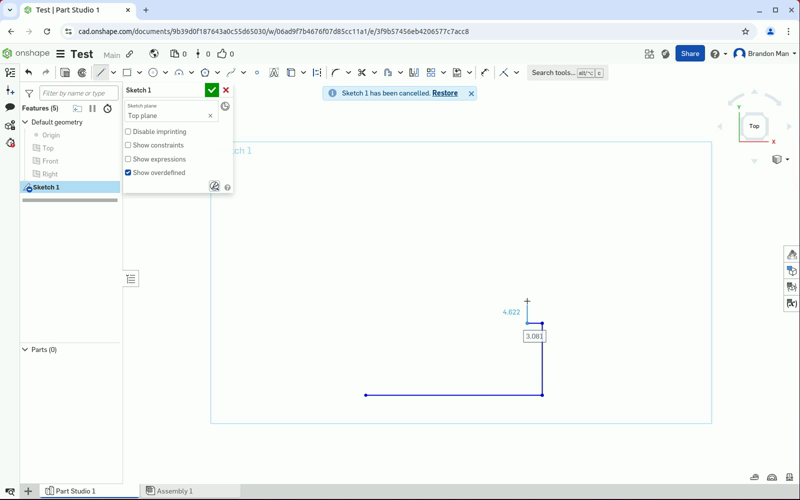
key_up(shift)
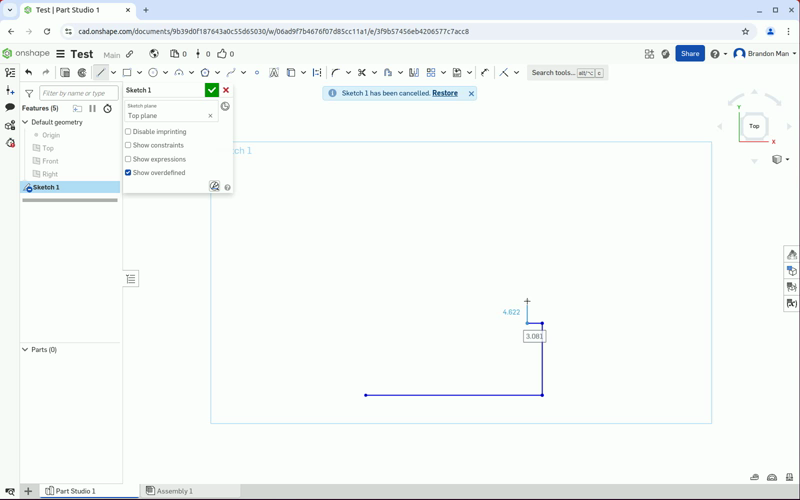
key_down(shift)
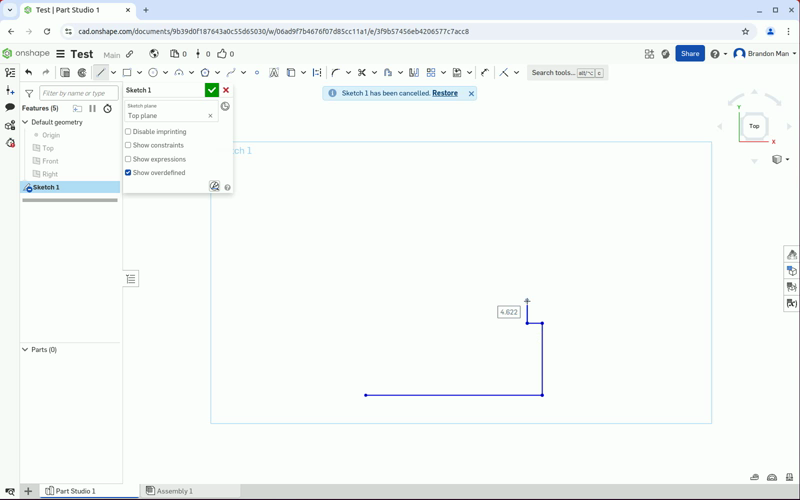
mouse_move(557, 300)
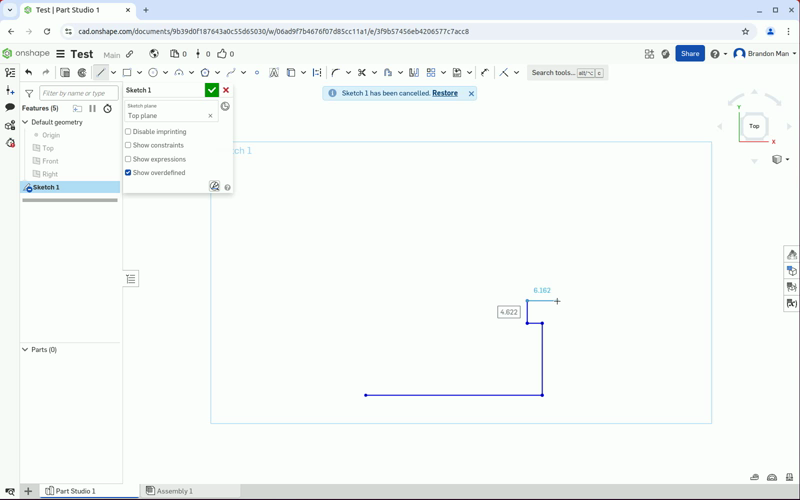
mouse_move(542, 300)
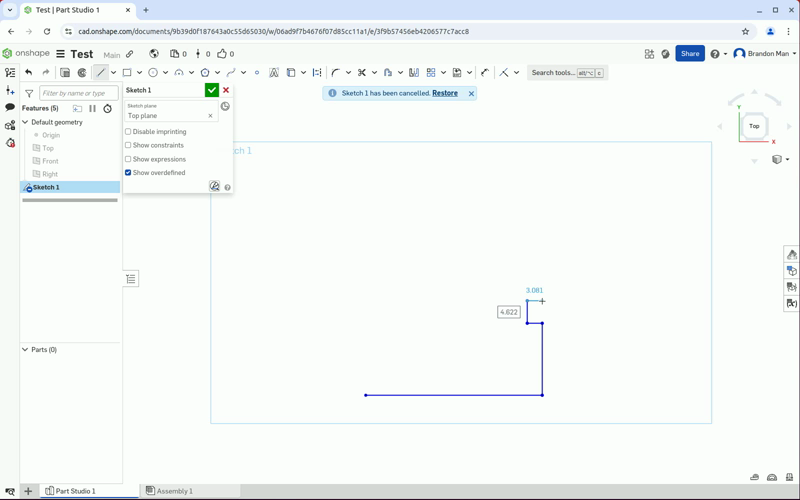
click(542, 300)
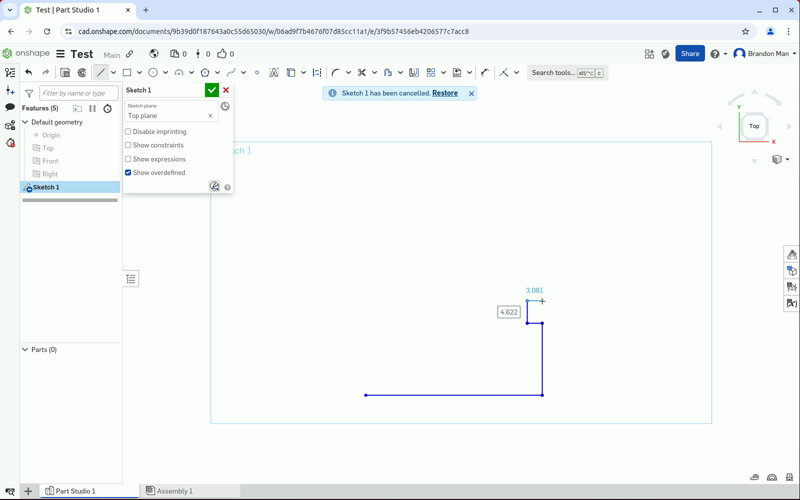
key_up(shift)
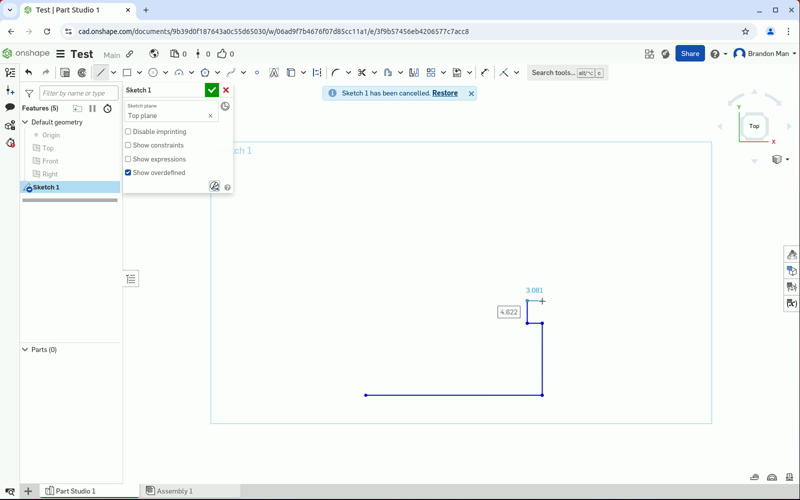
key_down(shift)
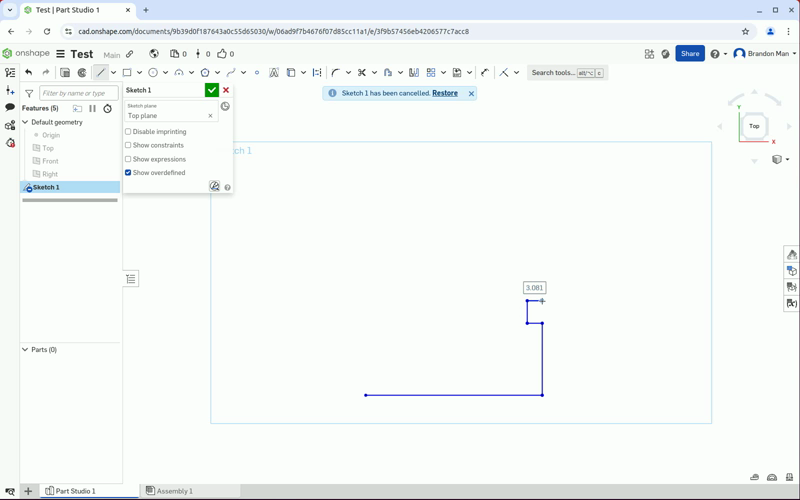
mouse_move(542, 228)
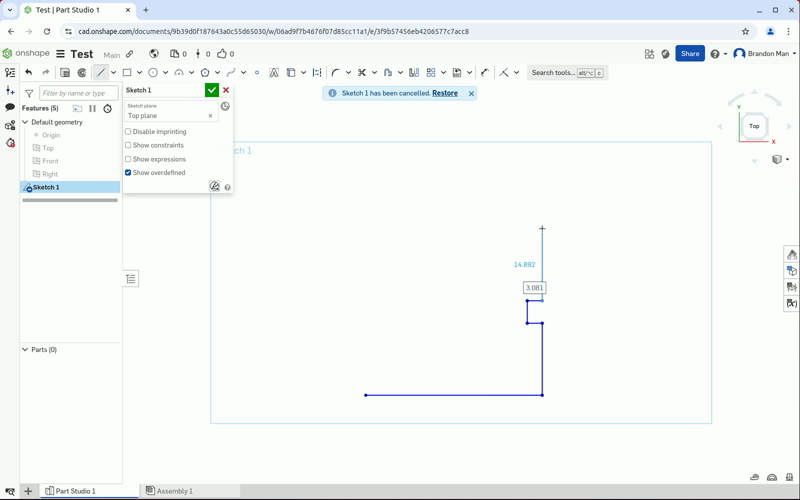
click(542, 228)
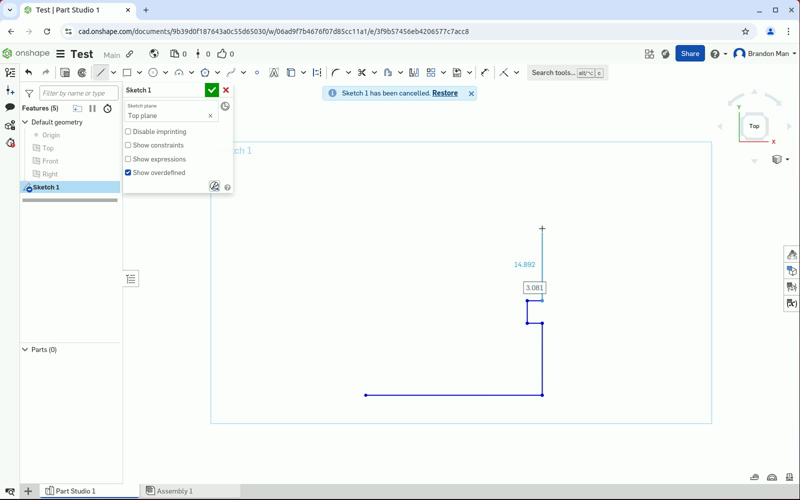
key_up(shift)
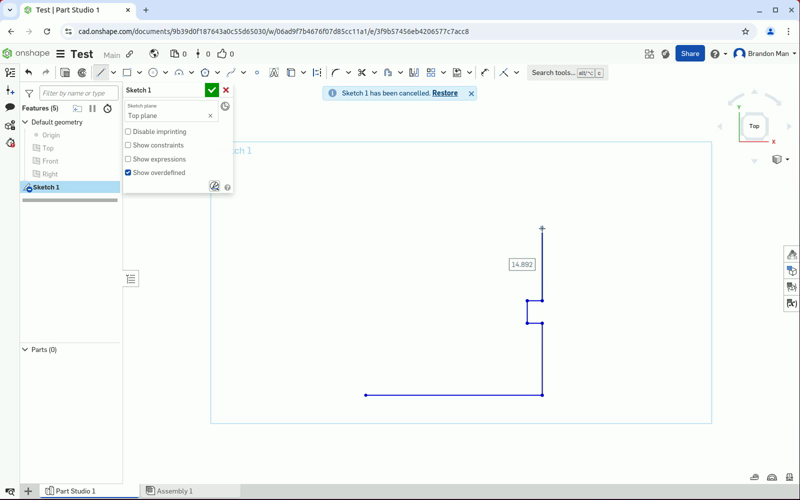
key_down(shift)
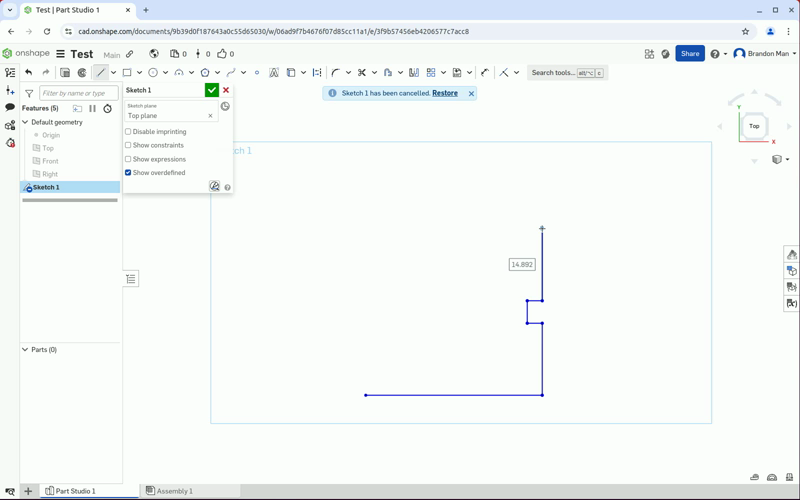
mouse_move(365, 228)
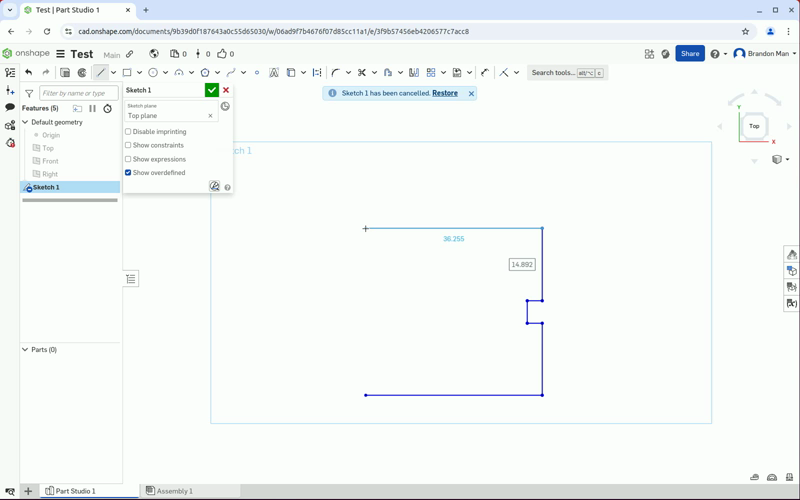
click(365, 228)
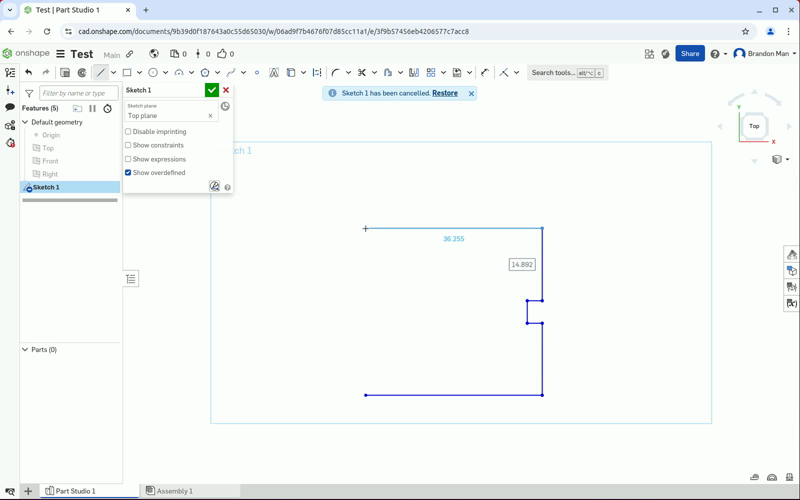
key_up(shift)
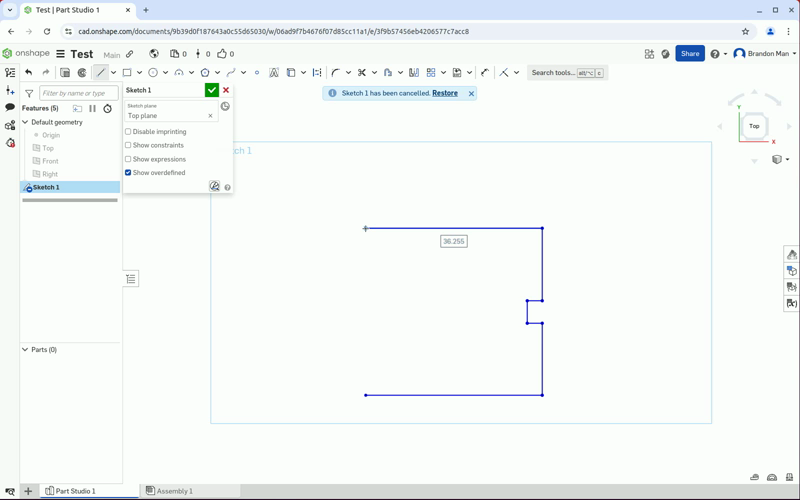
key_down(shift)
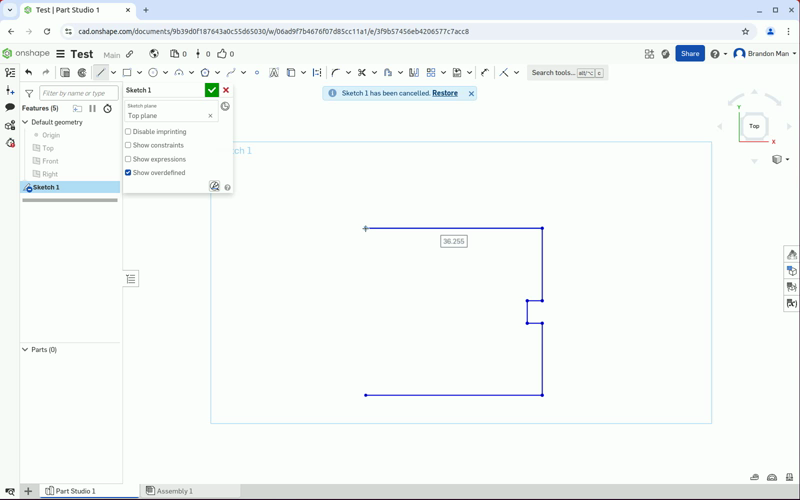
mouse_move(365, 300)
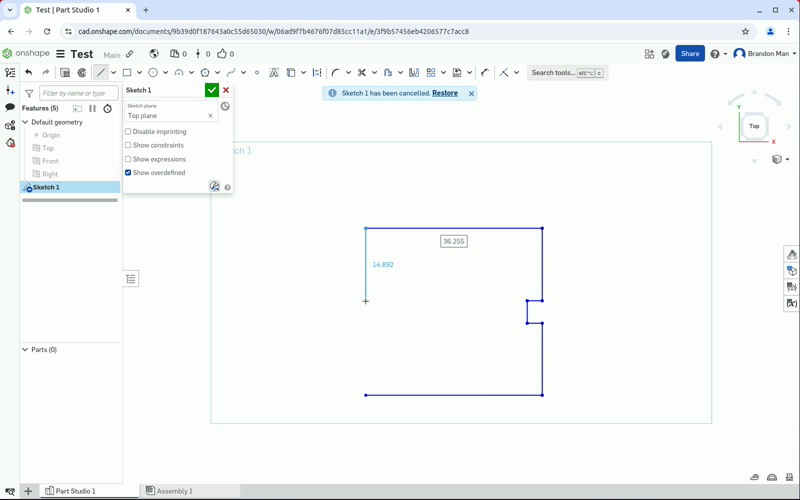
click(365, 300)
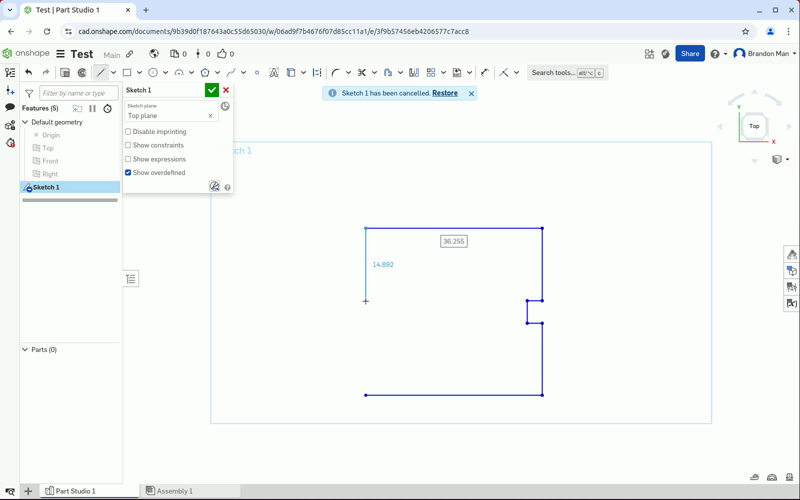
key_up(shift)
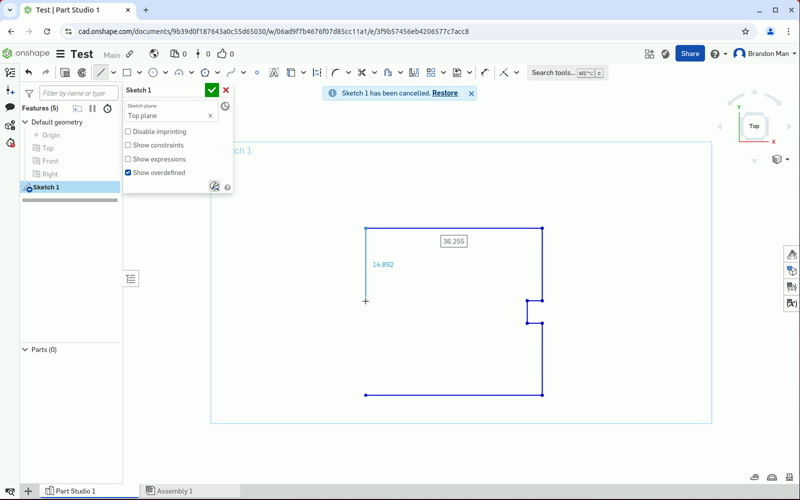
key_down(shift)
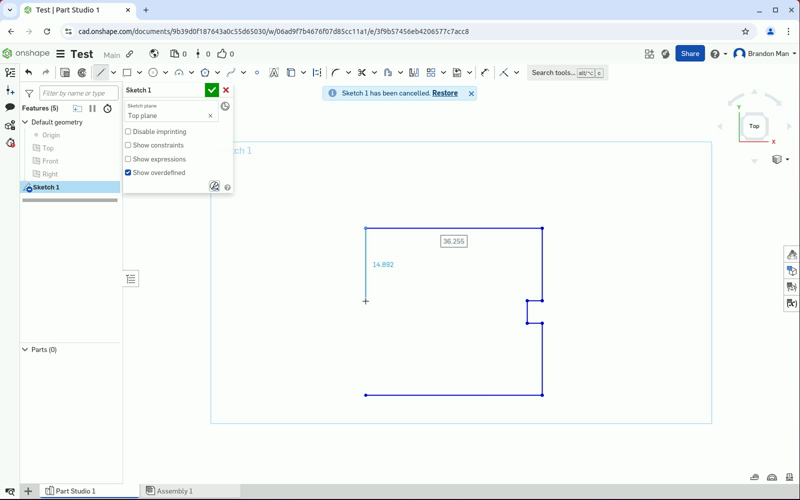
mouse_move(395, 300)
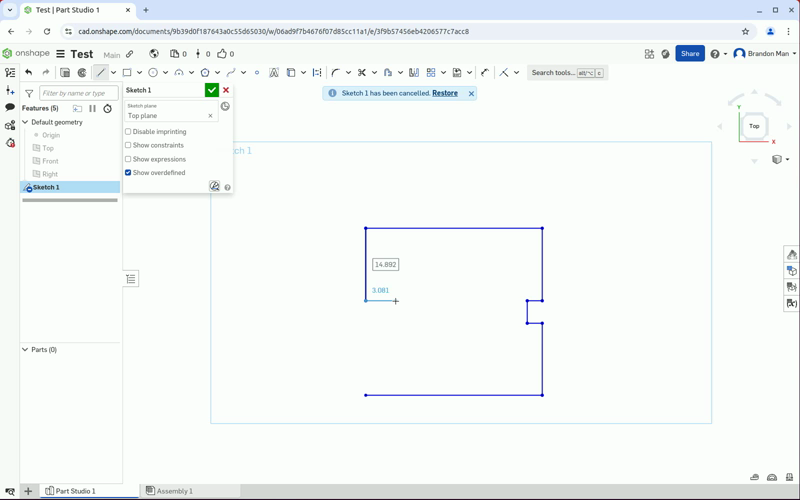
mouse_move(380, 300)
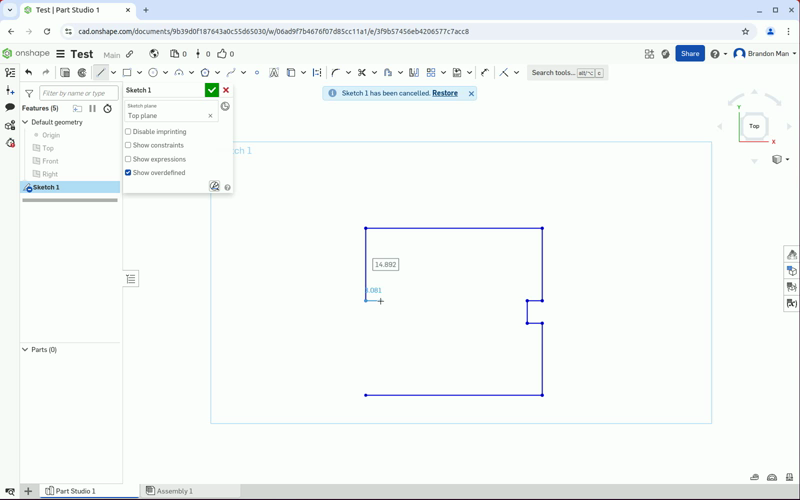
click(380, 300)
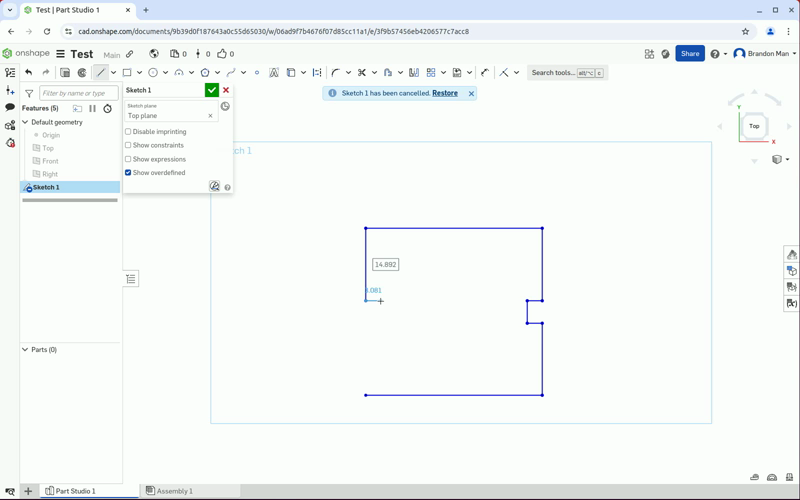
key_up(shift)
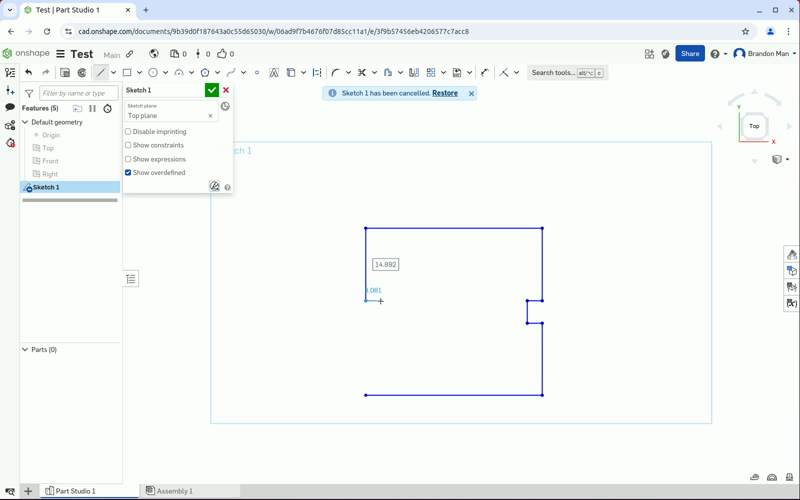
key_down(shift)
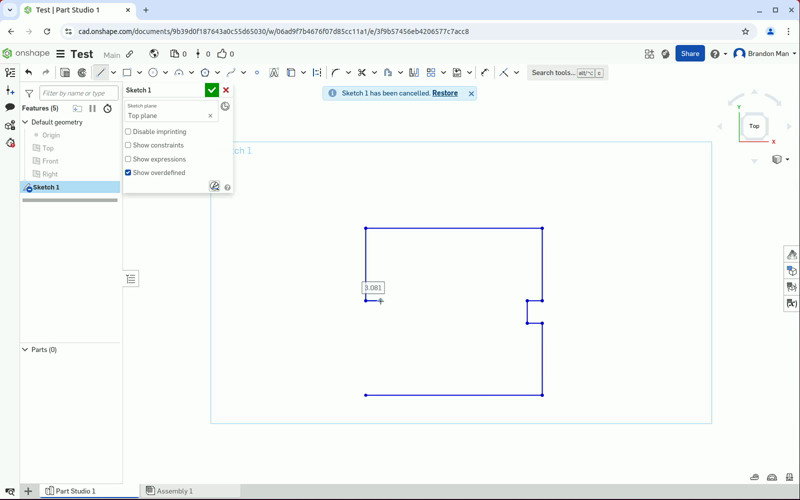
mouse_move(410, 300)
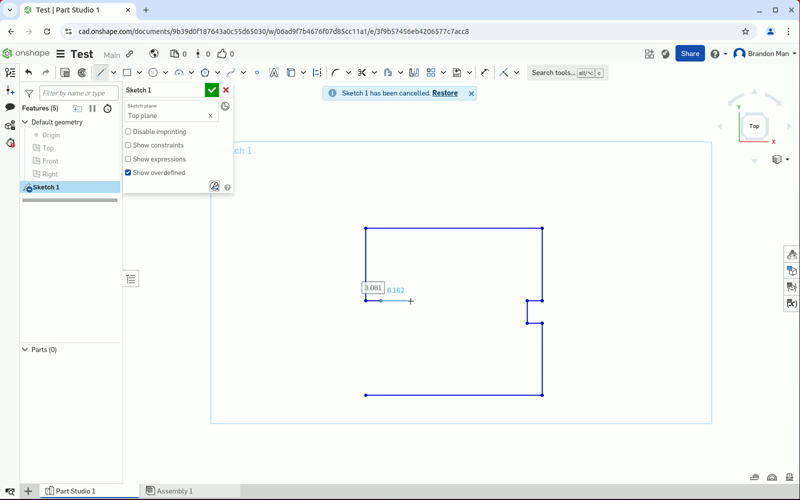
mouse_move(380, 323)
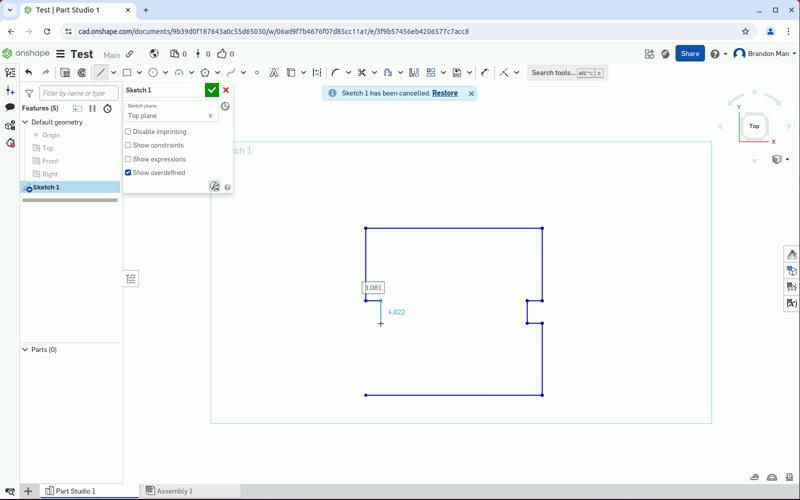
click(380, 323)
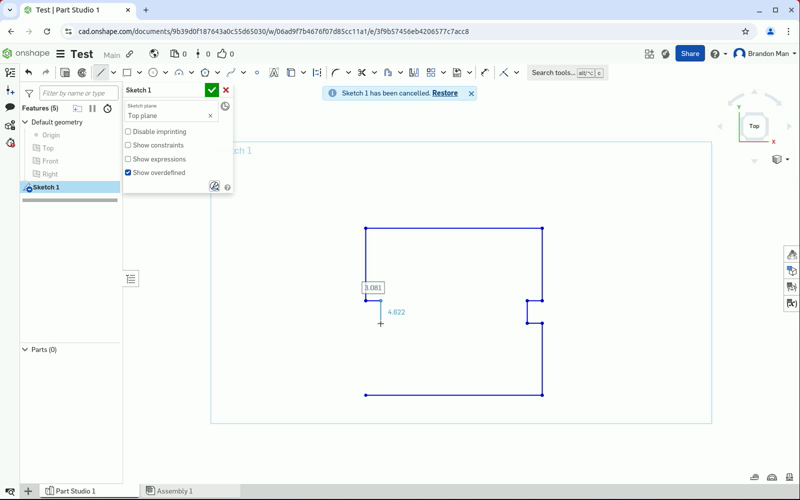
key_up(shift)
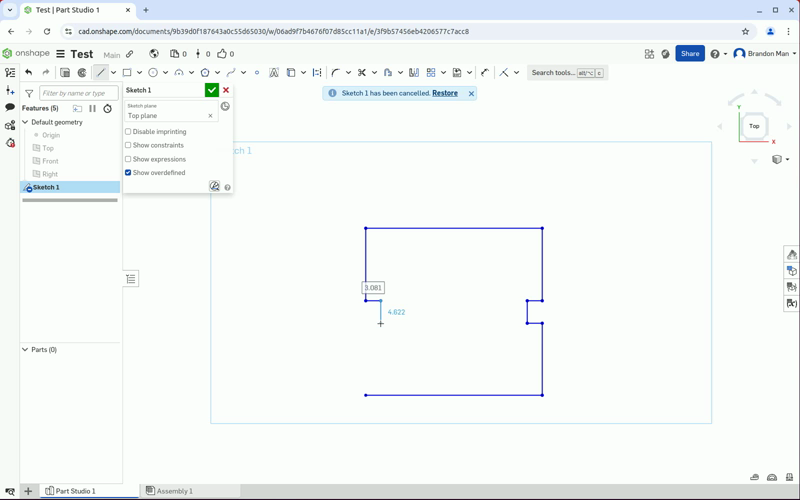
key_down(shift)
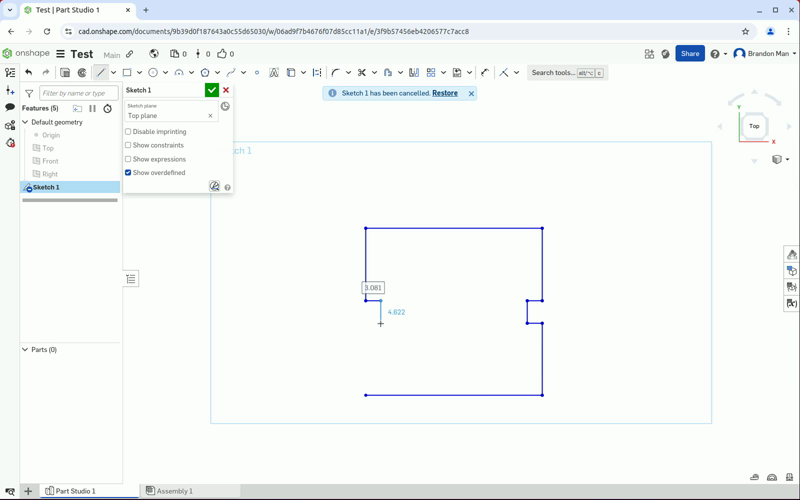
mouse_move(410, 323)
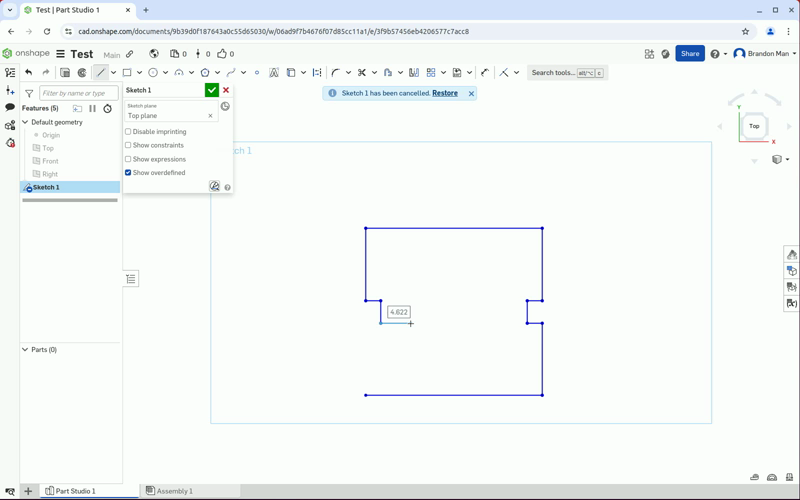
mouse_move(365, 323)
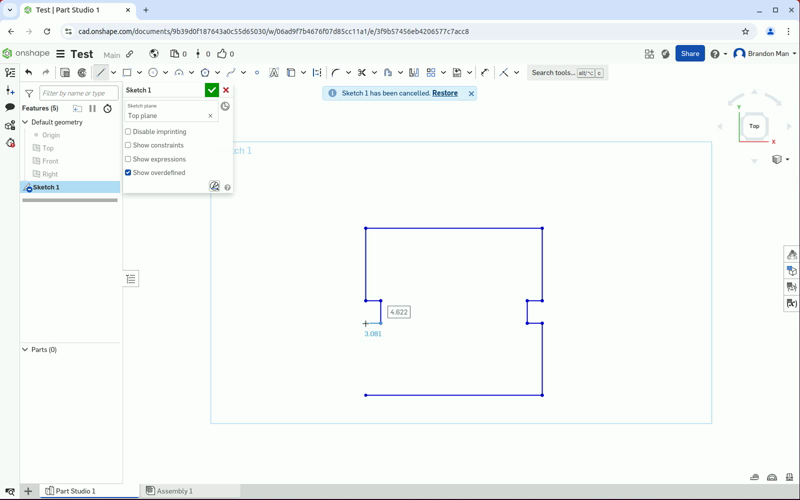
click(365, 323)
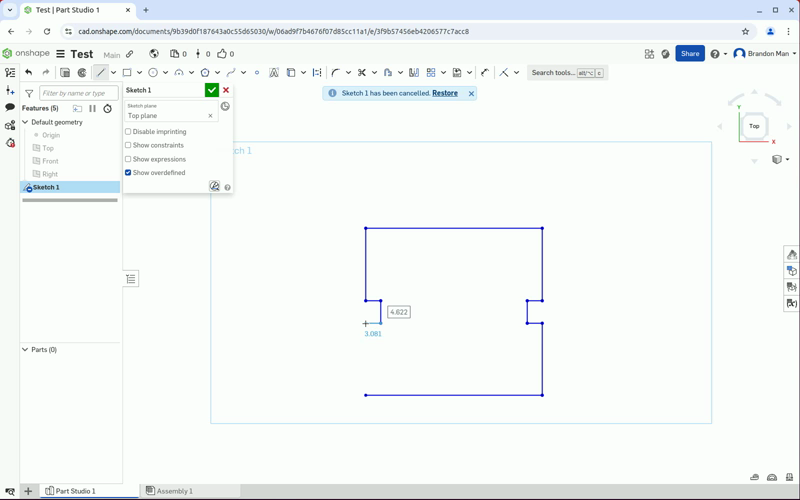
key_up(shift)
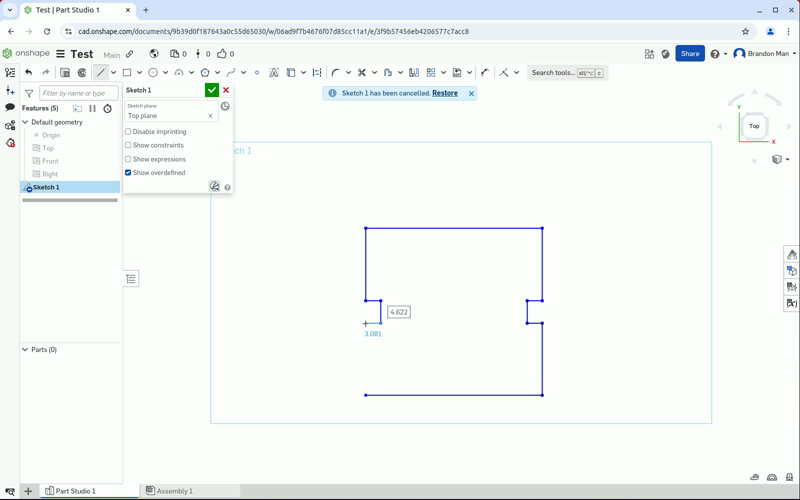
key_down(shift)
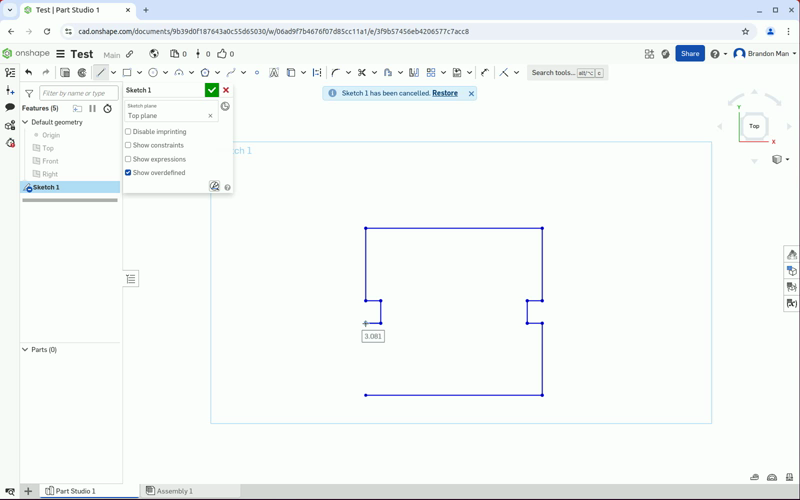
mouse_move(365, 395)
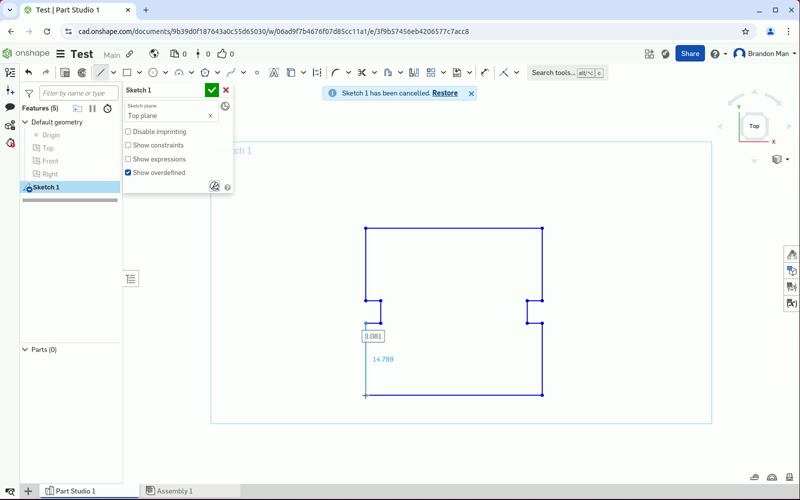
key_up(shift)
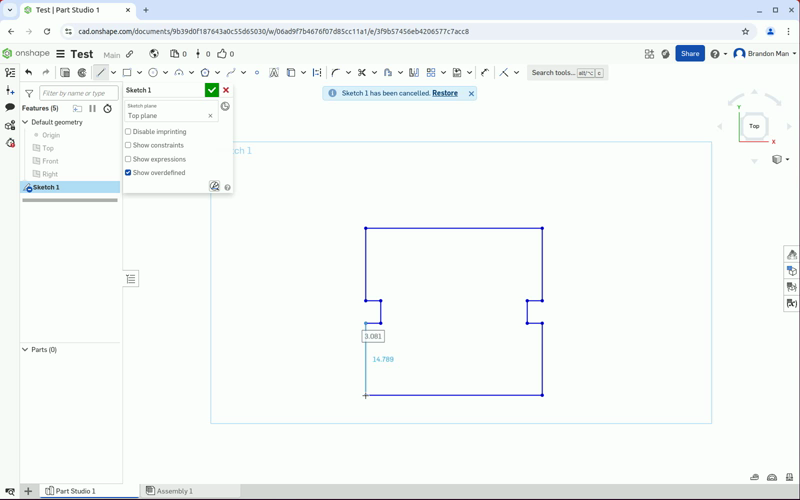
click(365, 395)
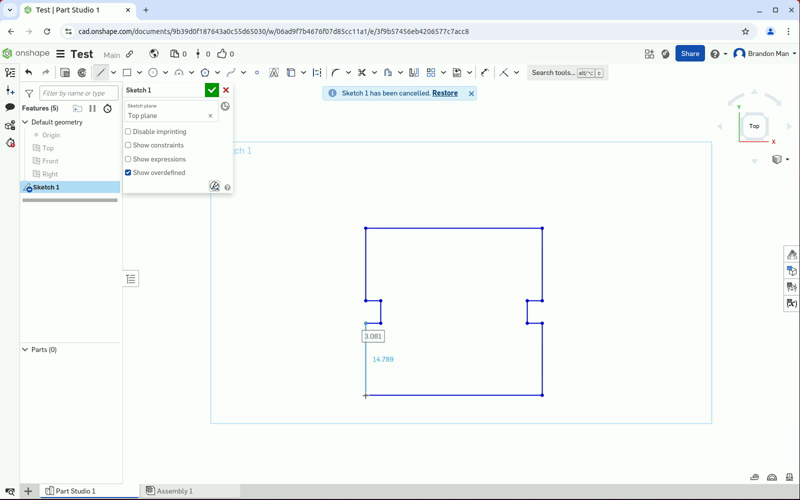
key(esc)
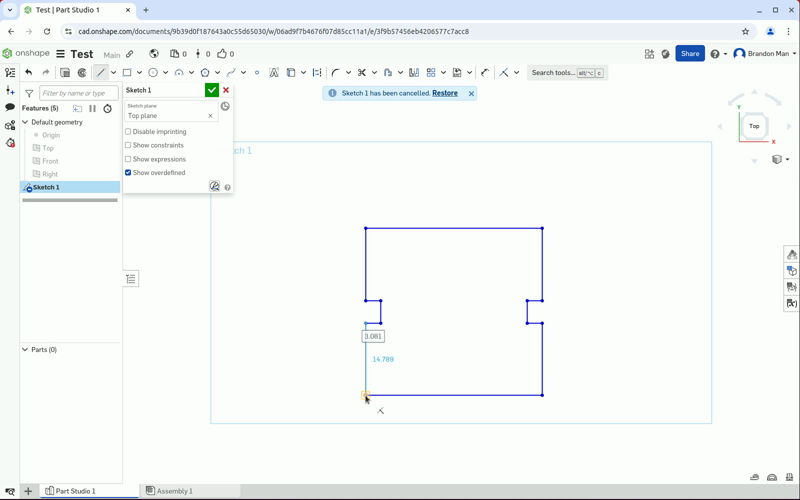
key(l)
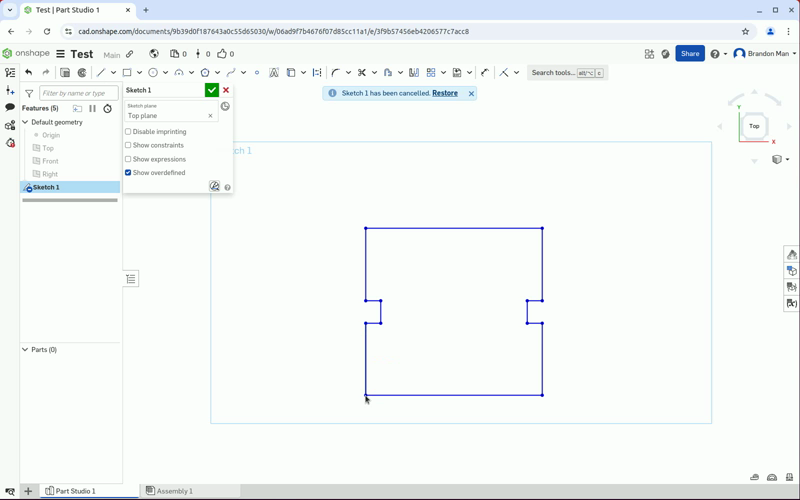
key_down(shift)
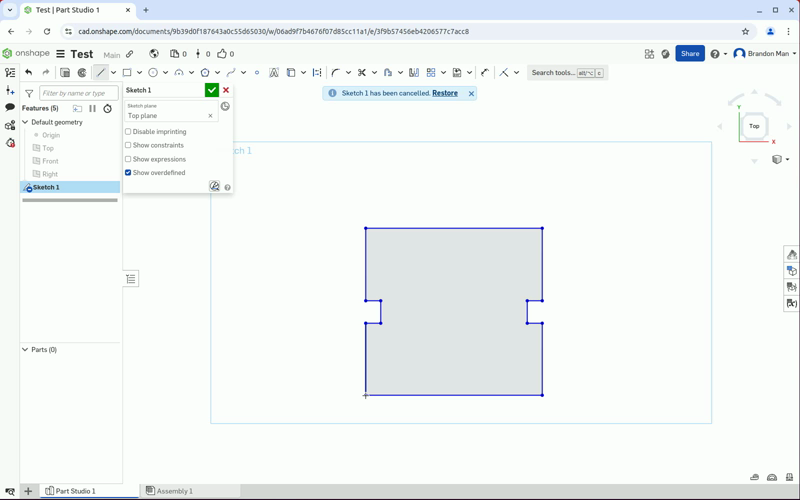
mouse_move(406, 362)
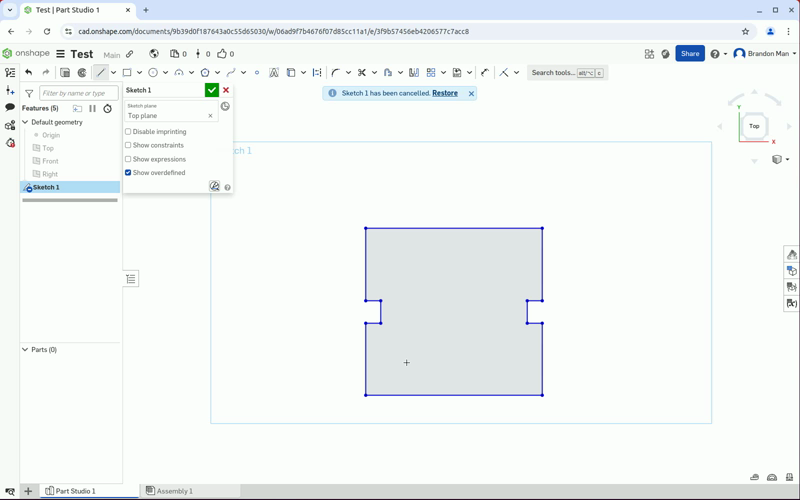
click(406, 362)
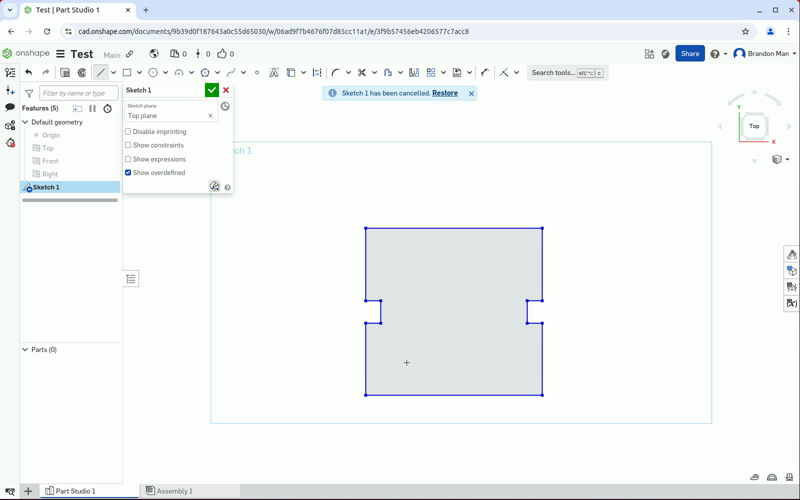
key_up(shift)
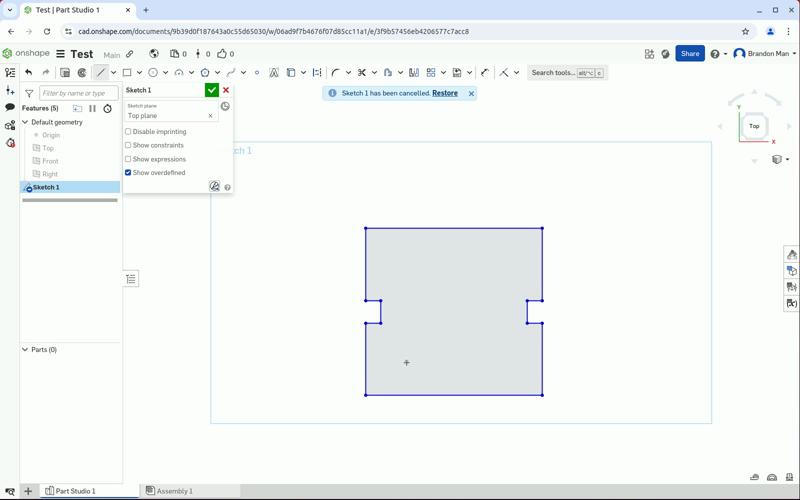
key_down(shift)
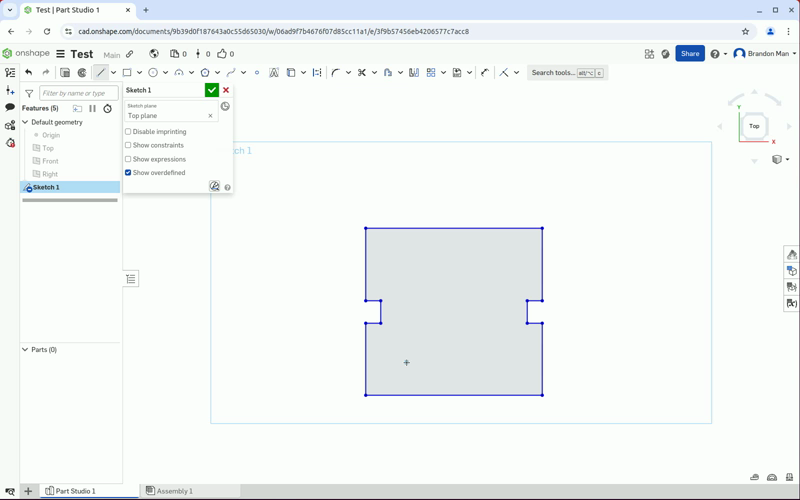
mouse_move(436, 362)
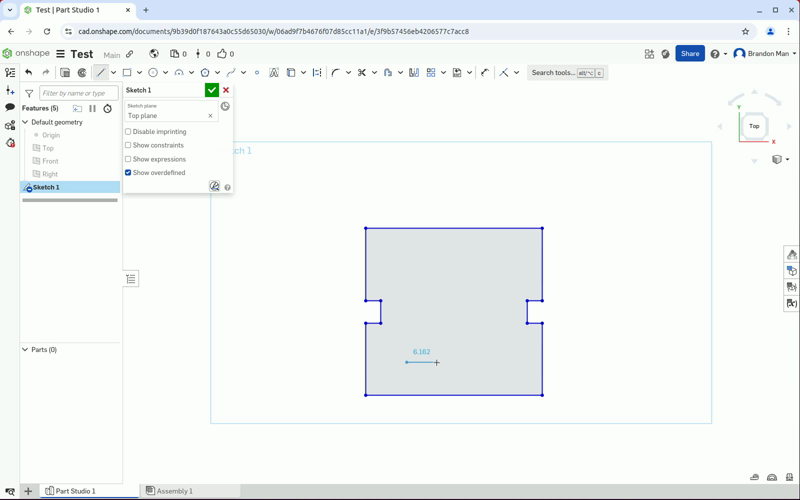
mouse_move(406, 343)
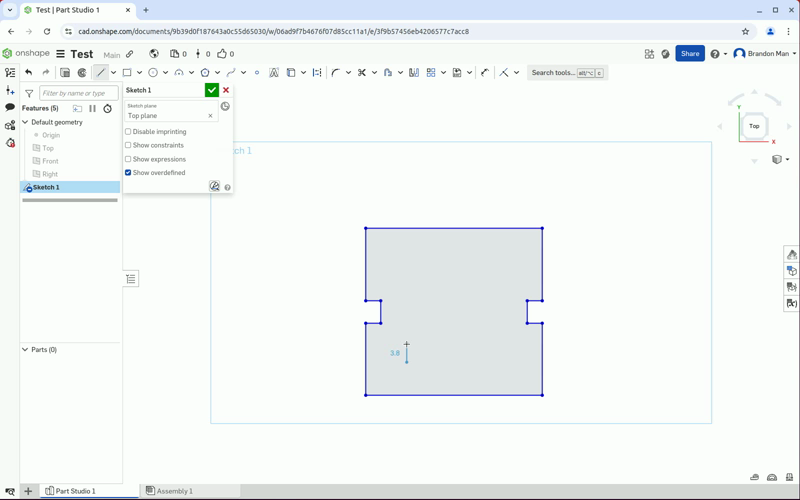
click(406, 343)
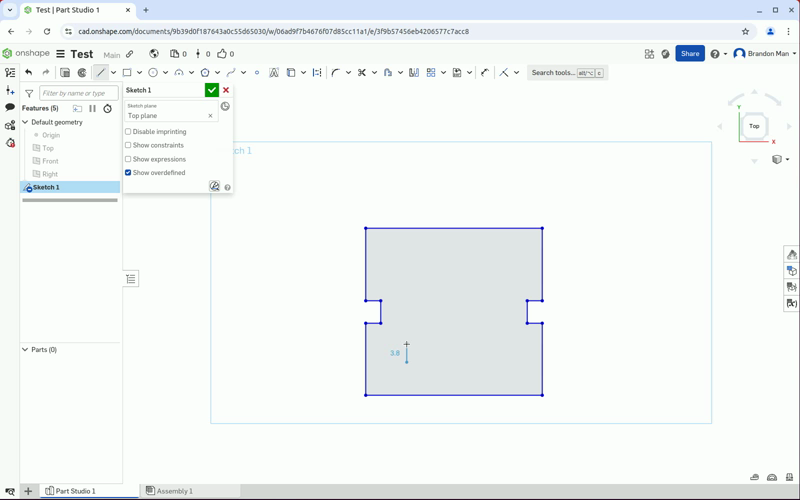
key_up(shift)
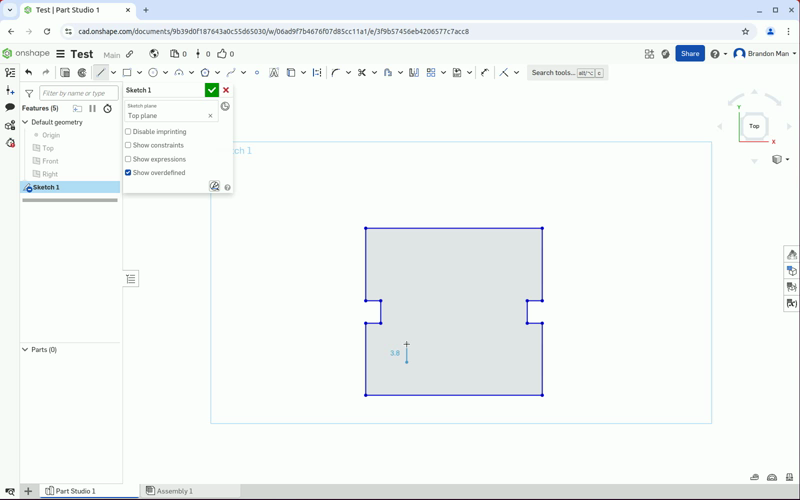
key(esc)
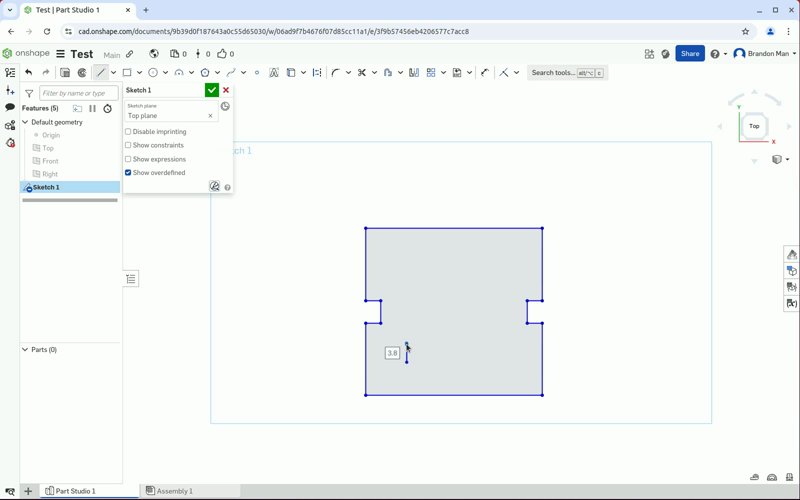
key(a)
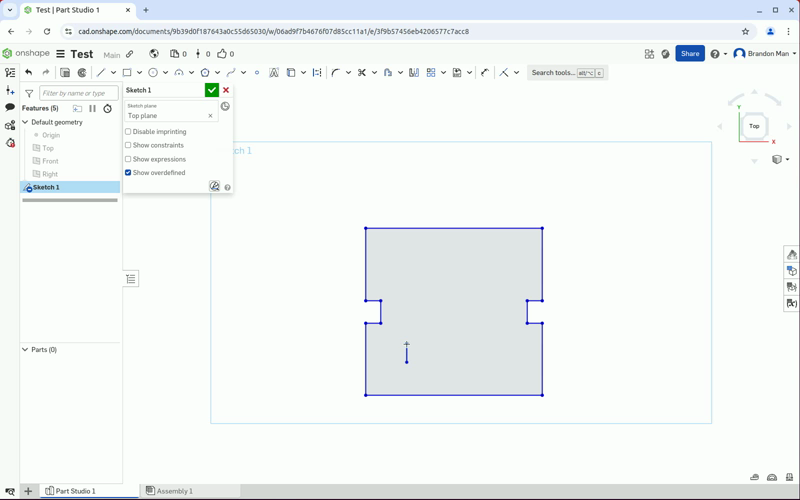
mouse_move(406, 343)
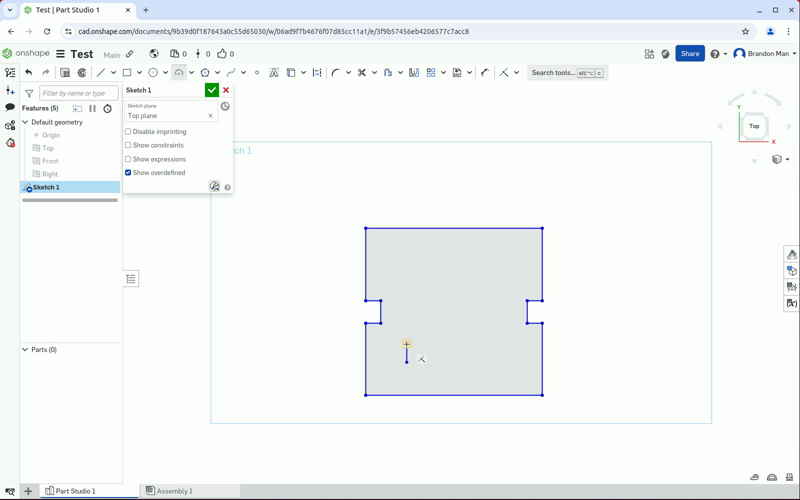
click(406, 343)
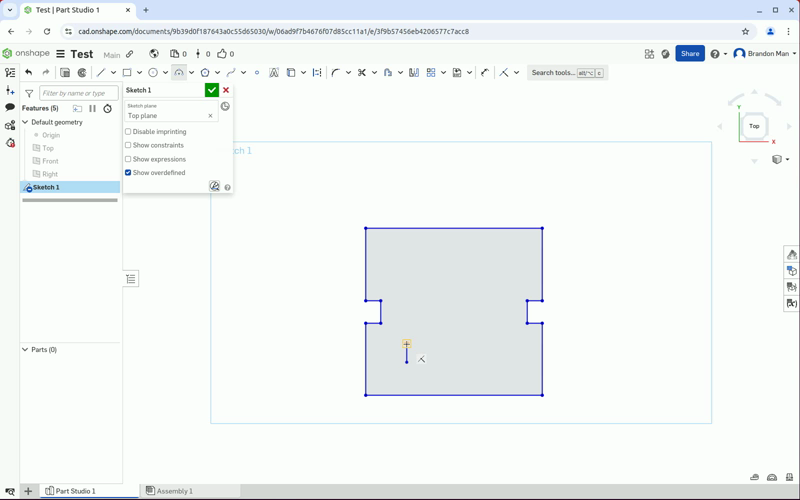
key_down(shift)
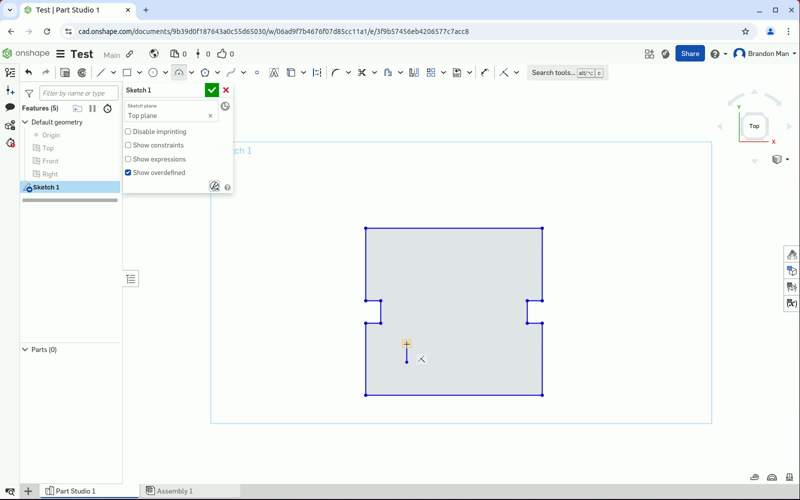
mouse_move(406, 280)
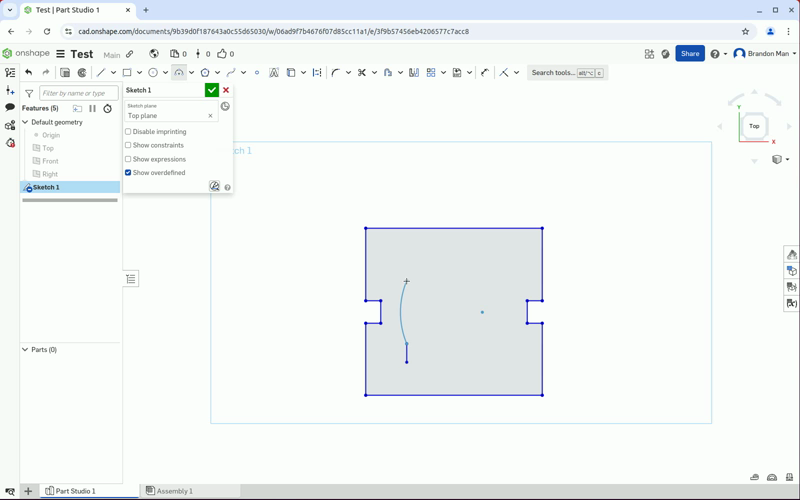
click(406, 280)
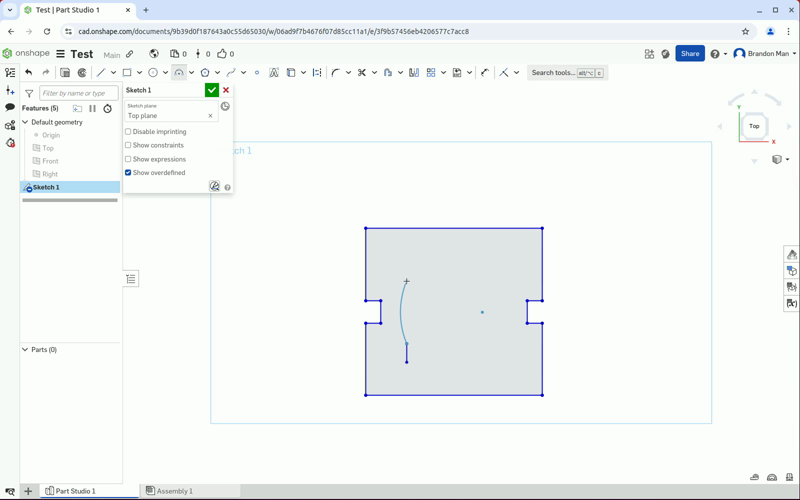
mouse_move(397, 312)
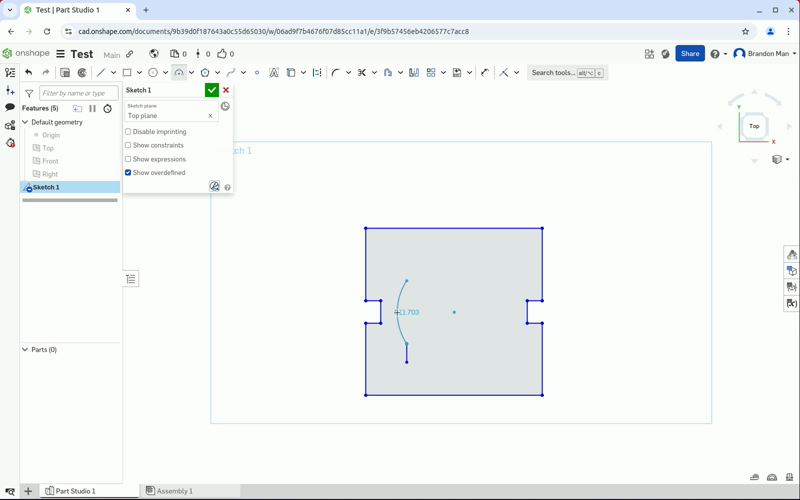
click(397, 312)
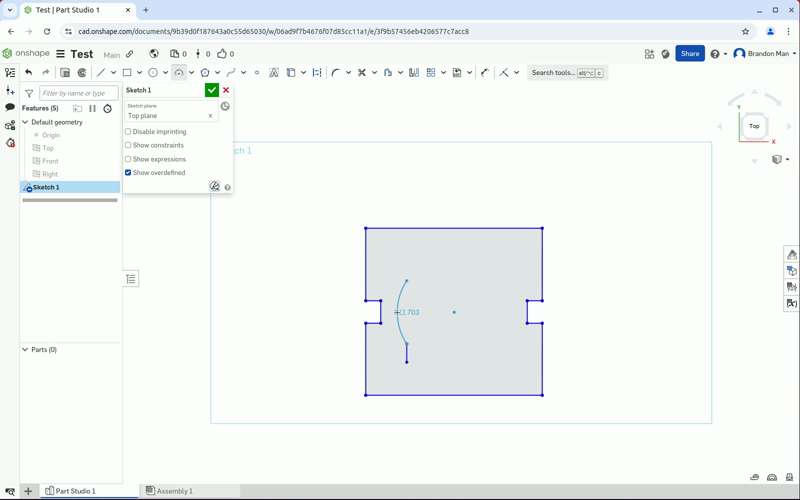
key_up(shift)
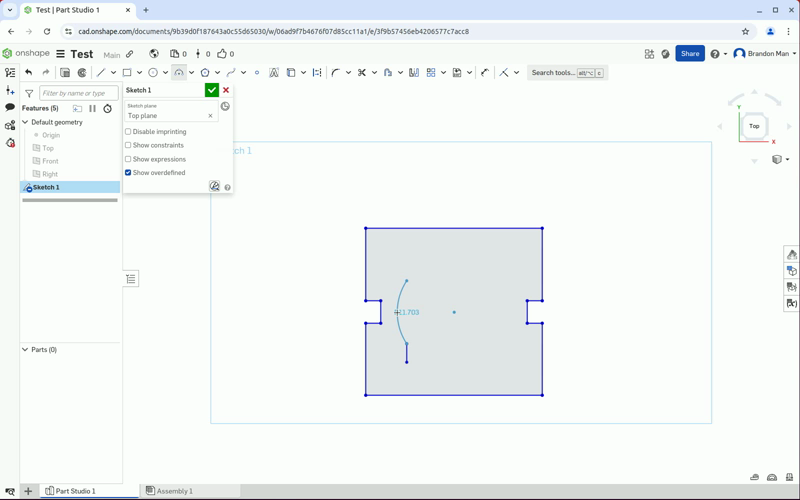
key(esc)
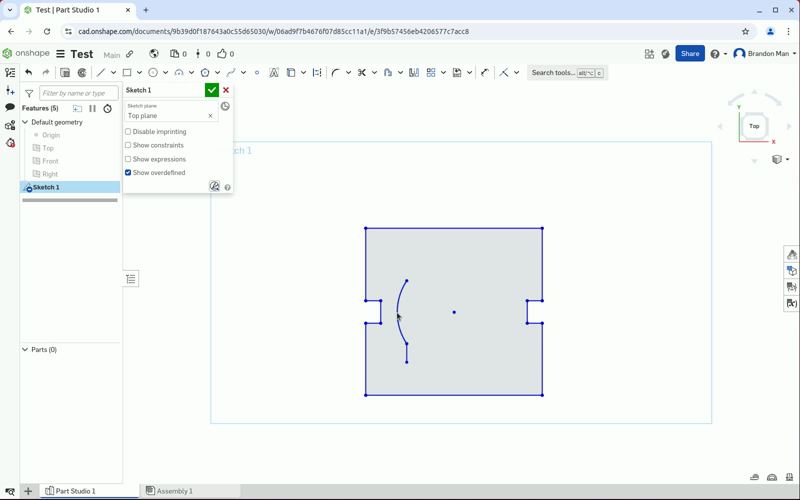
key(l)
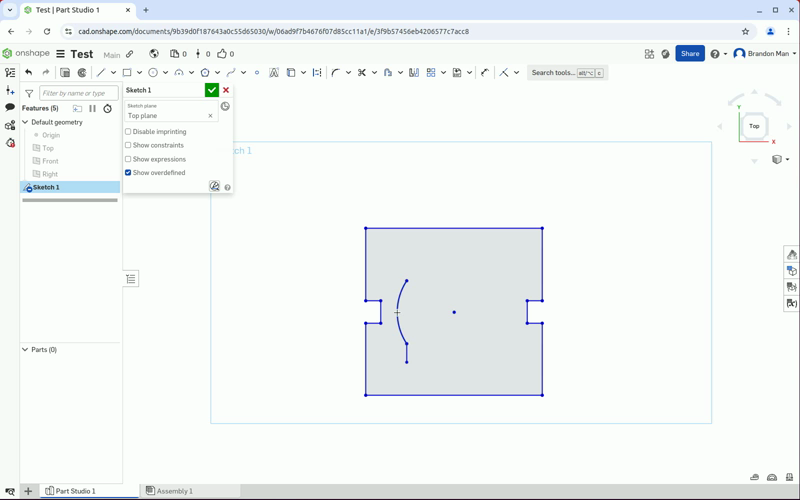
mouse_move(406, 280)
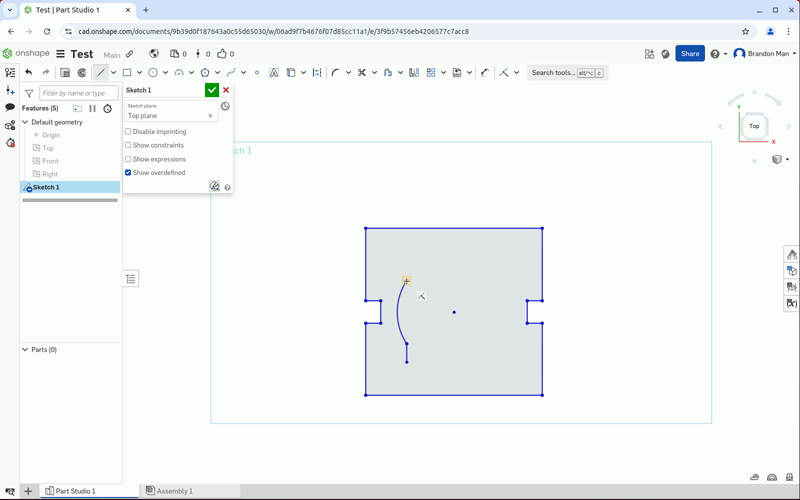
click(406, 280)
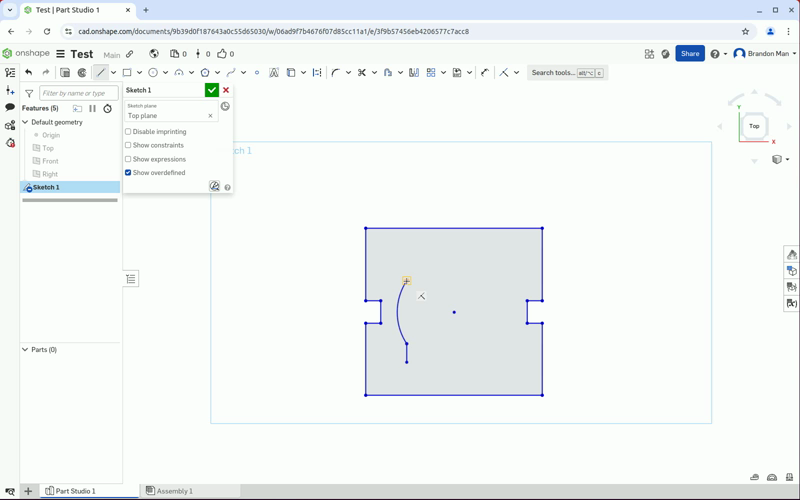
key_down(shift)
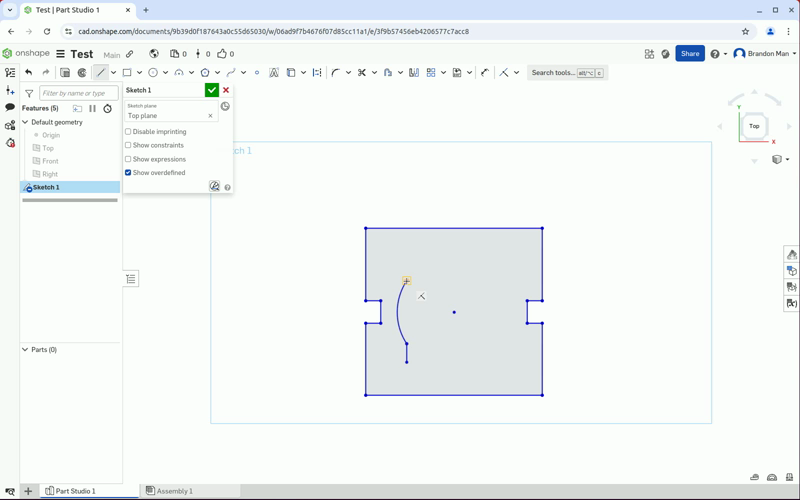
mouse_move(436, 280)
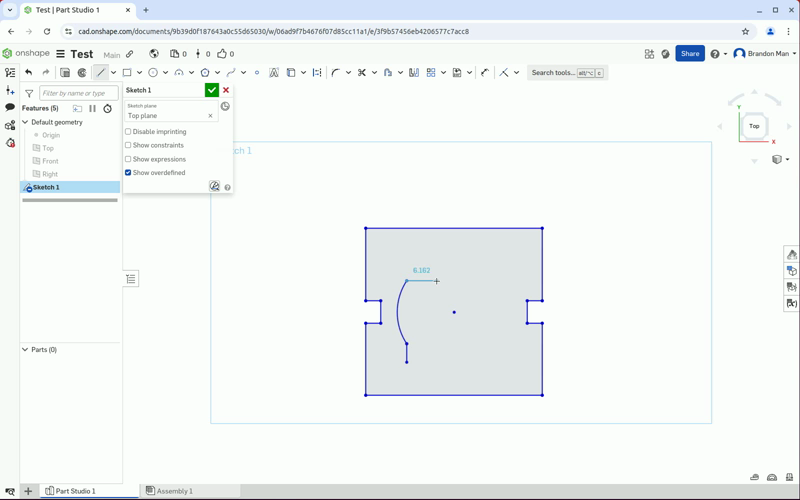
mouse_move(406, 261)
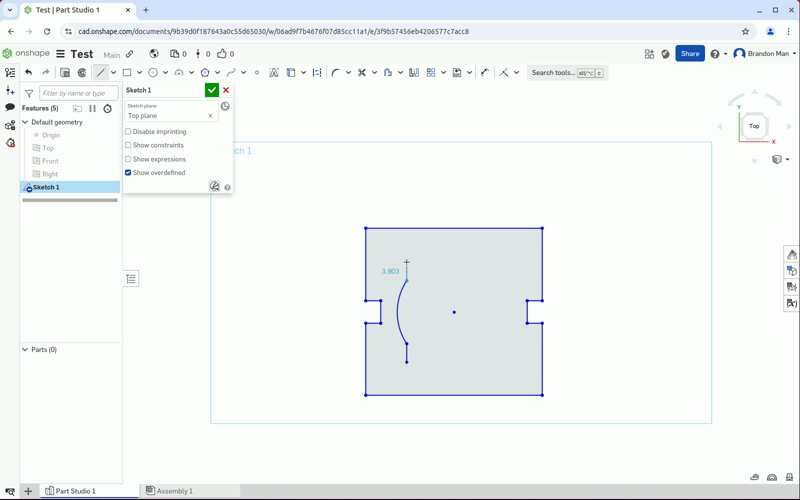
click(406, 261)
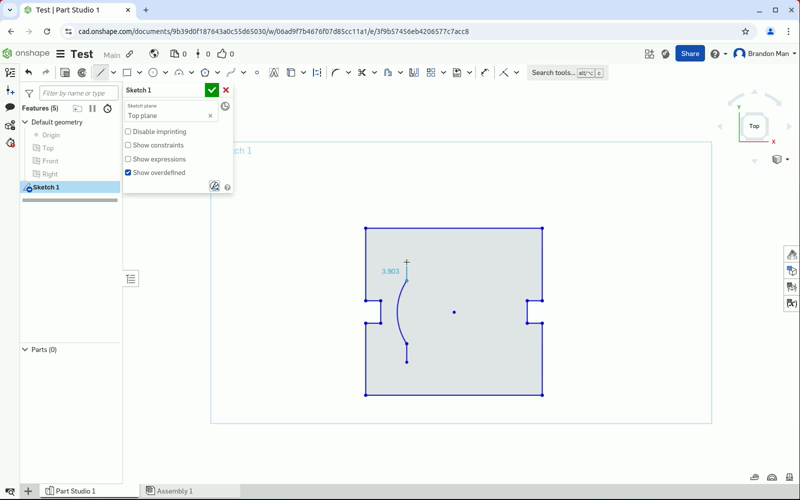
key_up(shift)
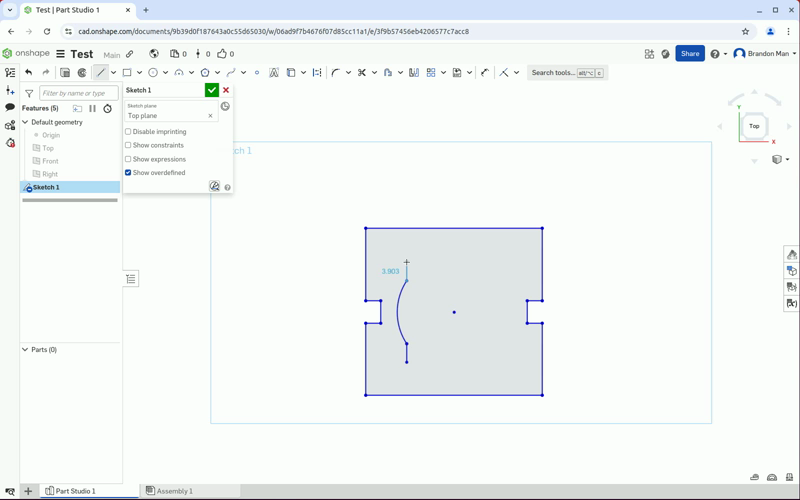
key(esc)
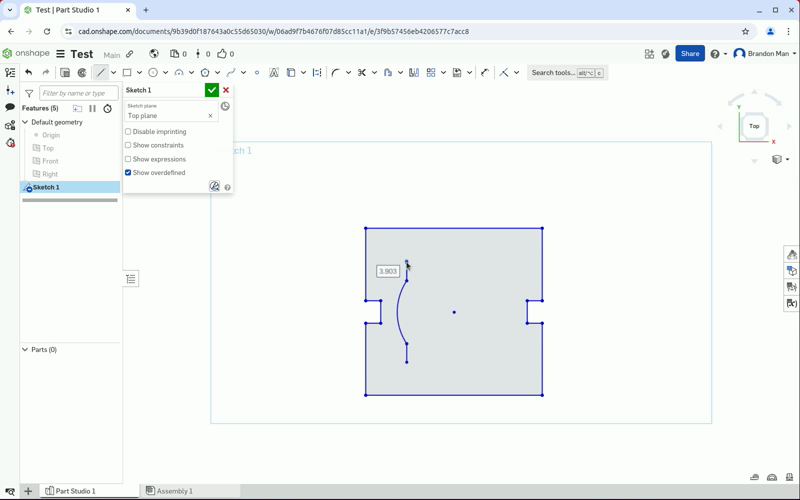
key(a)
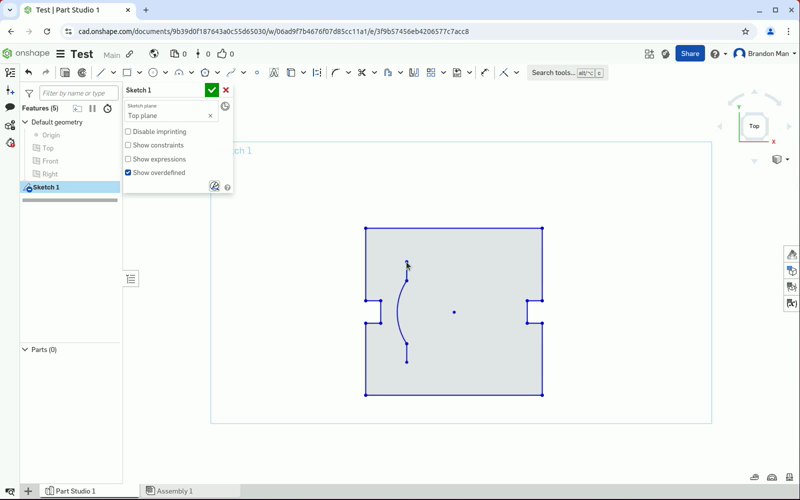
mouse_move(406, 261)
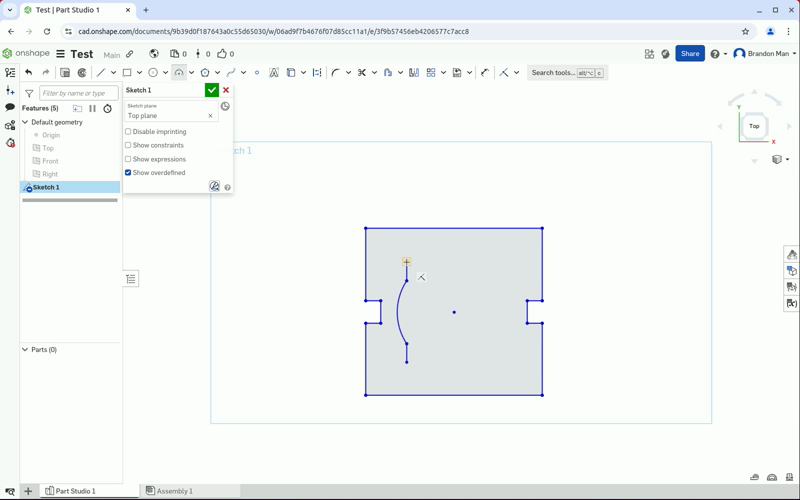
click(406, 261)
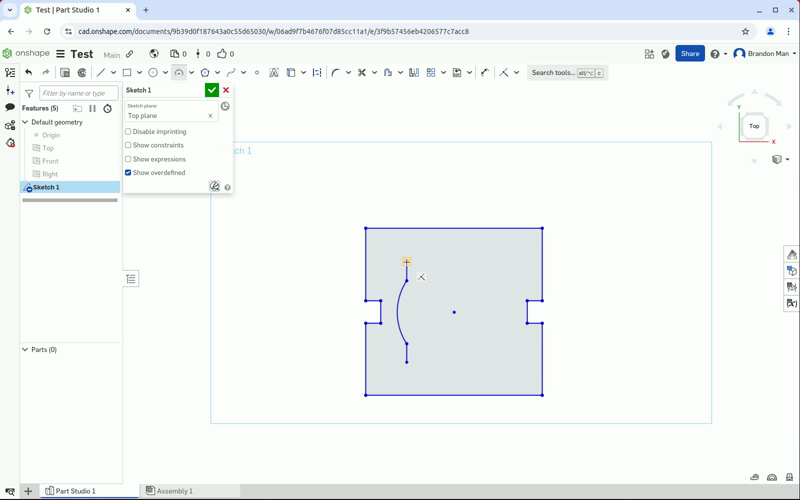
key_down(shift)
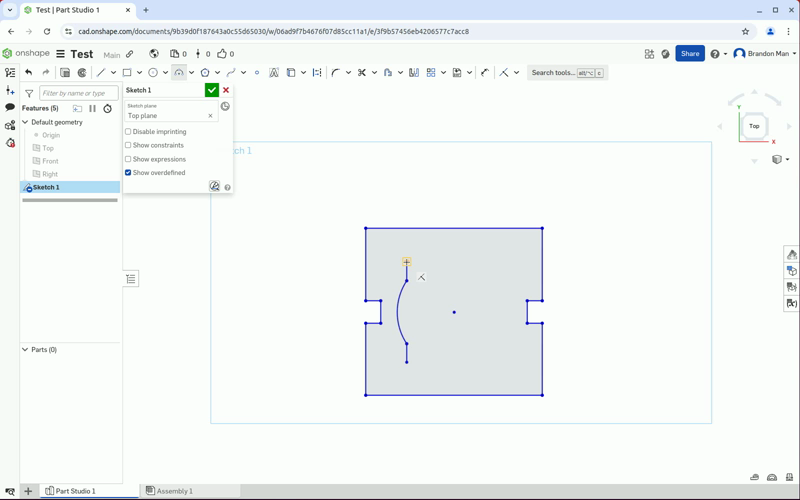
mouse_move(413, 252)
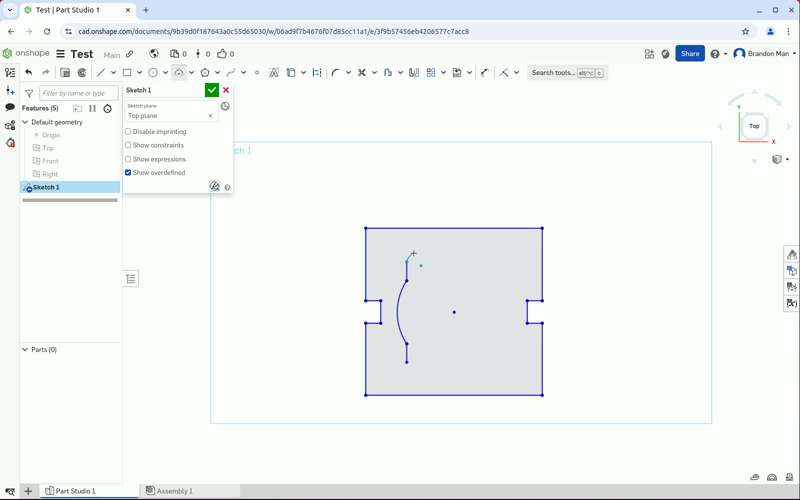
click(413, 252)
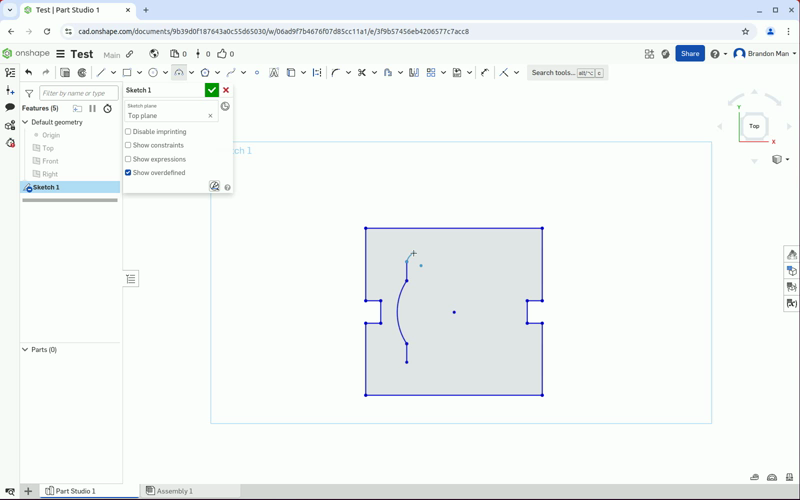
mouse_move(399, 248)
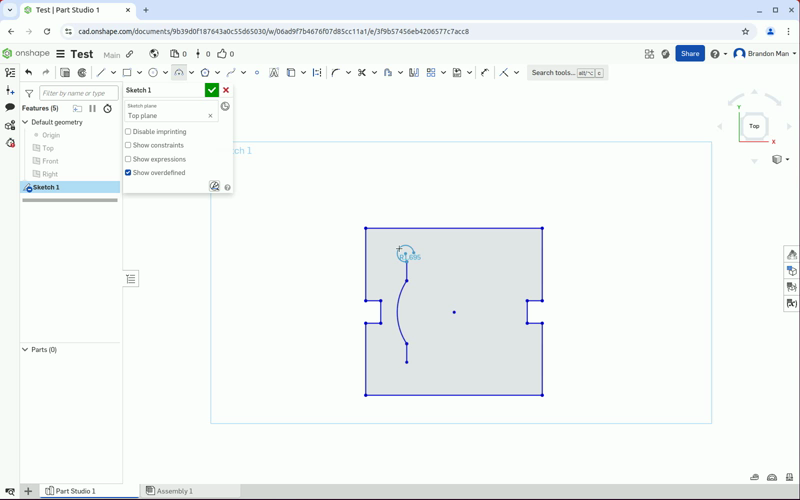
click(399, 248)
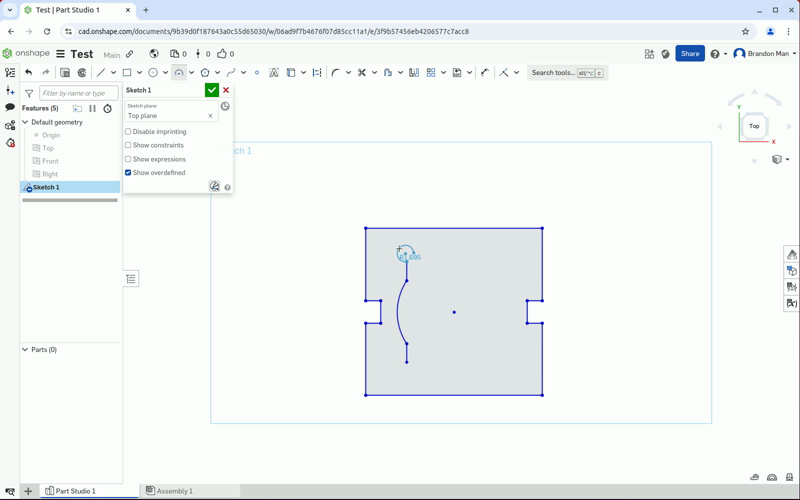
key_up(shift)
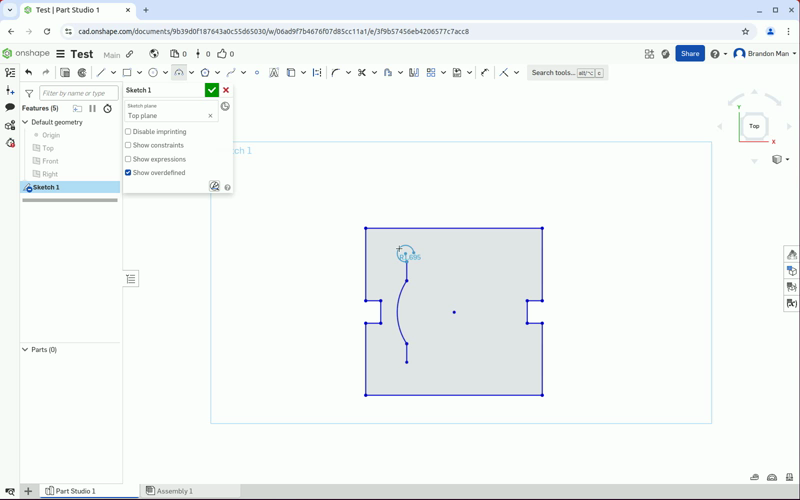
key(esc)
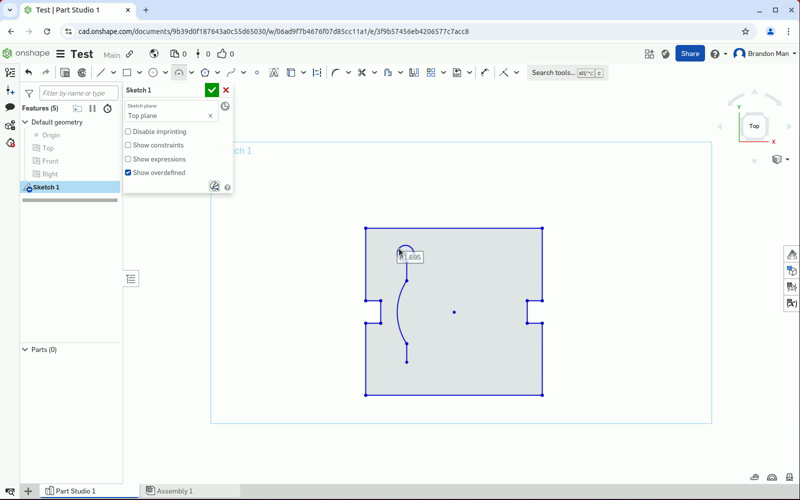
key(l)
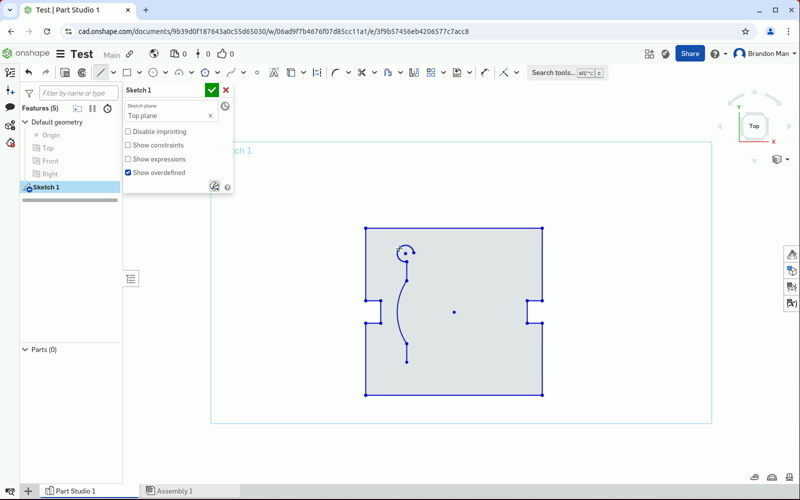
mouse_move(413, 252)
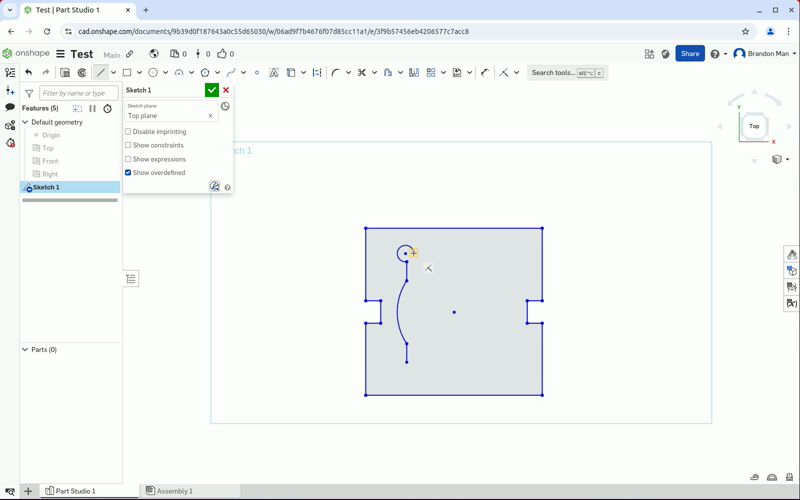
click(413, 252)
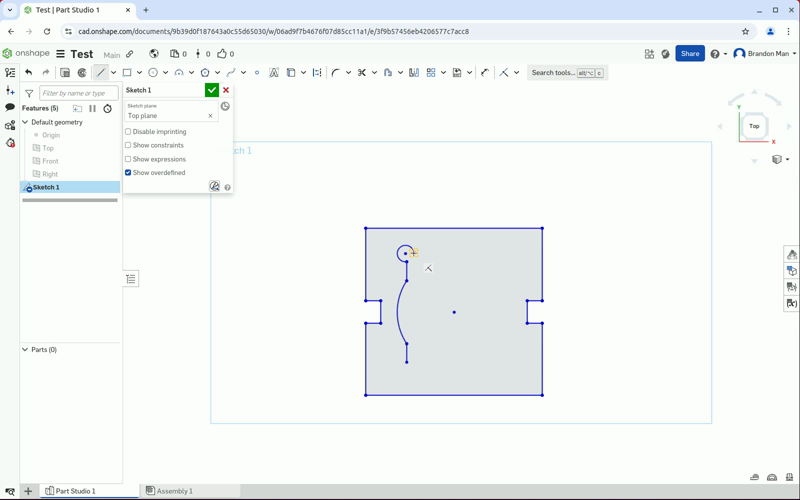
key_down(shift)
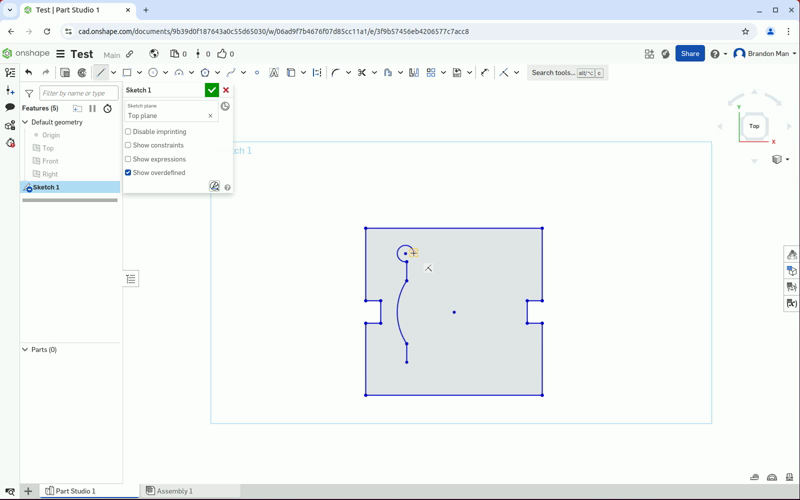
mouse_move(493, 252)
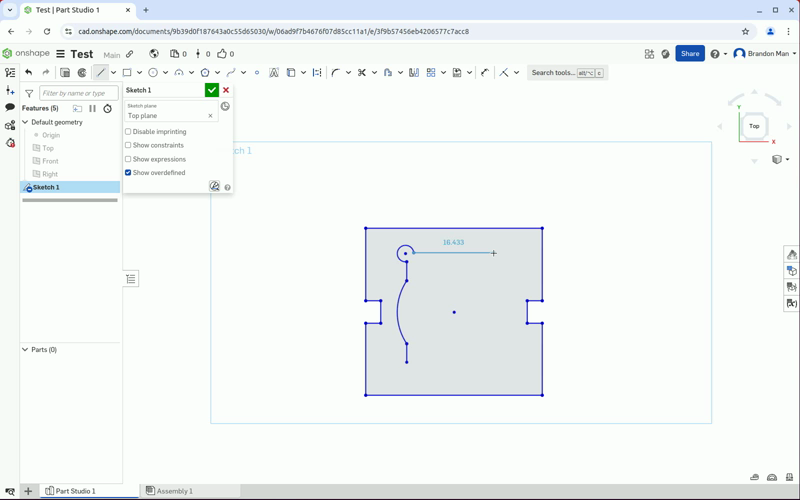
click(493, 252)
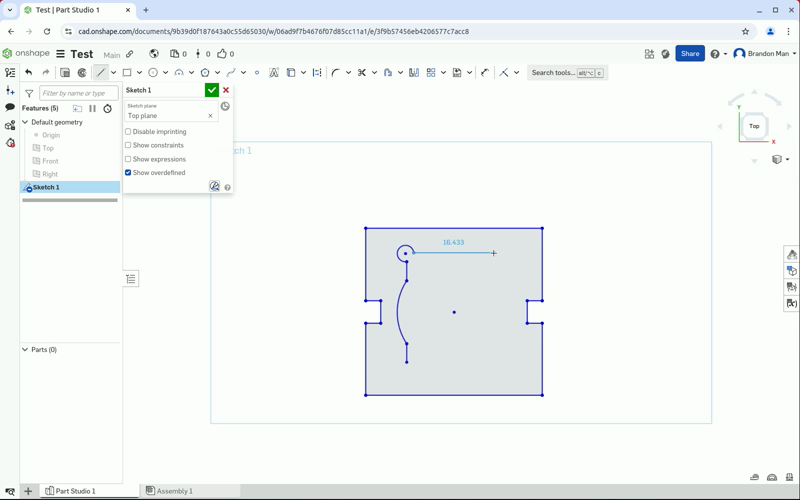
key_up(shift)
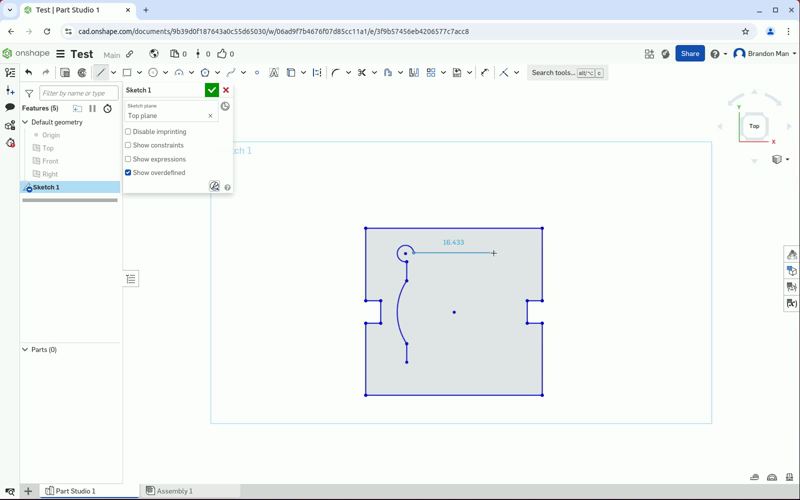
key(esc)
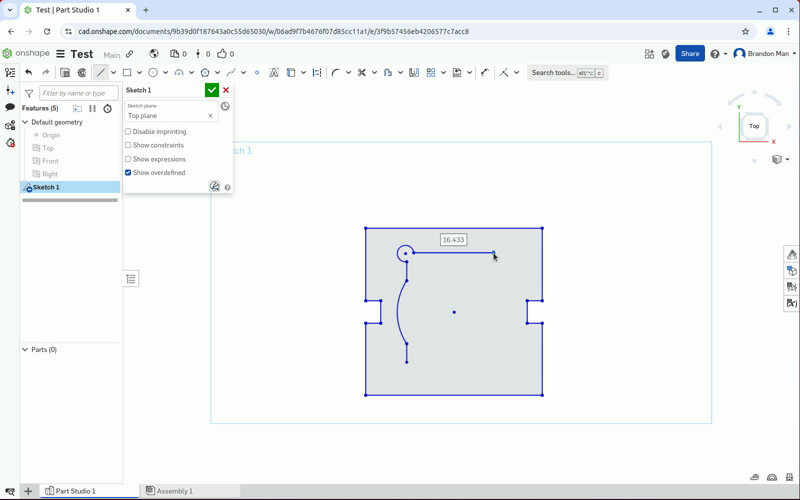
key(a)
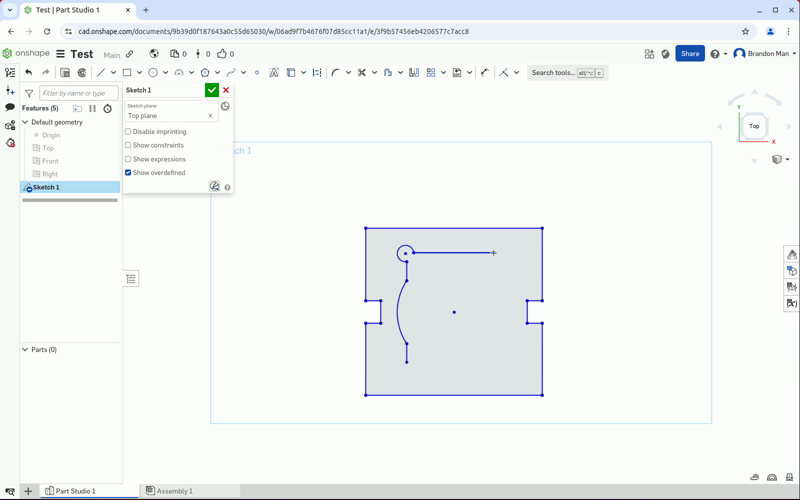
mouse_move(493, 252)
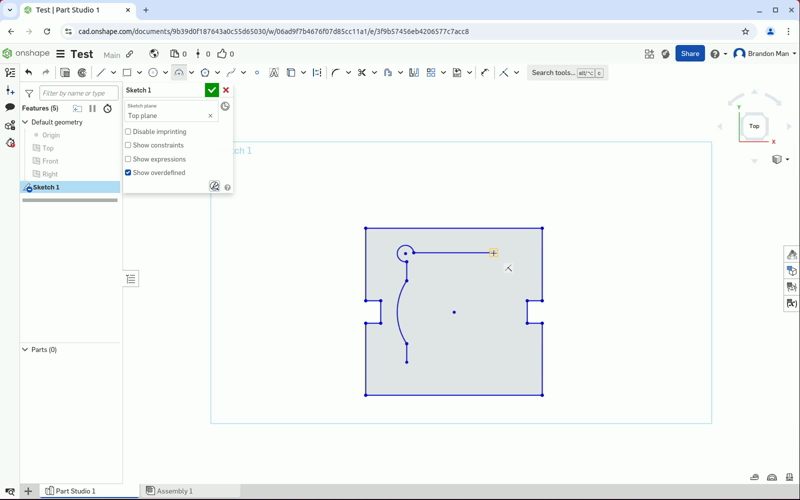
click(493, 252)
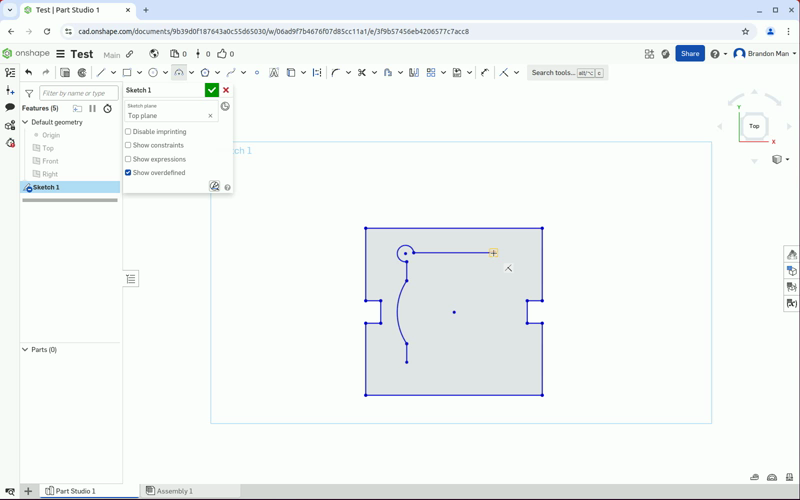
key_down(shift)
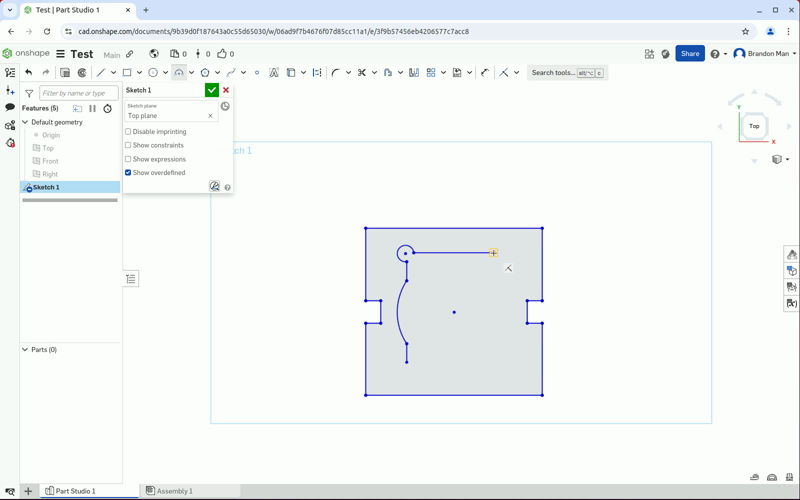
mouse_move(501, 261)
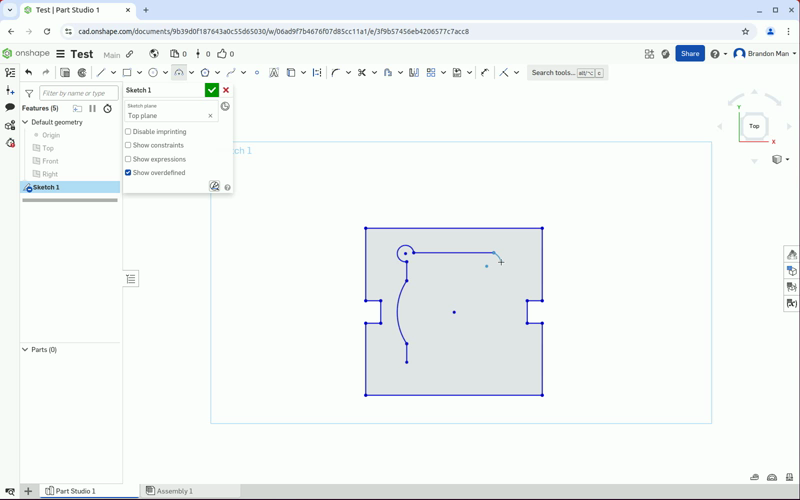
click(501, 261)
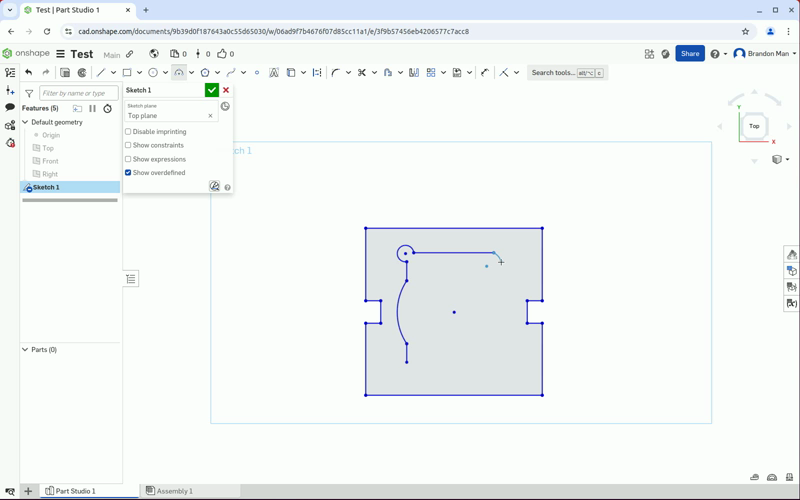
mouse_move(508, 248)
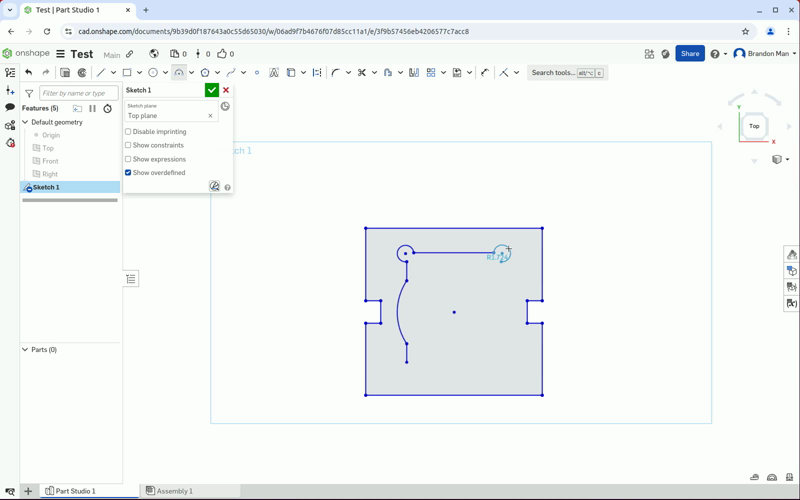
click(508, 248)
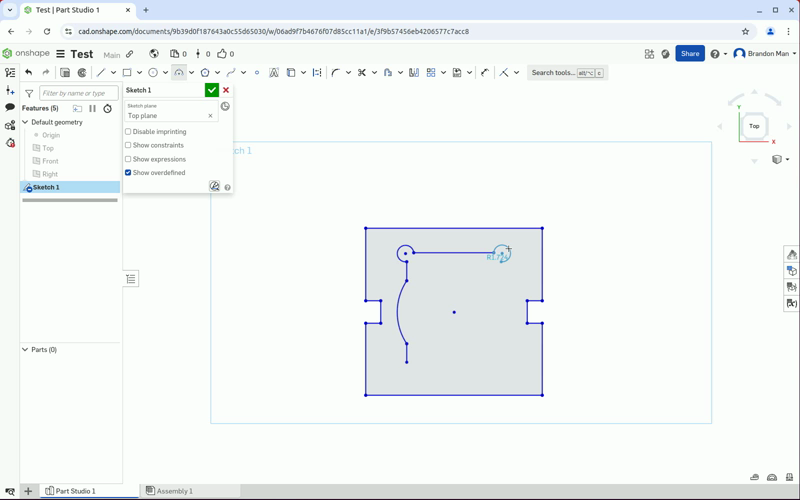
key_up(shift)
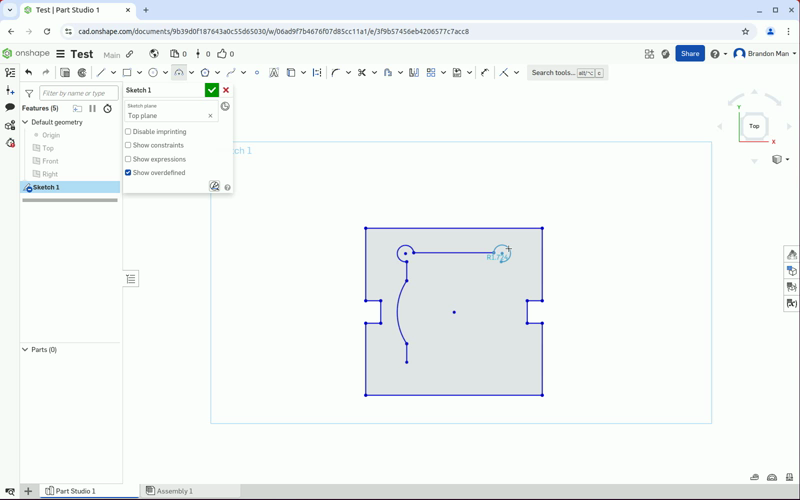
key(esc)
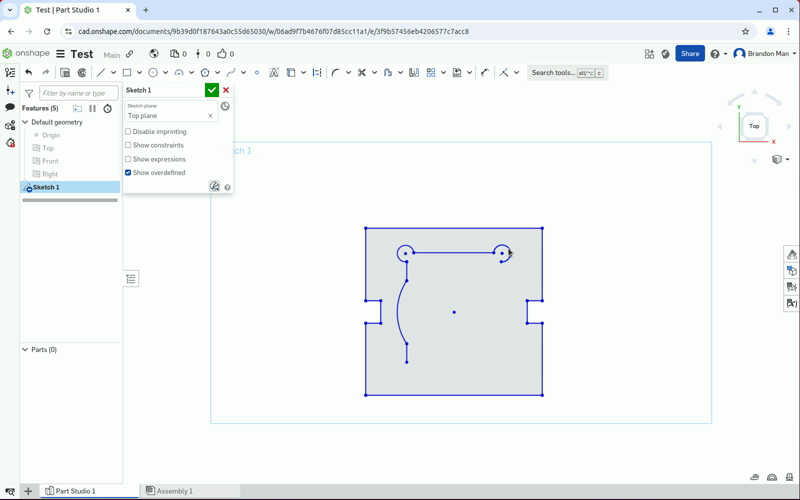
key(l)
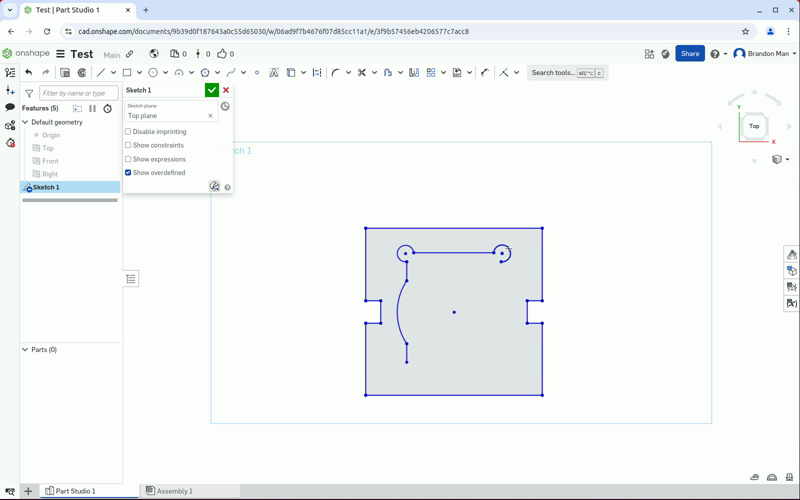
mouse_move(501, 261)
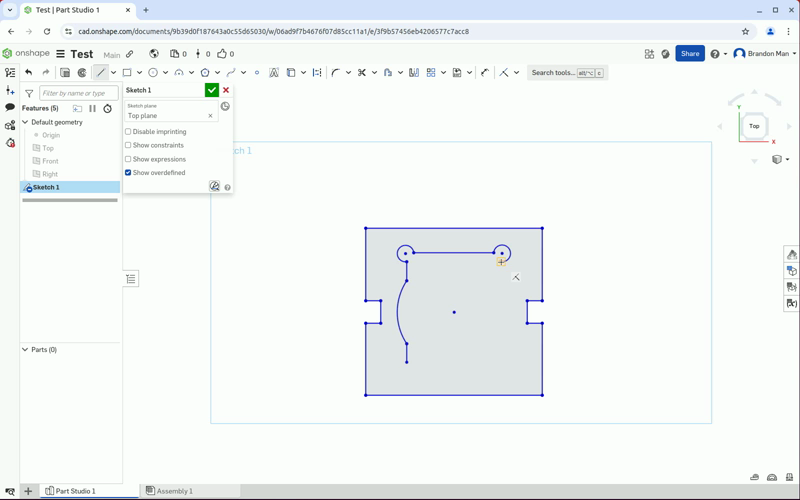
click(501, 261)
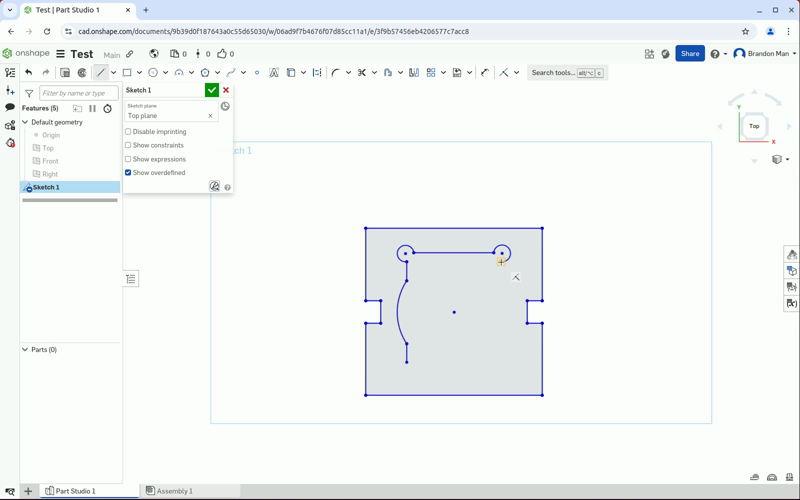
key_down(shift)
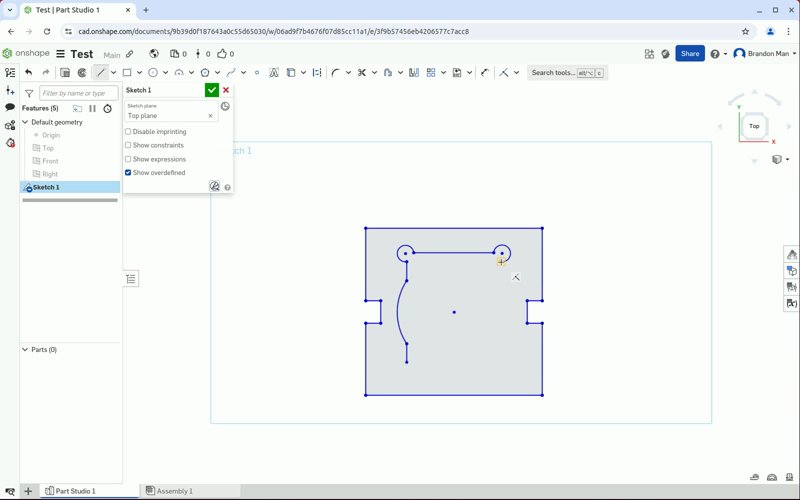
mouse_move(531, 261)
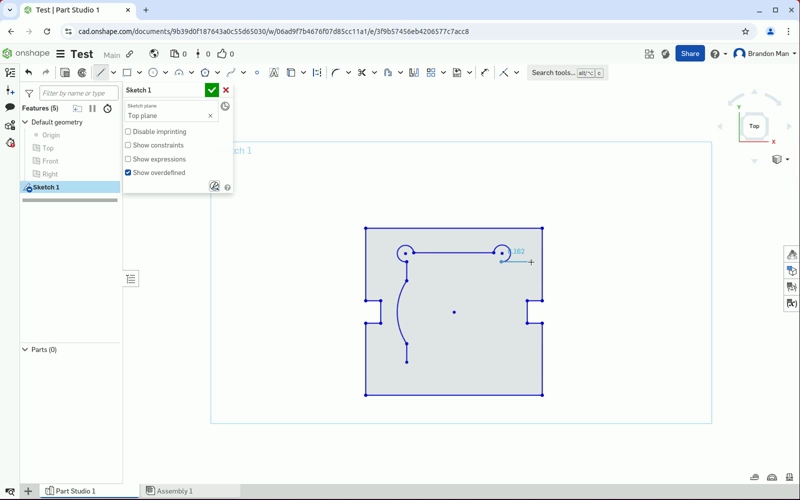
mouse_move(501, 280)
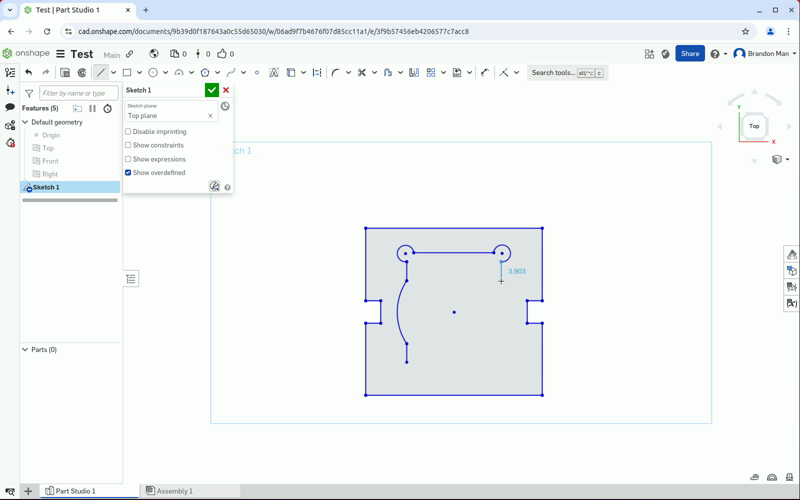
click(501, 280)
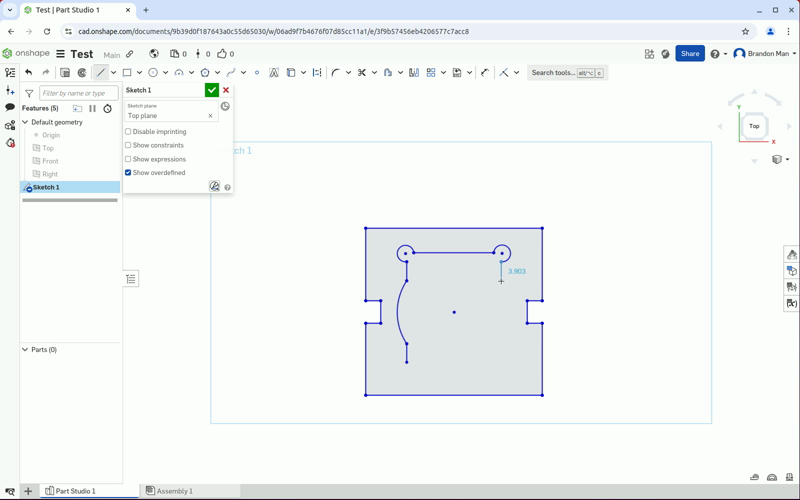
key_up(shift)
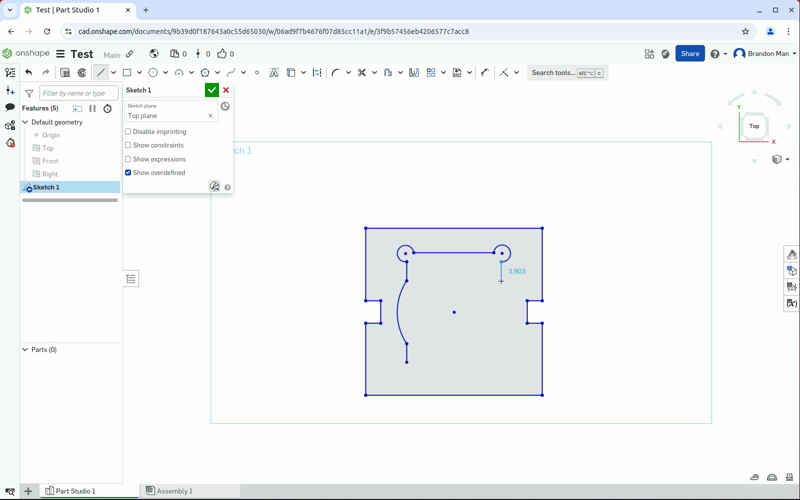
key(esc)
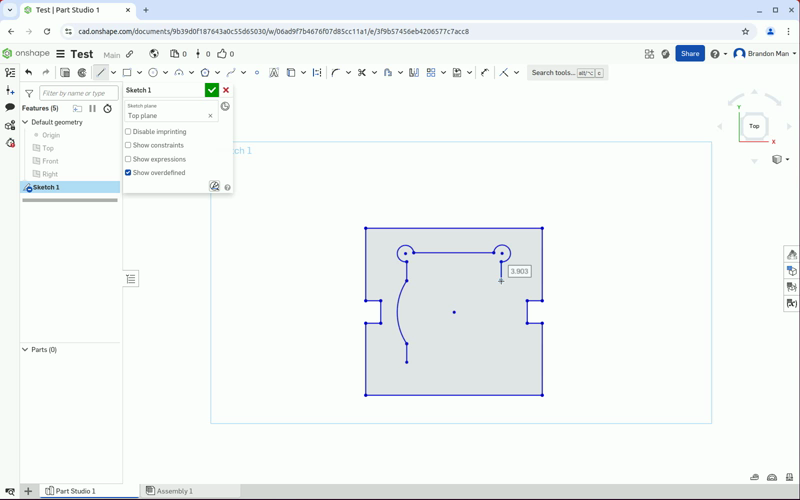
key(a)
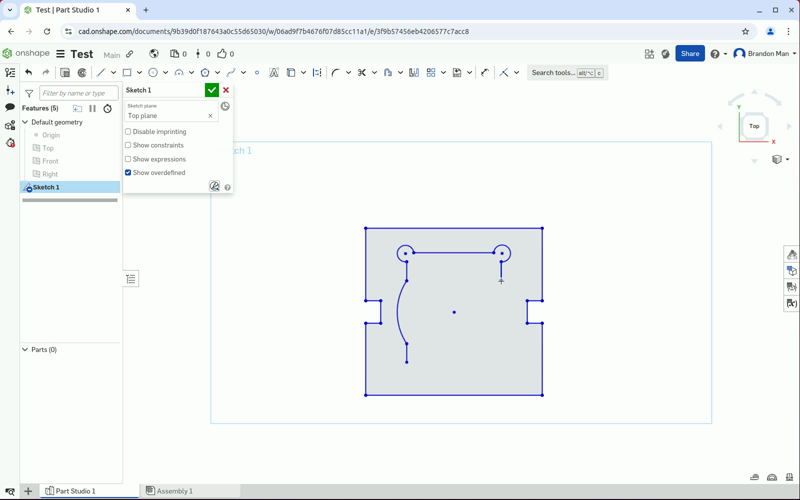
mouse_move(501, 280)
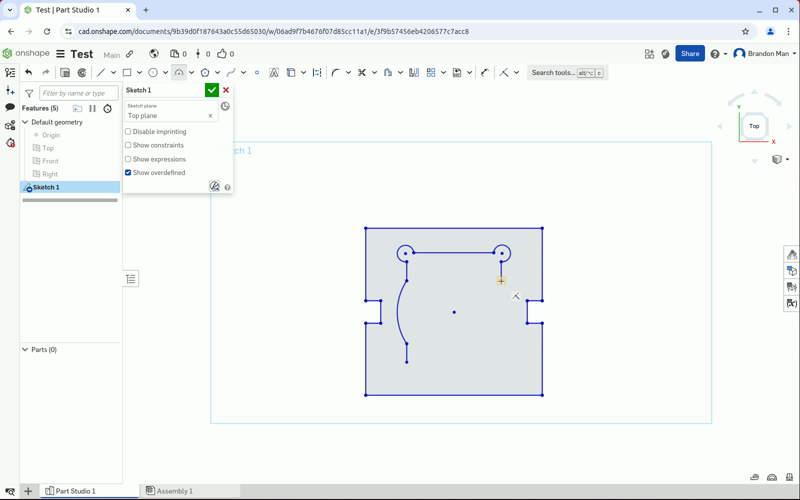
click(501, 280)
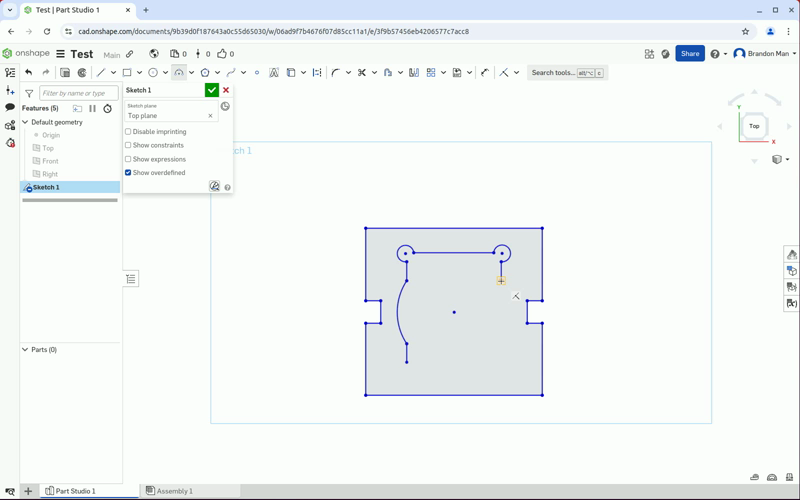
key_down(shift)
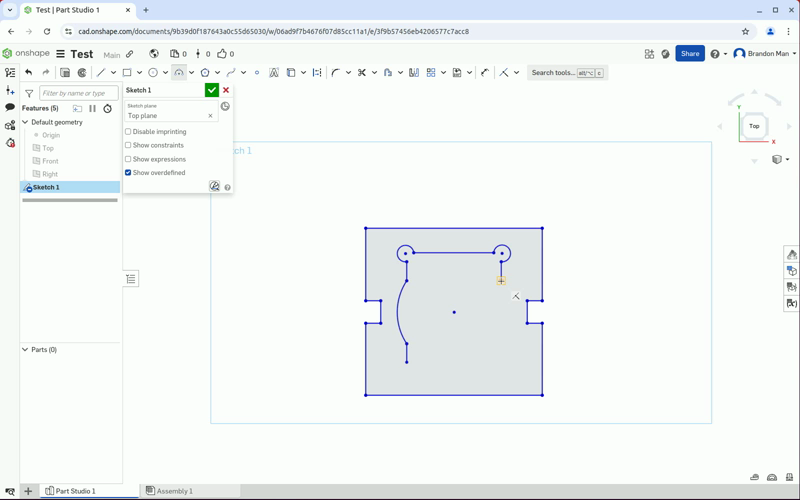
mouse_move(501, 343)
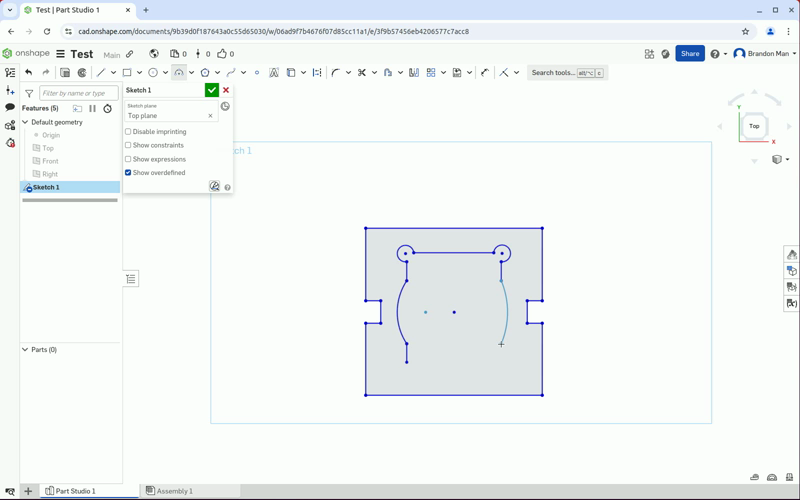
click(501, 343)
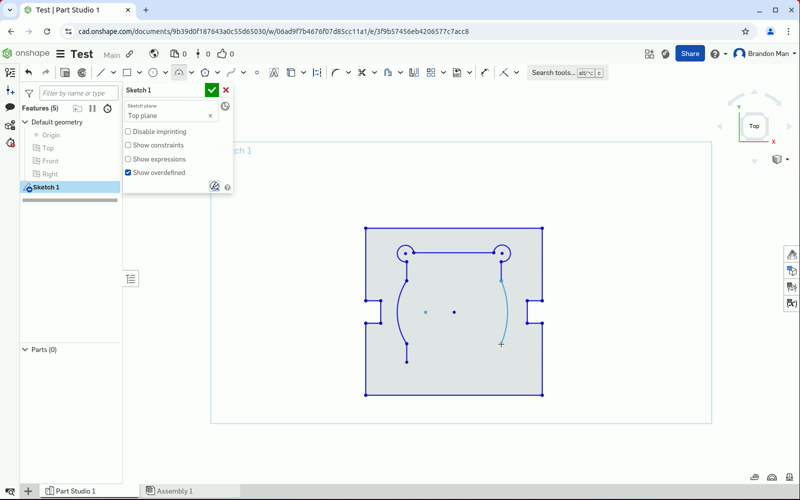
mouse_move(510, 312)
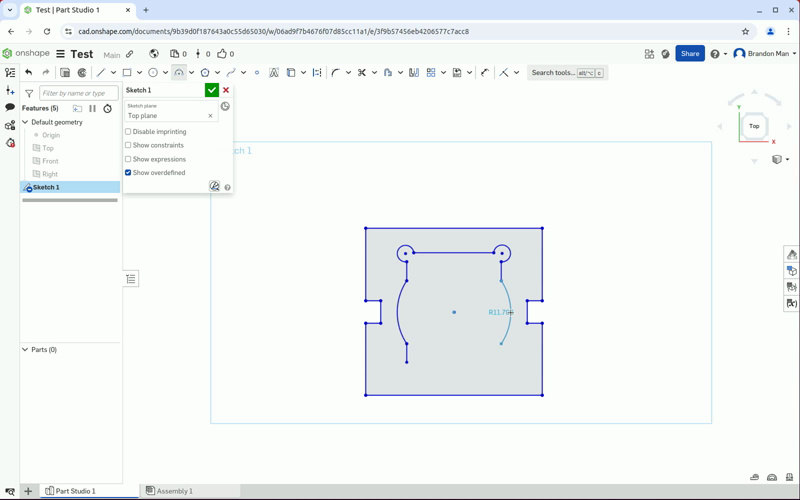
click(510, 312)
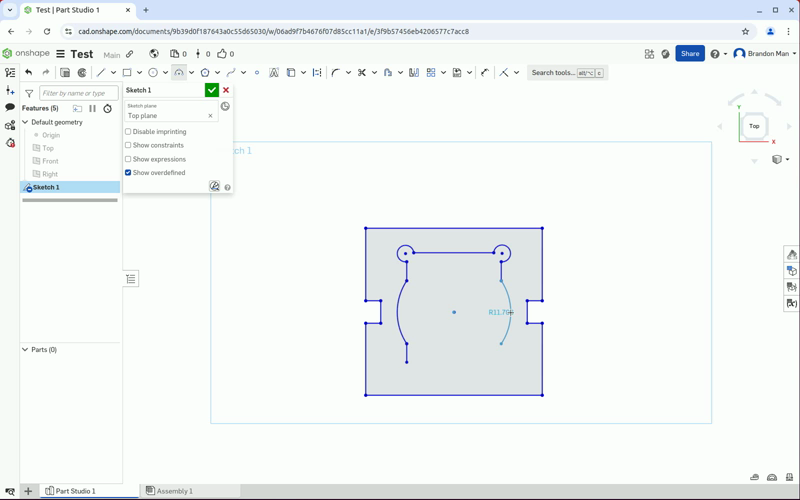
key_up(shift)
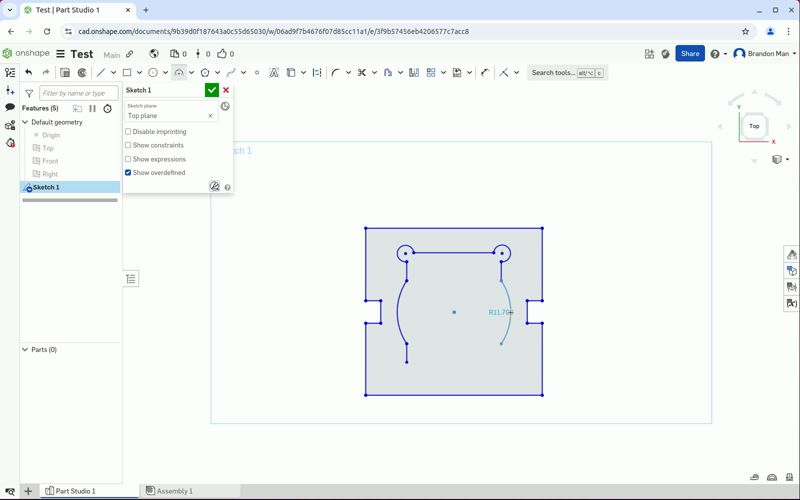
key(esc)
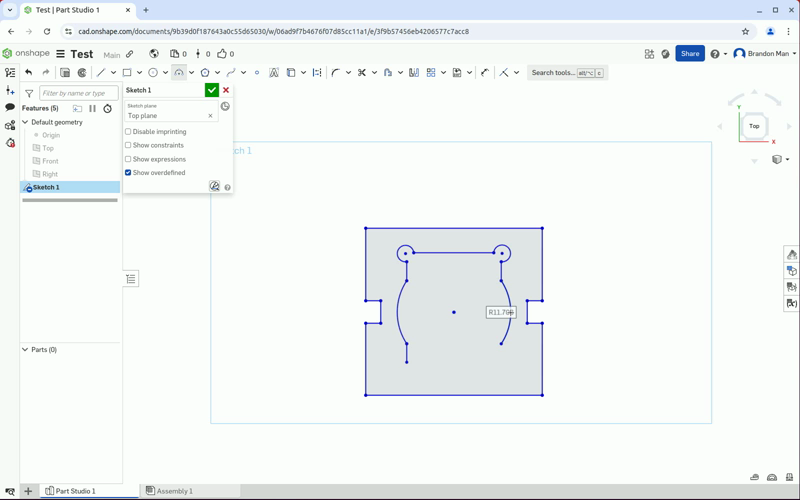
key(l)
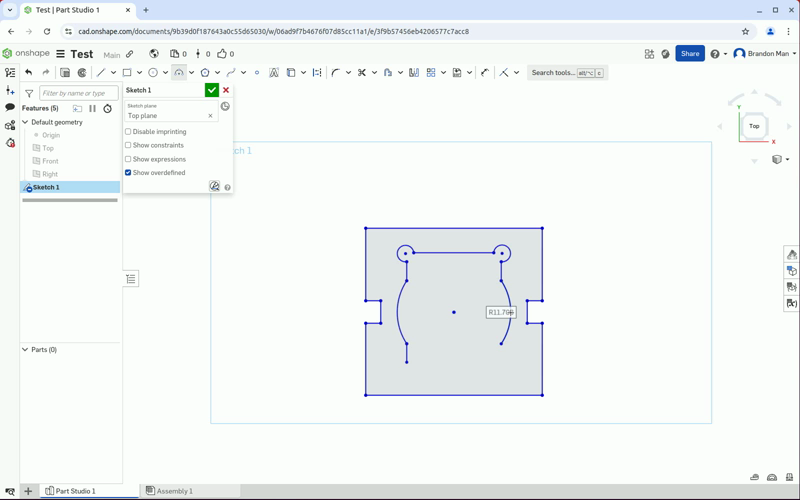
mouse_move(501, 343)
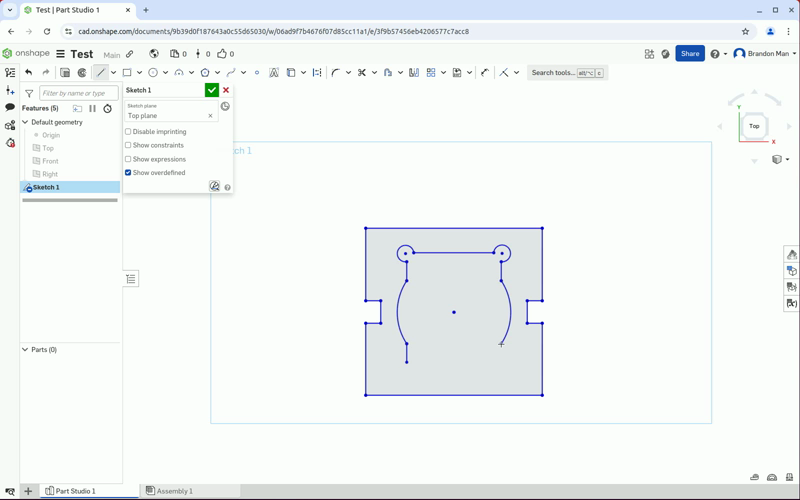
click(501, 343)
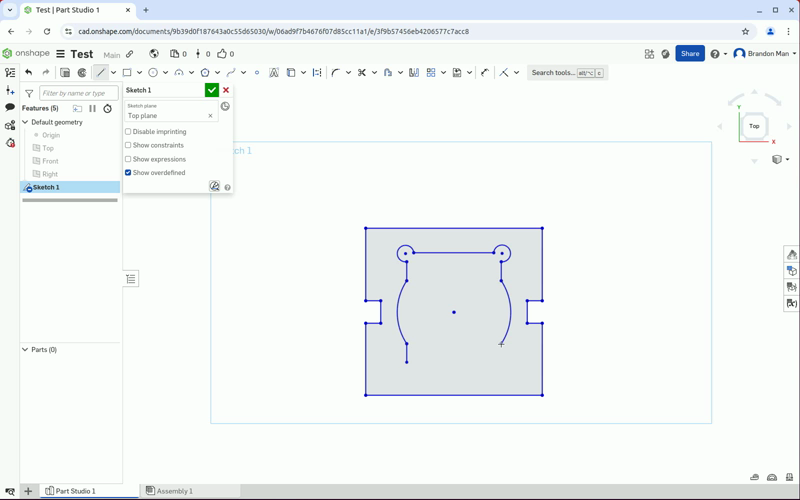
key_down(shift)
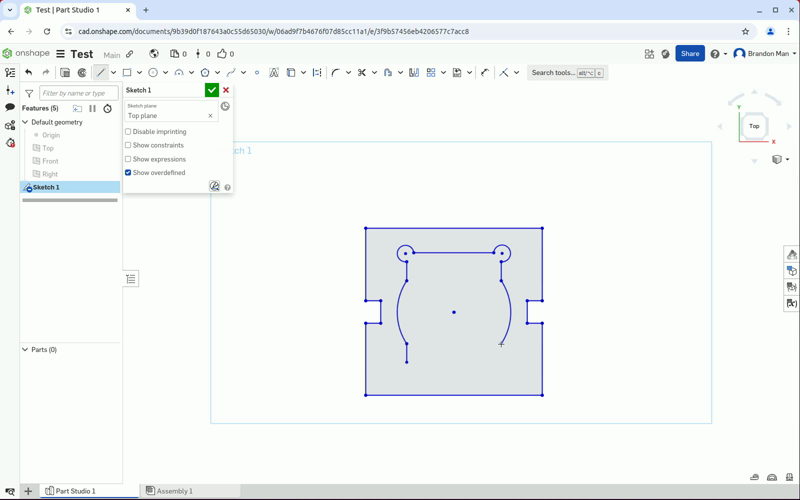
mouse_move(531, 343)
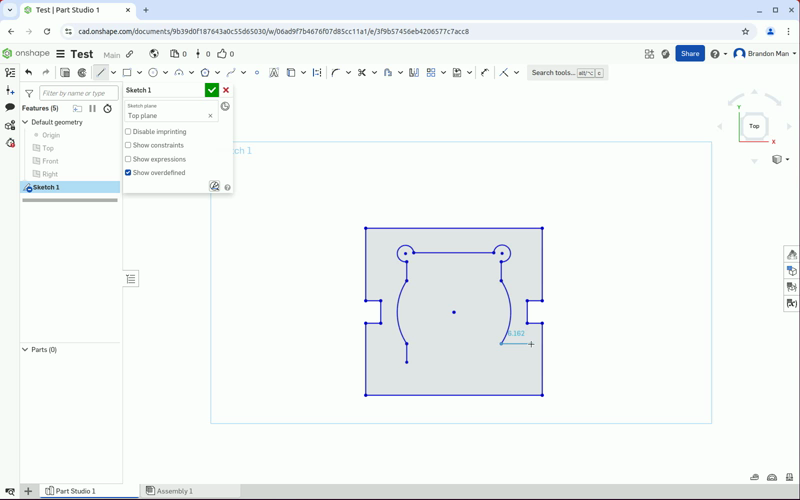
mouse_move(501, 362)
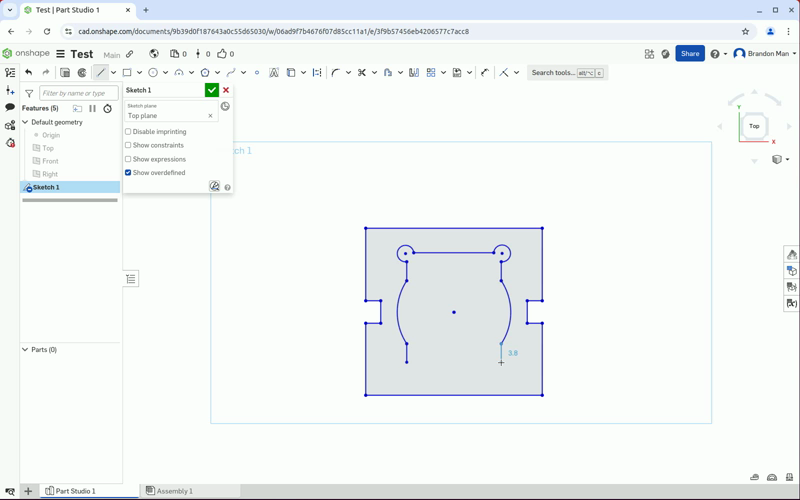
click(501, 362)
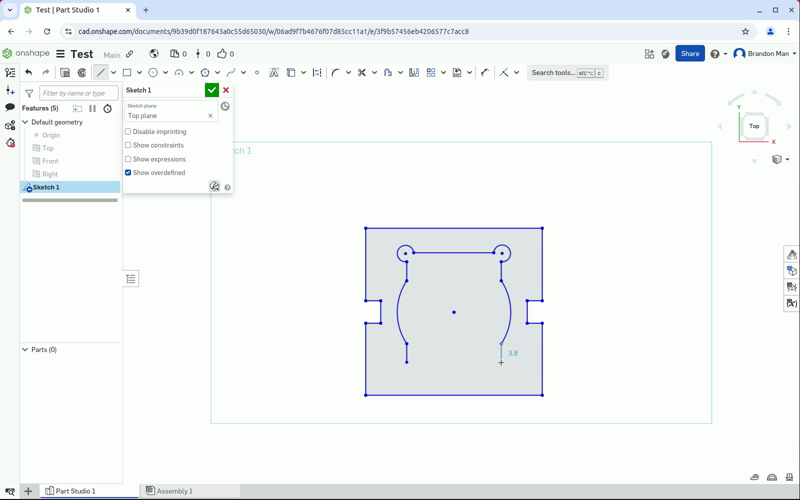
key_up(shift)
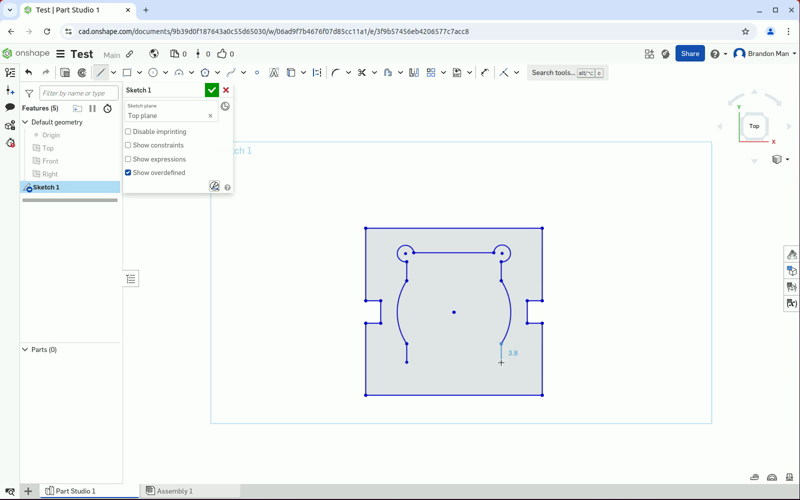
key(esc)
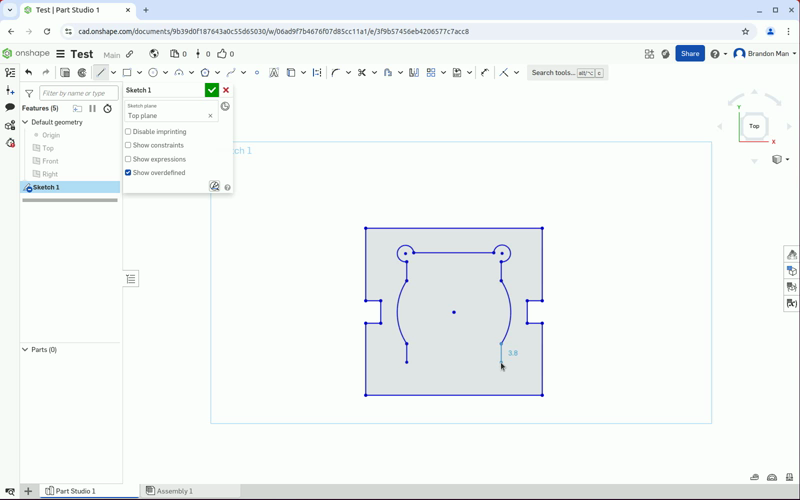
key(a)
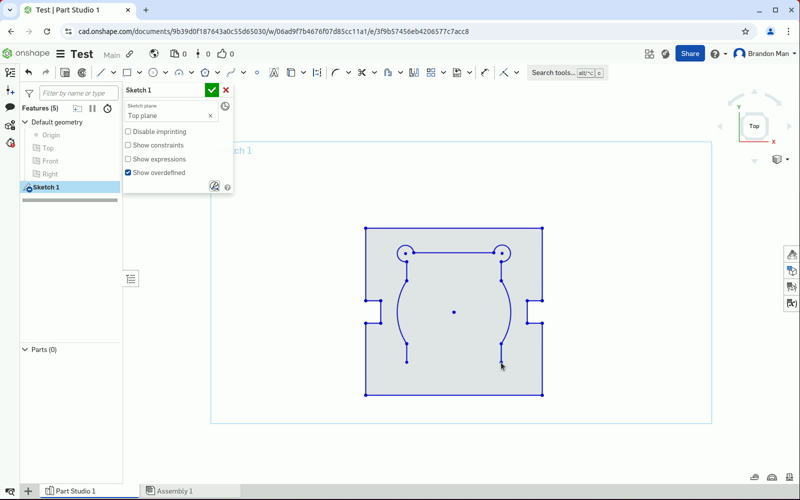
mouse_move(501, 362)
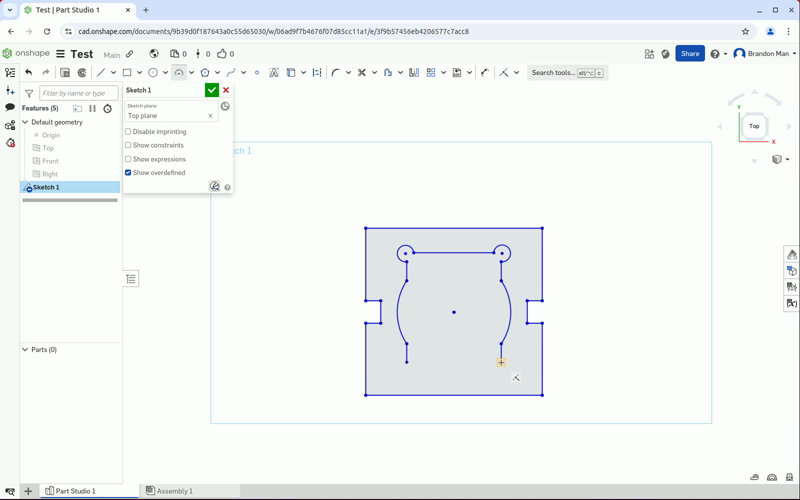
click(501, 362)
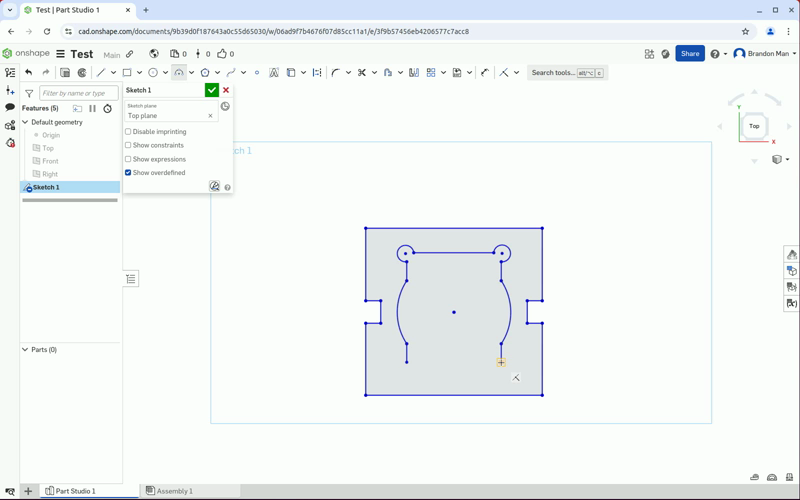
key_down(shift)
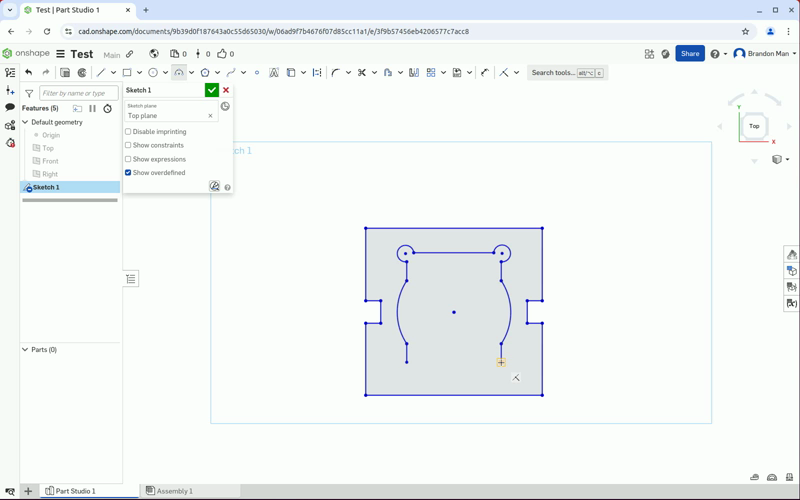
mouse_move(493, 369)
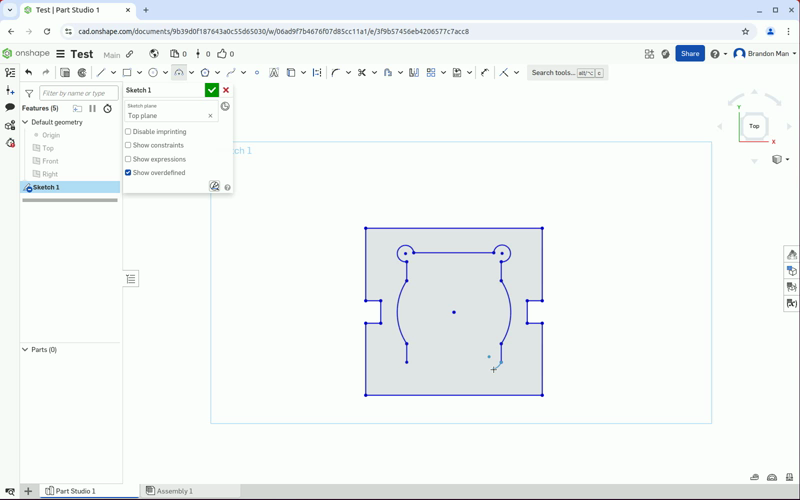
click(493, 369)
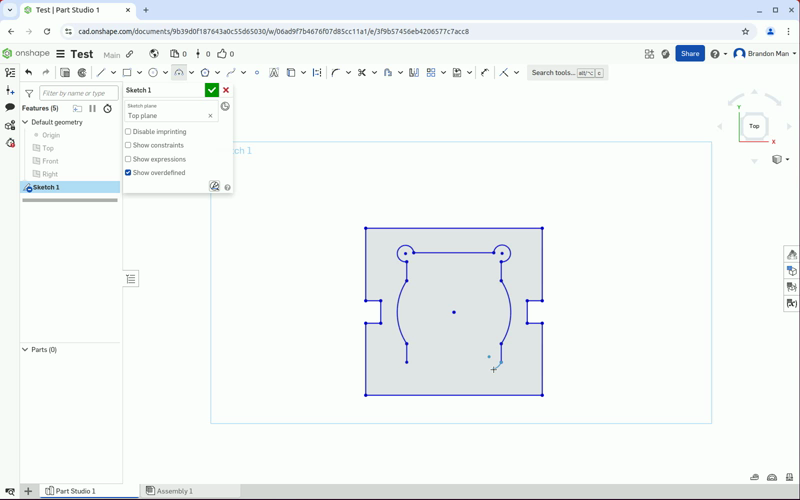
mouse_move(506, 374)
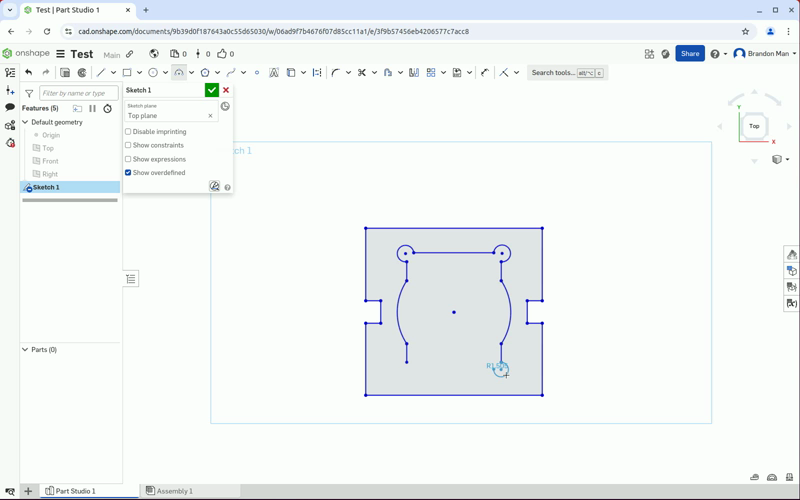
click(506, 374)
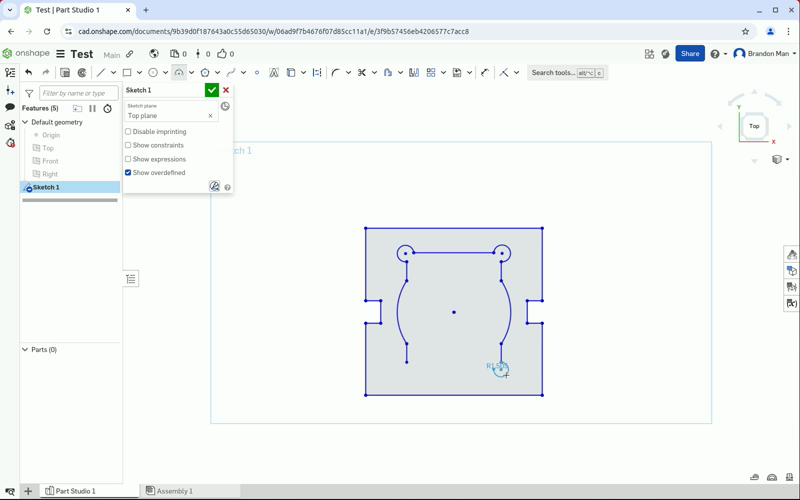
key_up(shift)
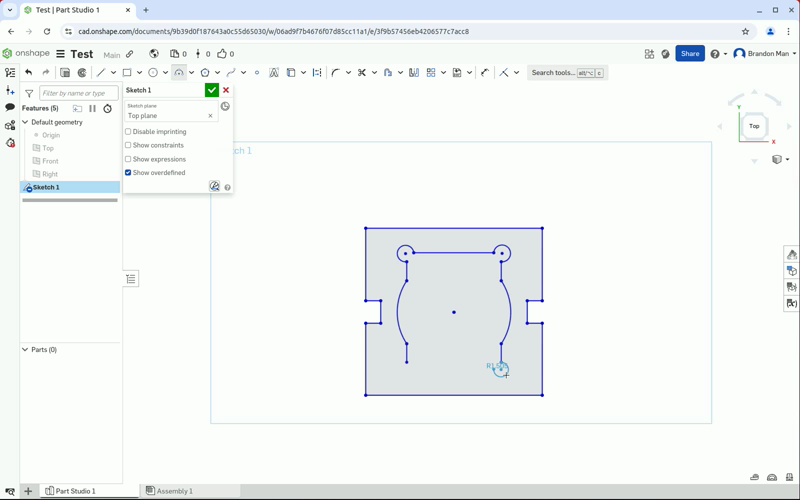
key(esc)
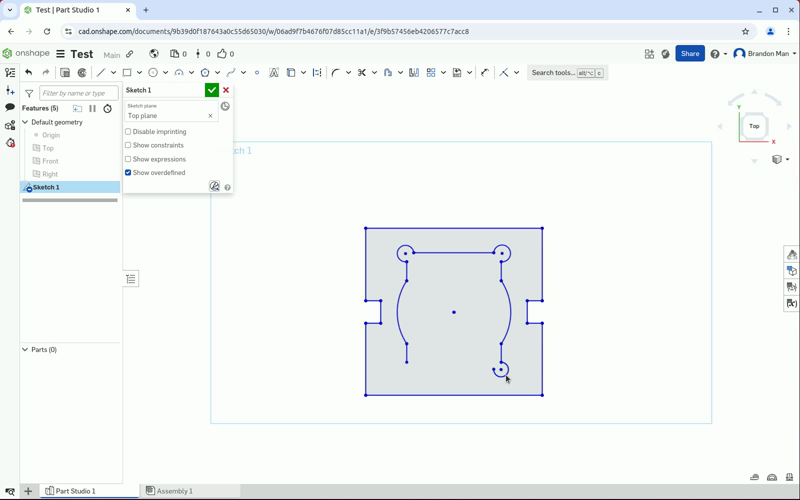
key(l)
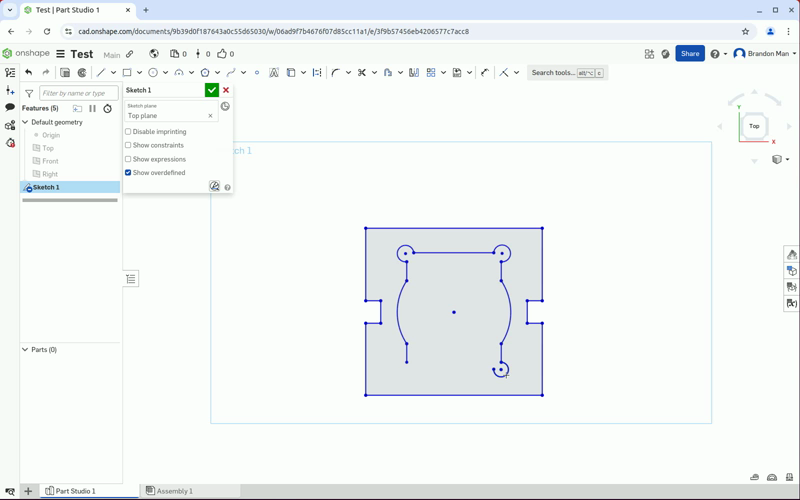
mouse_move(493, 369)
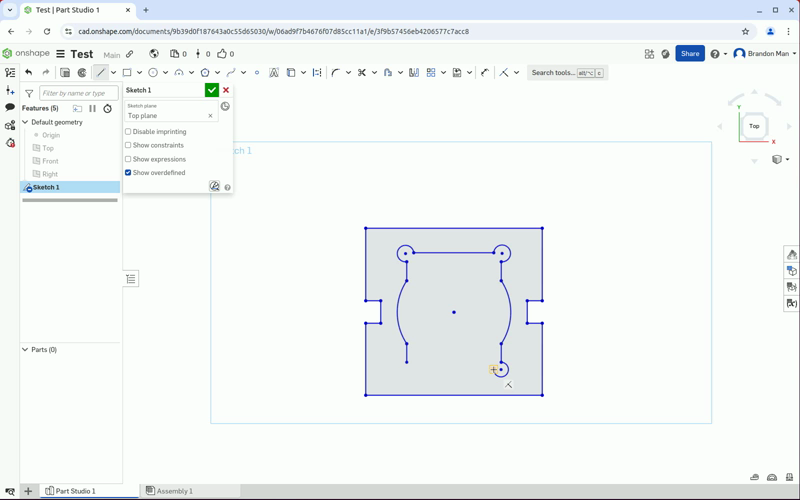
click(493, 369)
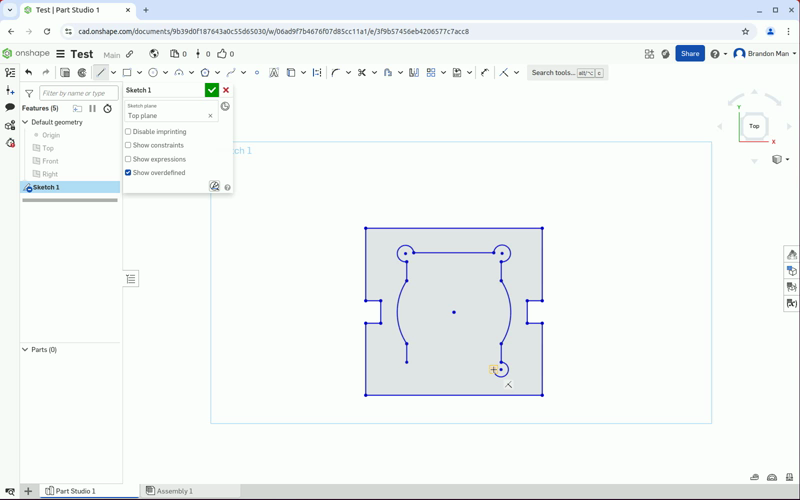
key_down(shift)
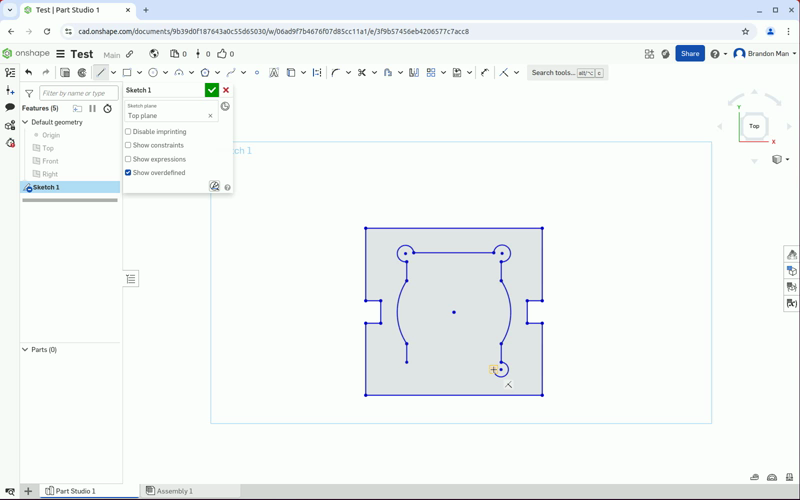
mouse_move(413, 369)
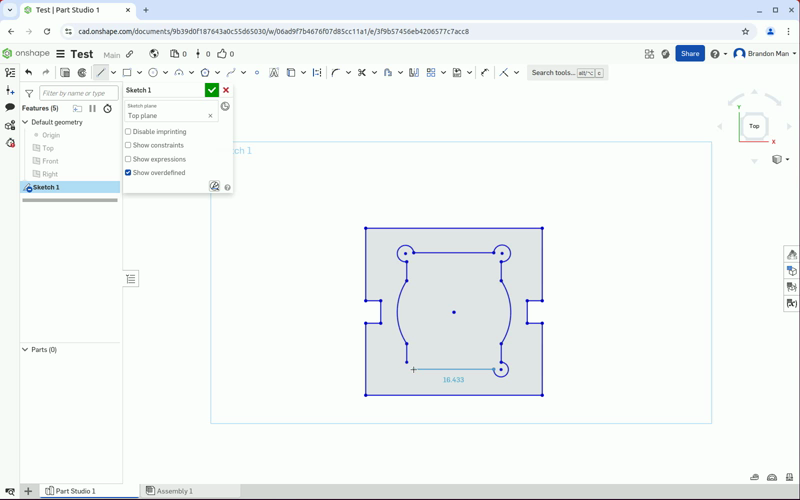
click(413, 369)
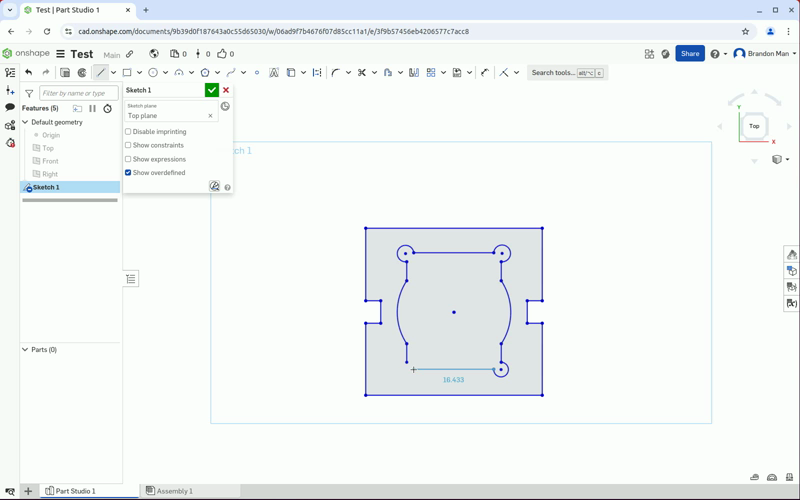
key_up(shift)
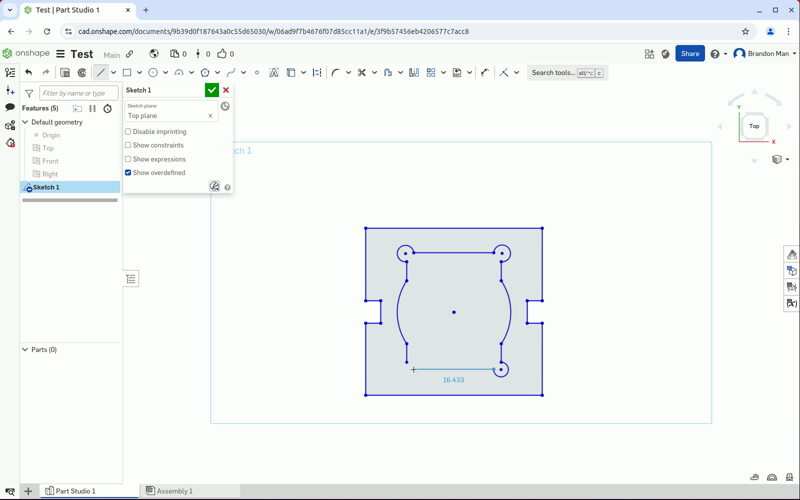
key(esc)
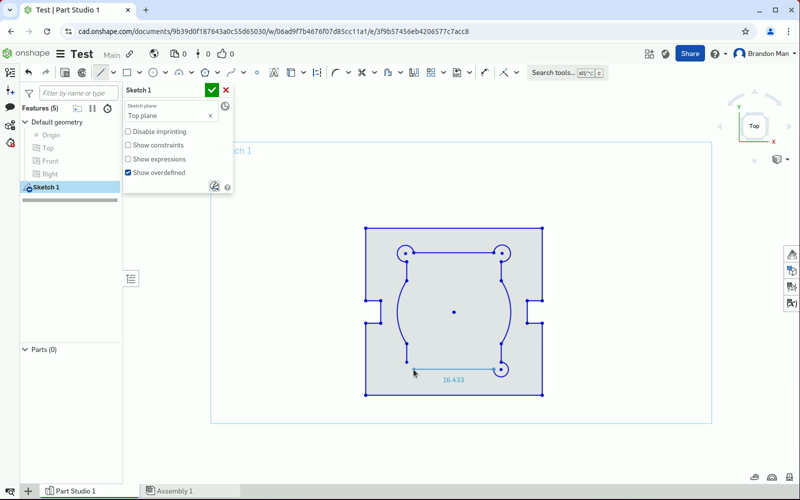
key(a)
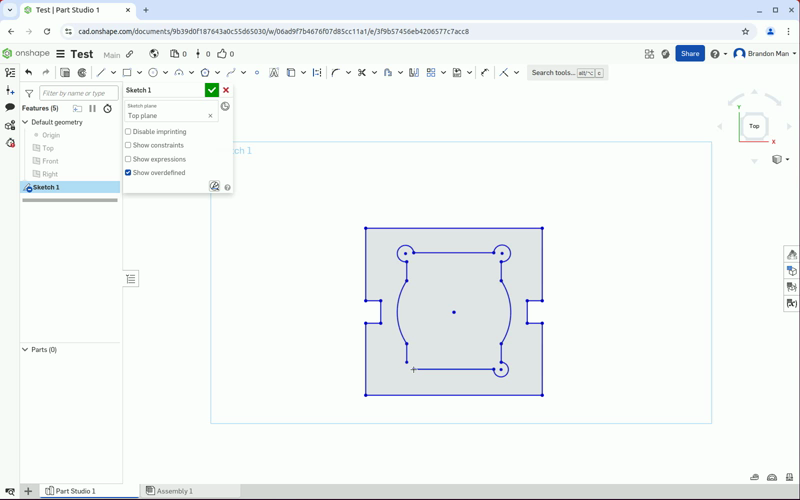
mouse_move(413, 369)
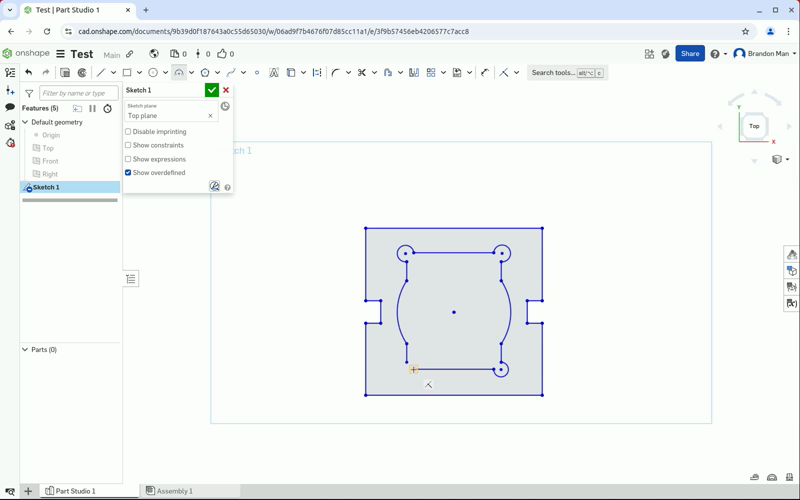
click(413, 369)
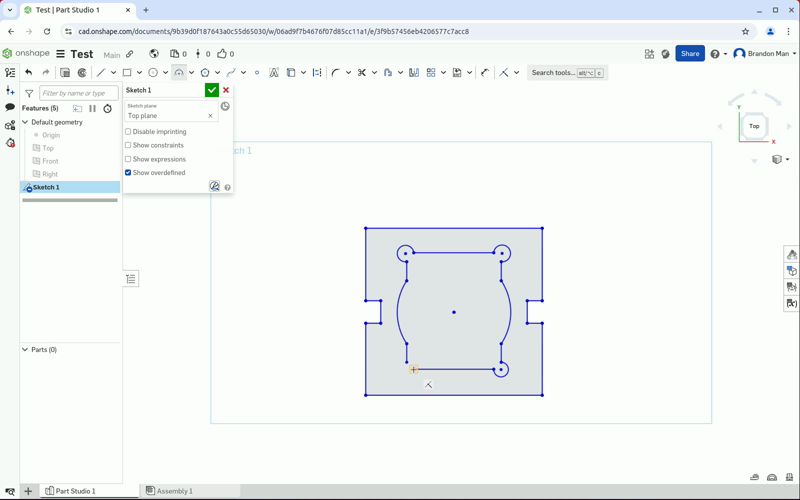
mouse_move(406, 362)
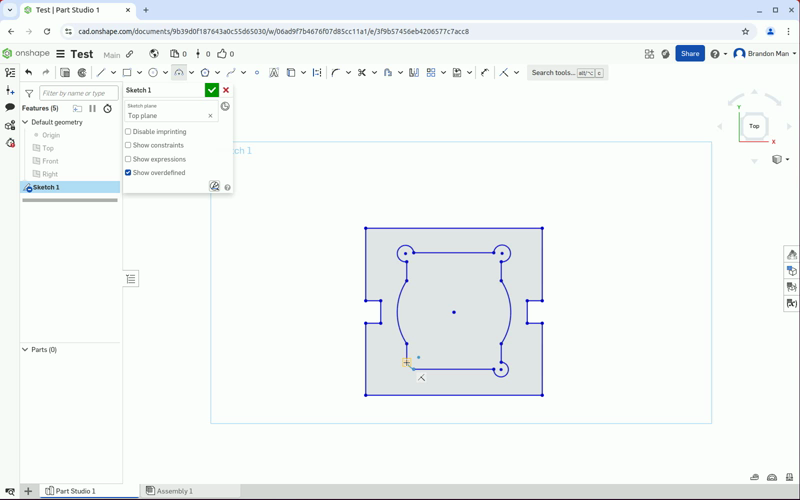
click(406, 362)
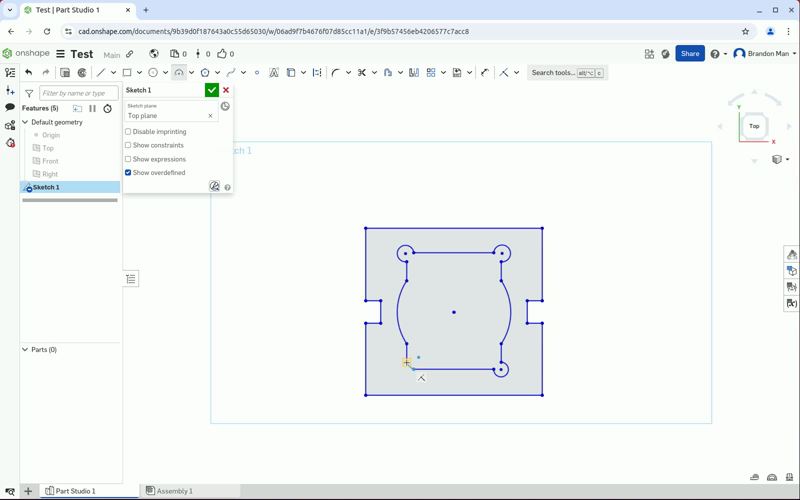
key_down(shift)
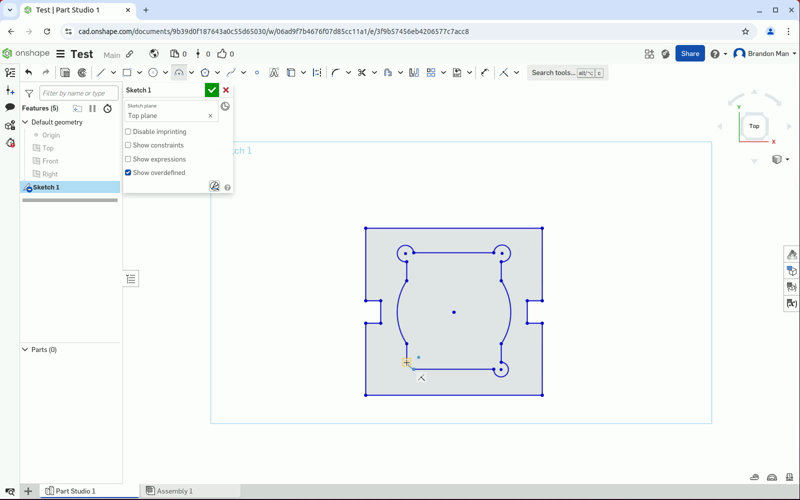
mouse_move(401, 374)
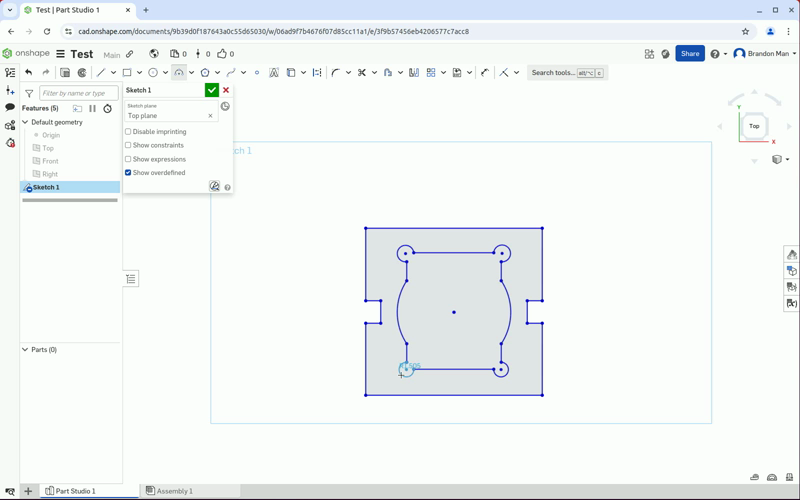
click(401, 374)
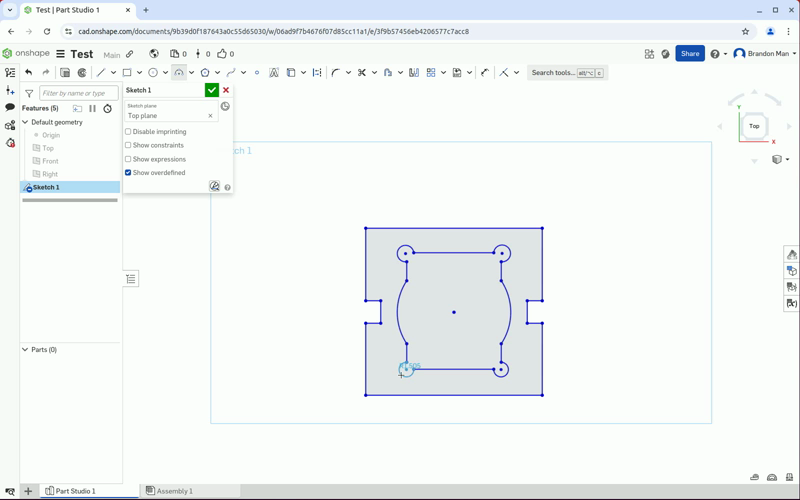
key_up(shift)
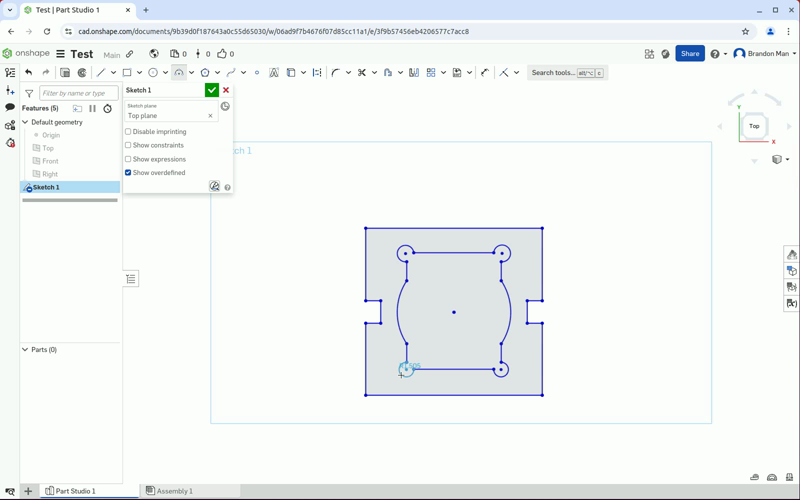
key(esc)
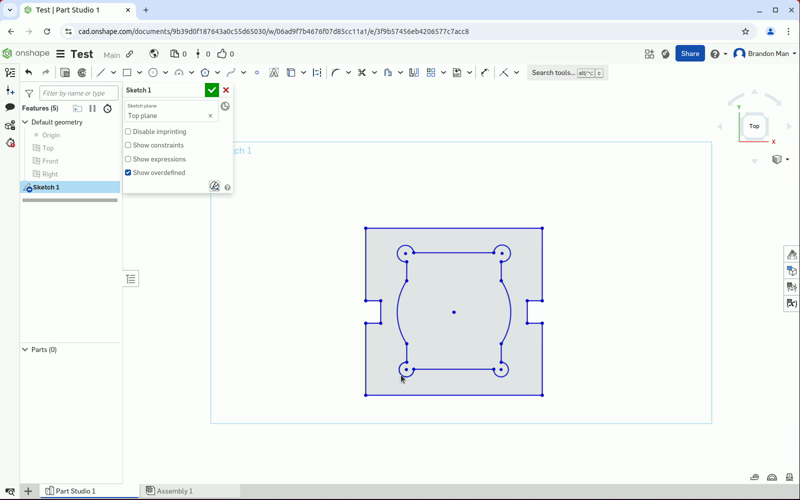
mouse_move(378, 276)
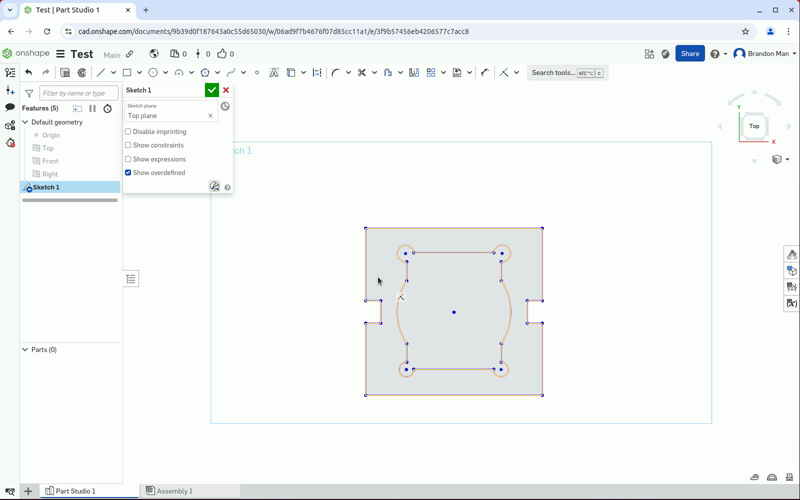
click(378, 276)
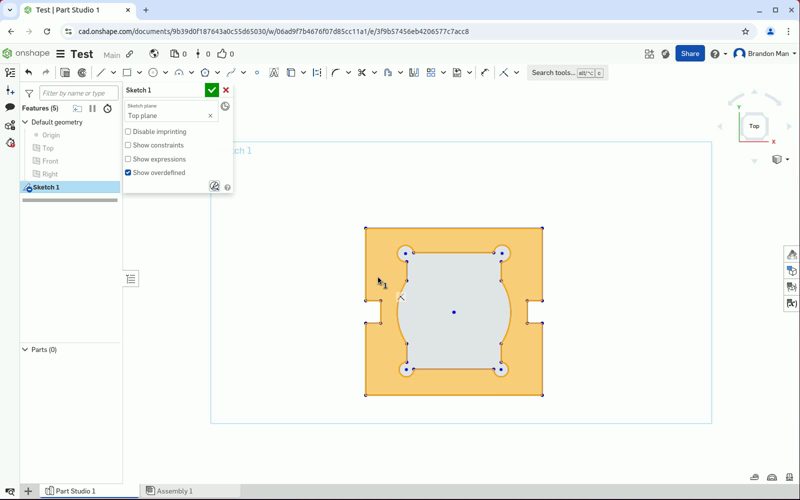
mouse_move(73, 352)
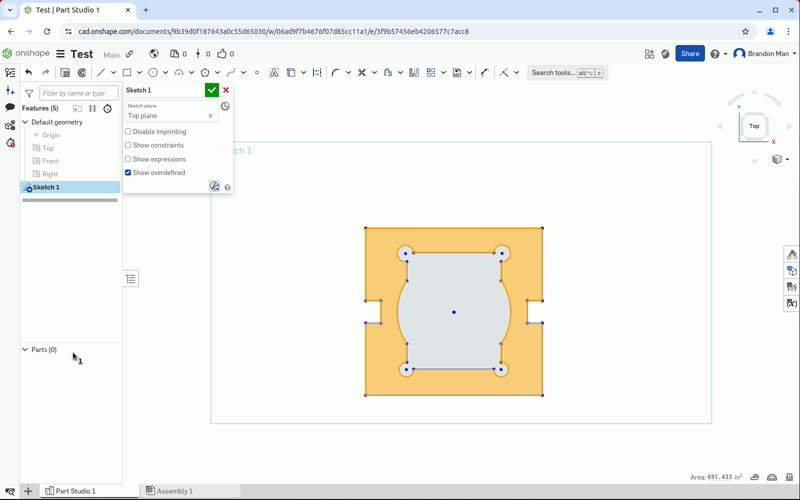
key(shift+y)
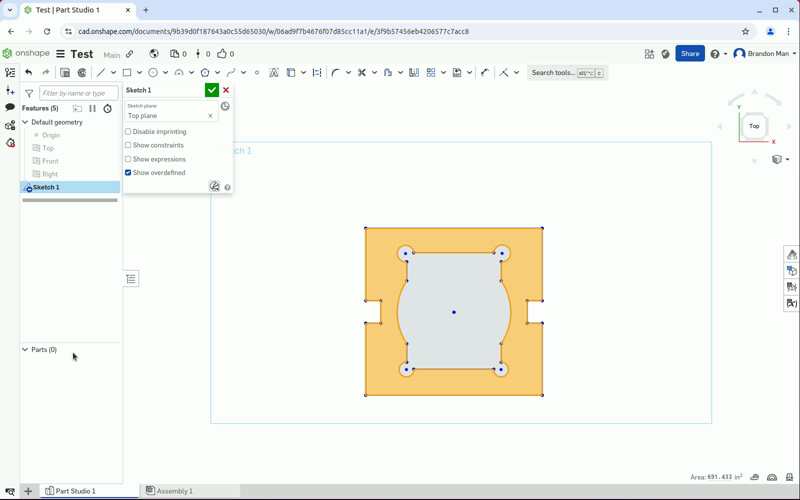
key(shift+e)
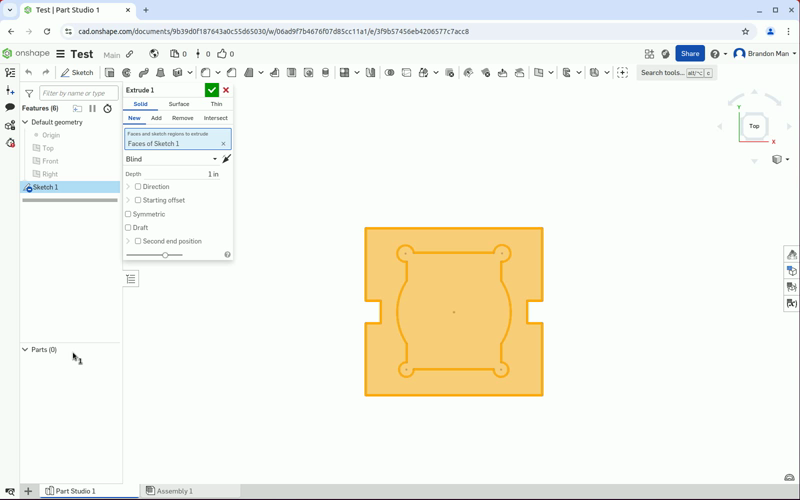
mouse_move(143, 106)
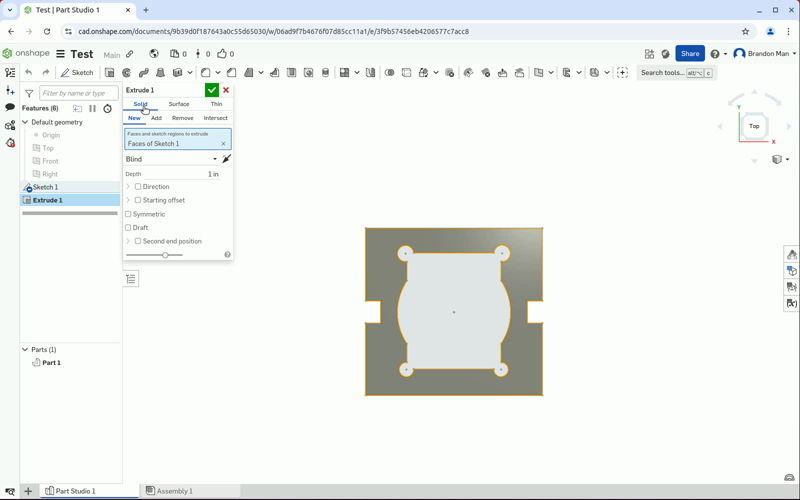
click(143, 106)
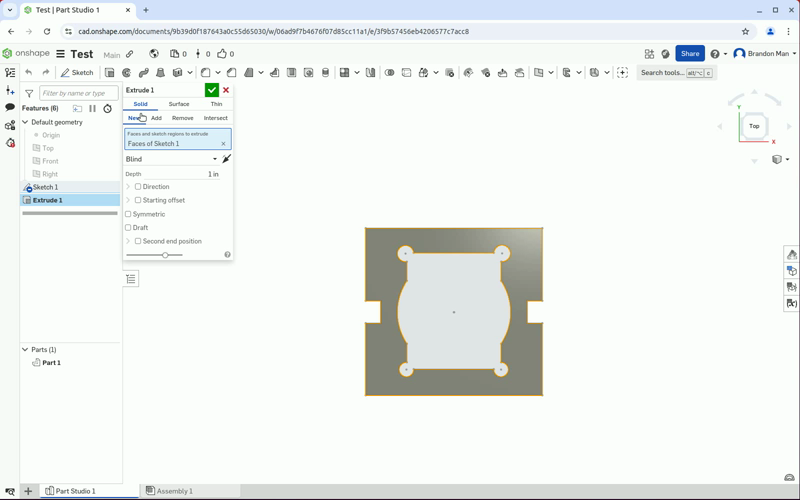
mouse_move(137, 120)
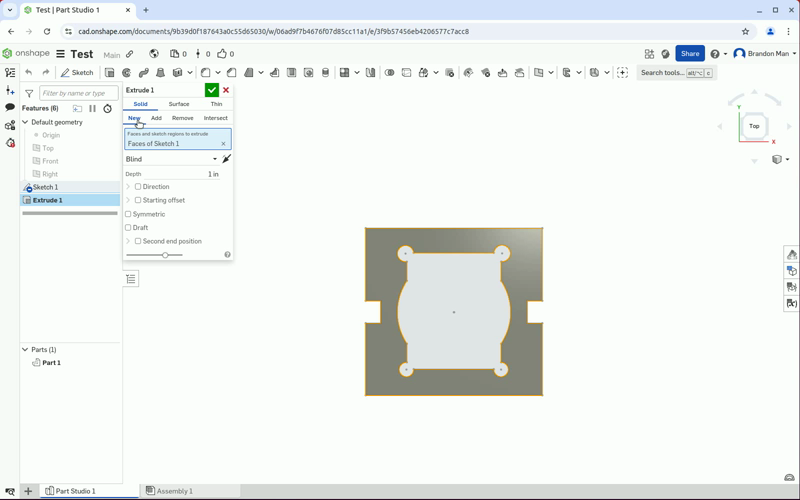
click(137, 120)
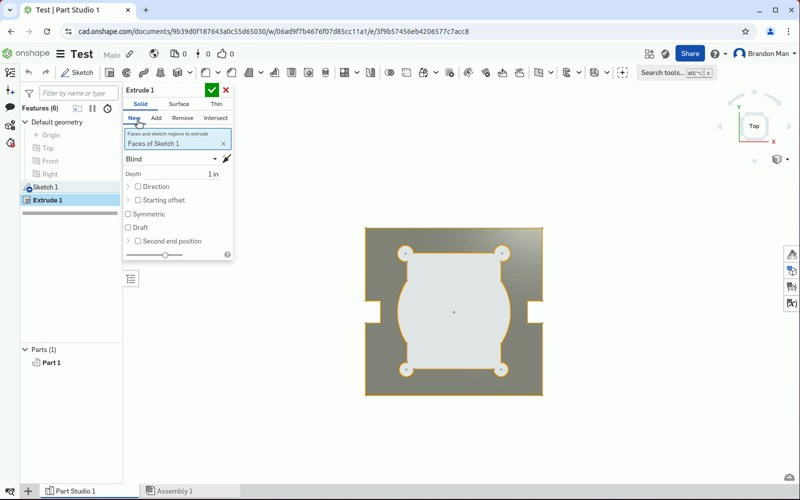
key(tab, 4)
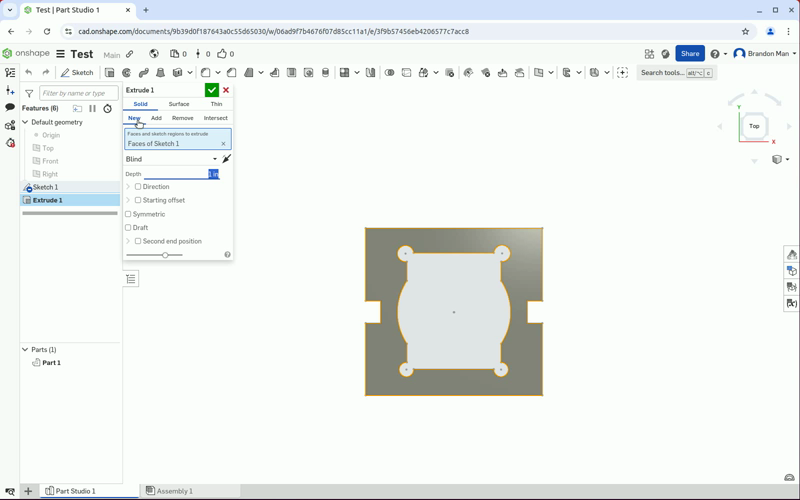
text(2.889)
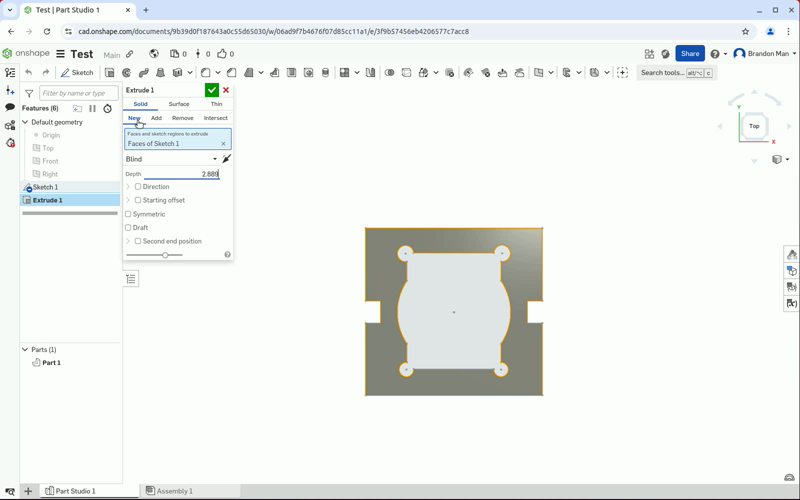
key(enter)
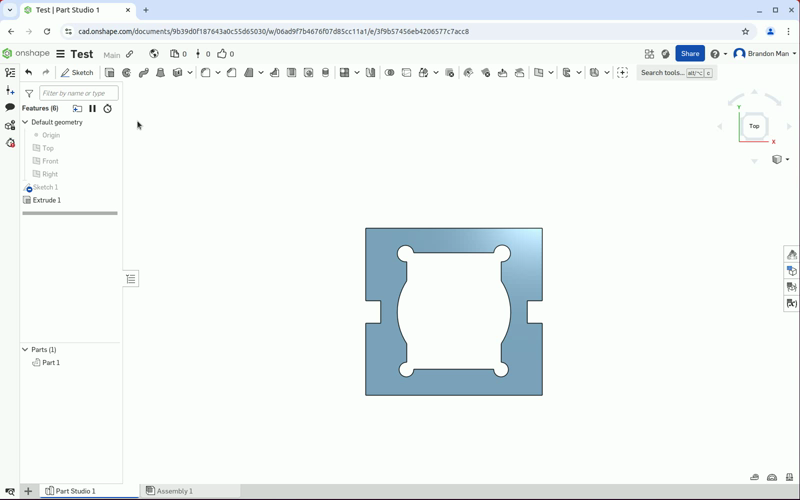
key(shift+h)
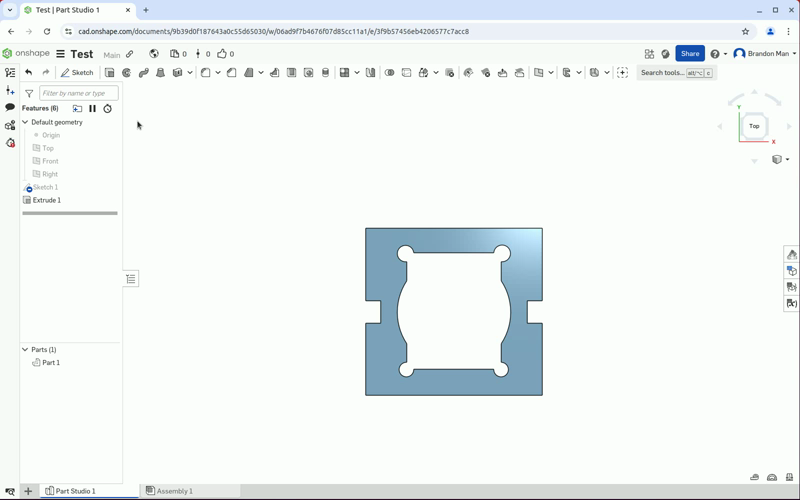
key(shift+h)
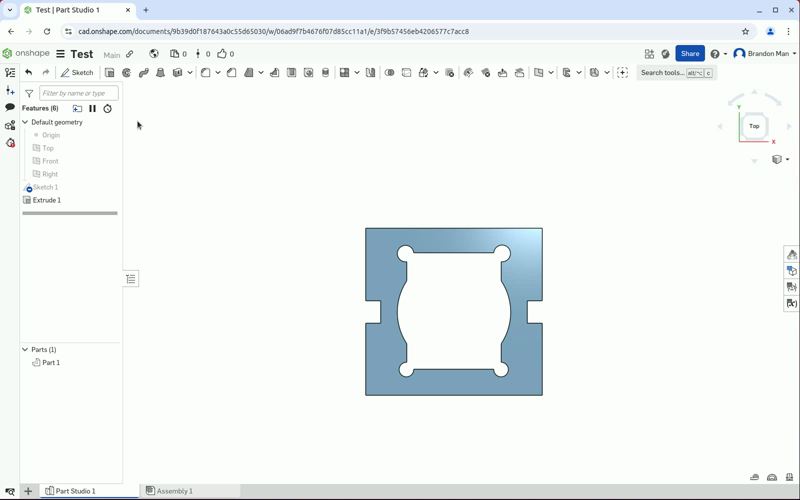
mouse_move(73, 189)
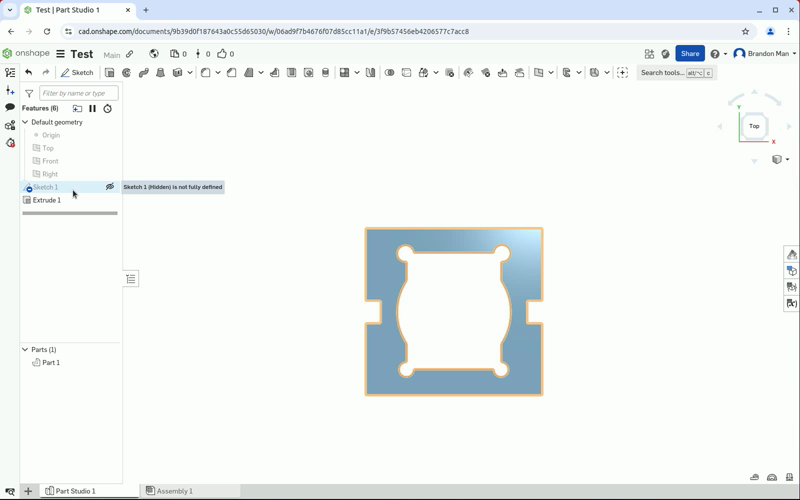
click(73, 189)
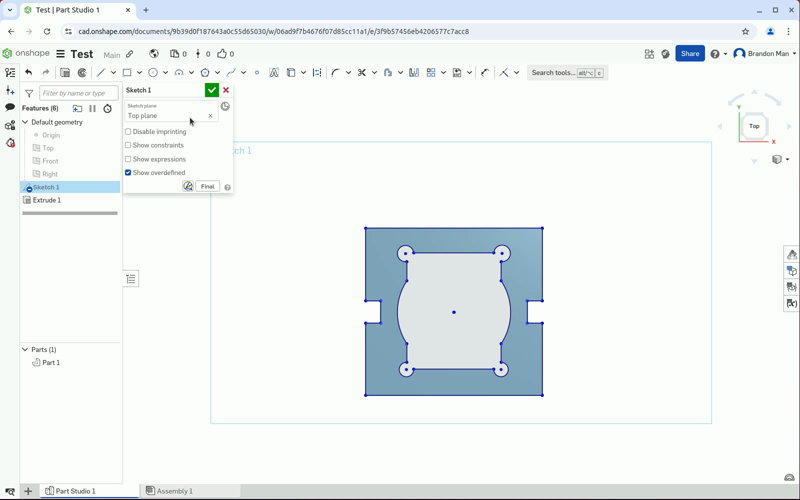
mouse_move(229, 92)
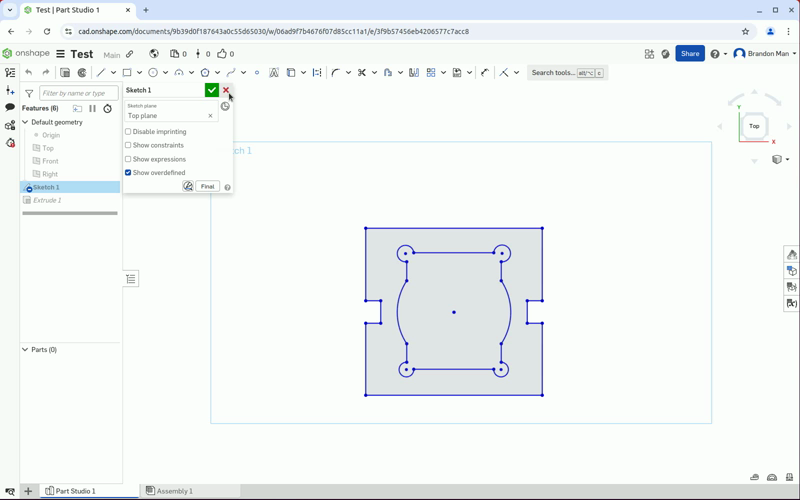
click(229, 92)
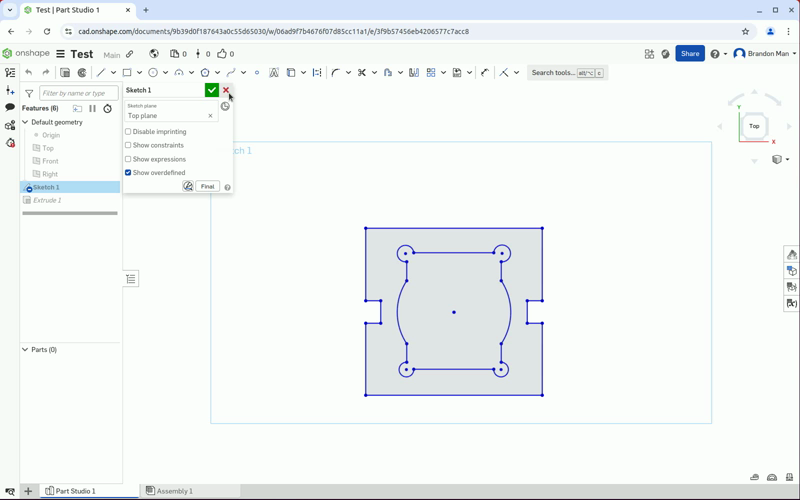
key(shift+s)
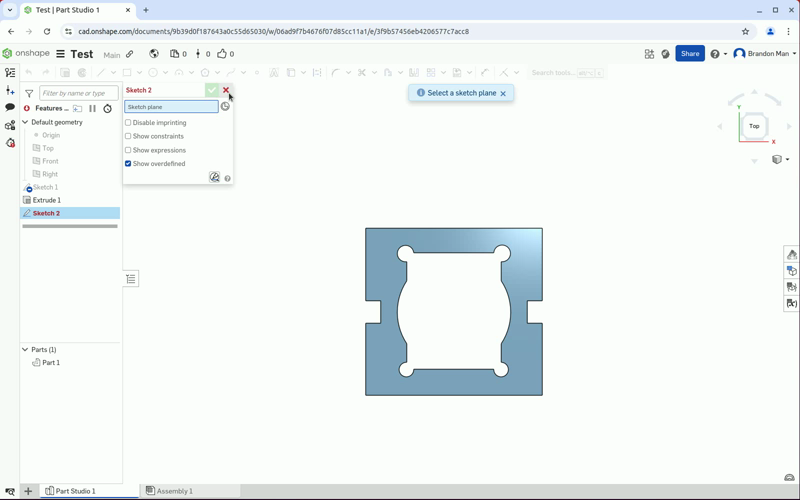
mouse_move(73, 150)
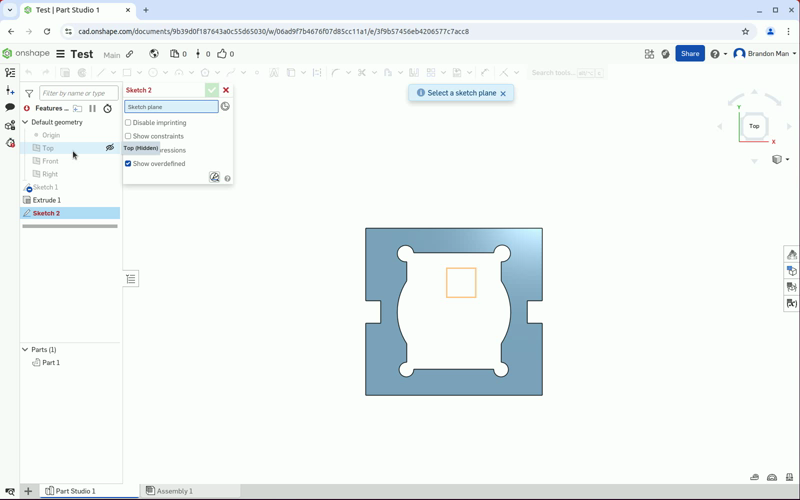
click(73, 150)
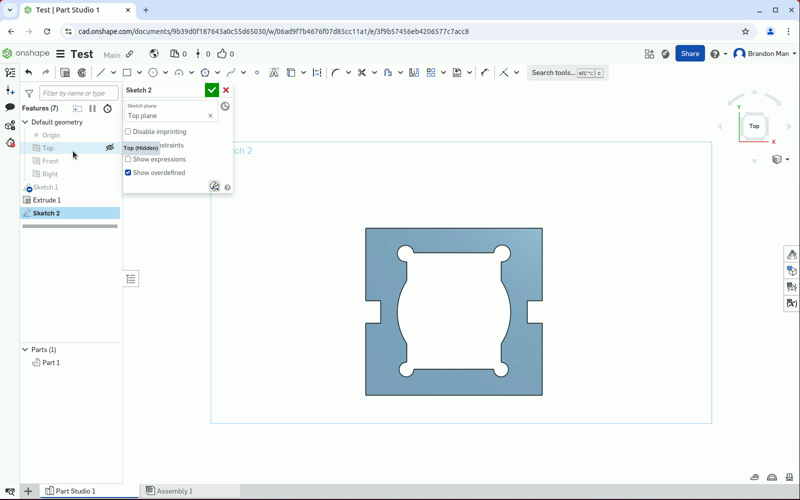
mouse_move(73, 352)
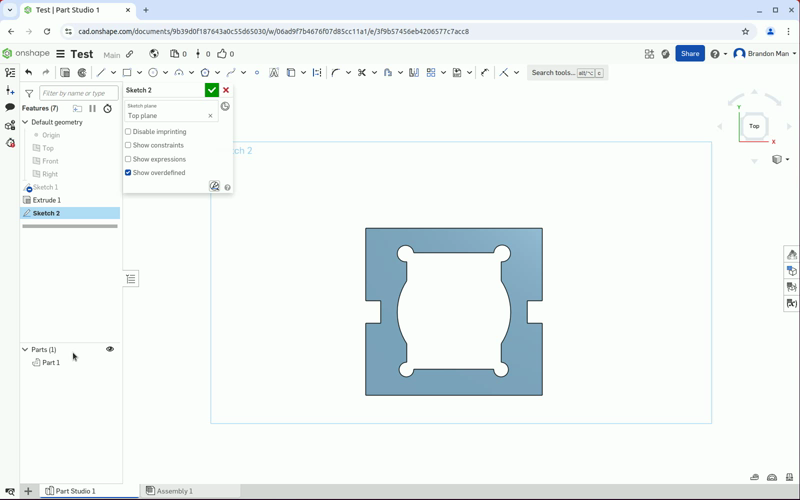
key(y)
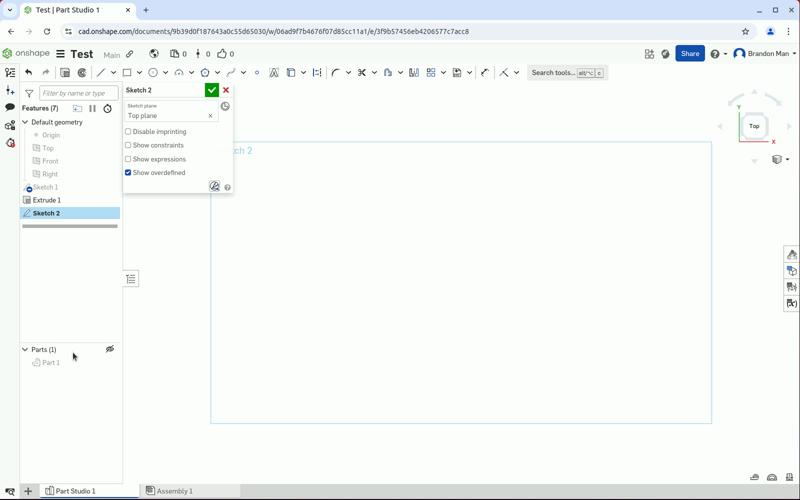
key(a)
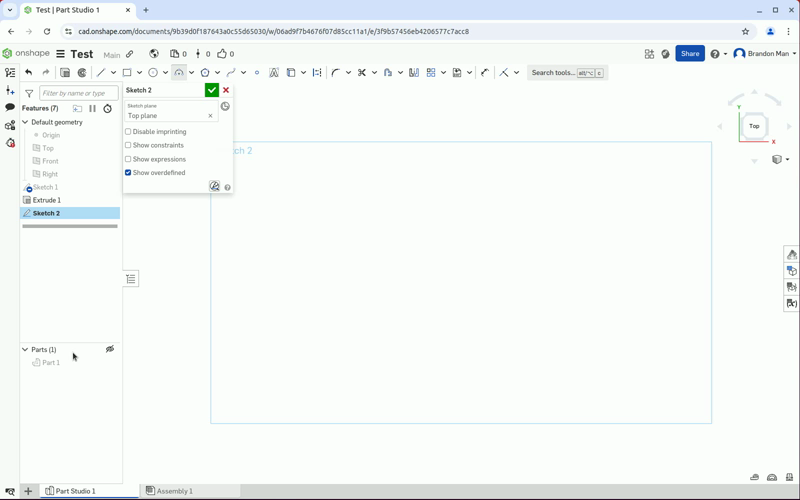
key_down(shift)
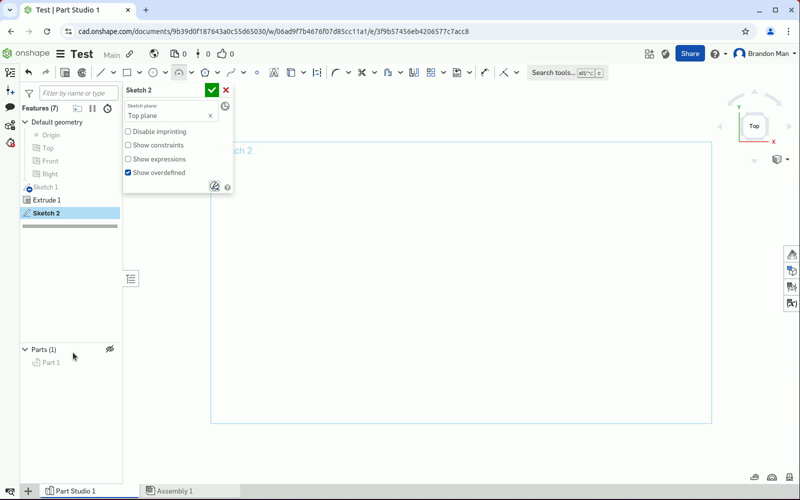
mouse_move(406, 280)
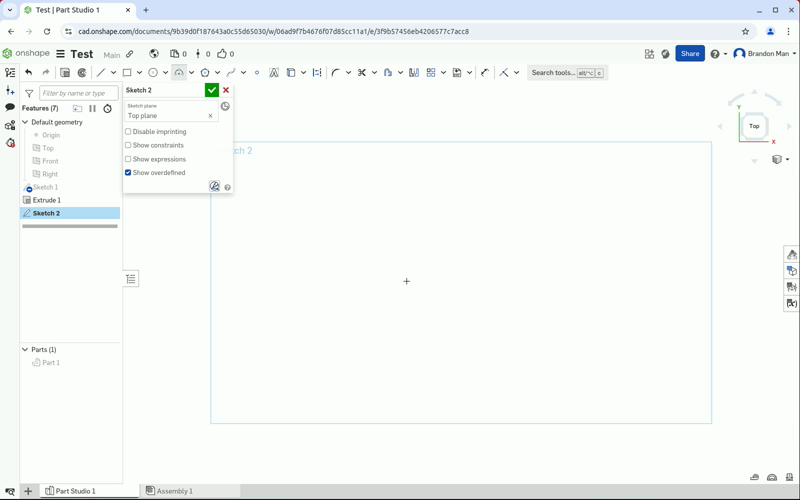
click(406, 280)
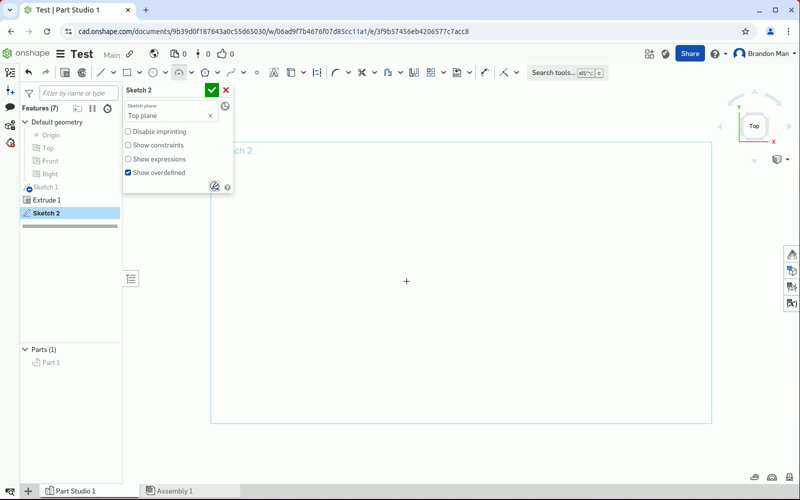
key_up(shift)
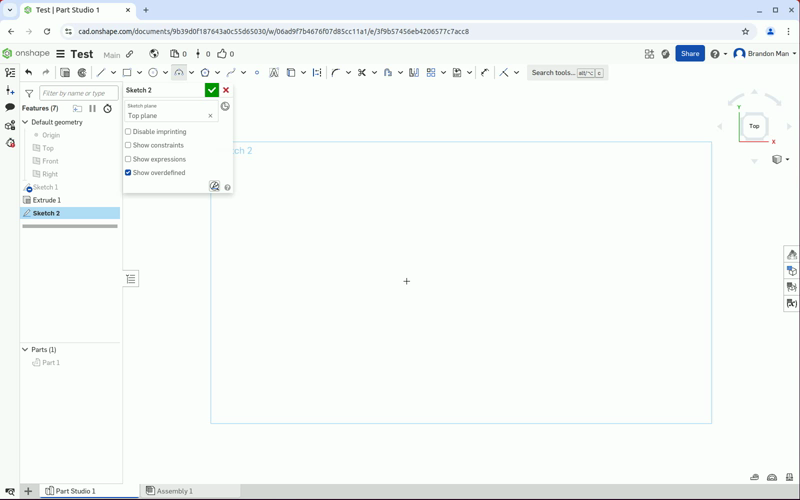
key_down(shift)
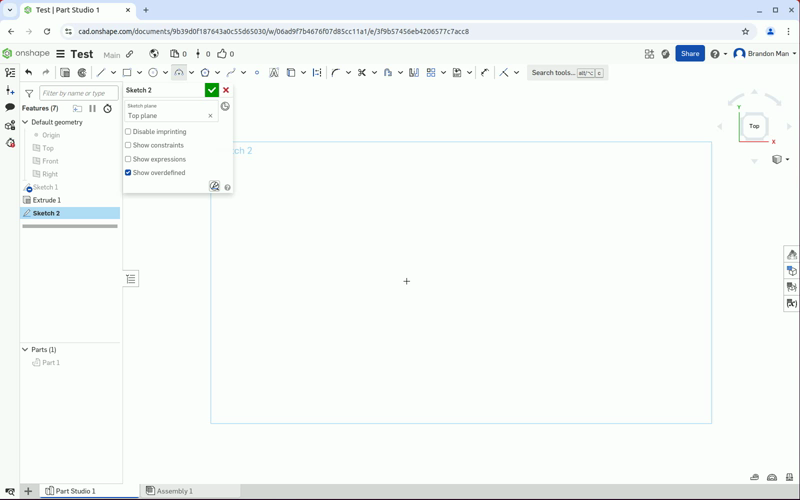
mouse_move(501, 280)
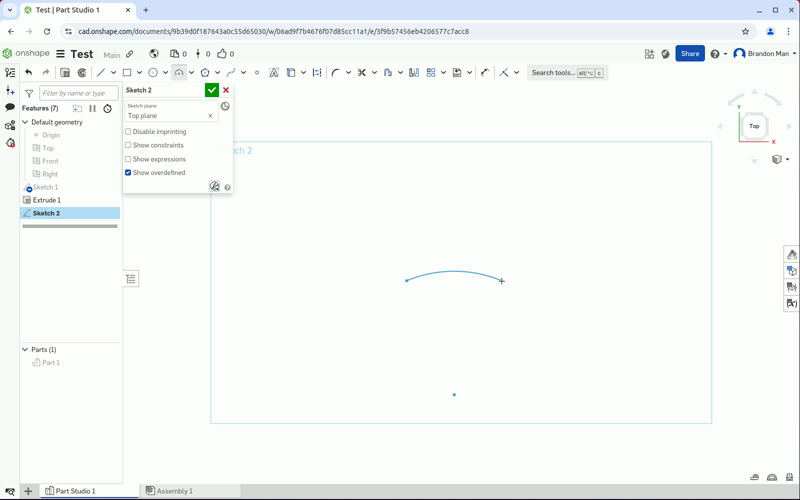
click(501, 280)
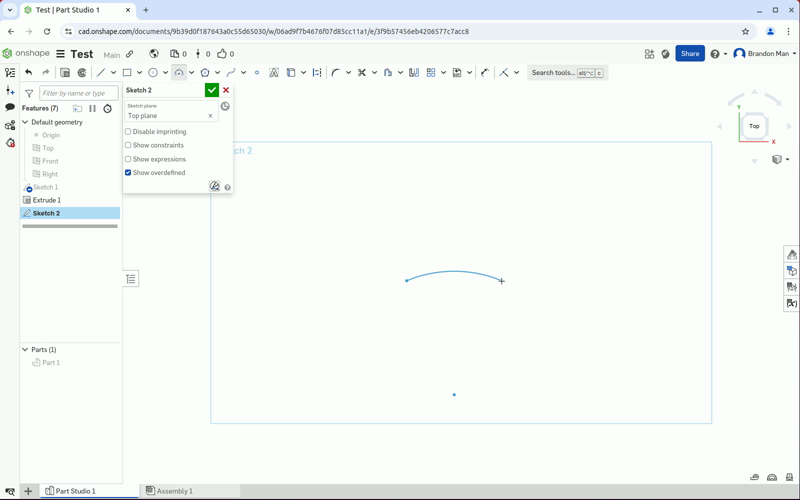
mouse_move(454, 255)
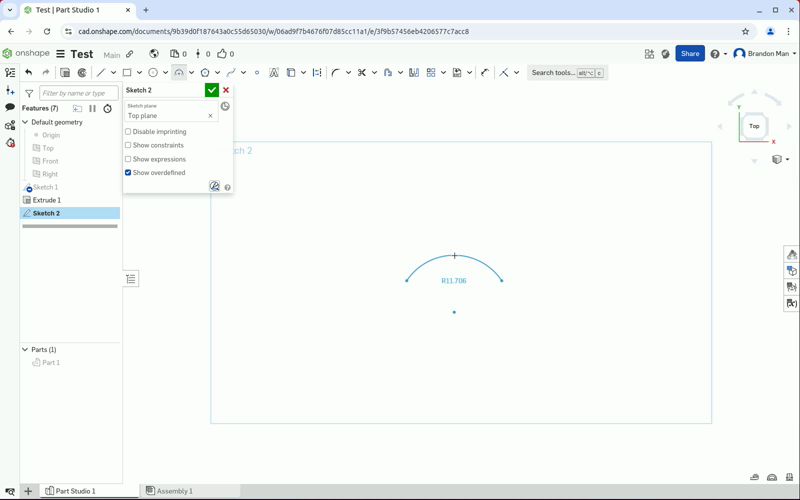
click(454, 255)
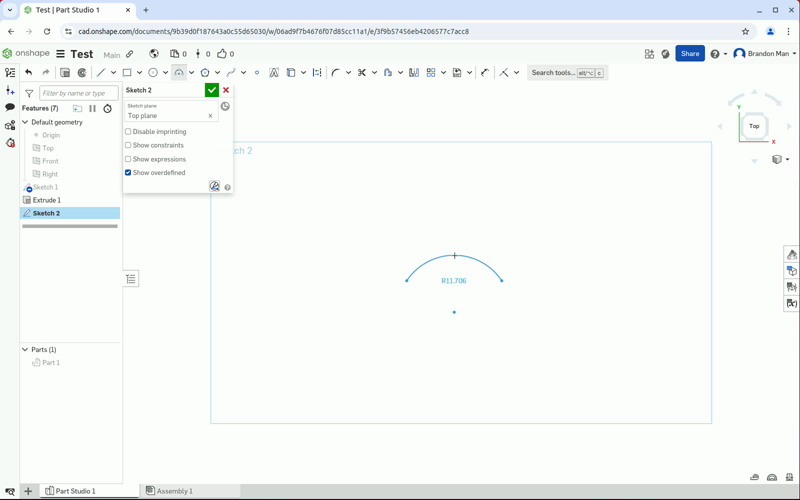
key_up(shift)
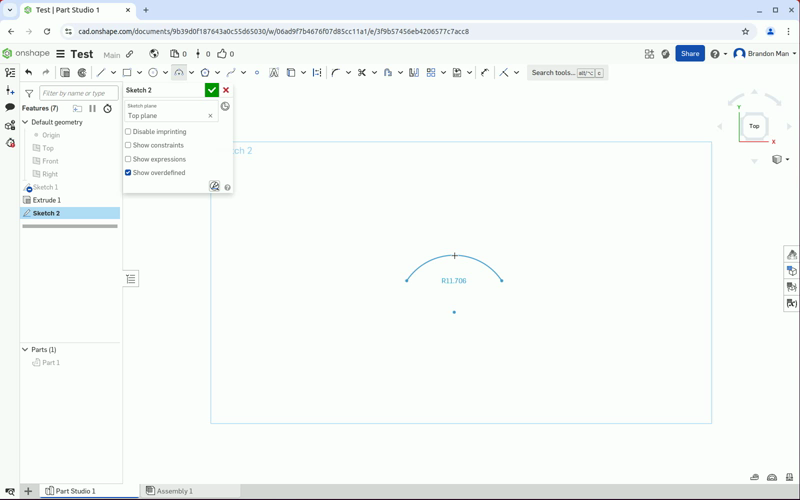
key(esc)
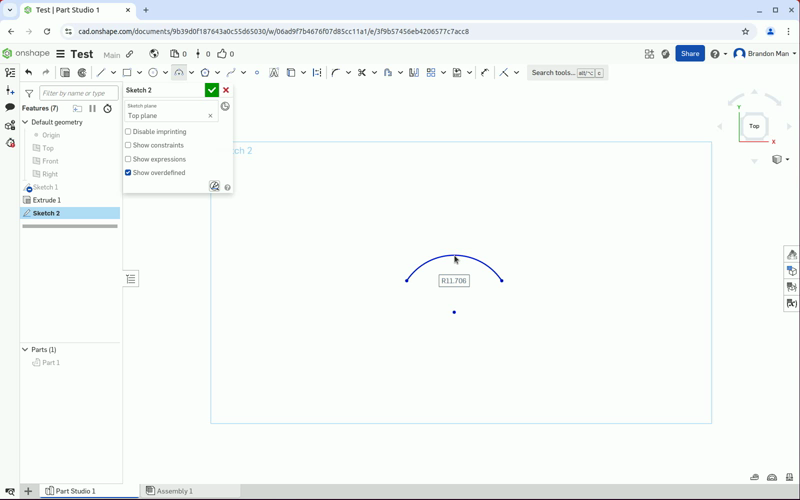
key(l)
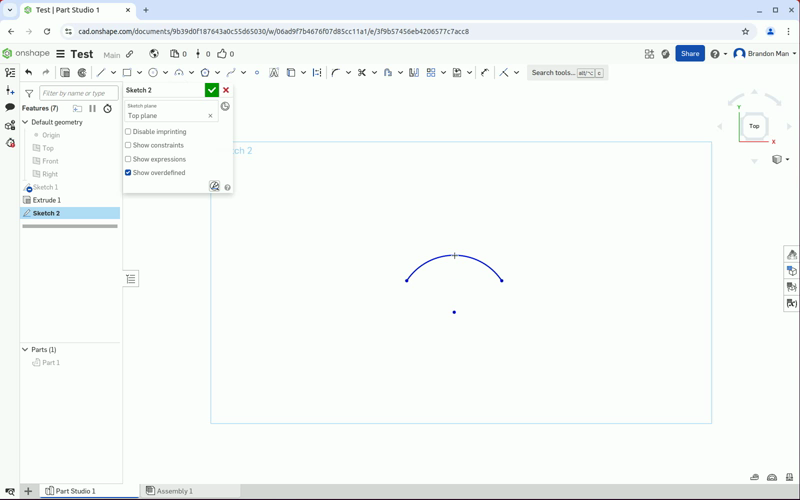
mouse_move(501, 280)
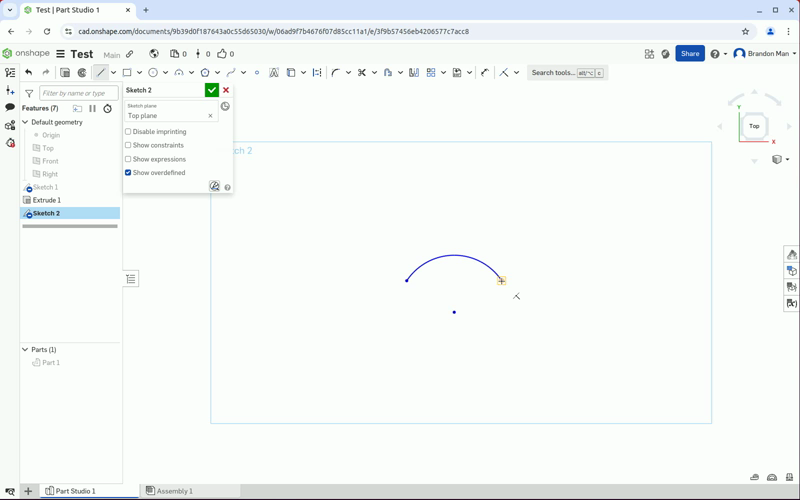
click(501, 280)
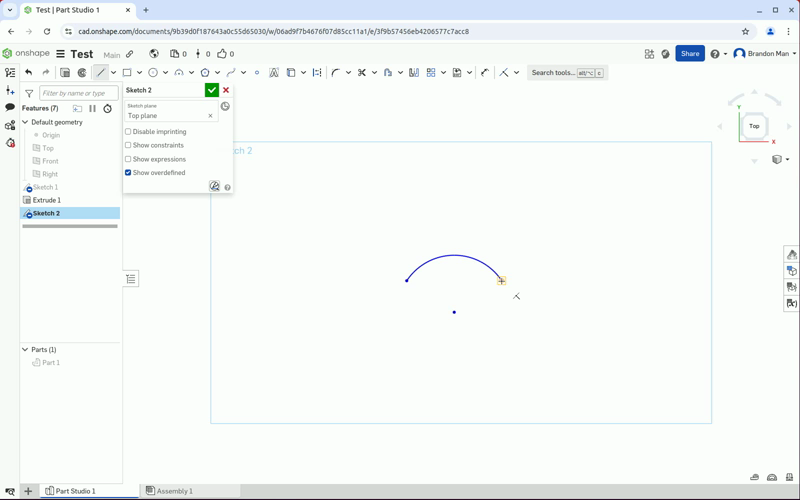
key_down(shift)
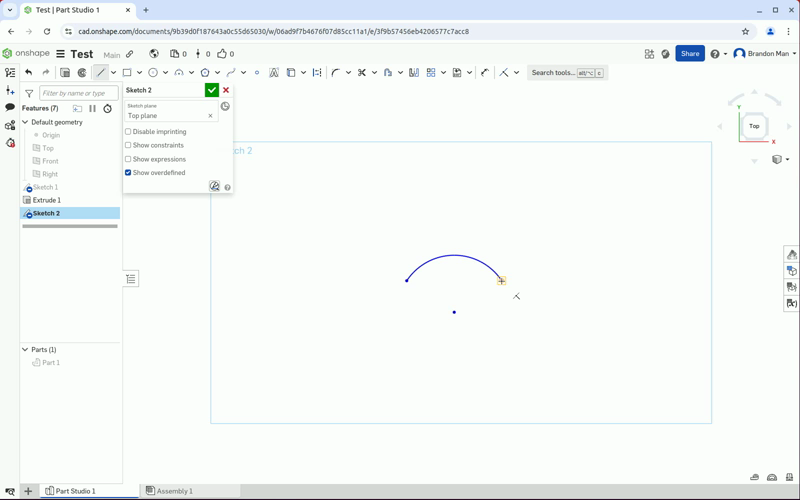
mouse_move(531, 280)
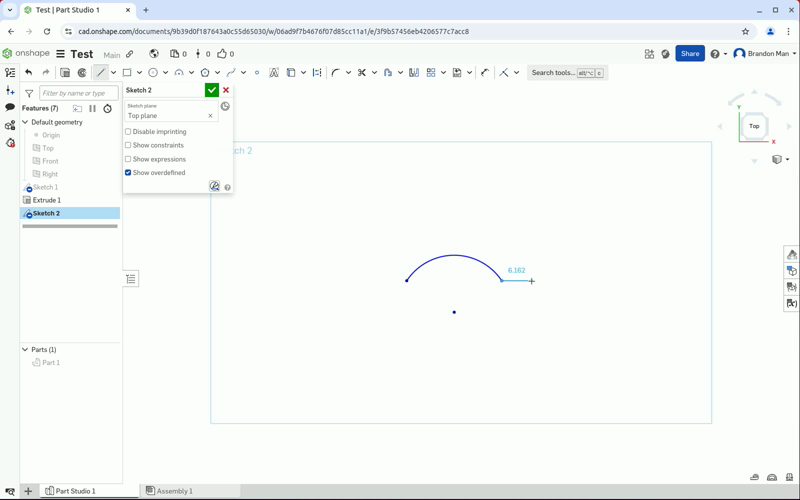
mouse_move(501, 261)
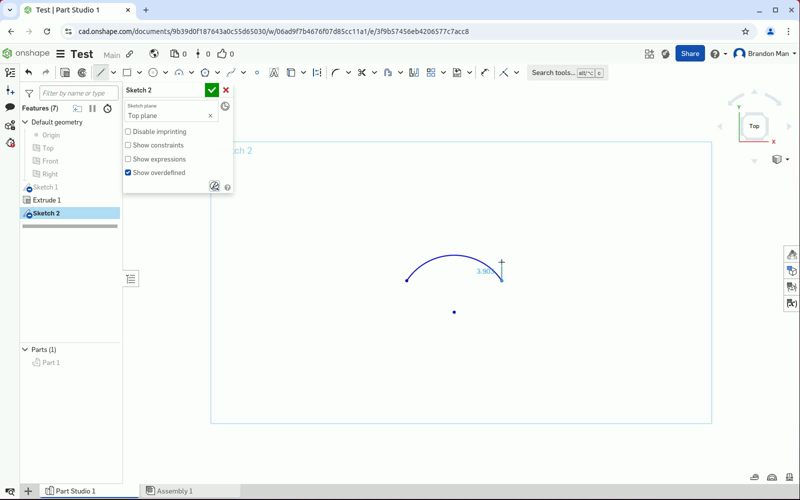
click(501, 261)
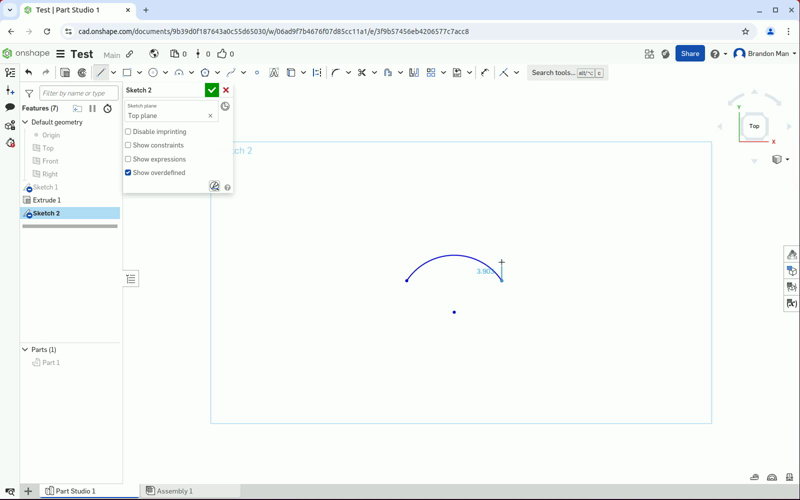
key_up(shift)
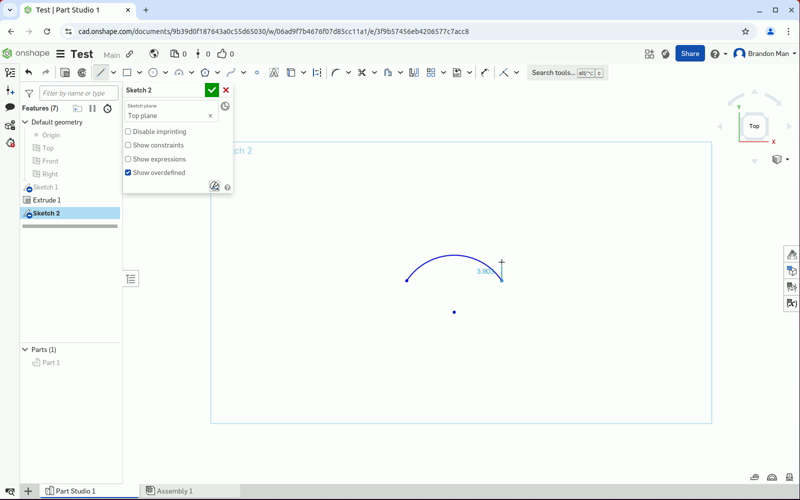
key(esc)
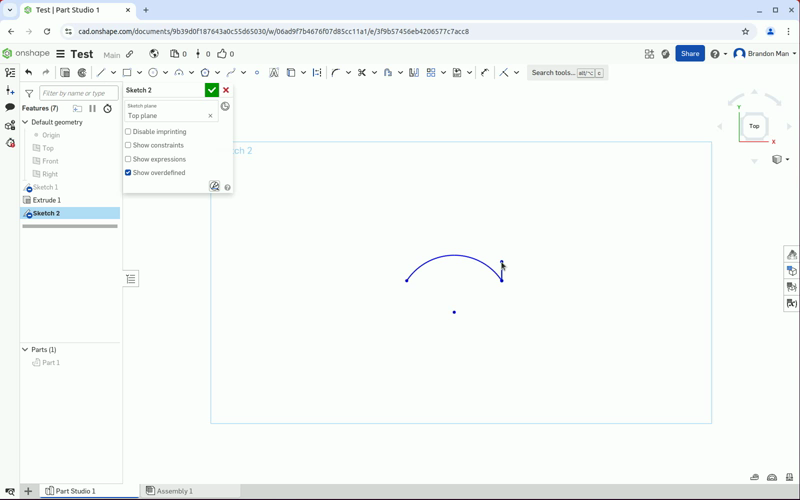
key(a)
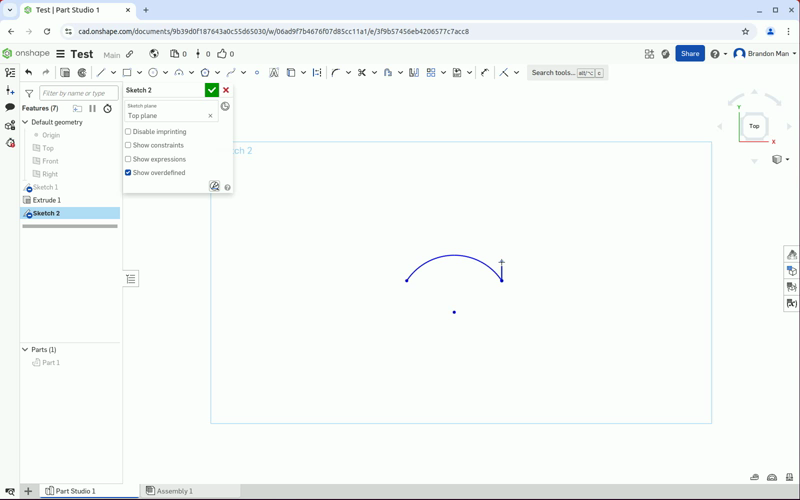
mouse_move(501, 261)
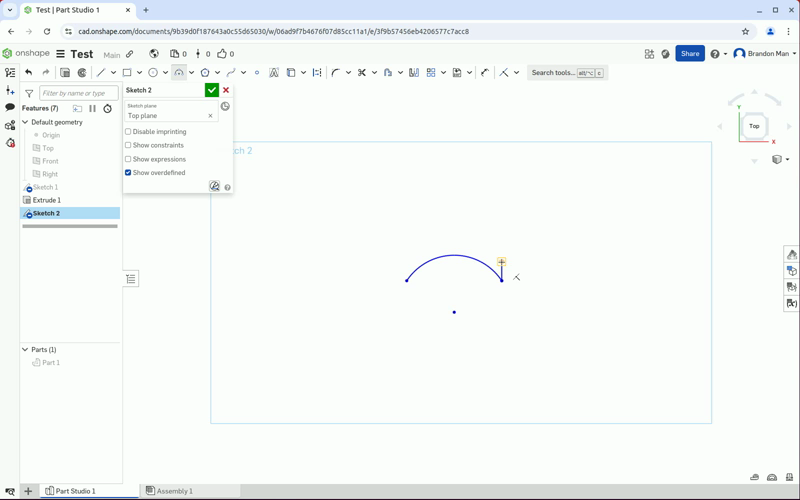
click(501, 261)
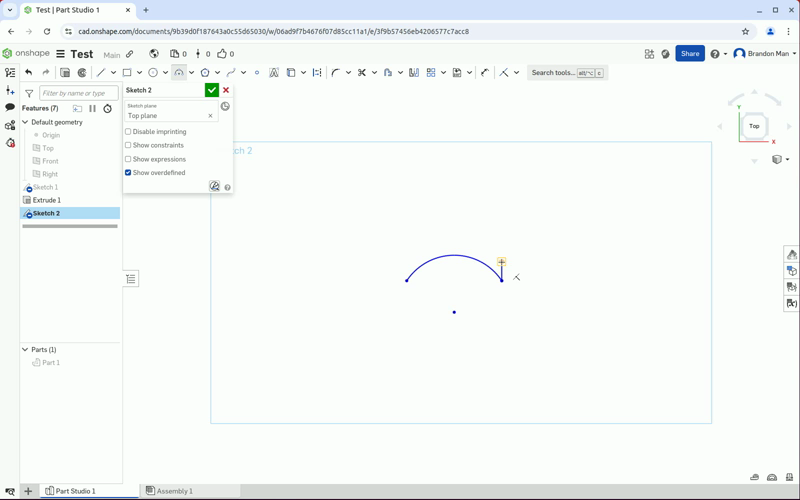
key_down(shift)
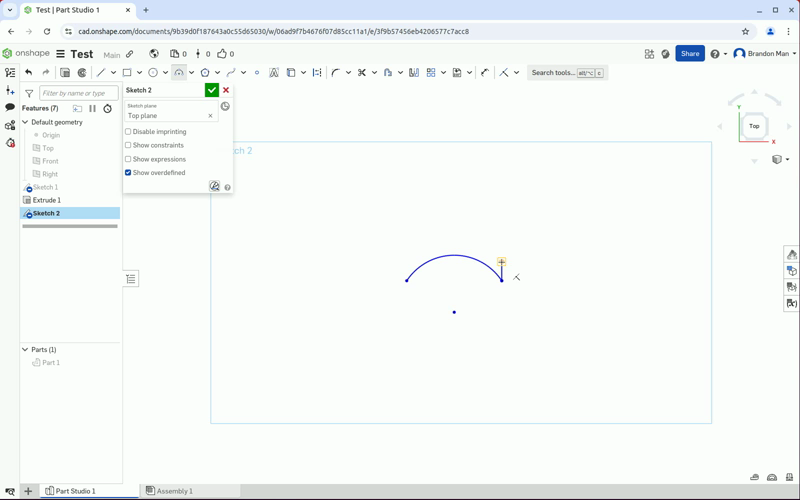
mouse_move(494, 253)
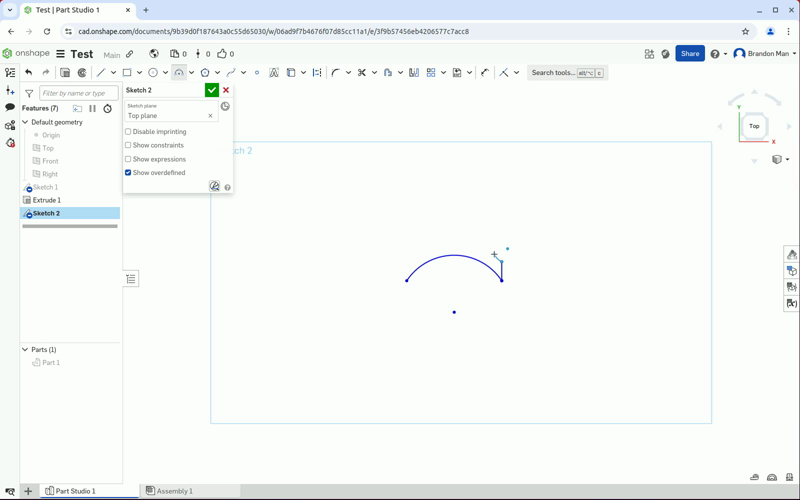
click(494, 253)
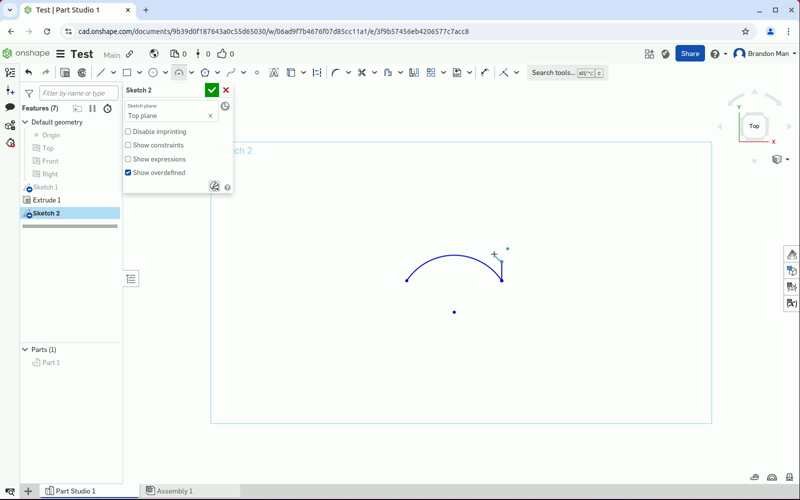
mouse_move(496, 259)
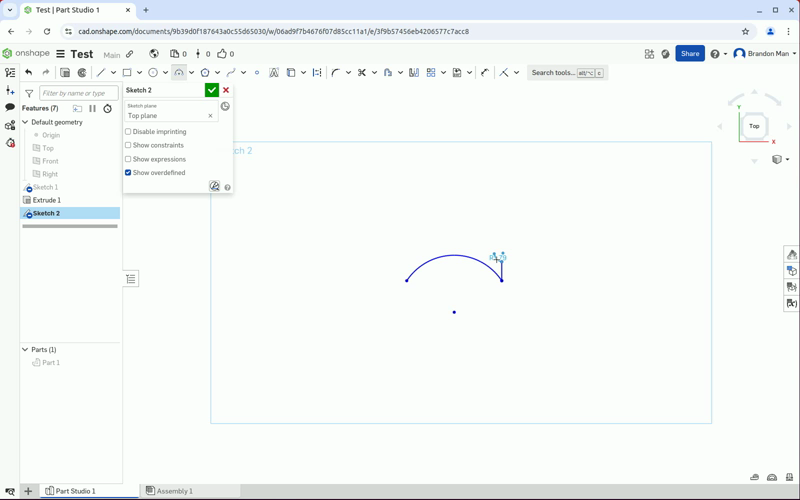
click(496, 259)
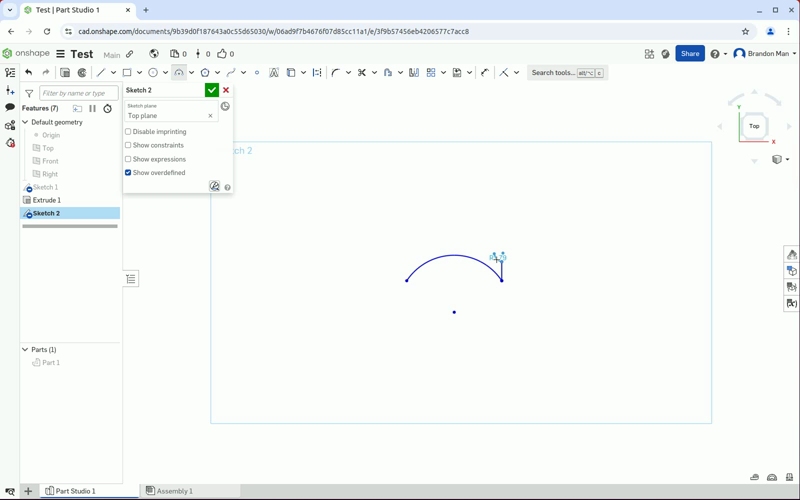
key_up(shift)
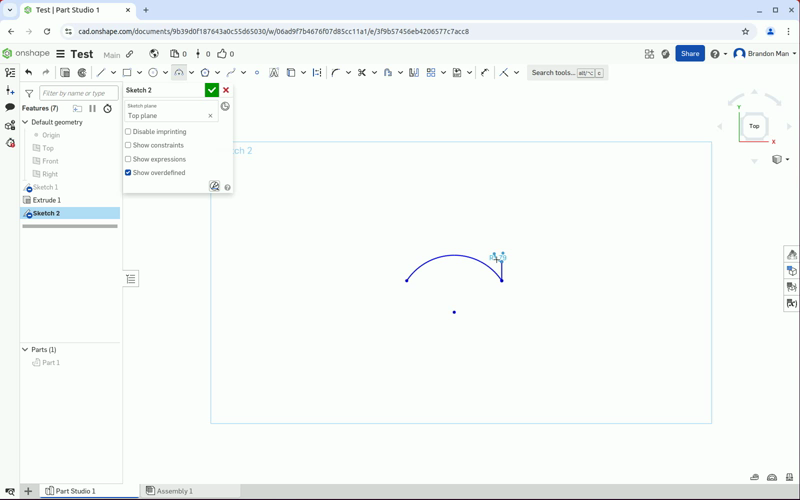
key(esc)
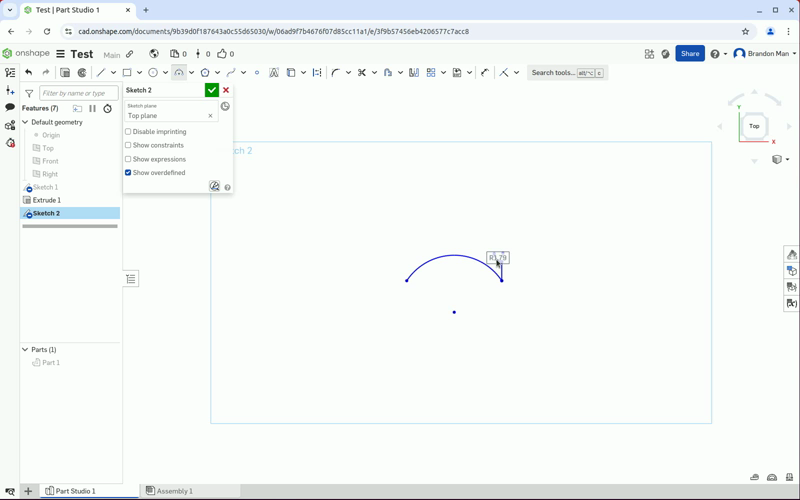
key(l)
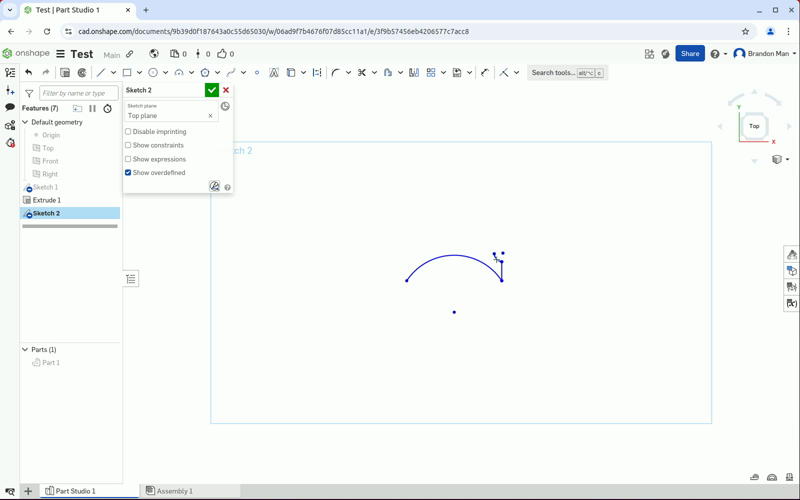
mouse_move(494, 253)
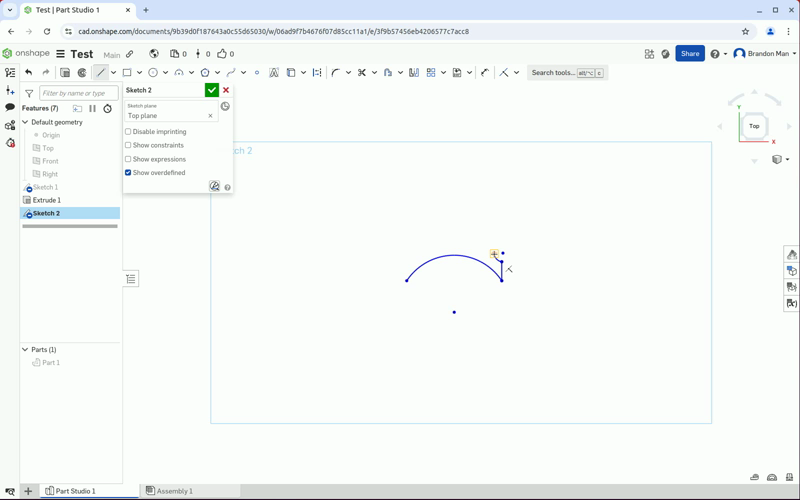
click(494, 253)
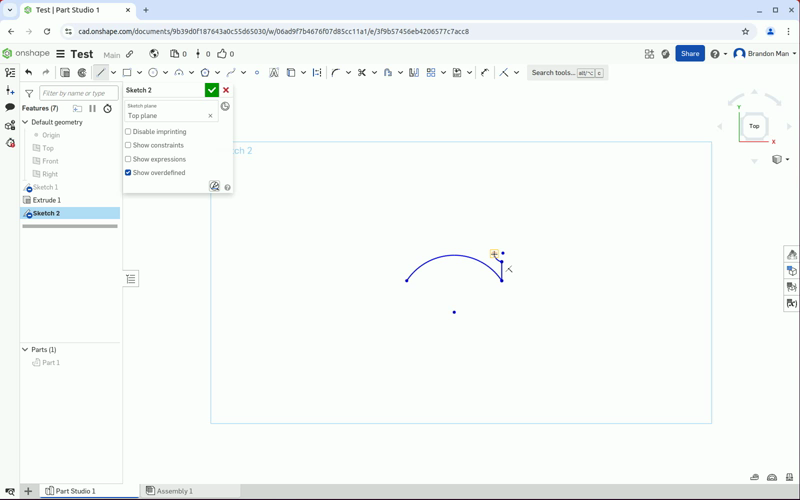
key_down(shift)
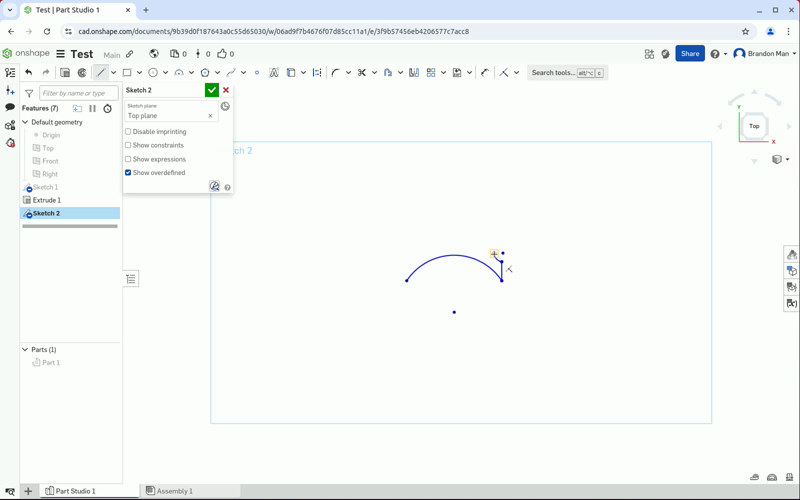
mouse_move(414, 253)
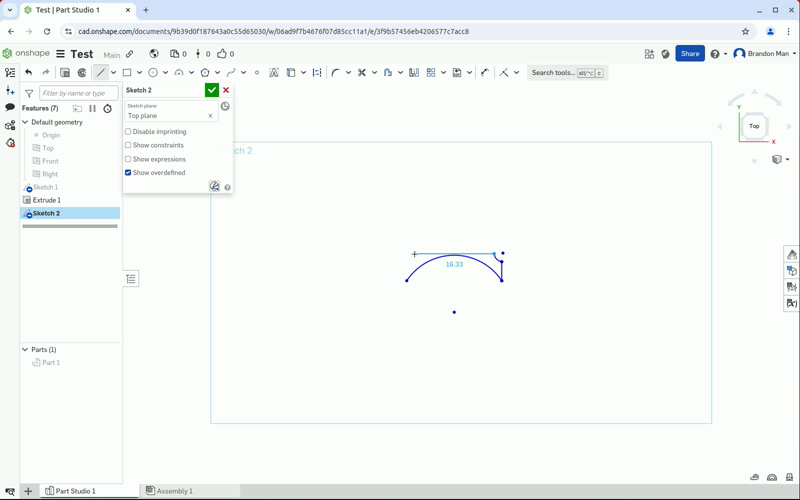
click(414, 253)
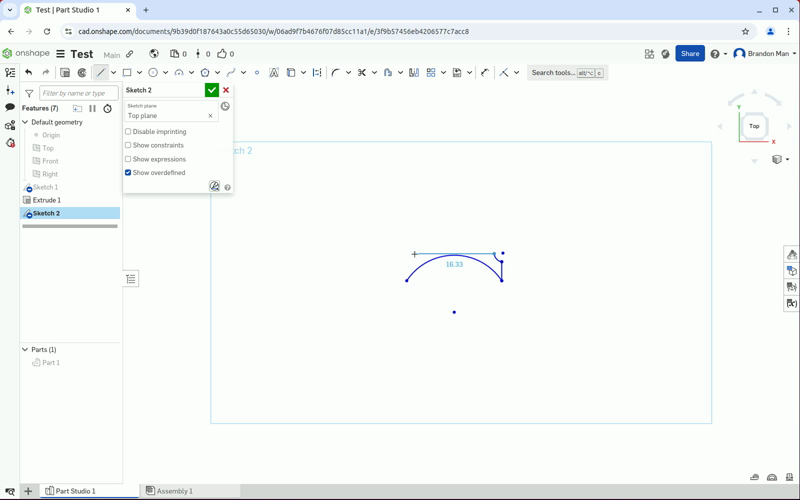
key_up(shift)
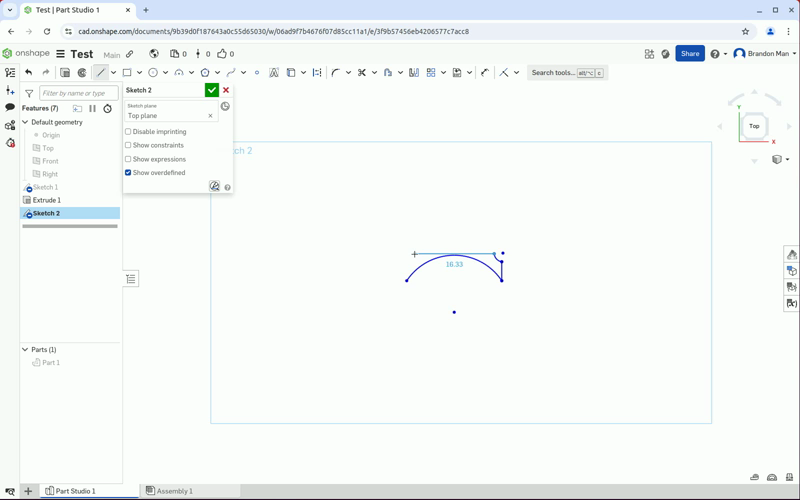
key(esc)
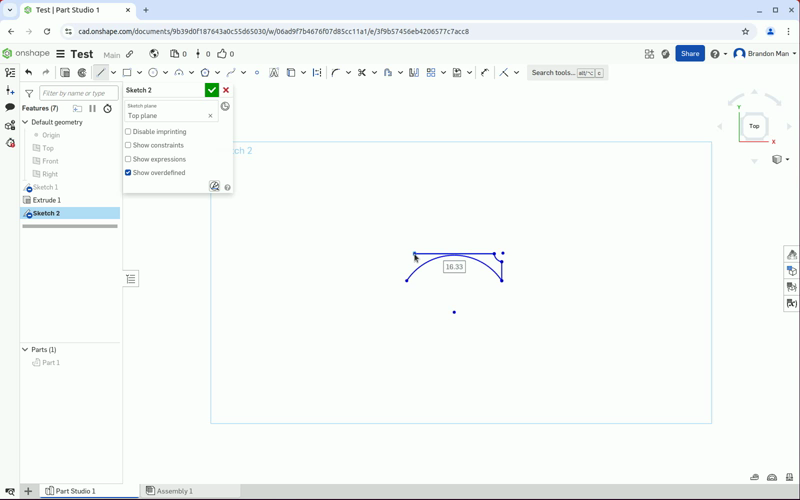
key(a)
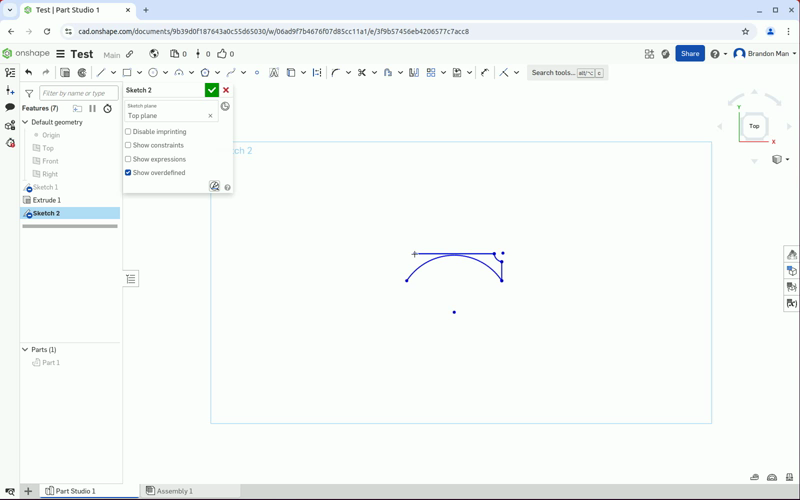
mouse_move(414, 253)
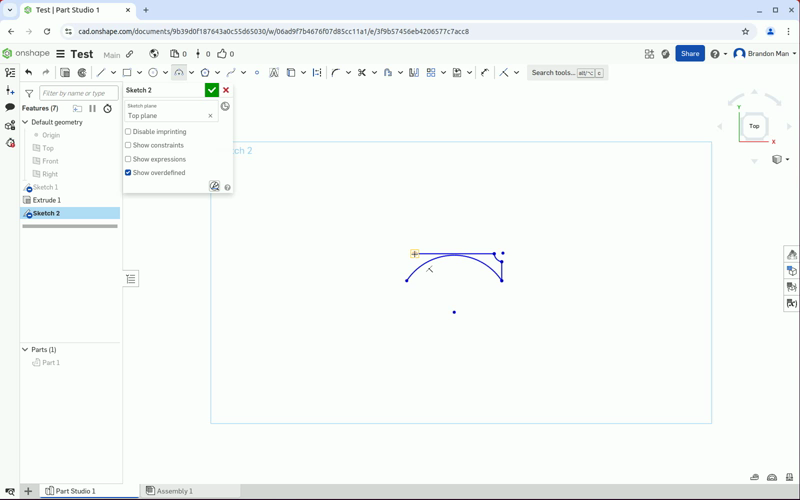
click(414, 253)
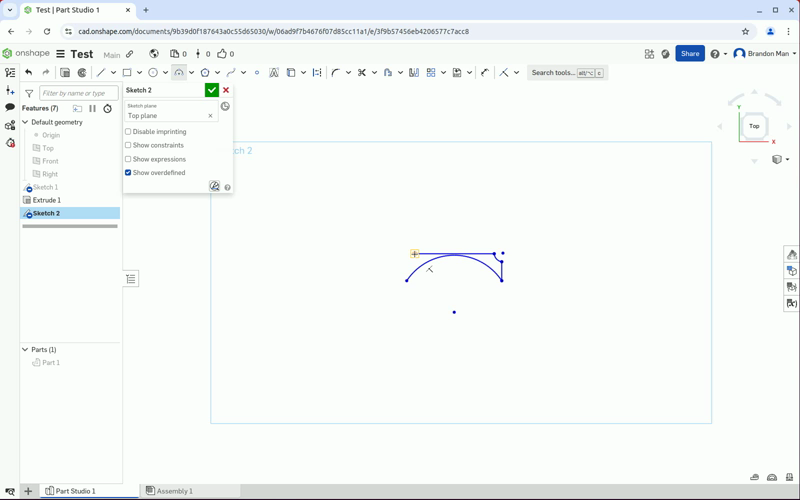
key_down(shift)
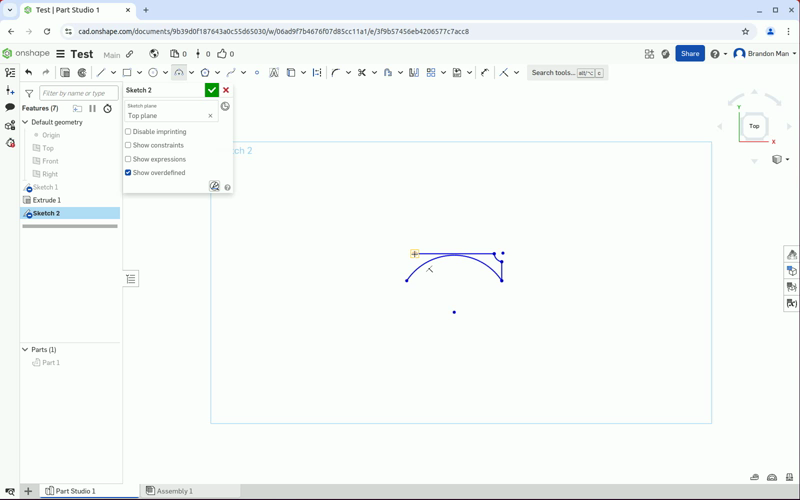
mouse_move(406, 261)
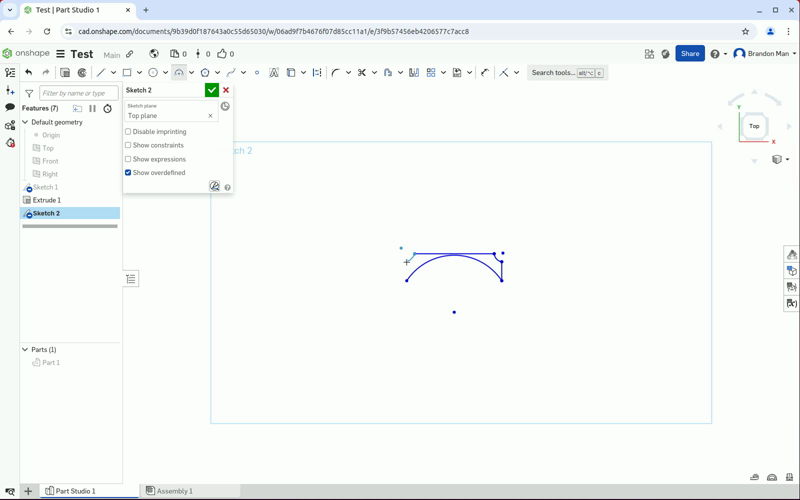
click(406, 261)
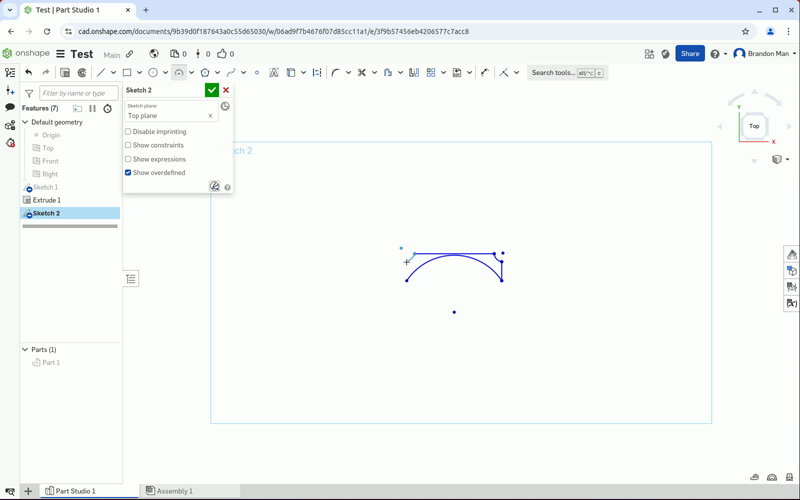
mouse_move(412, 259)
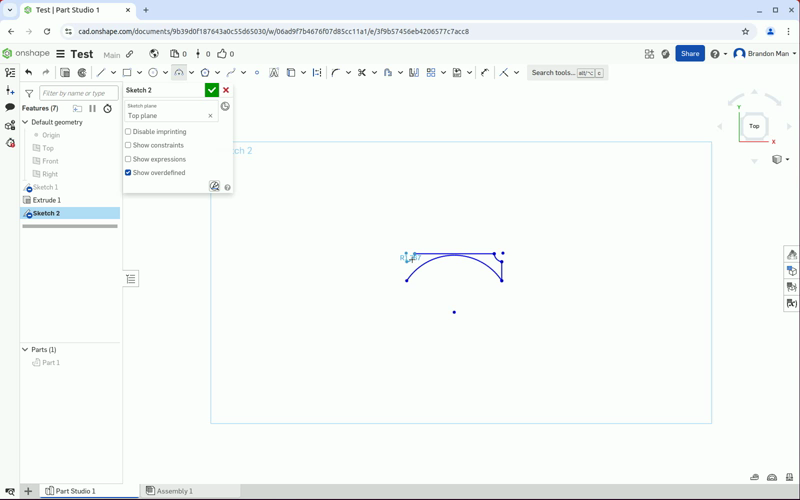
click(412, 259)
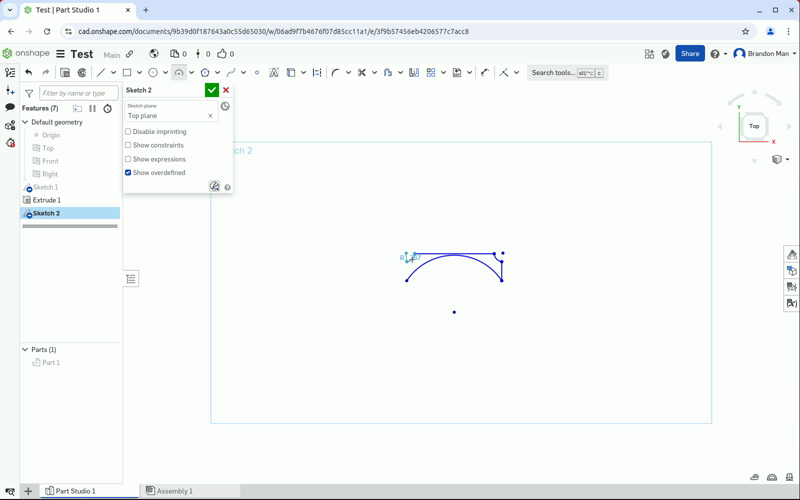
key_up(shift)
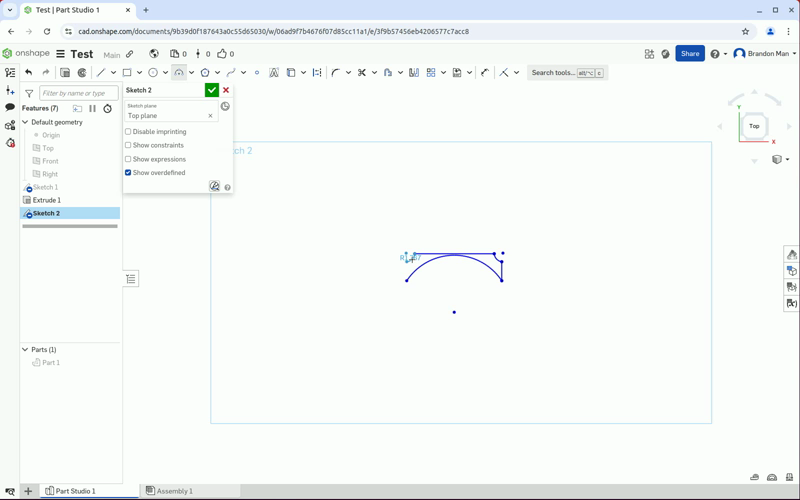
key(esc)
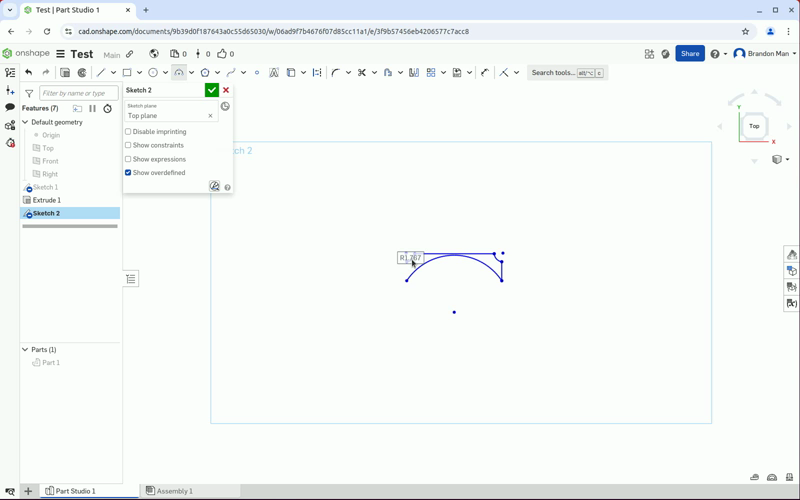
key(l)
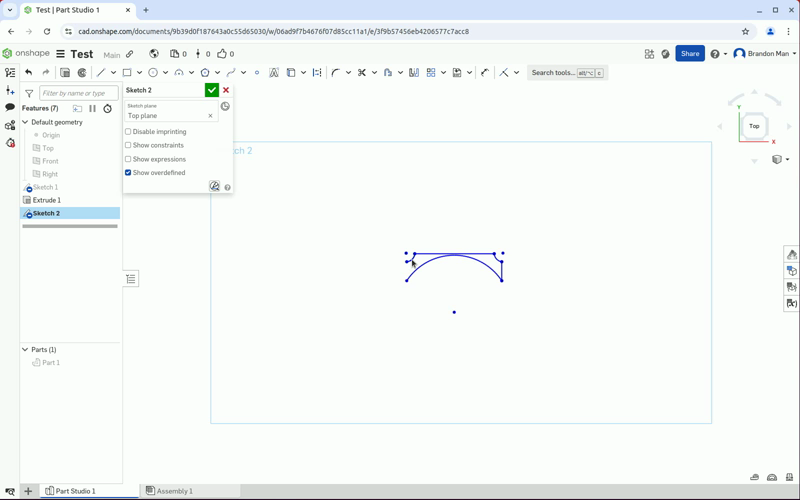
mouse_move(406, 261)
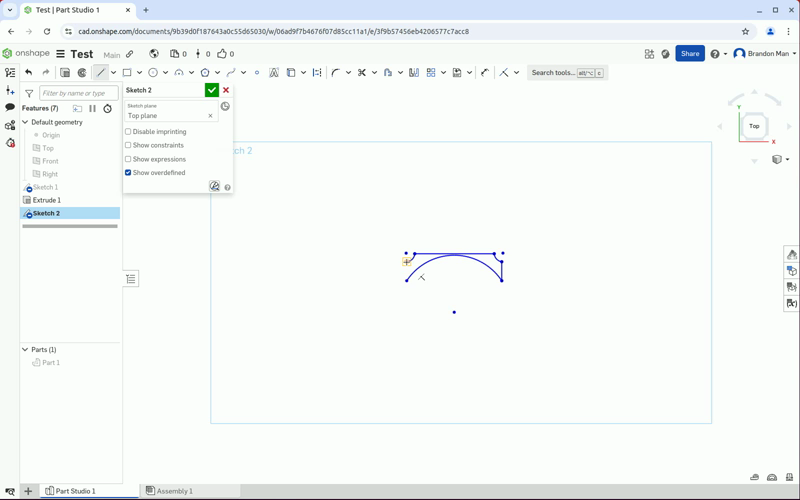
click(406, 261)
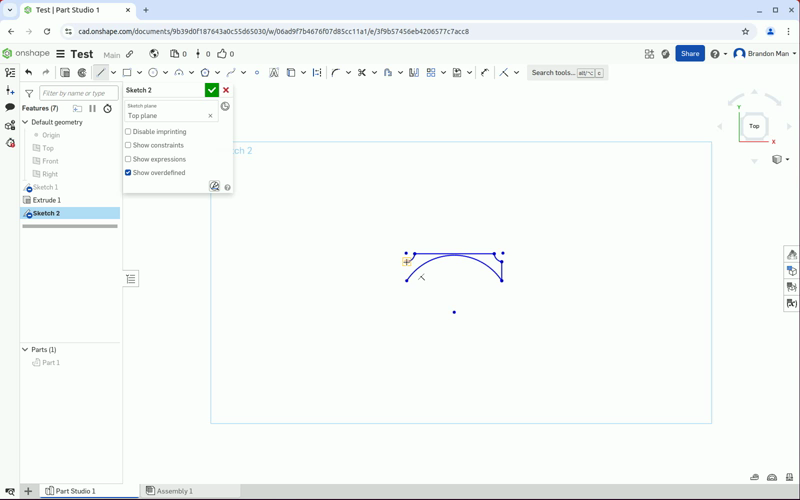
mouse_move(436, 261)
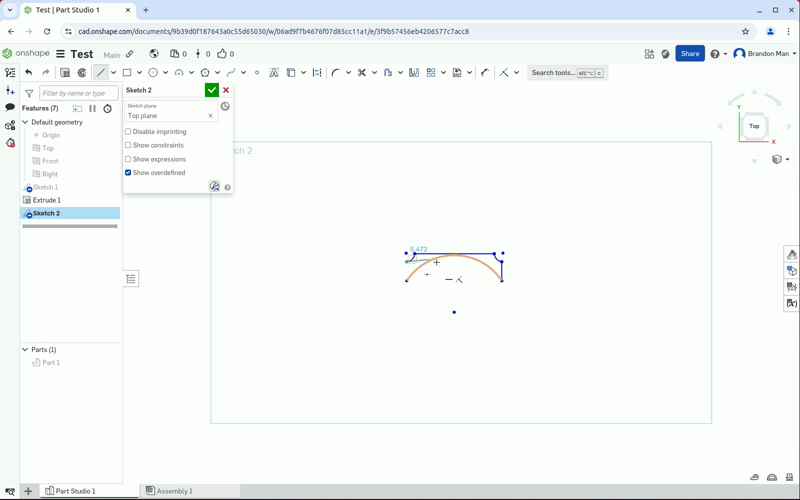
key_down(shift)
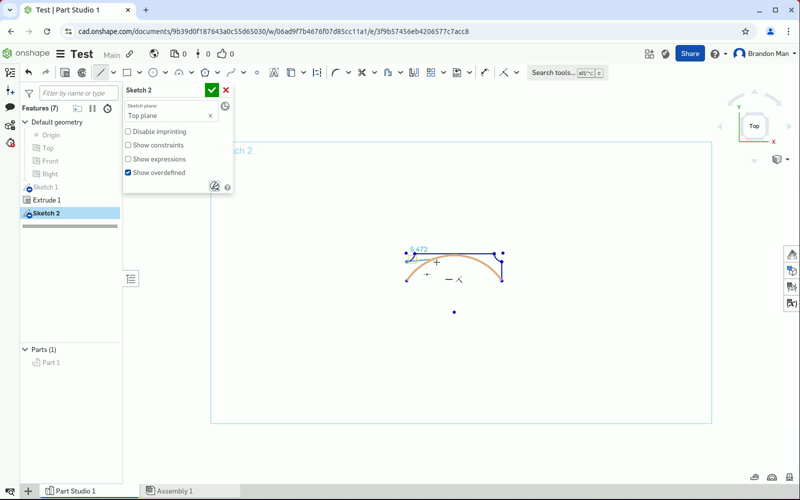
mouse_move(406, 280)
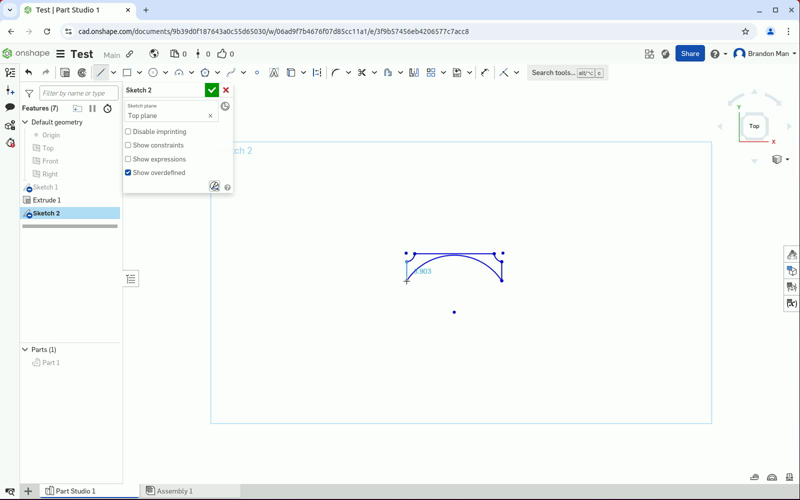
key_up(shift)
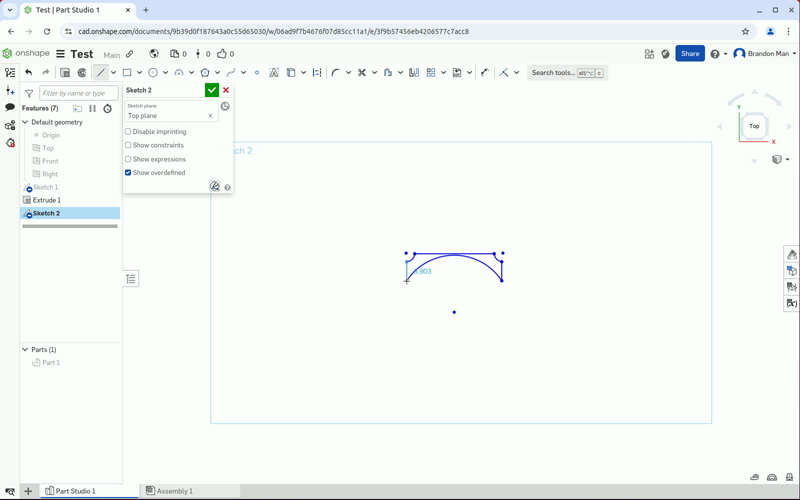
click(406, 280)
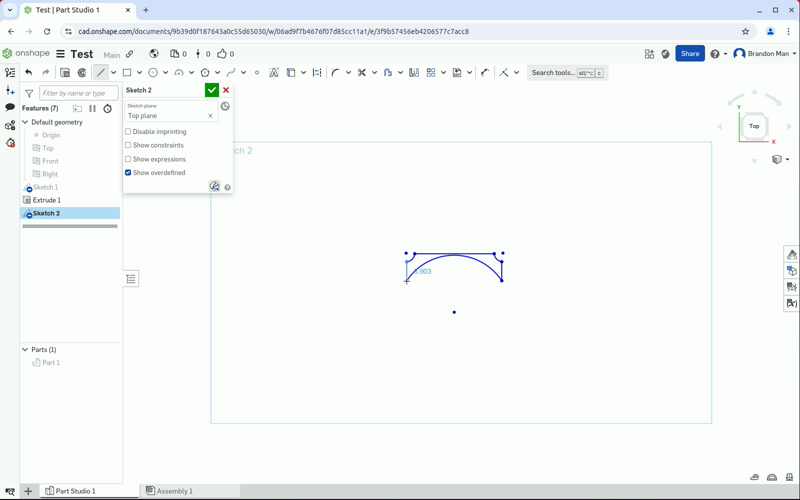
key(esc)
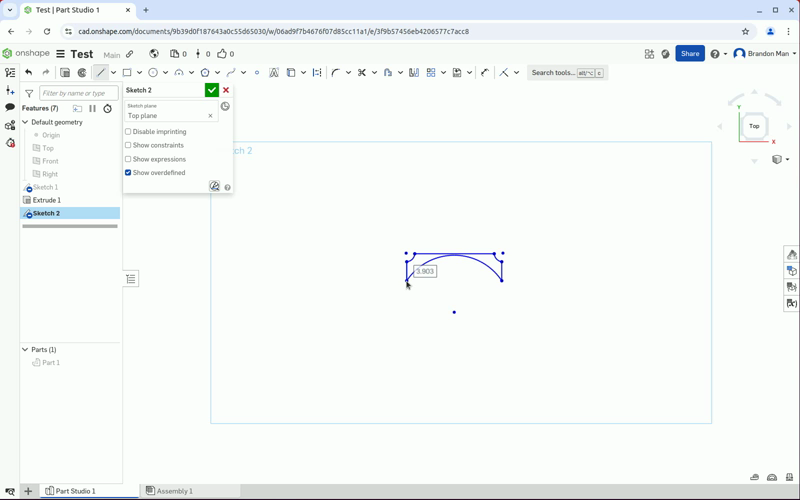
mouse_move(426, 259)
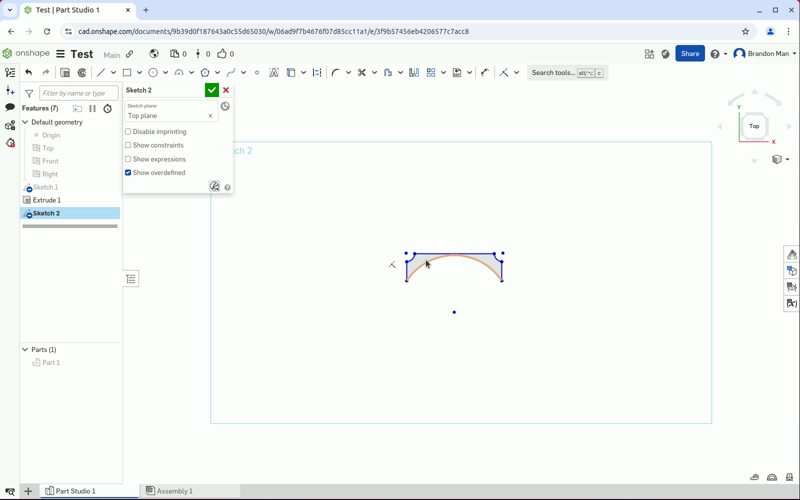
scroll(6)
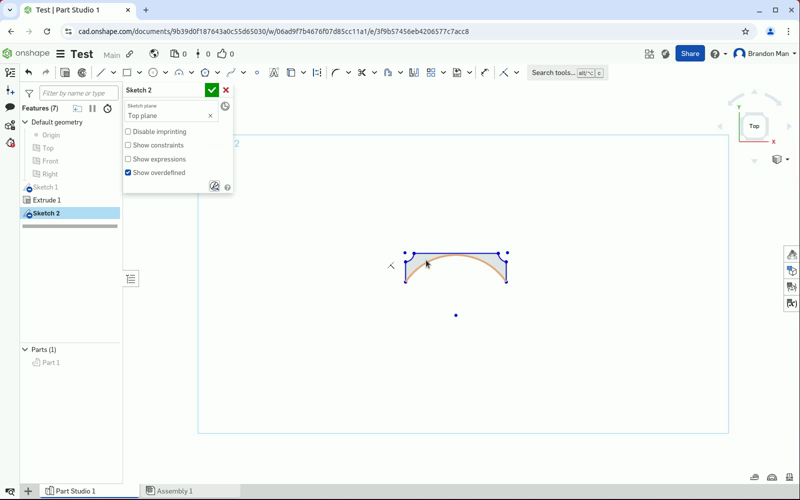
scroll(6)
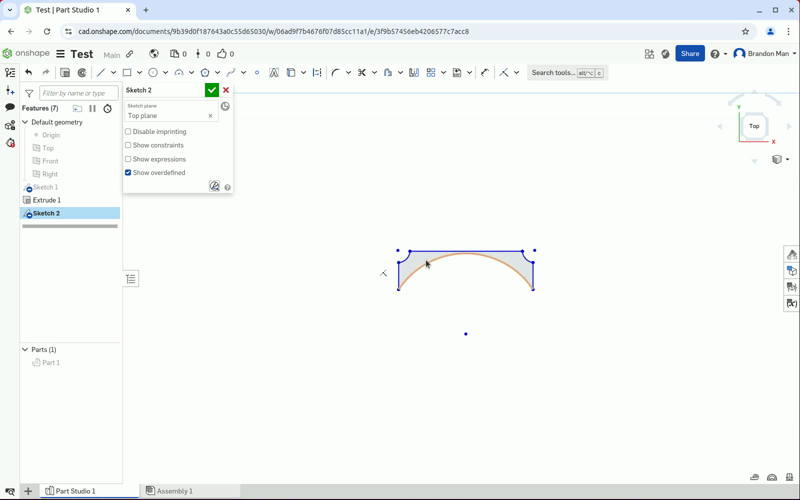
scroll(6)
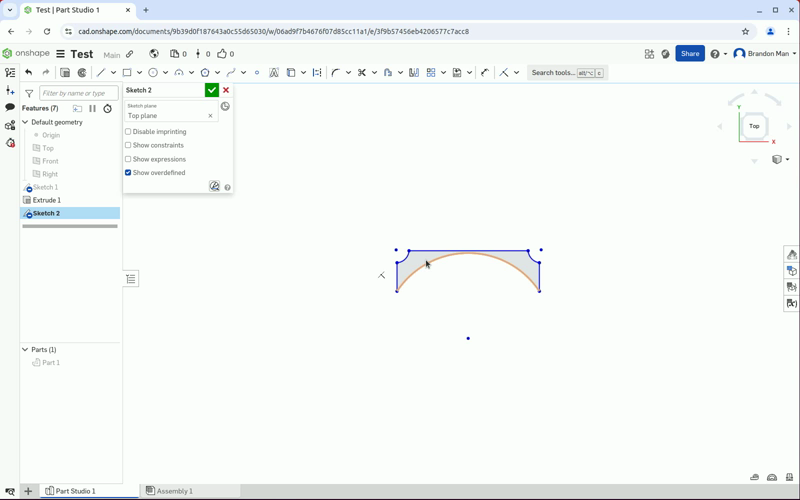
scroll(6)
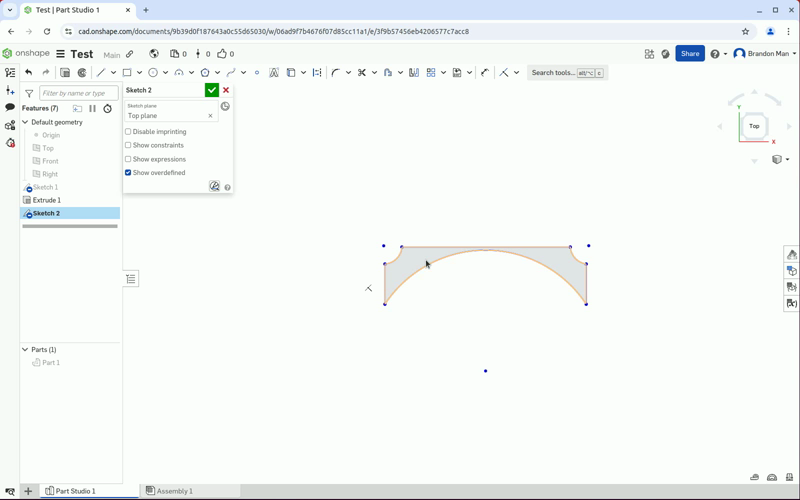
scroll(6)
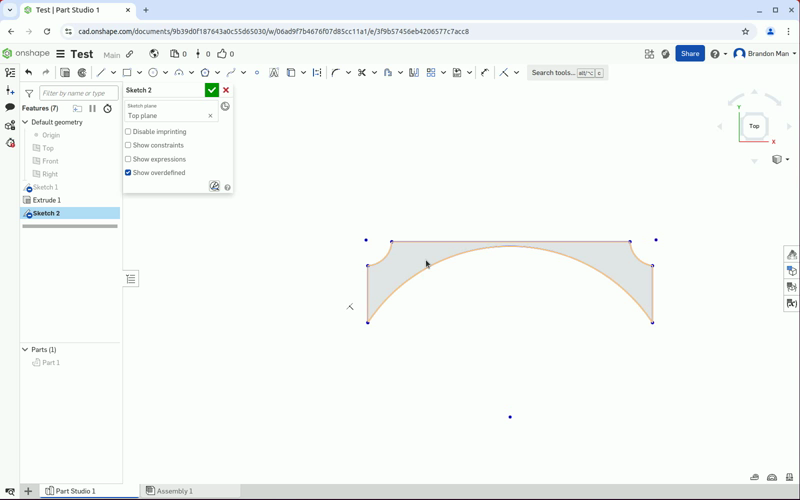
scroll(6)
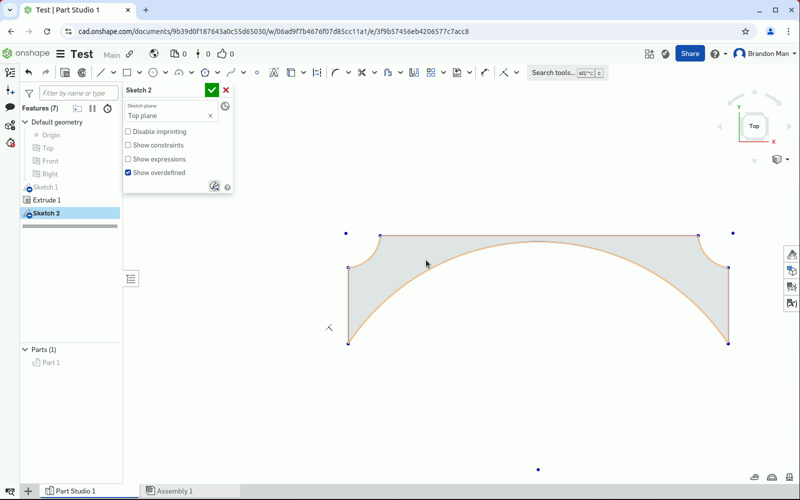
scroll(6)
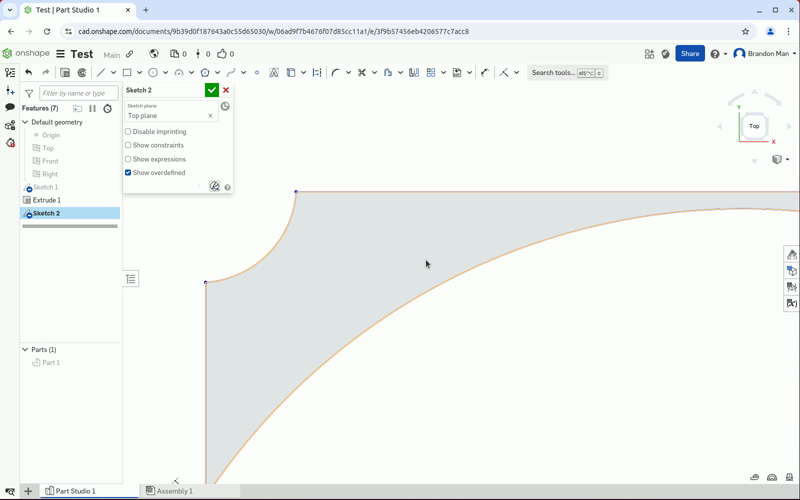
click(426, 259)
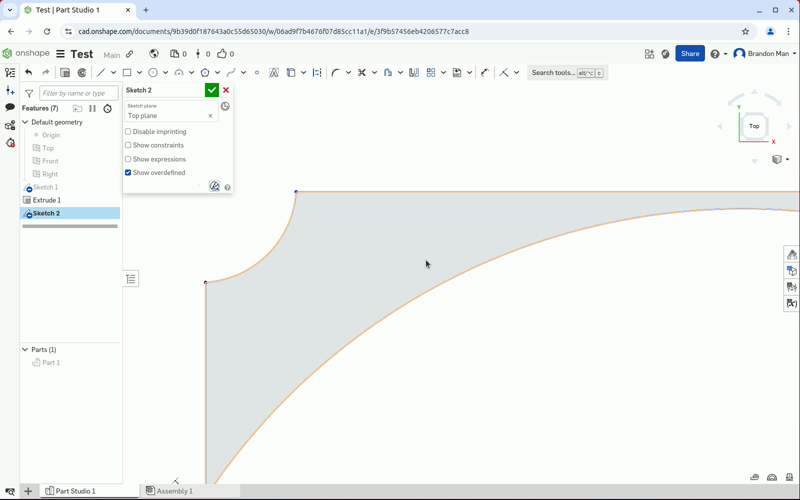
scroll(-6)
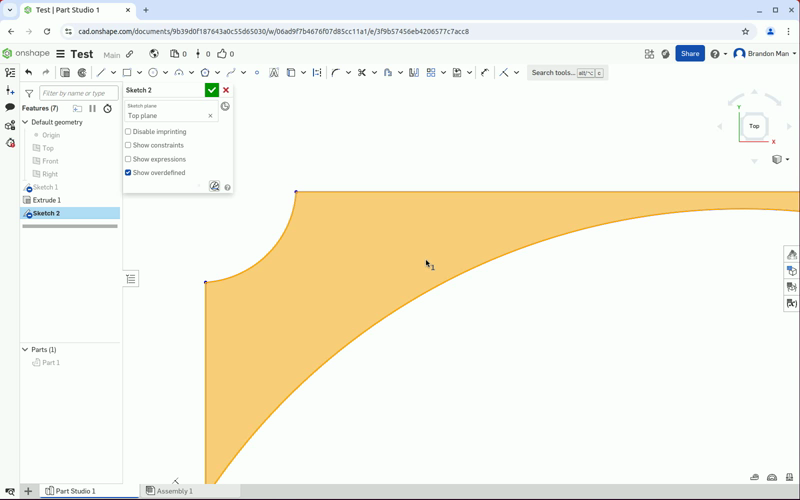
scroll(-6)
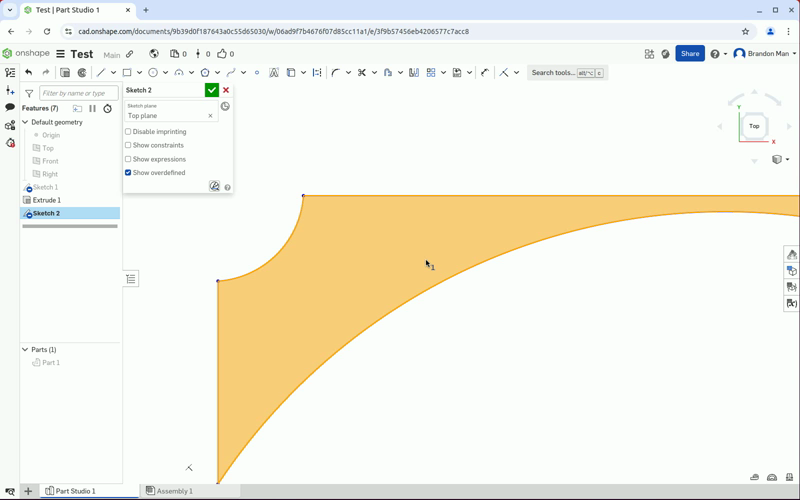
scroll(-6)
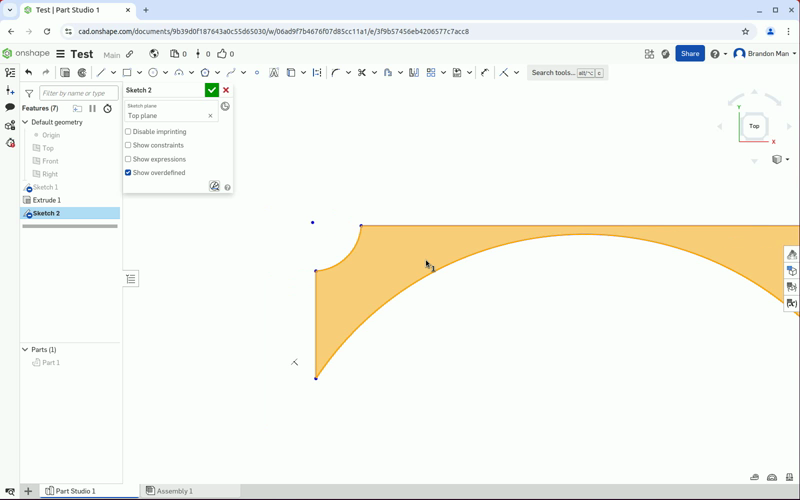
scroll(-6)
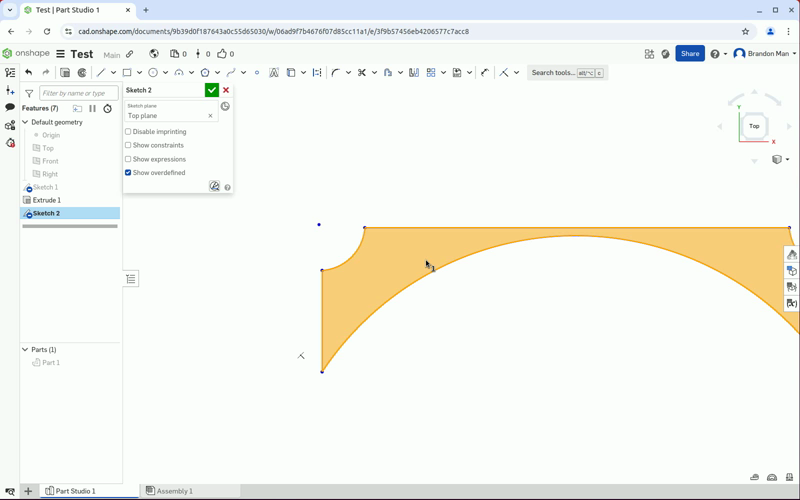
scroll(-6)
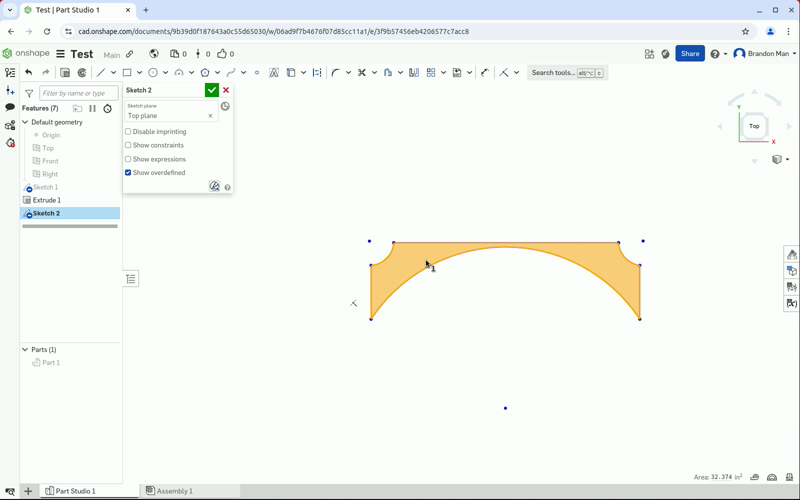
scroll(-6)
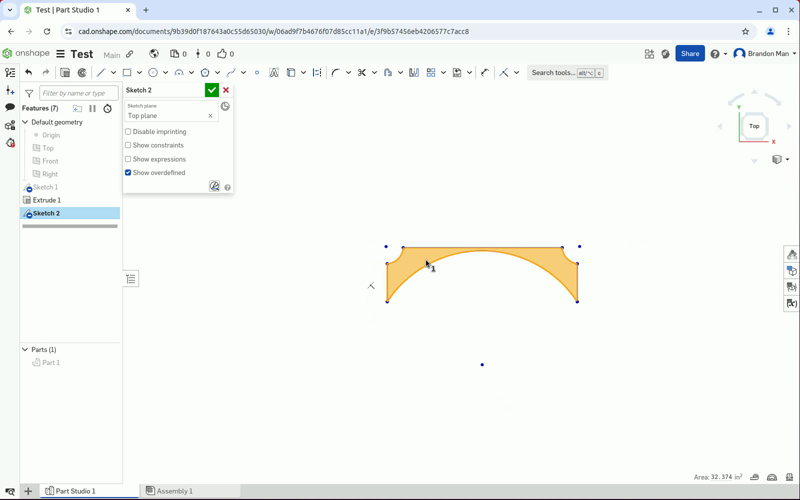
scroll(-6)
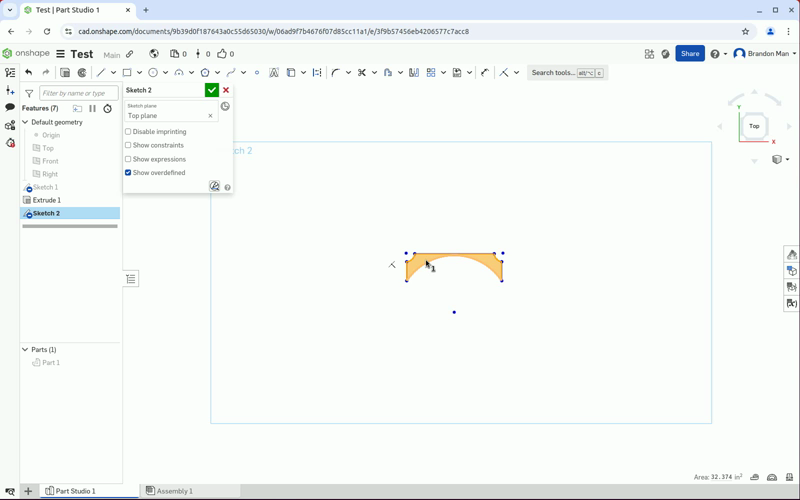
mouse_move(73, 352)
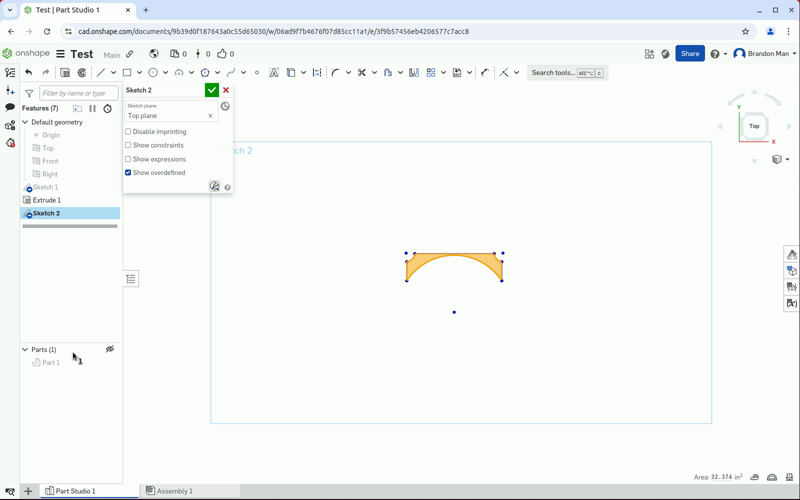
key(shift+y)
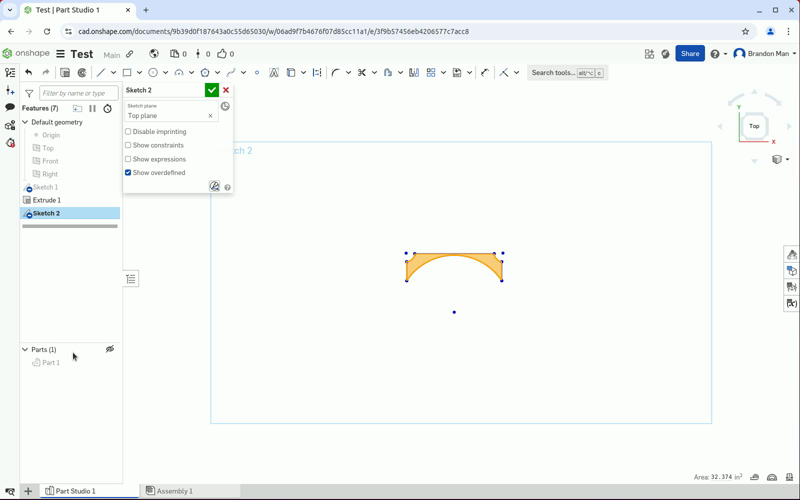
key(shift+e)
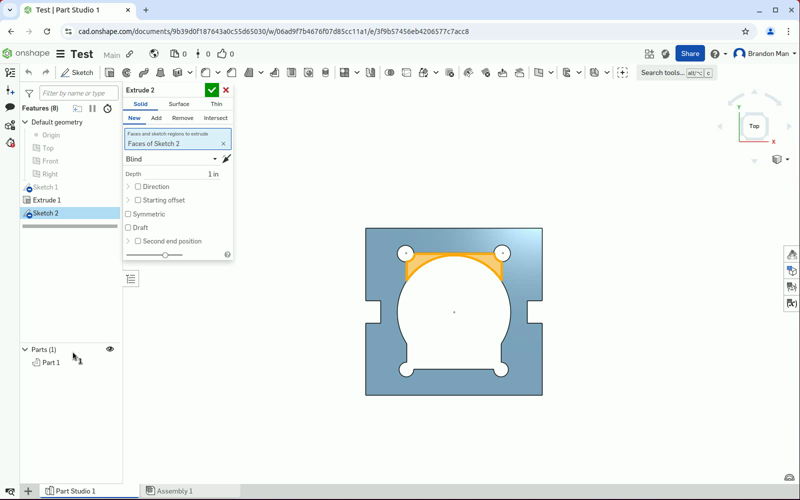
mouse_move(143, 106)
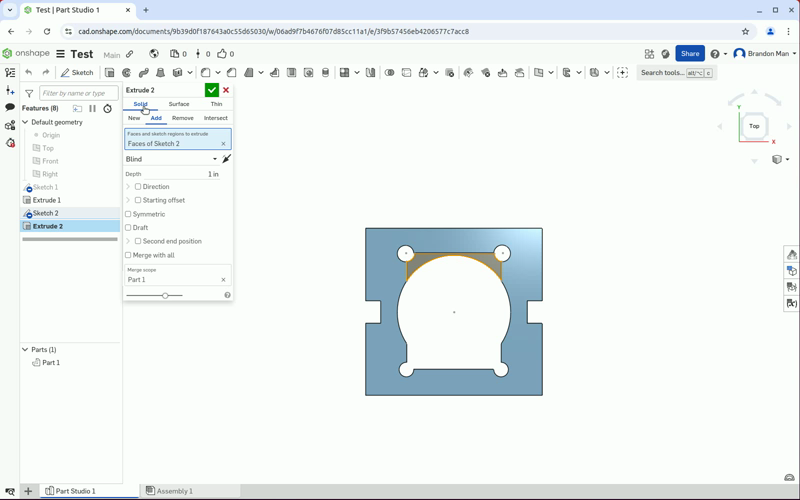
click(143, 106)
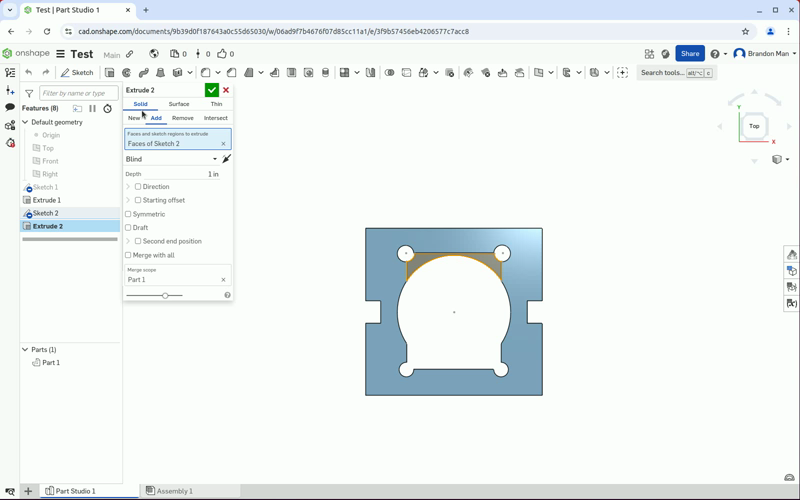
mouse_move(137, 120)
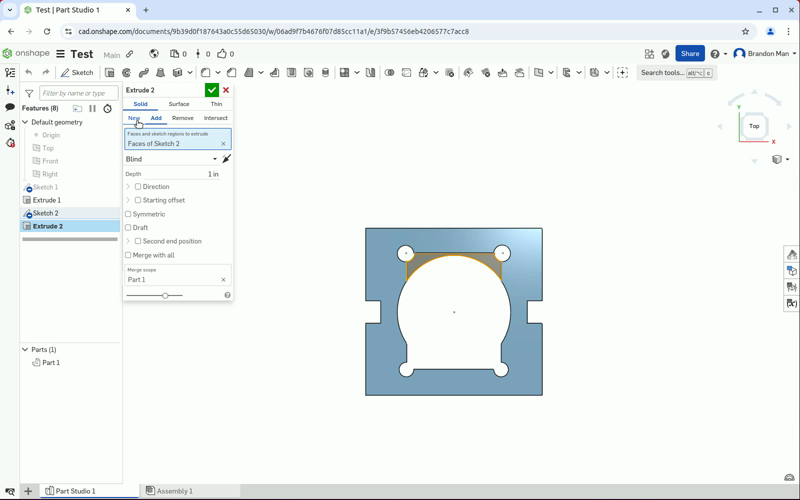
click(137, 120)
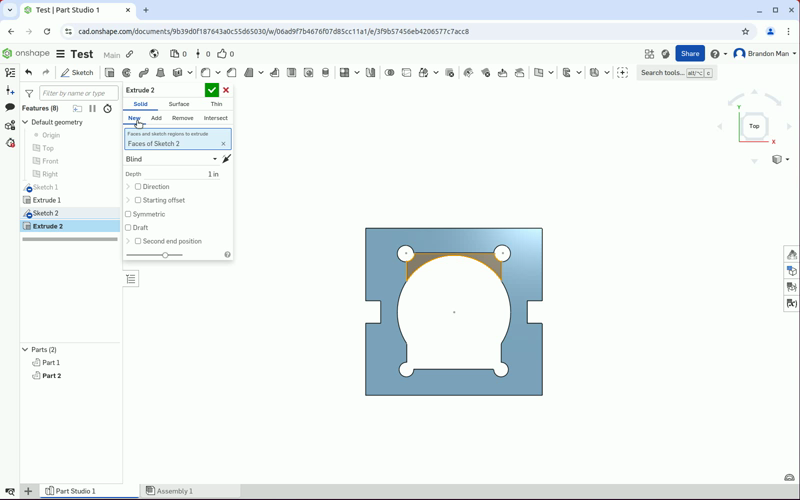
key(tab, 4)
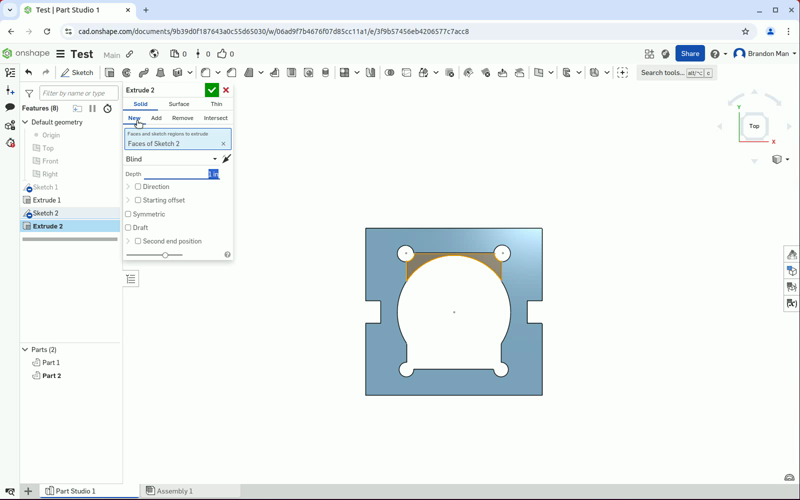
text(2.889)
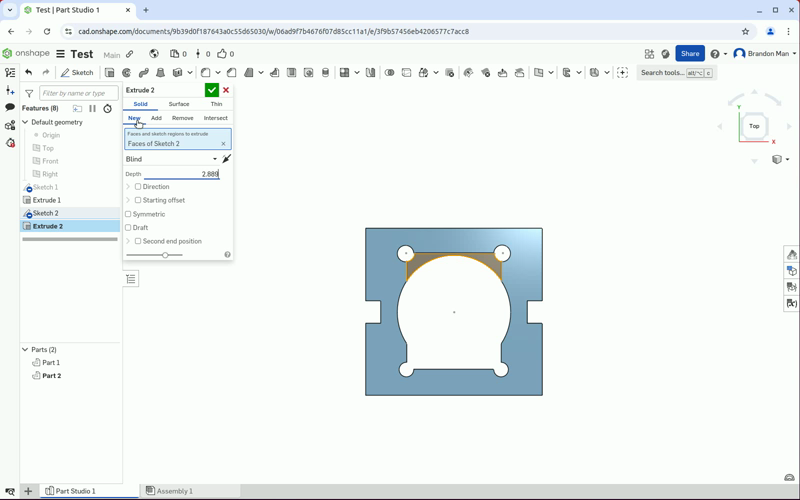
key(enter)
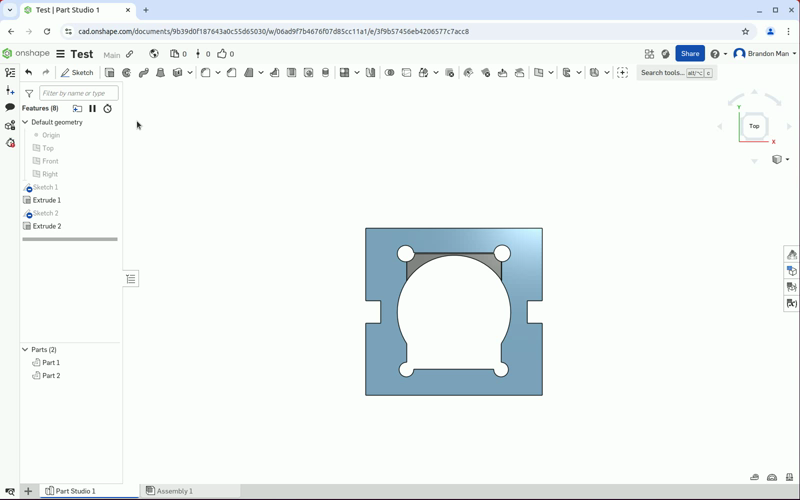
key(shift+h)
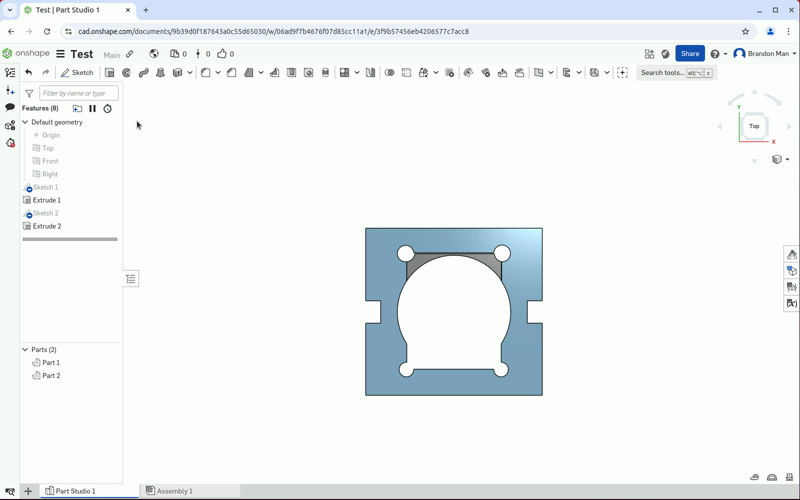
key(shift+h)
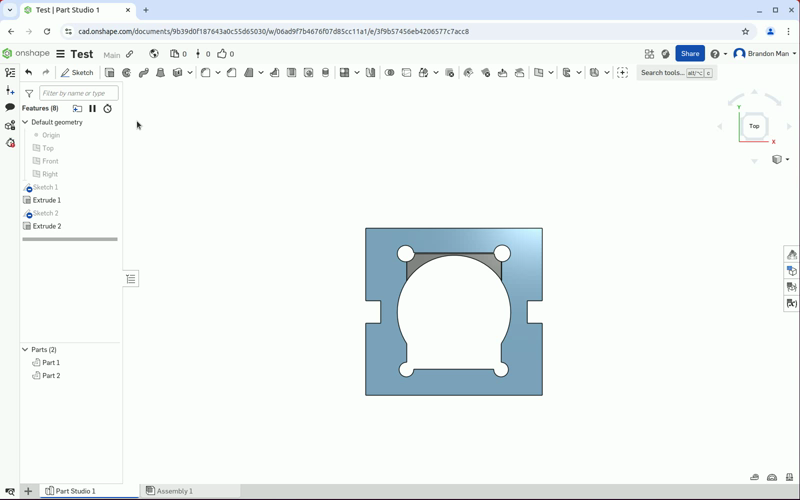
mouse_move(73, 189)
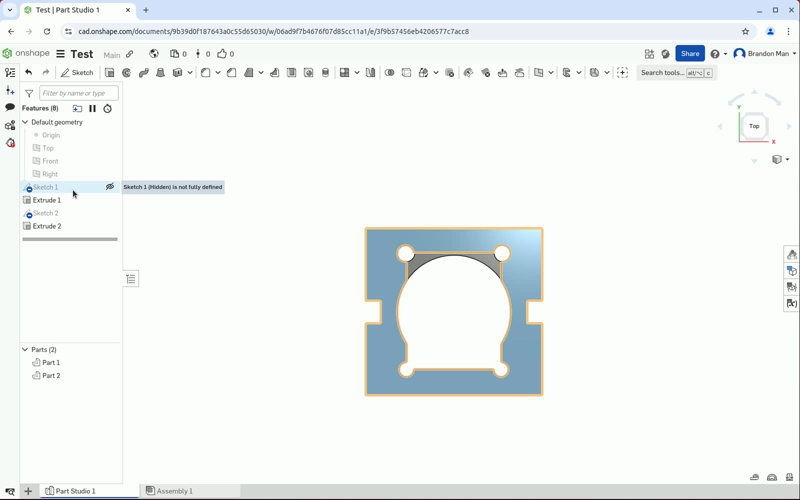
click(73, 189)
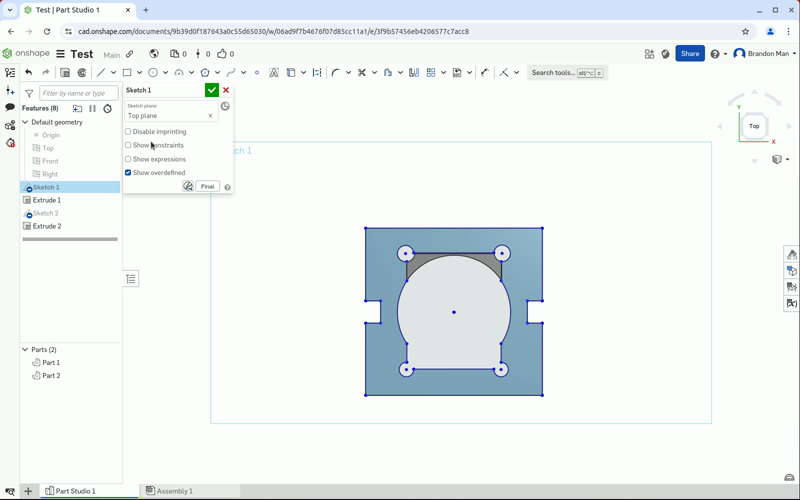
mouse_move(229, 92)
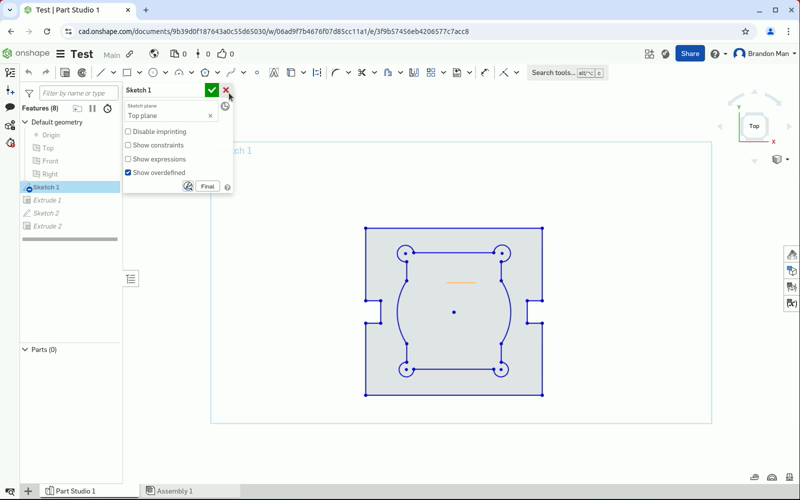
click(229, 92)
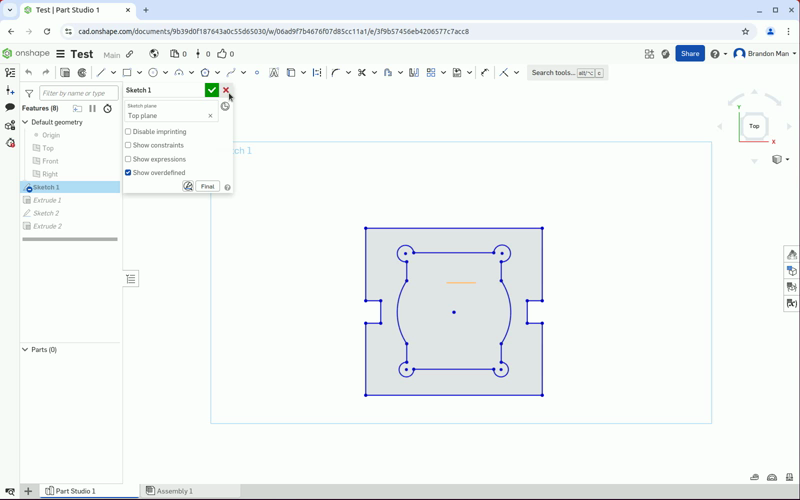
key(shift+s)
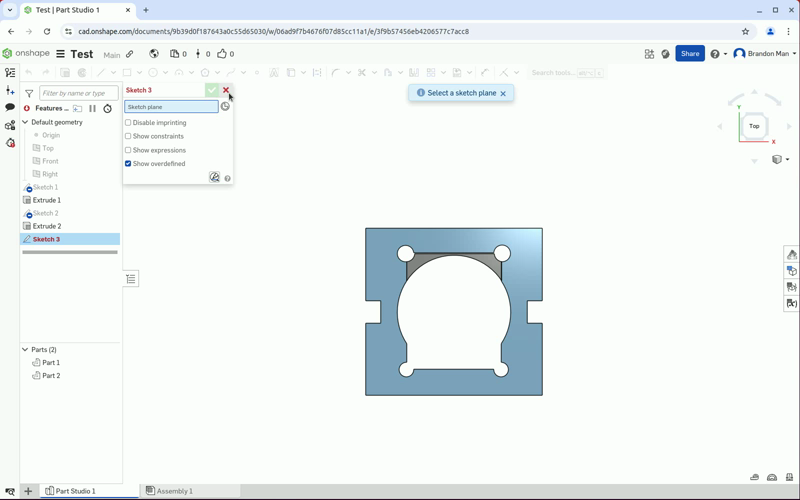
mouse_move(73, 150)
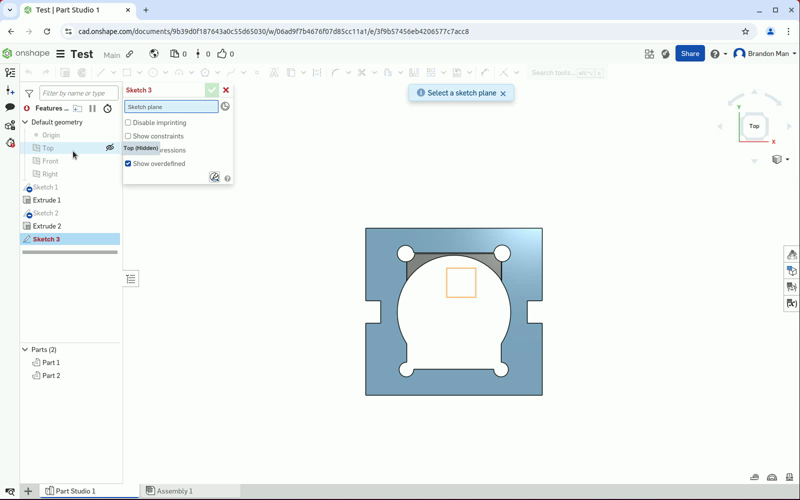
click(73, 150)
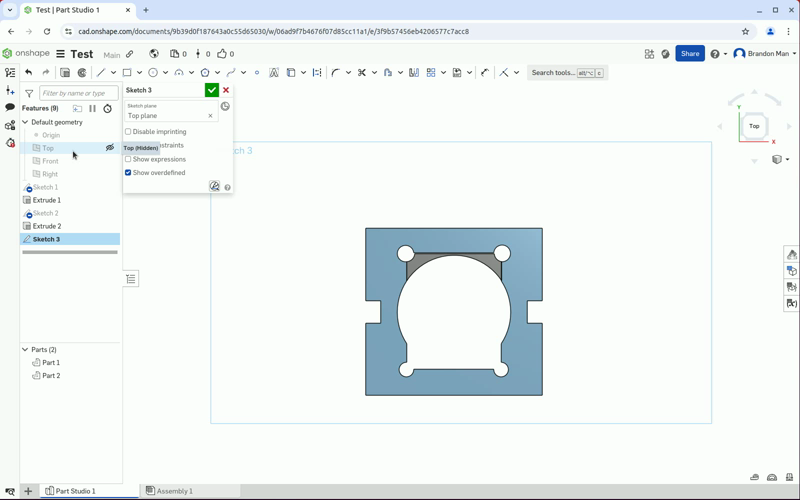
mouse_move(73, 352)
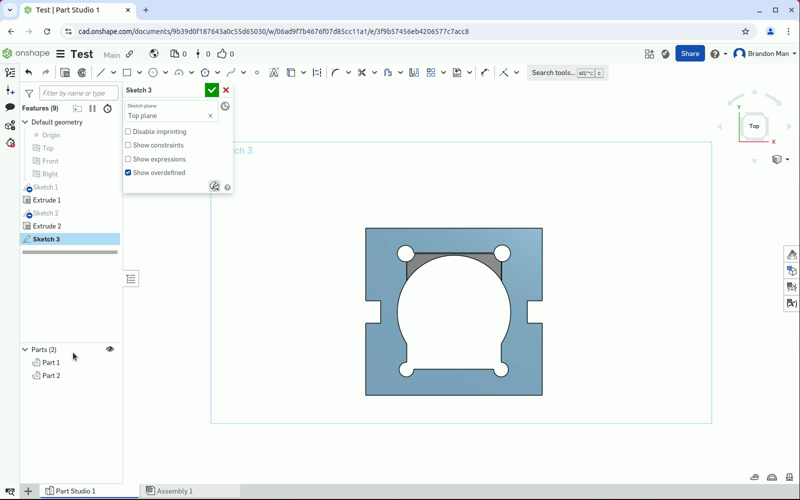
key(y)
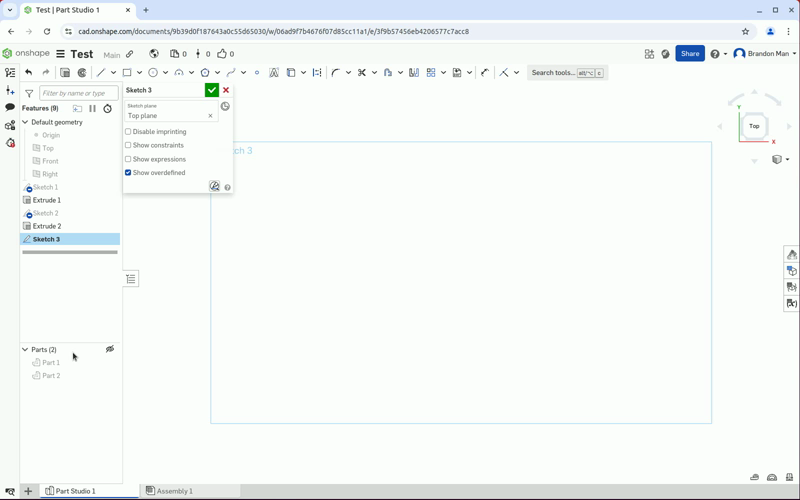
key(a)
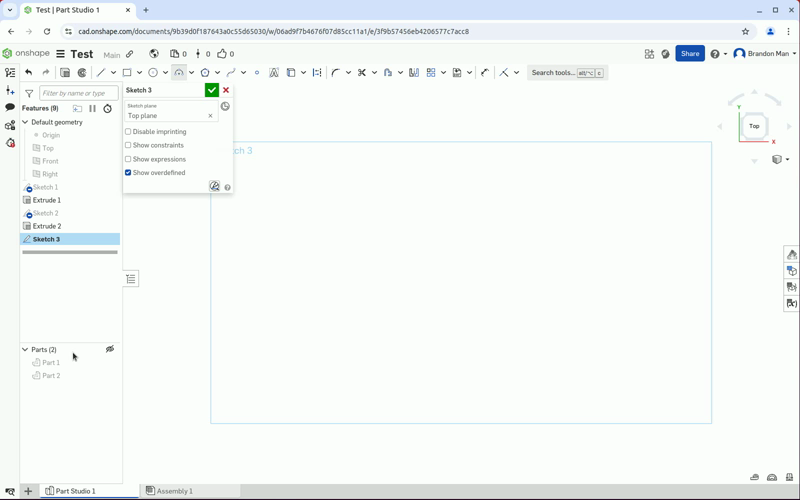
key_down(shift)
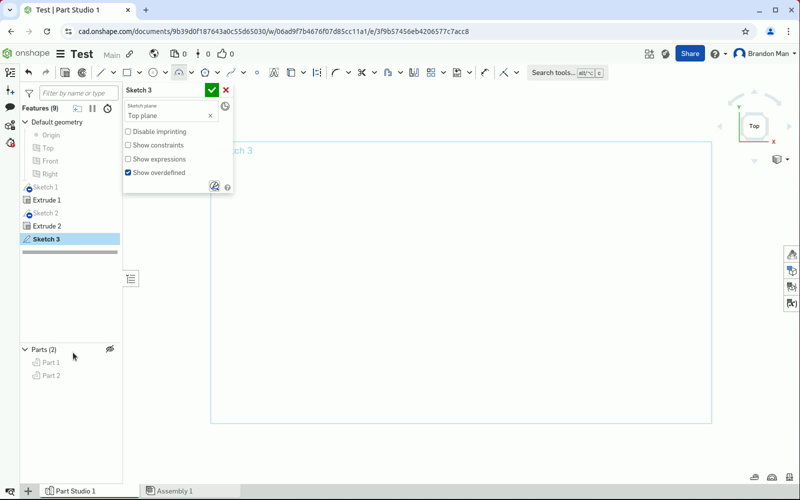
mouse_move(406, 362)
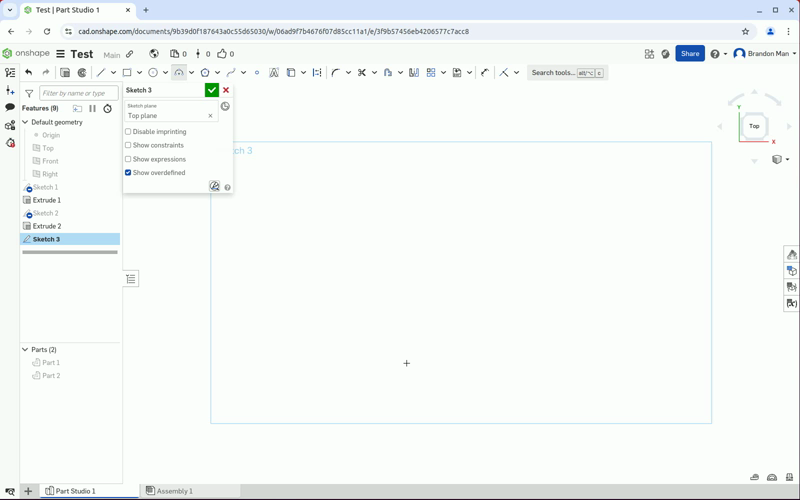
click(406, 362)
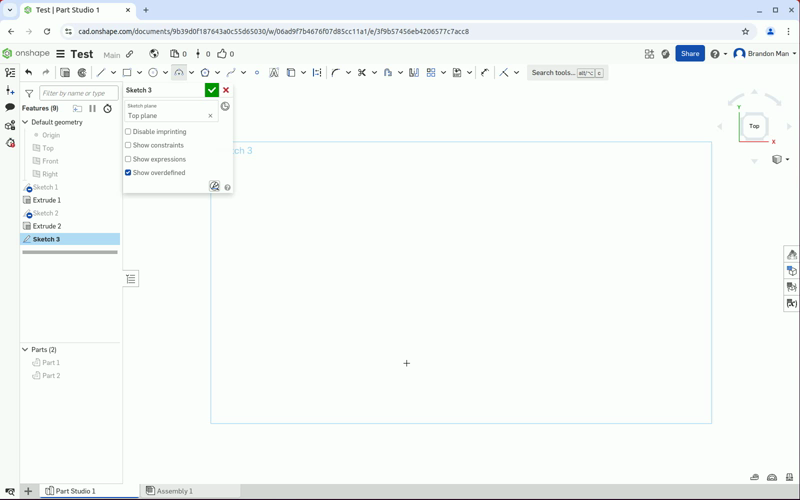
key_up(shift)
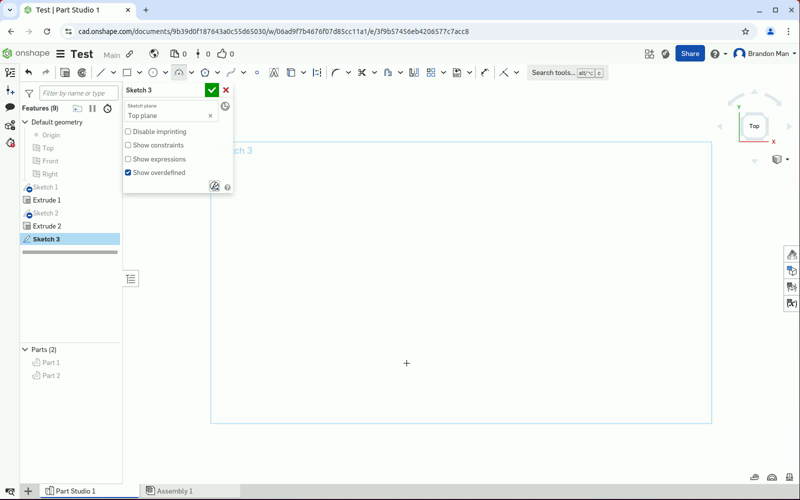
key_down(shift)
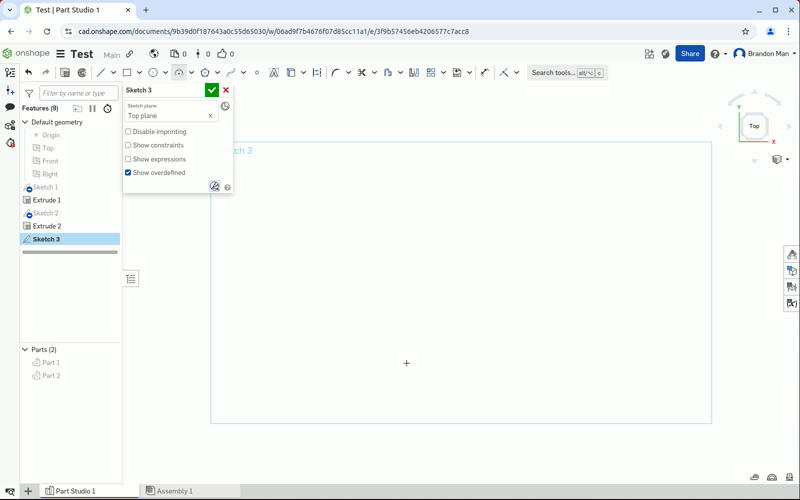
mouse_move(414, 370)
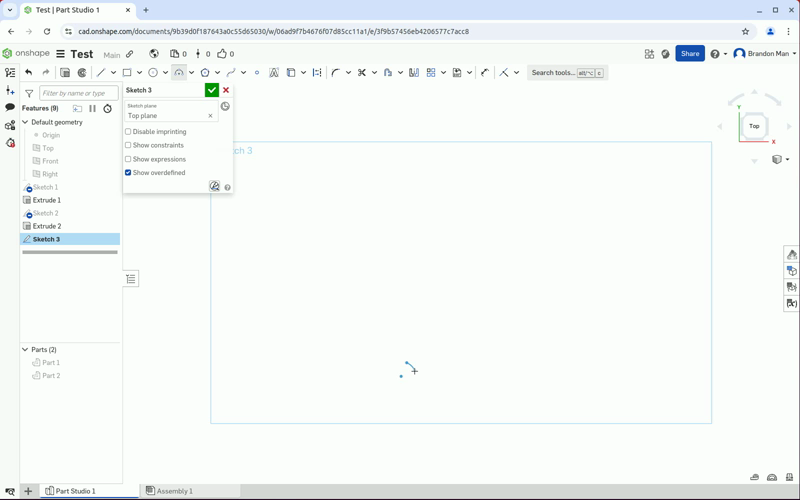
click(414, 370)
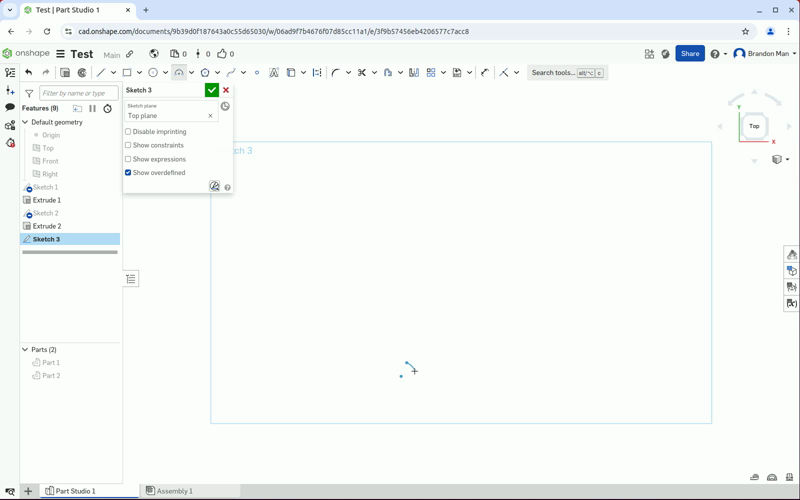
mouse_move(412, 364)
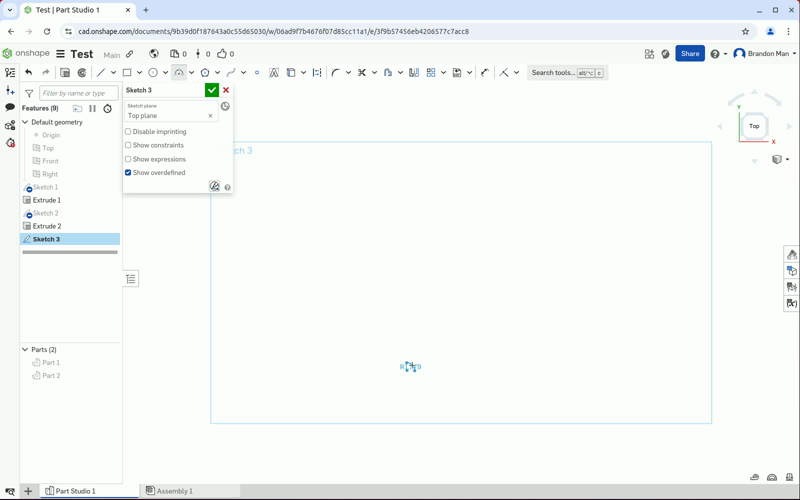
click(412, 364)
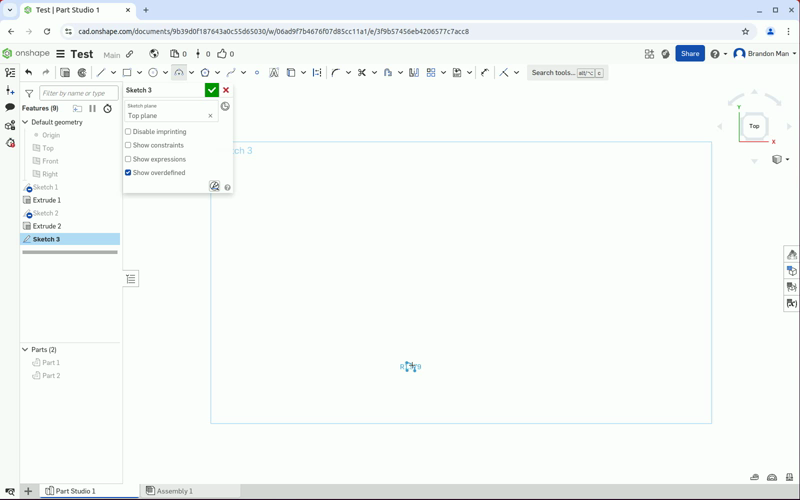
key_up(shift)
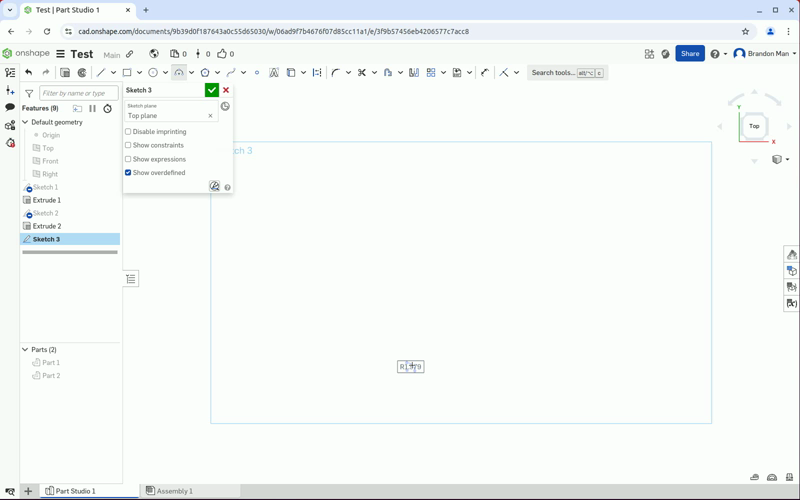
key(esc)
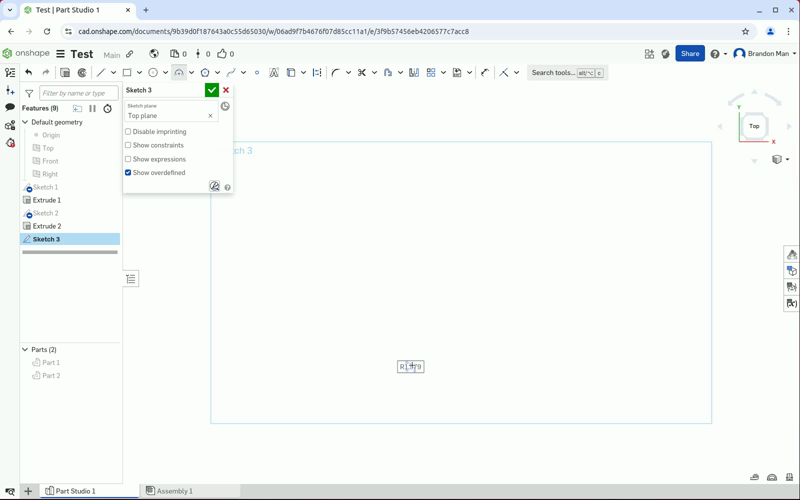
key(l)
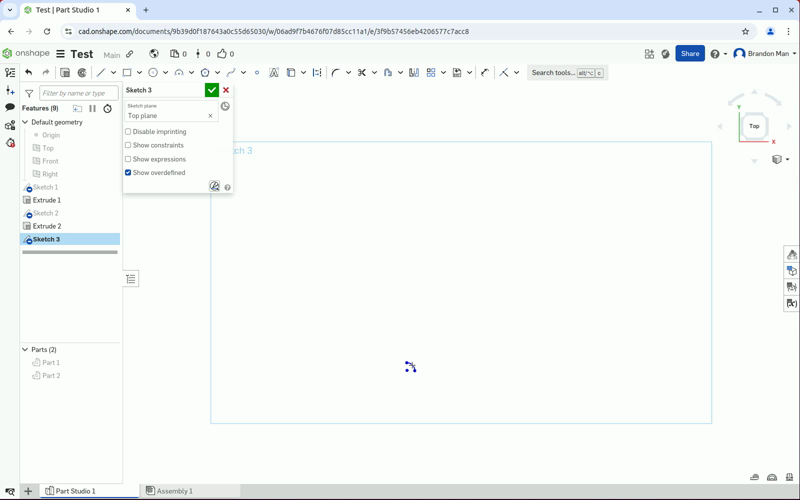
mouse_move(414, 370)
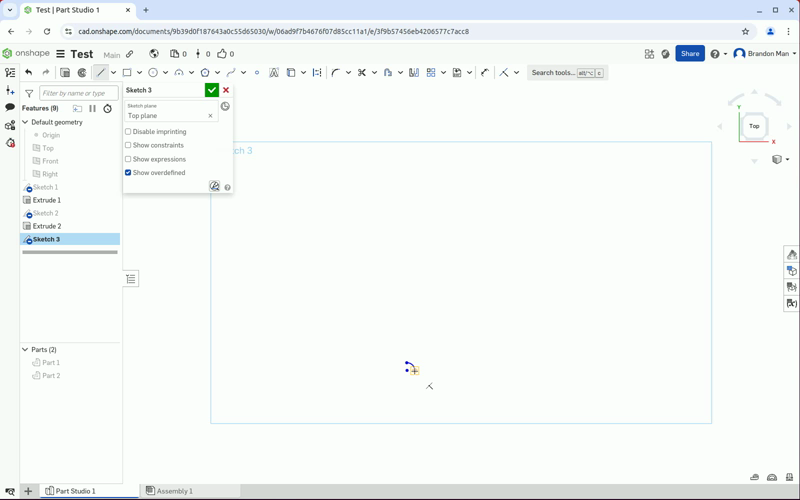
click(414, 370)
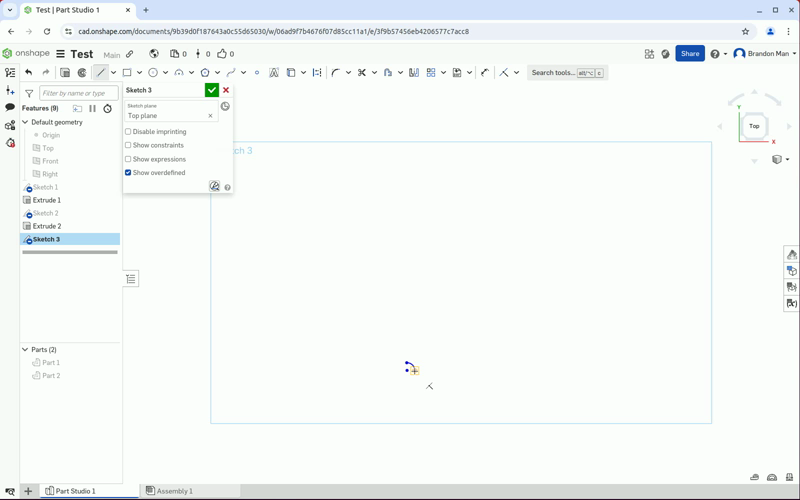
key_down(shift)
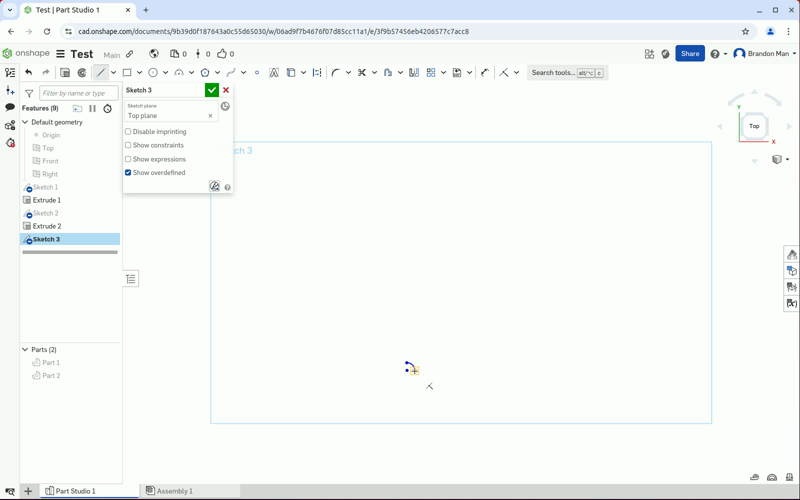
mouse_move(494, 370)
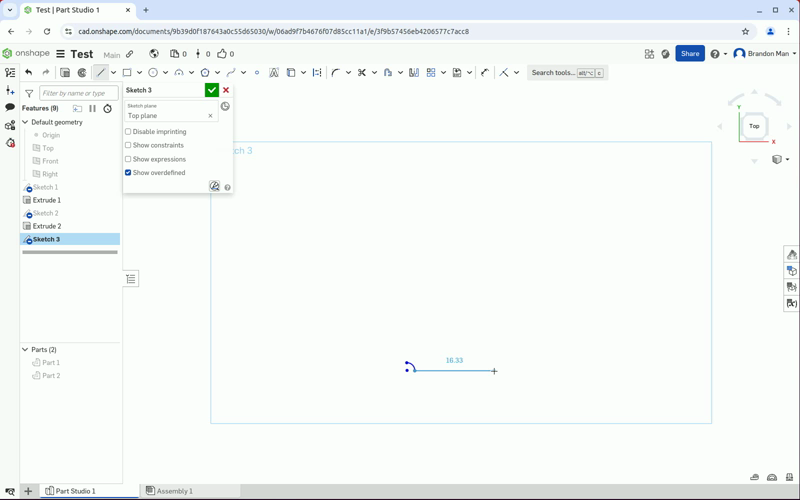
click(494, 370)
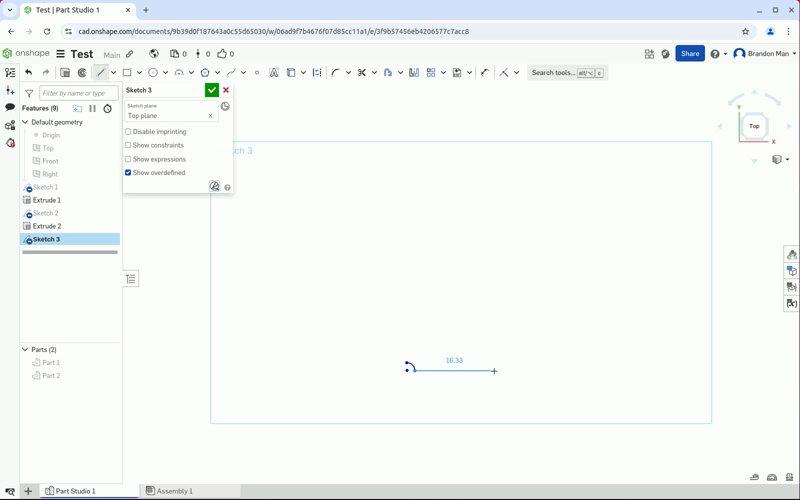
key_up(shift)
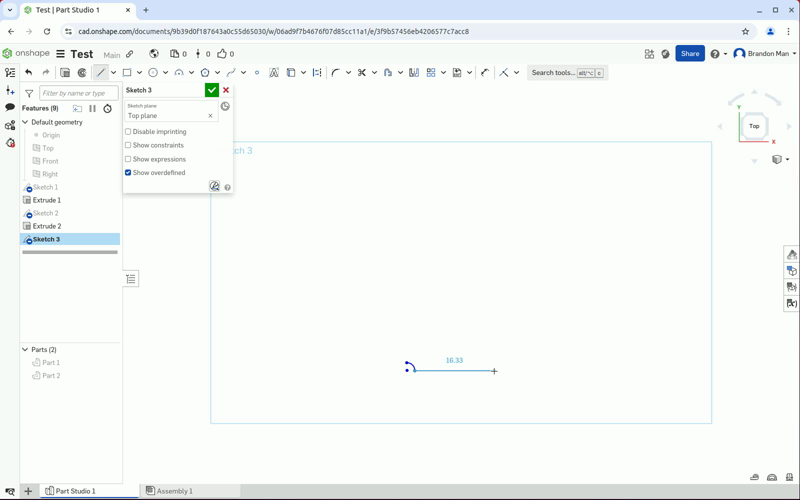
key(esc)
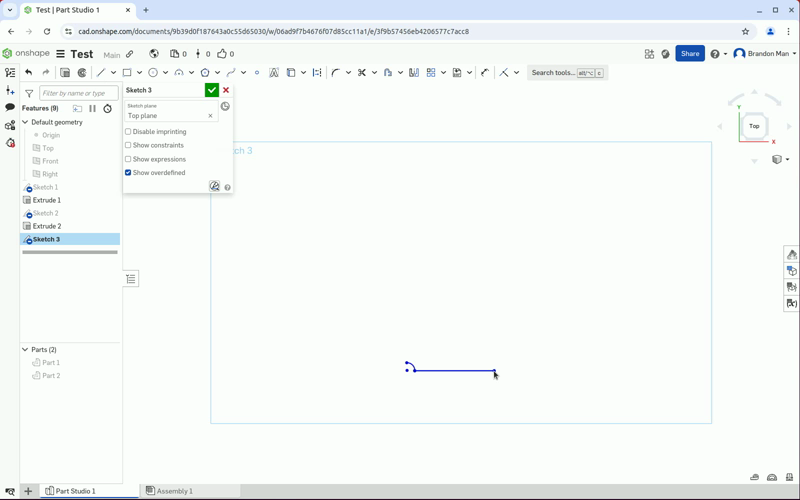
key(a)
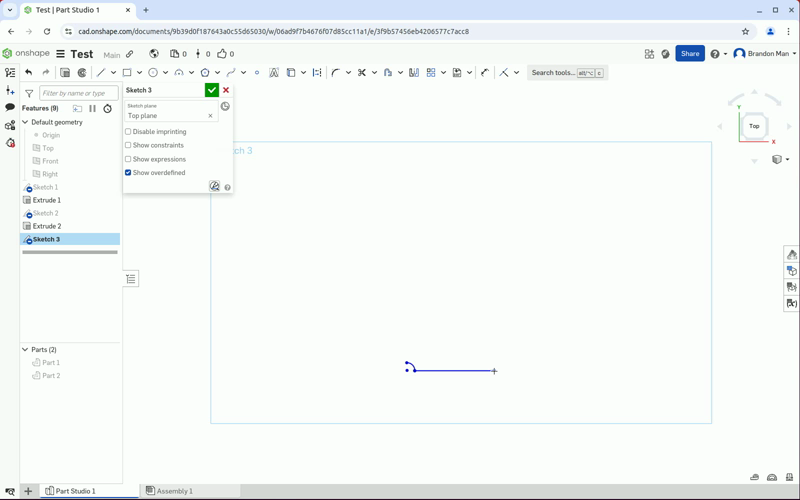
mouse_move(494, 370)
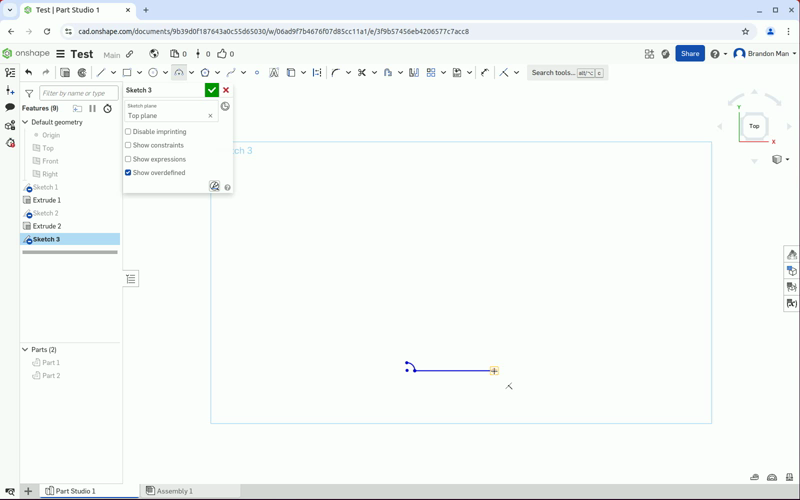
click(494, 370)
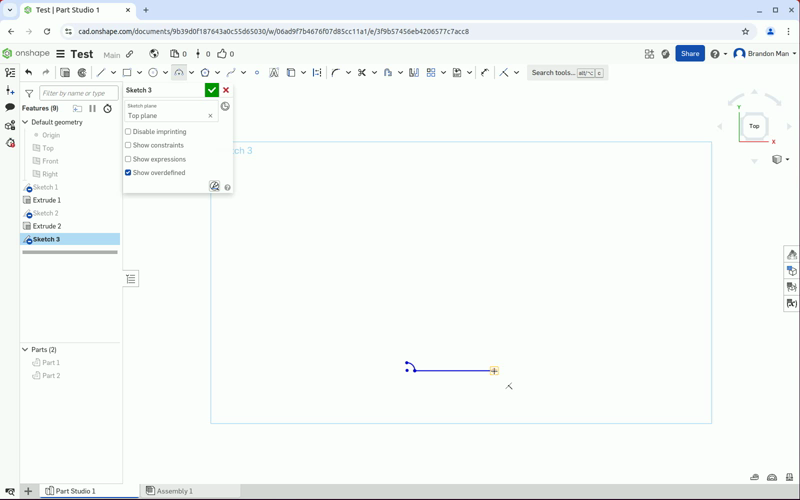
key_down(shift)
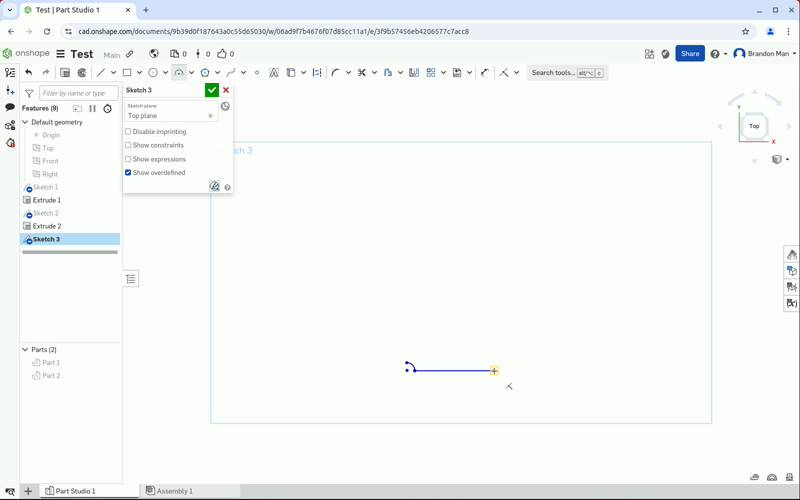
mouse_move(501, 362)
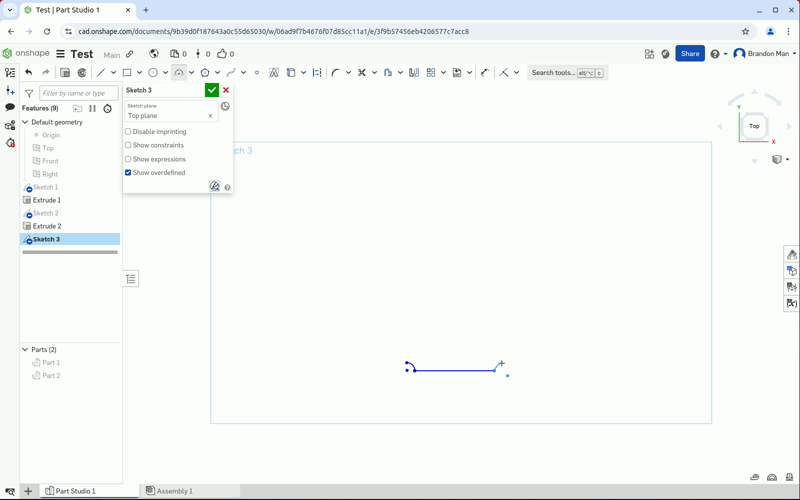
click(501, 362)
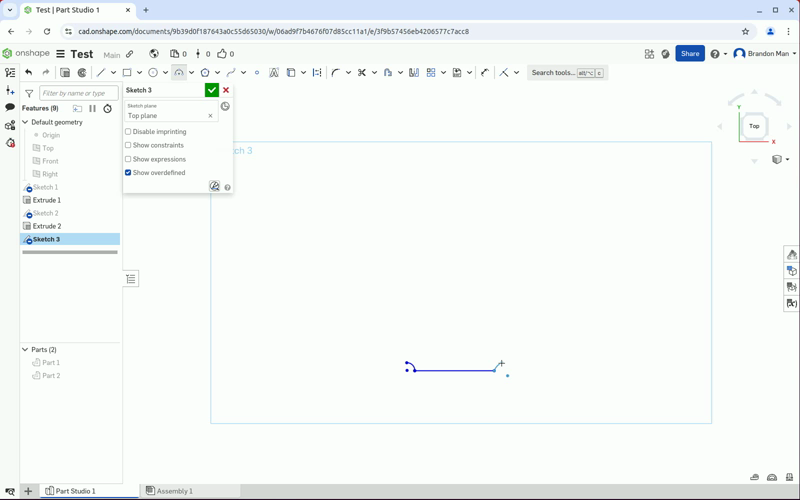
mouse_move(496, 364)
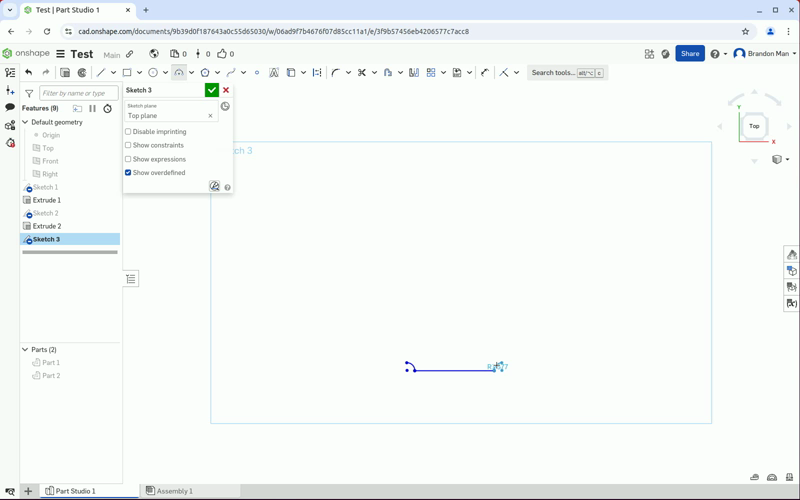
click(496, 364)
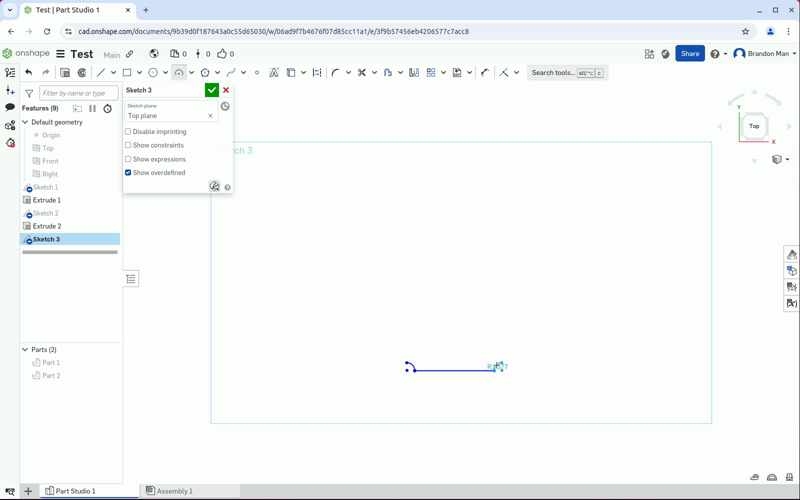
key_up(shift)
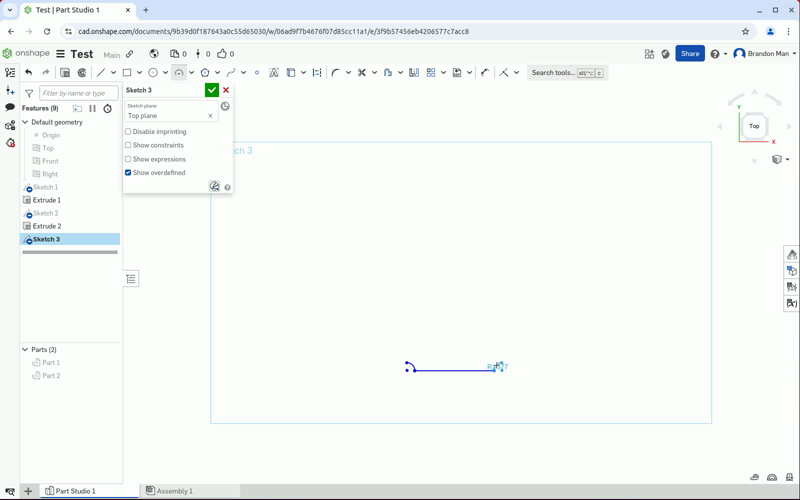
key(esc)
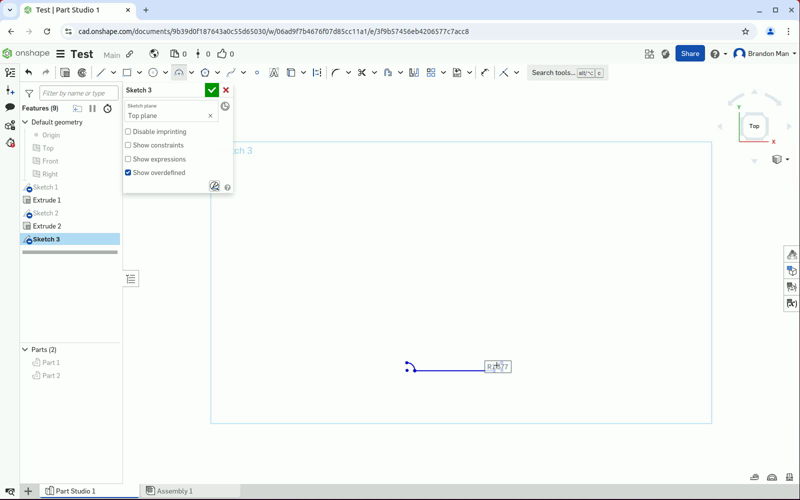
key(l)
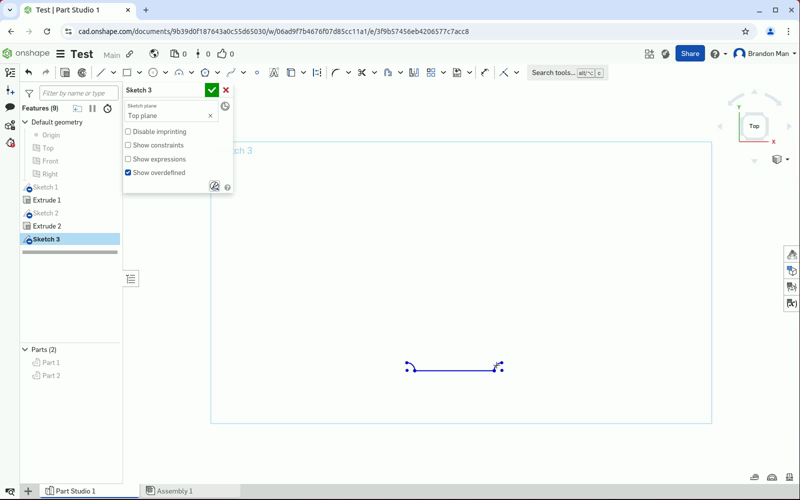
mouse_move(501, 362)
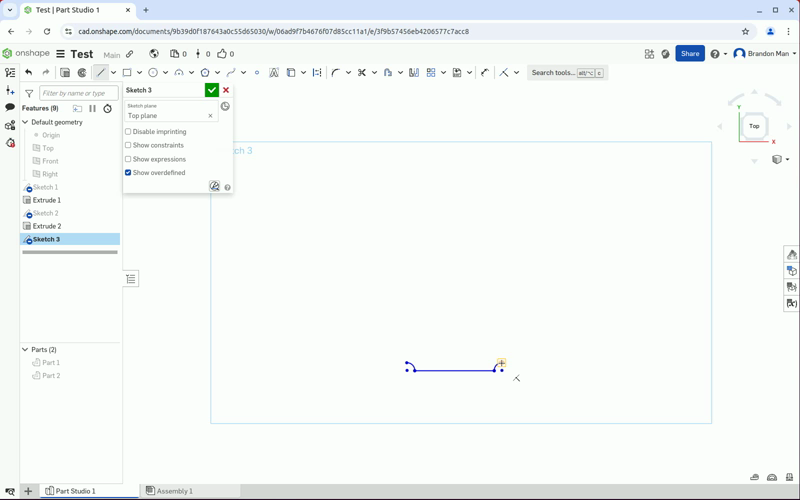
click(501, 362)
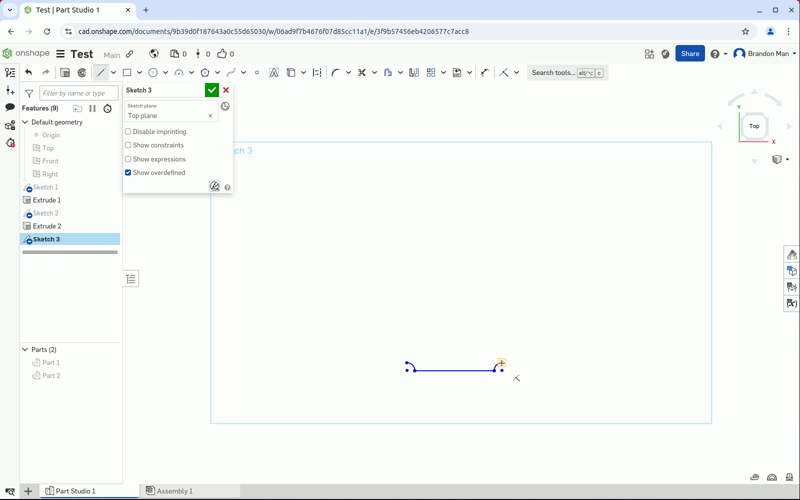
key_down(shift)
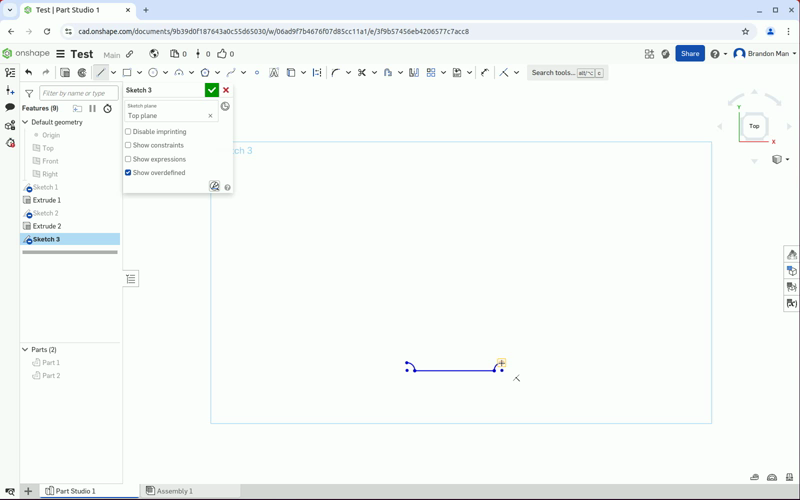
mouse_move(531, 362)
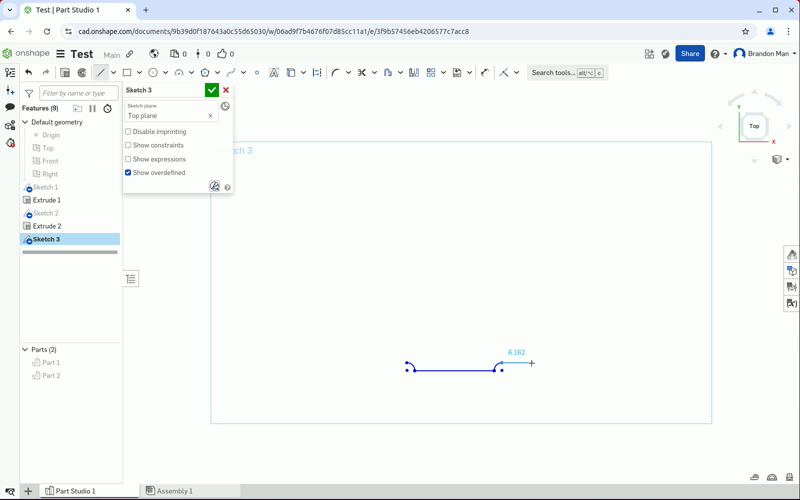
mouse_move(501, 343)
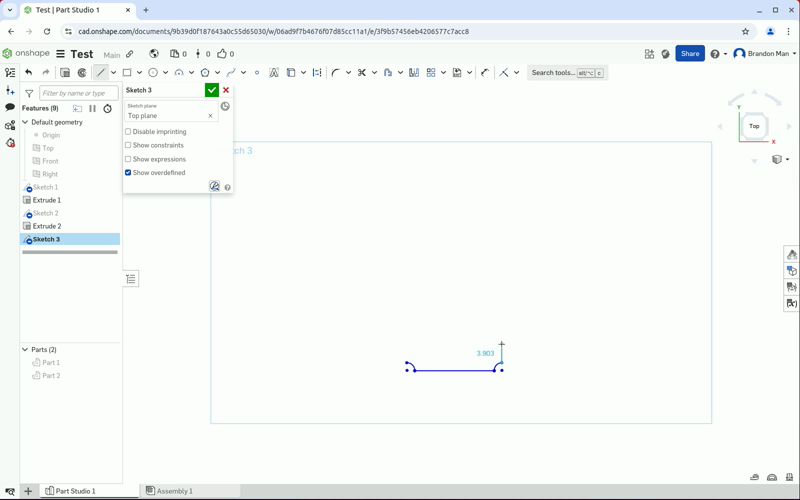
click(501, 343)
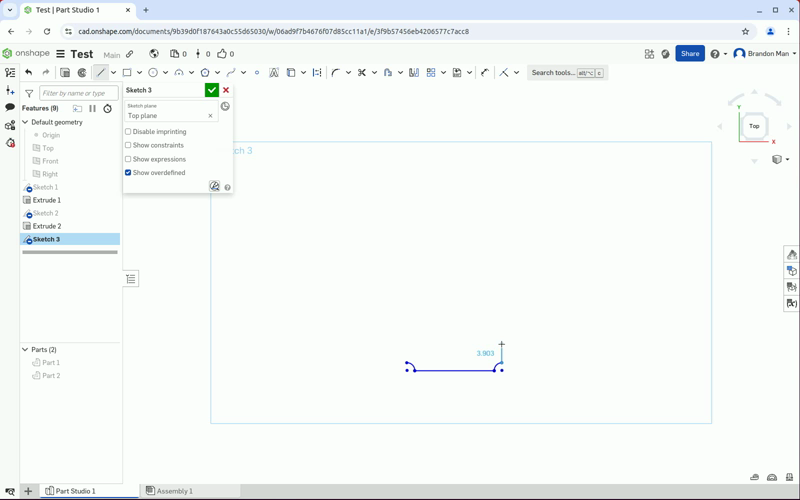
key_up(shift)
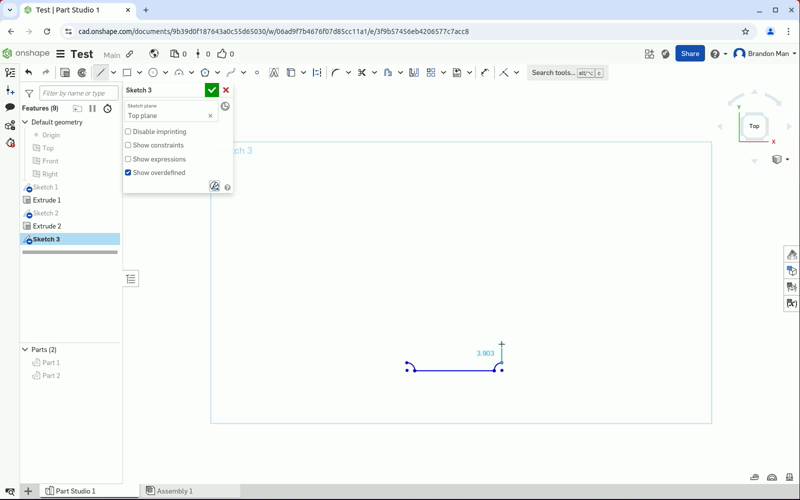
key(esc)
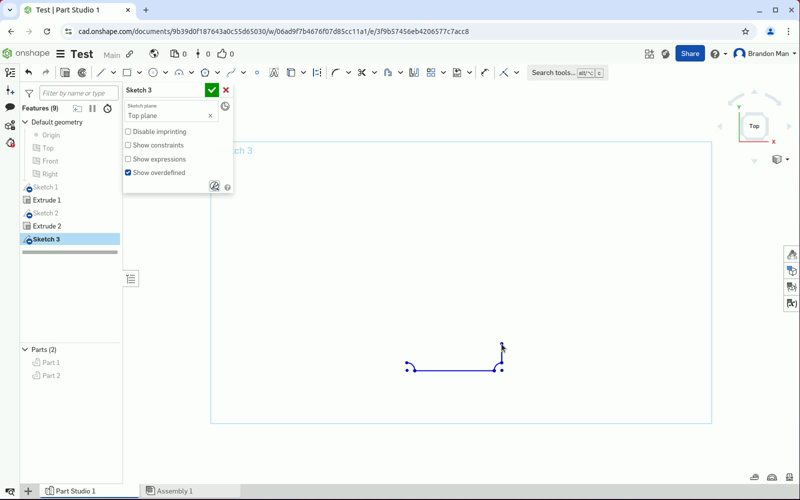
key(a)
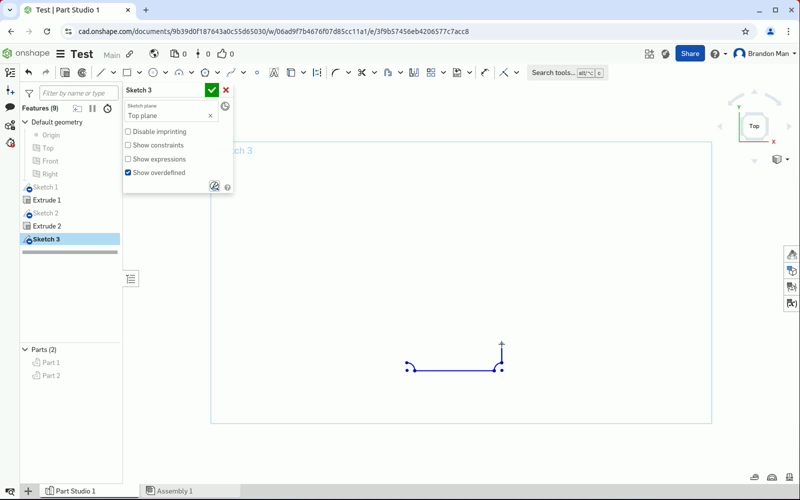
mouse_move(501, 343)
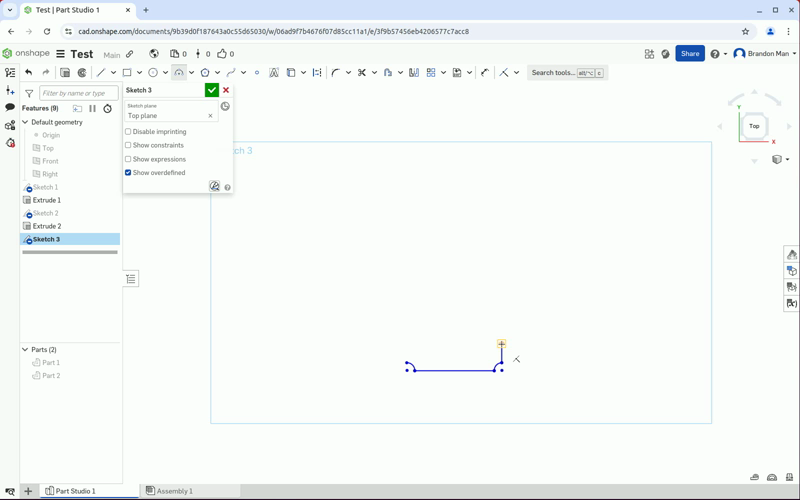
click(501, 343)
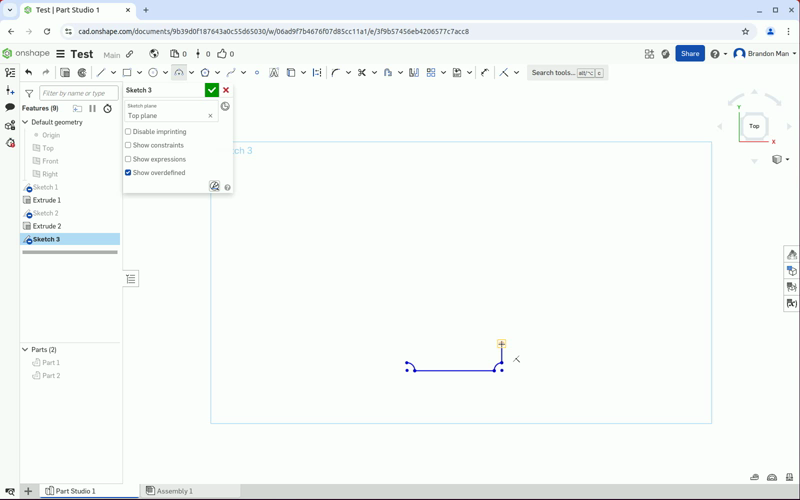
key_down(shift)
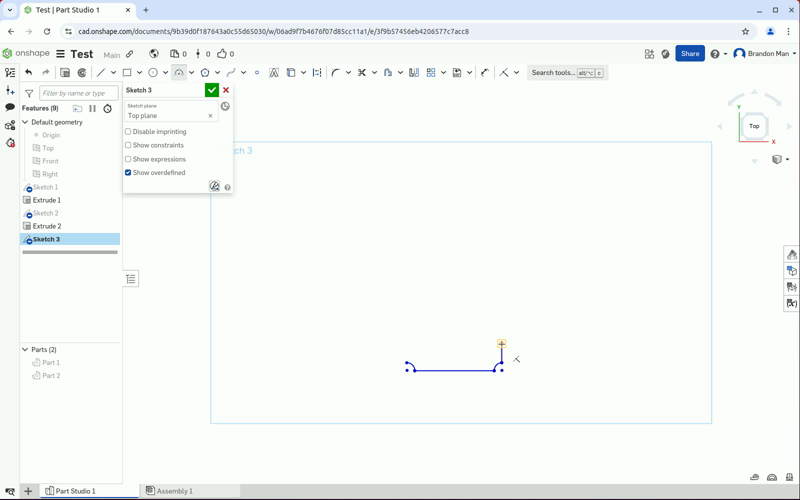
mouse_move(406, 343)
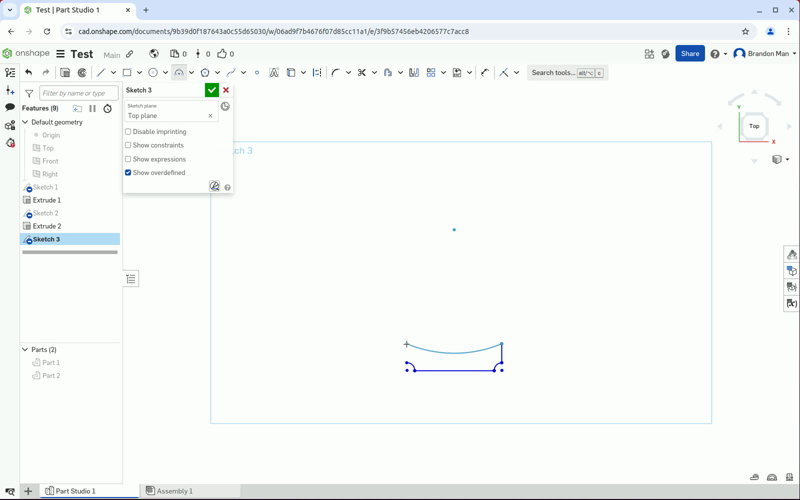
click(406, 343)
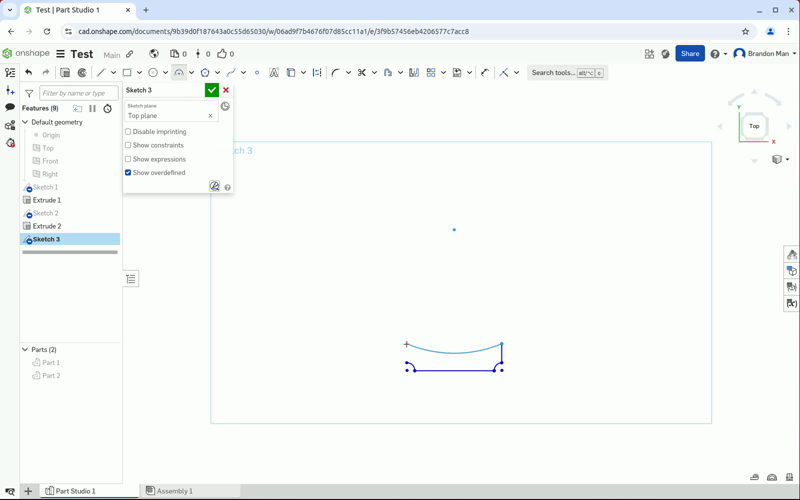
mouse_move(454, 369)
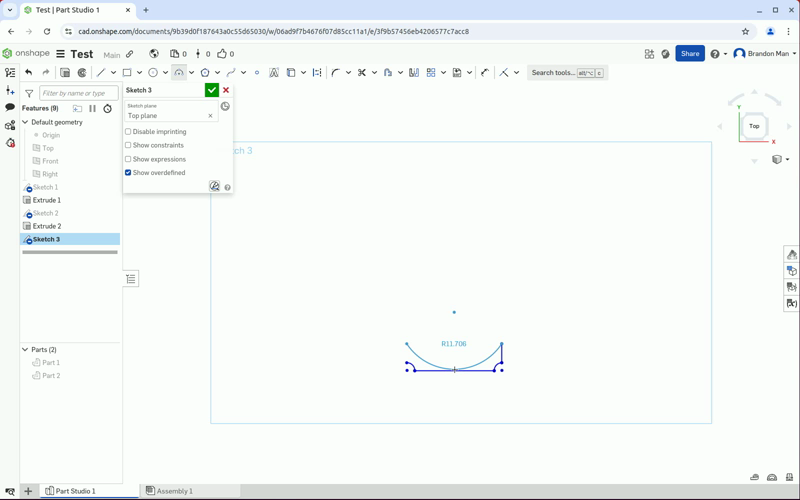
click(454, 369)
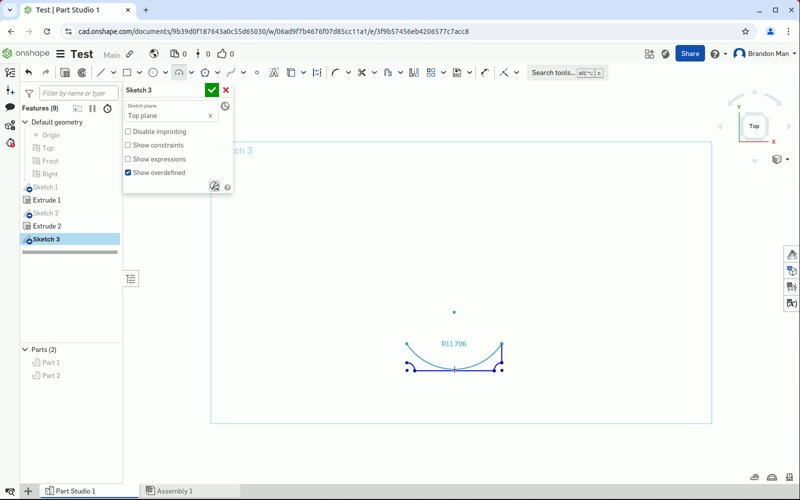
key_up(shift)
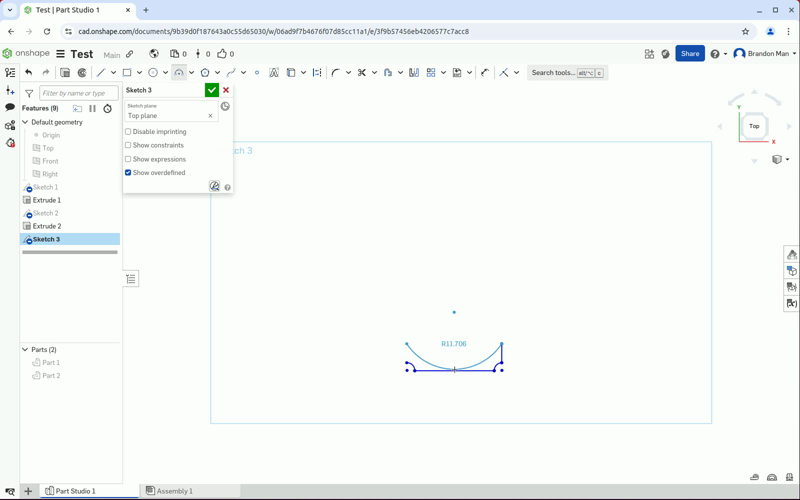
key(esc)
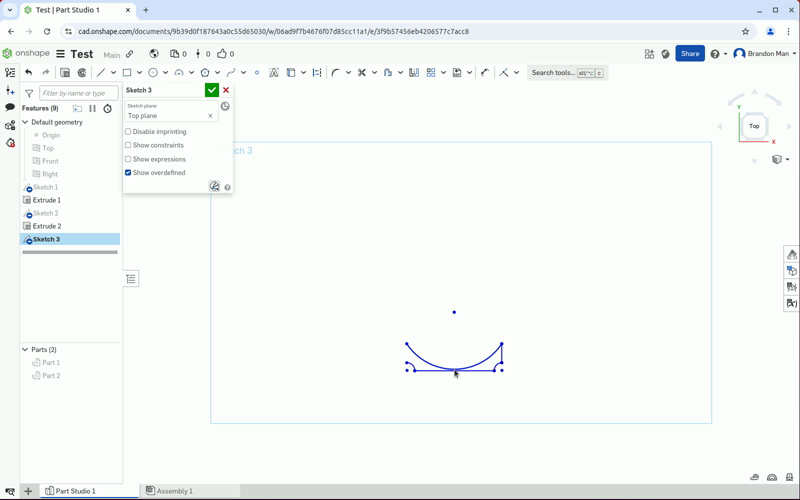
key(l)
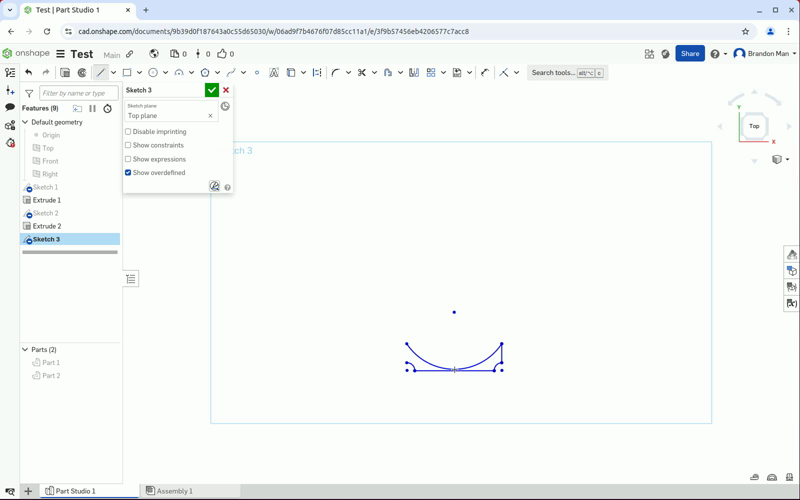
mouse_move(406, 343)
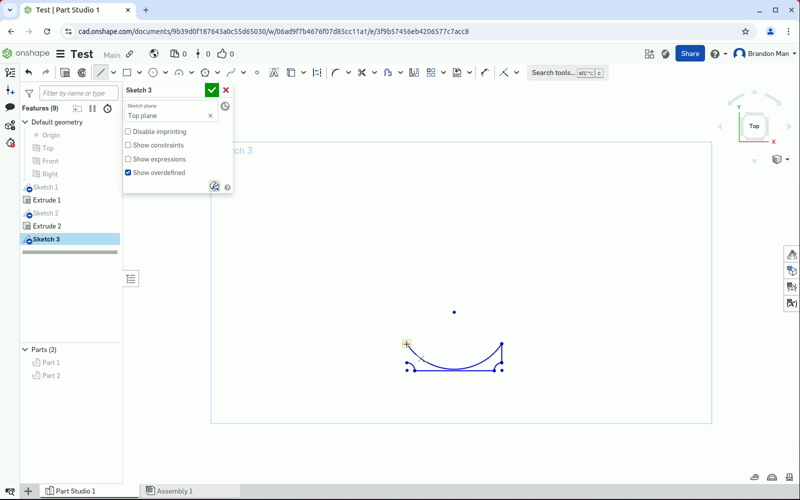
click(406, 343)
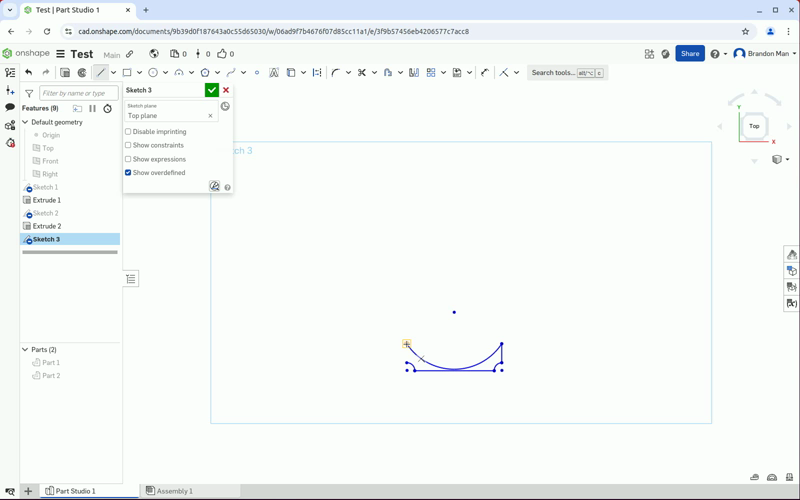
mouse_move(436, 343)
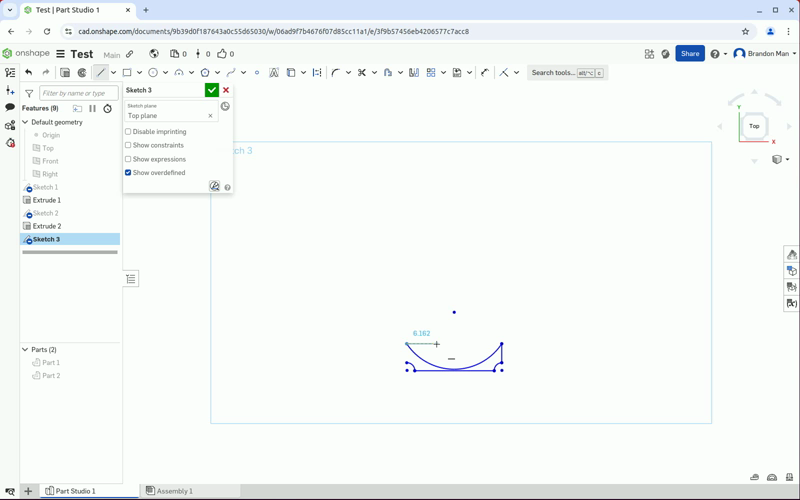
key_down(shift)
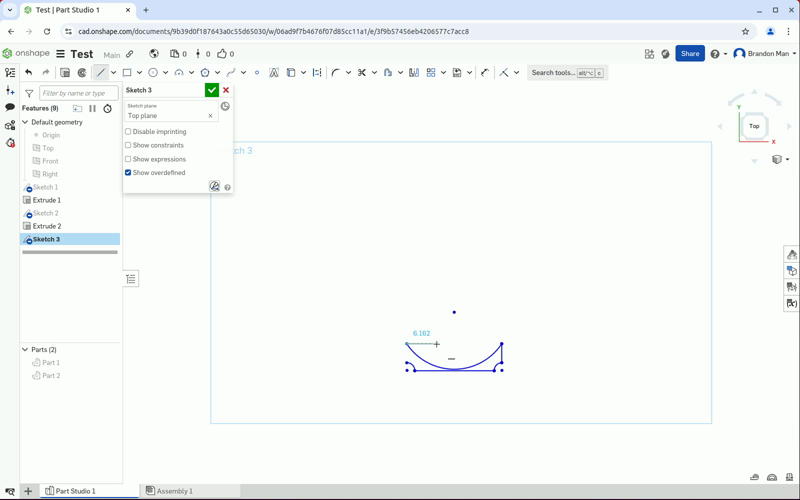
mouse_move(406, 362)
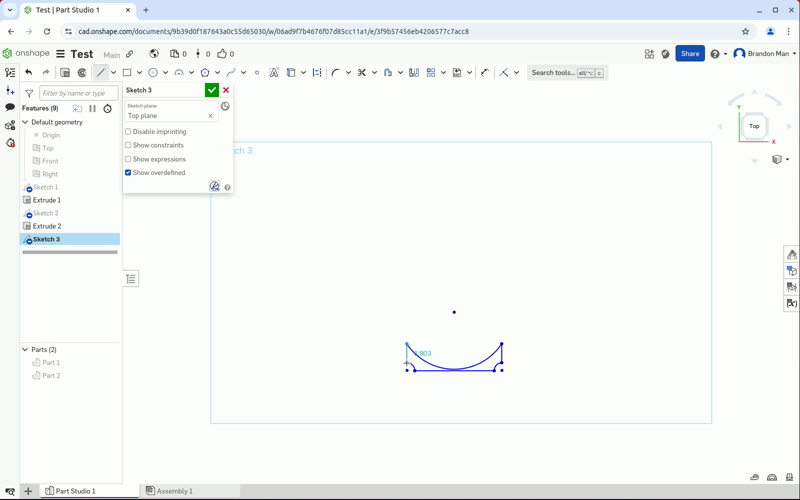
key_up(shift)
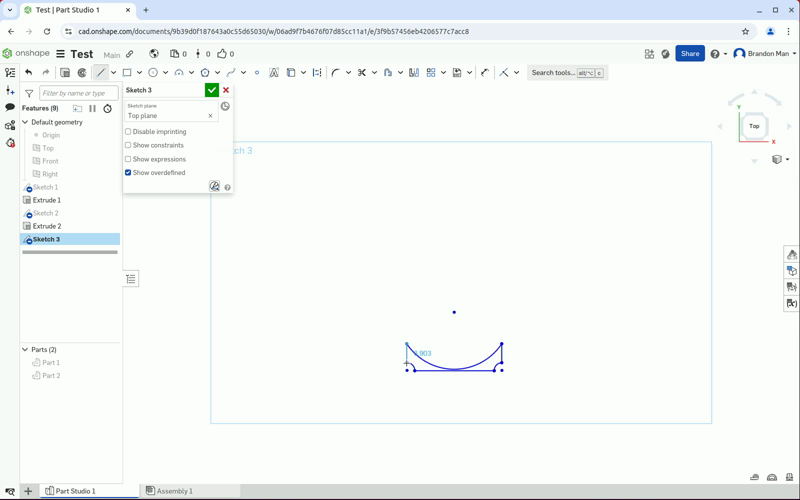
click(406, 362)
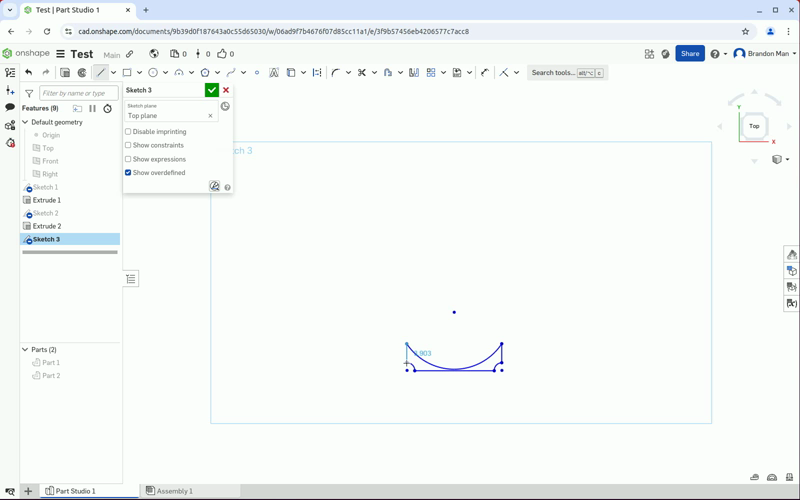
key(esc)
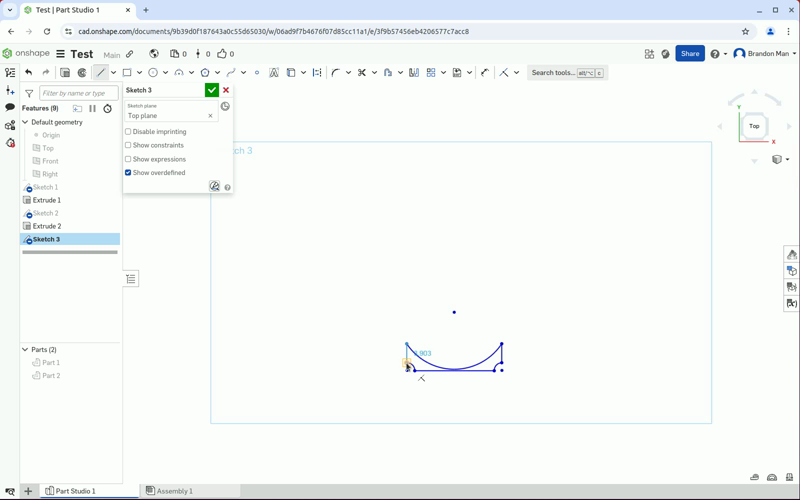
mouse_move(484, 369)
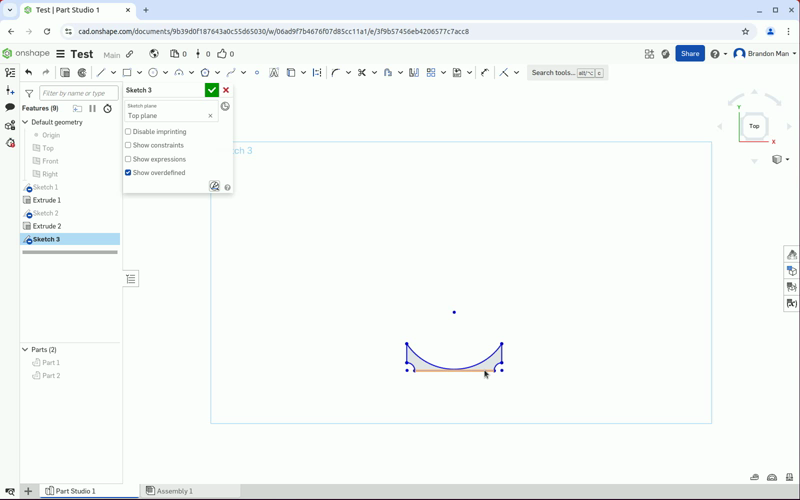
scroll(6)
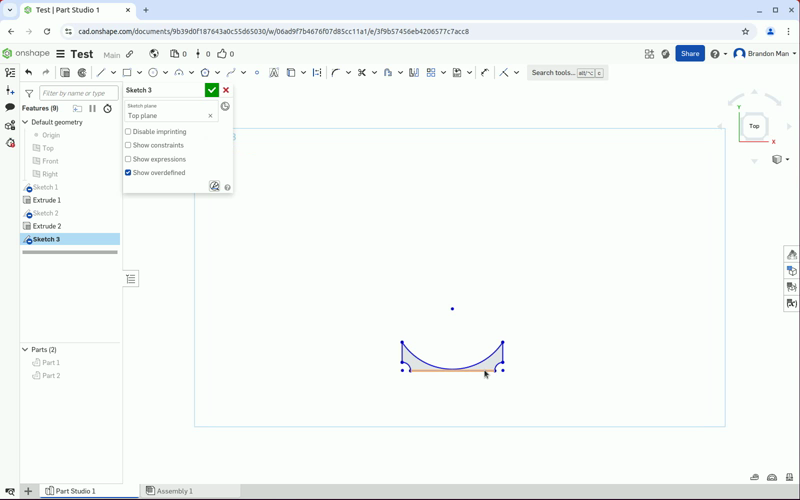
scroll(6)
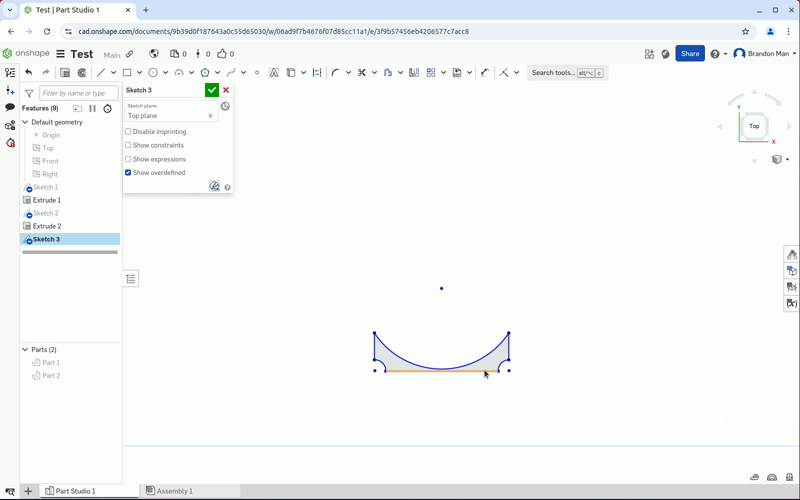
scroll(6)
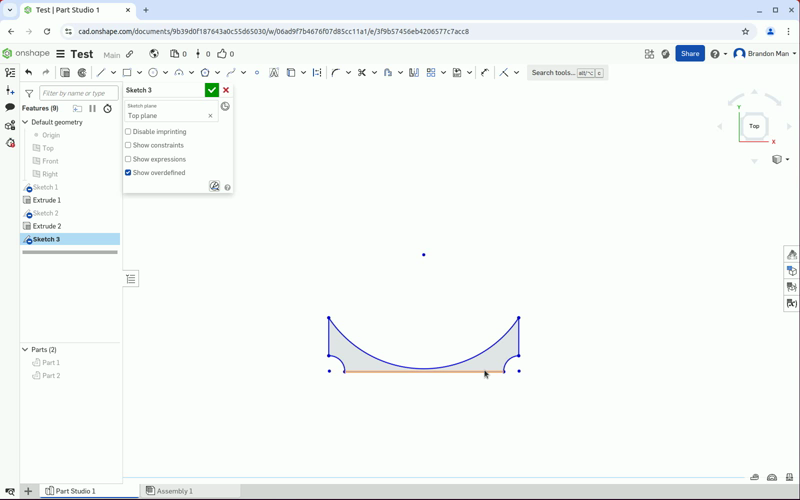
scroll(6)
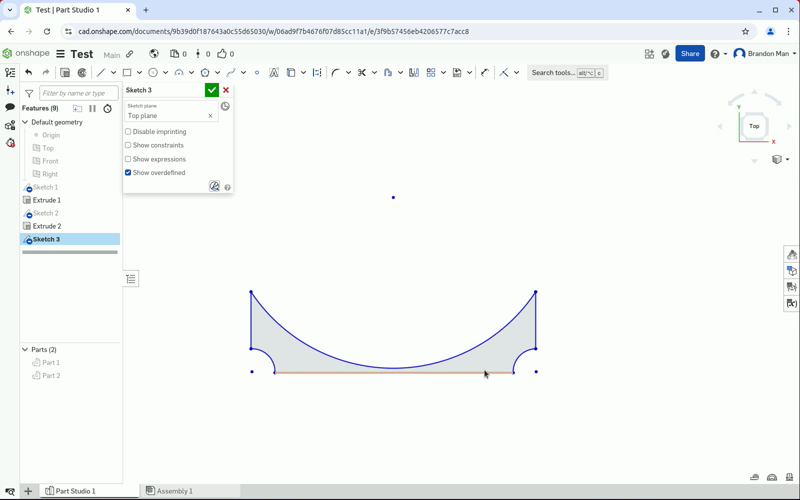
scroll(6)
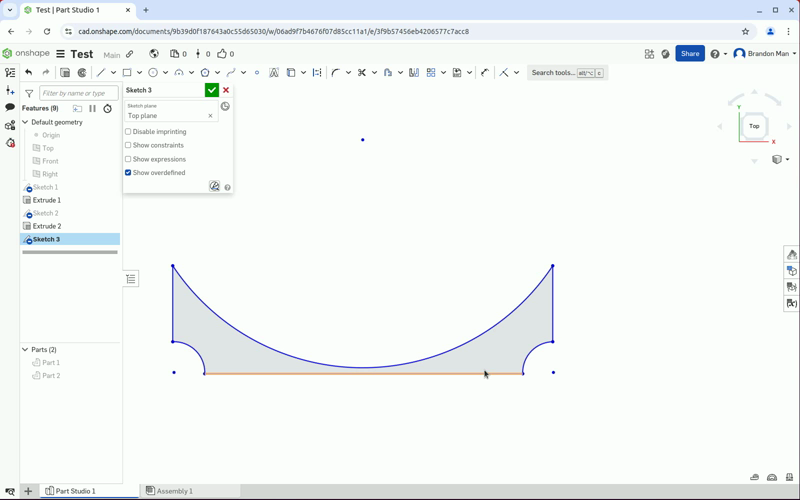
scroll(6)
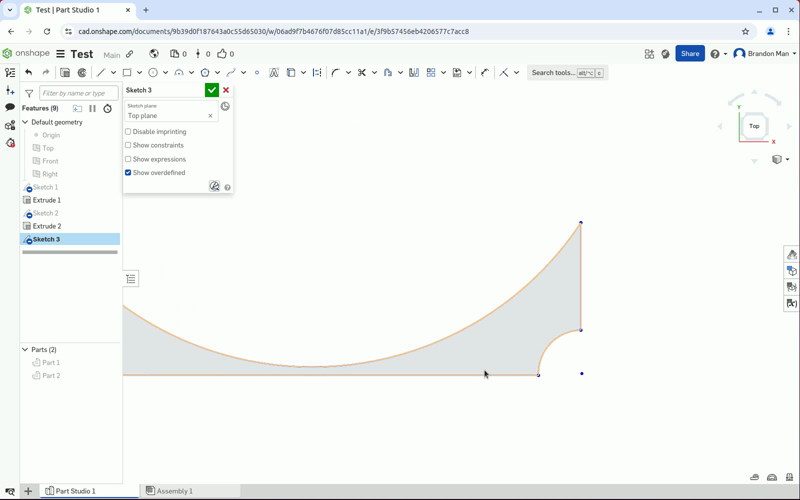
scroll(6)
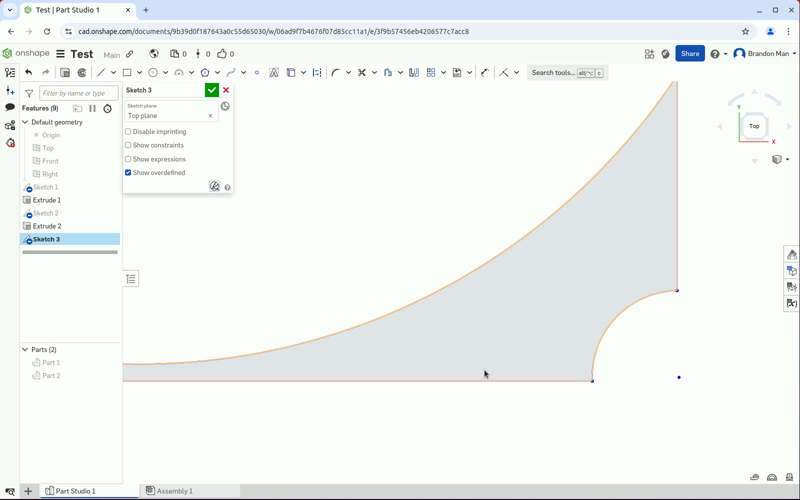
click(484, 369)
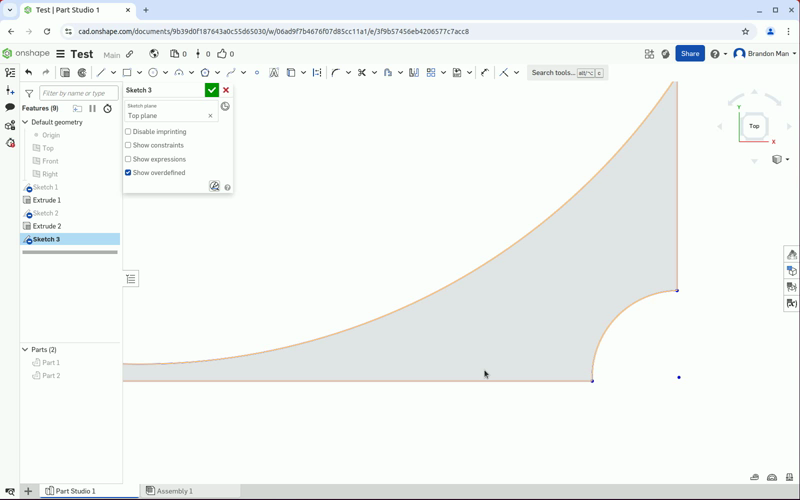
scroll(-6)
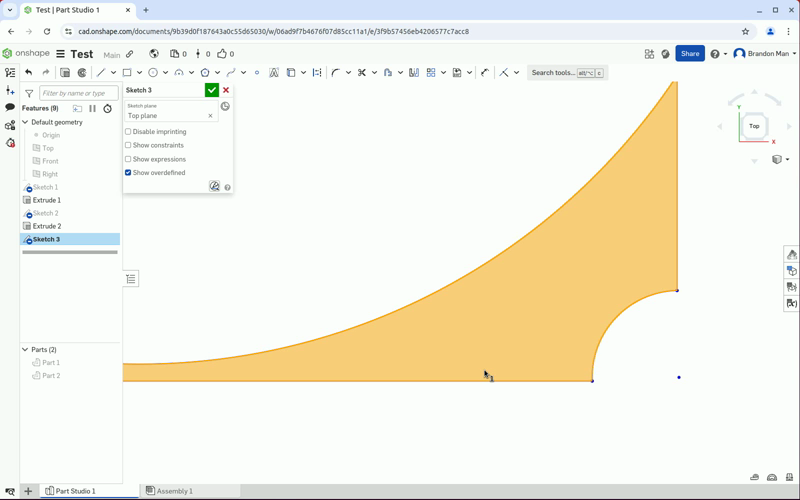
scroll(-6)
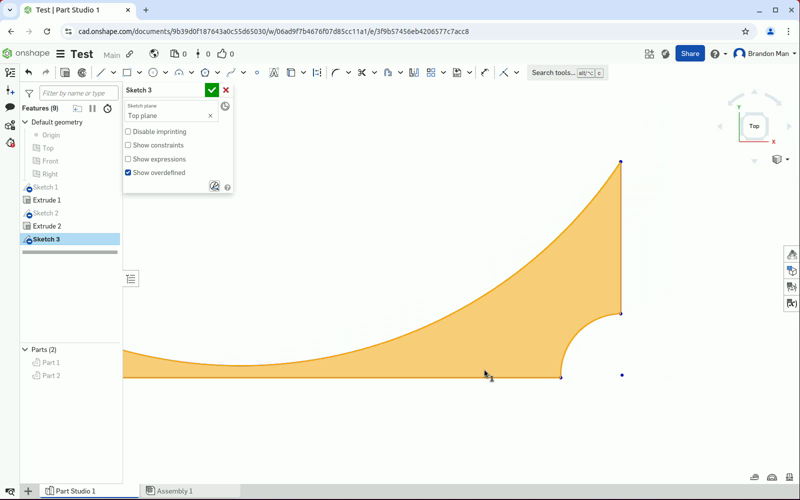
scroll(-6)
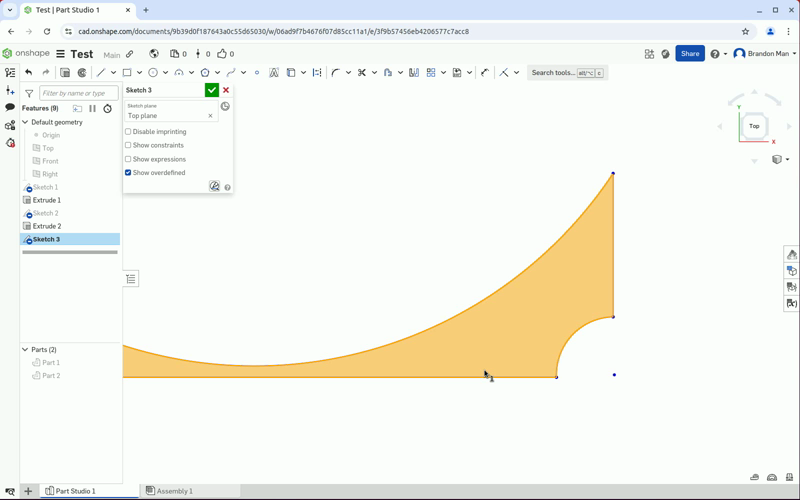
scroll(-6)
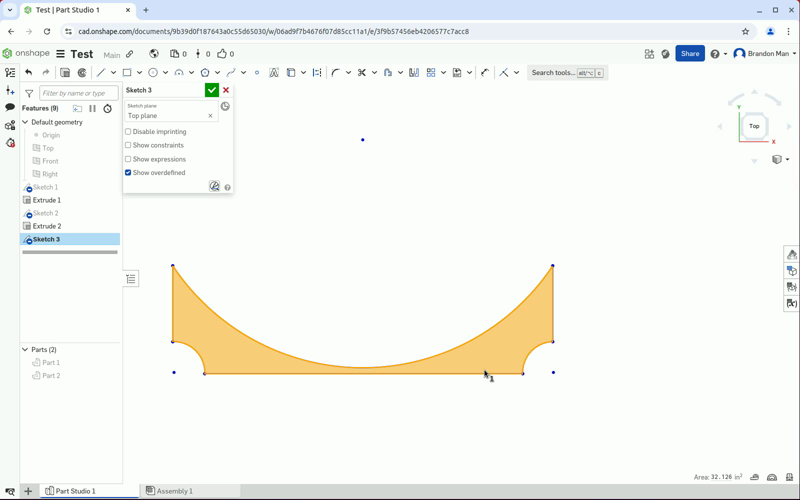
scroll(-6)
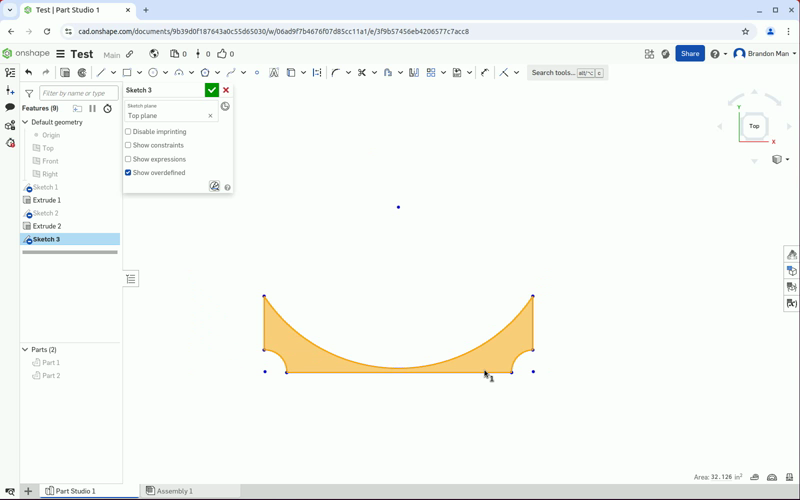
scroll(-6)
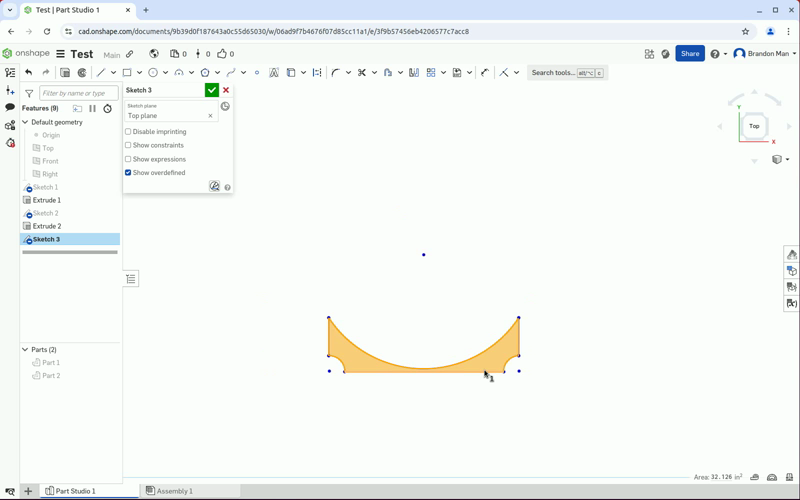
scroll(-6)
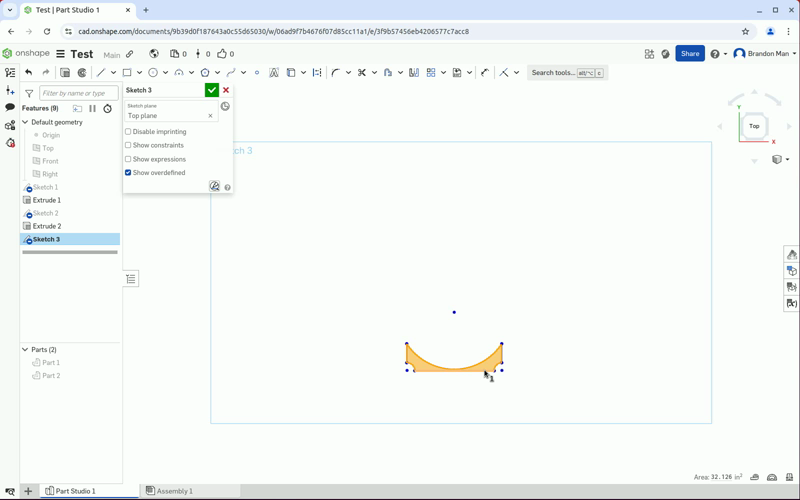
mouse_move(73, 352)
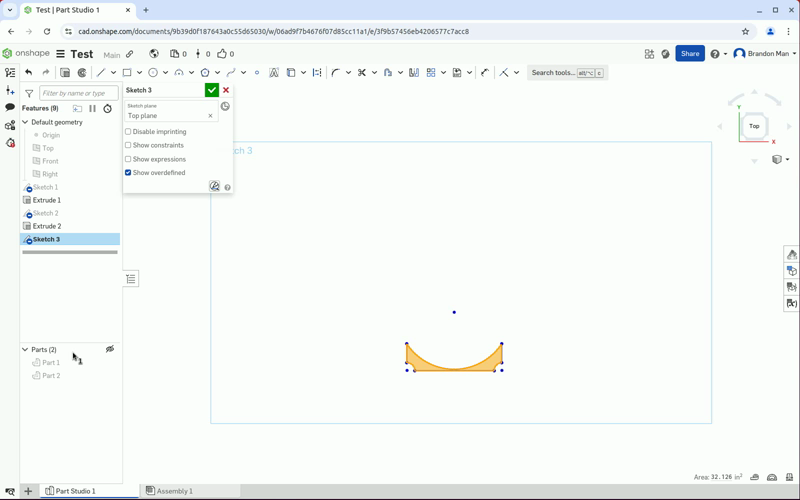
key(shift+y)
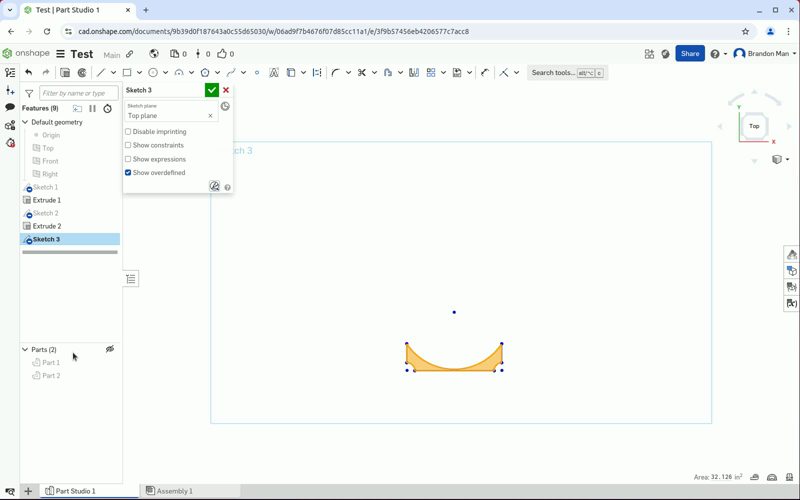
key(shift+e)
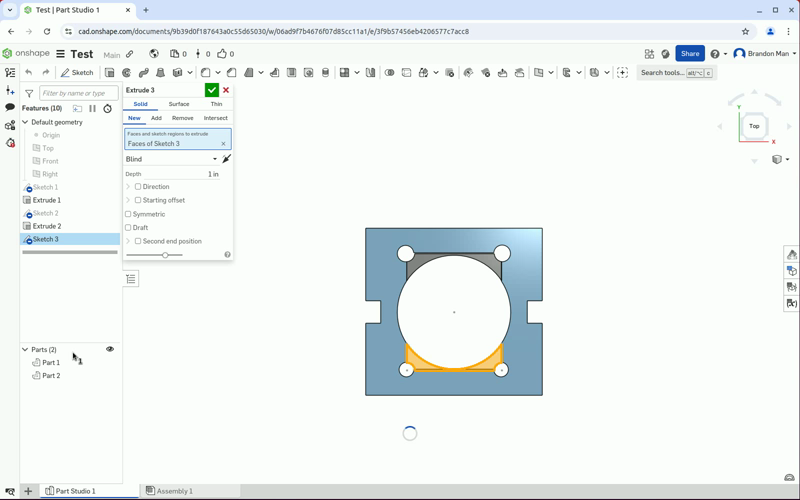
mouse_move(143, 106)
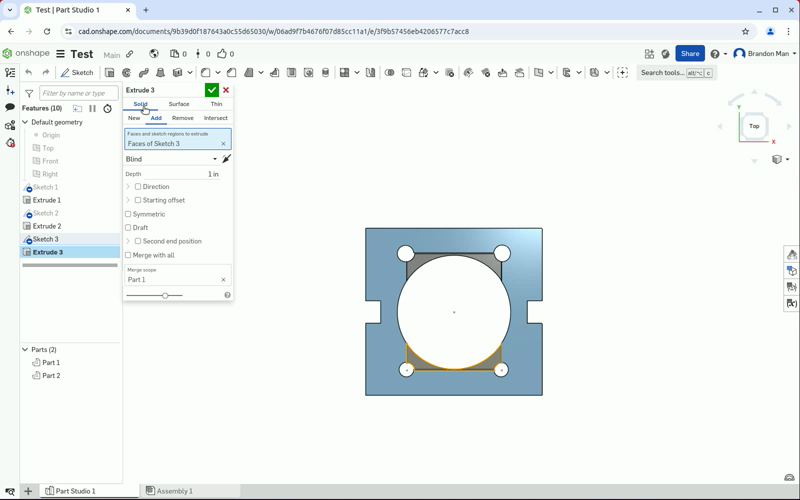
click(143, 106)
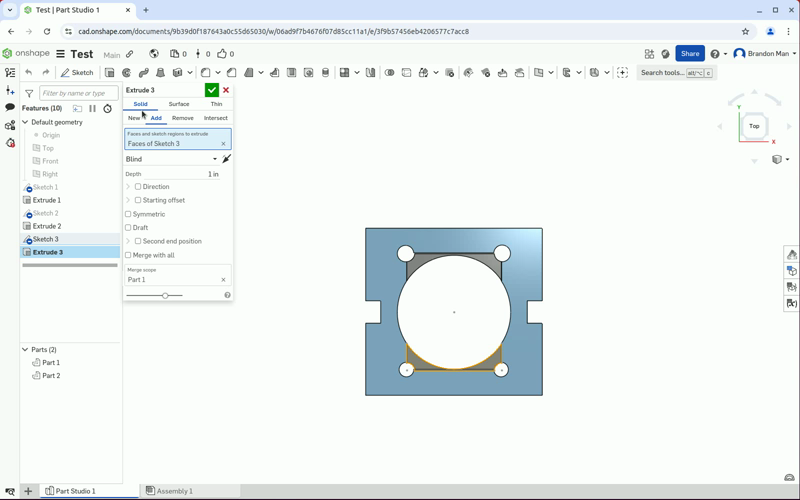
mouse_move(137, 120)
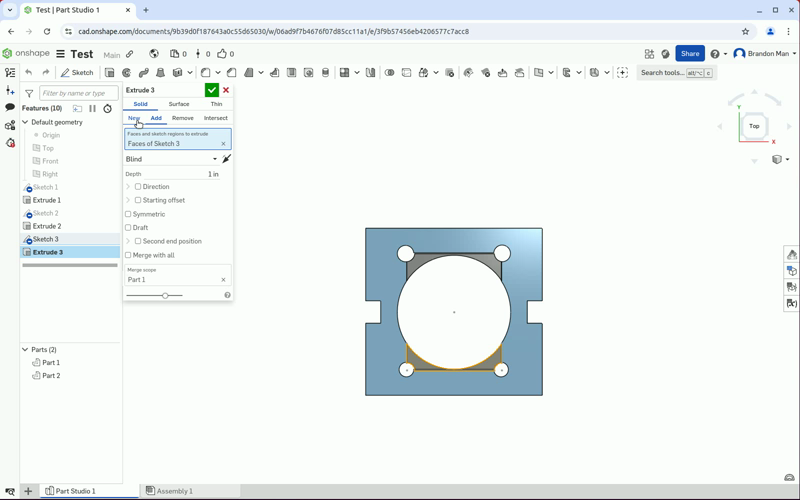
click(137, 120)
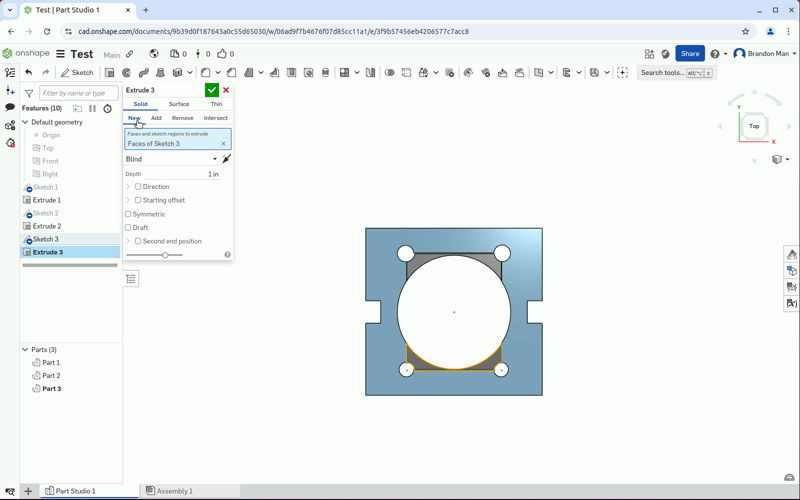
key(tab, 4)
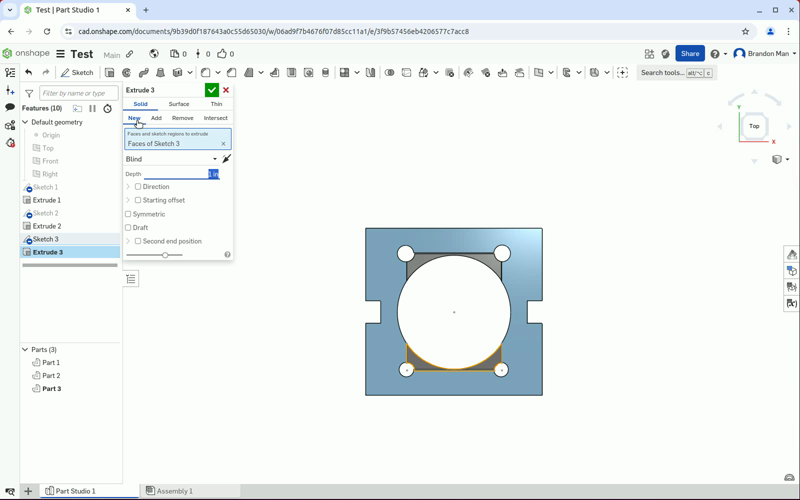
text(2.889)
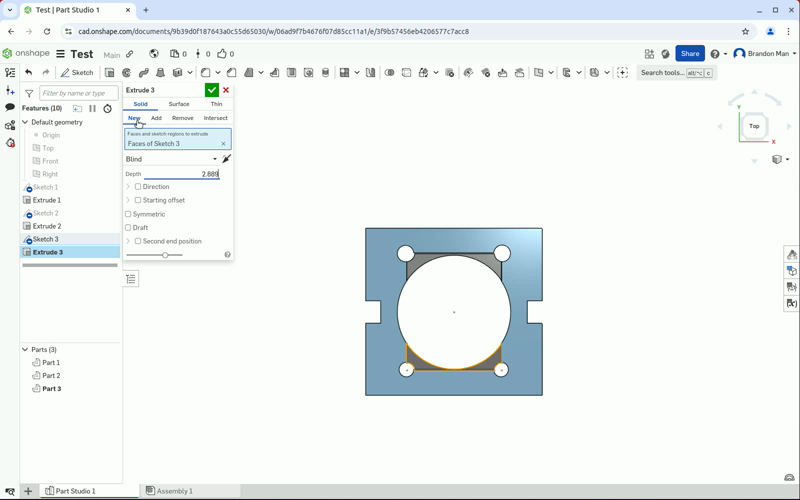
key(enter)
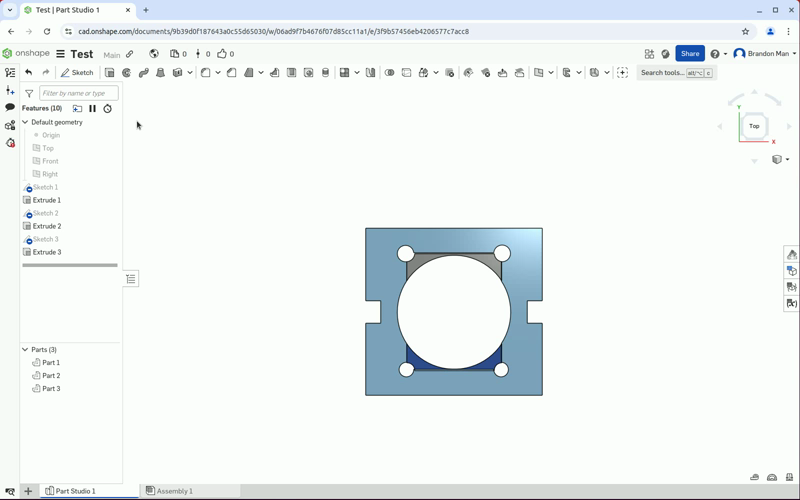
key(shift+h)
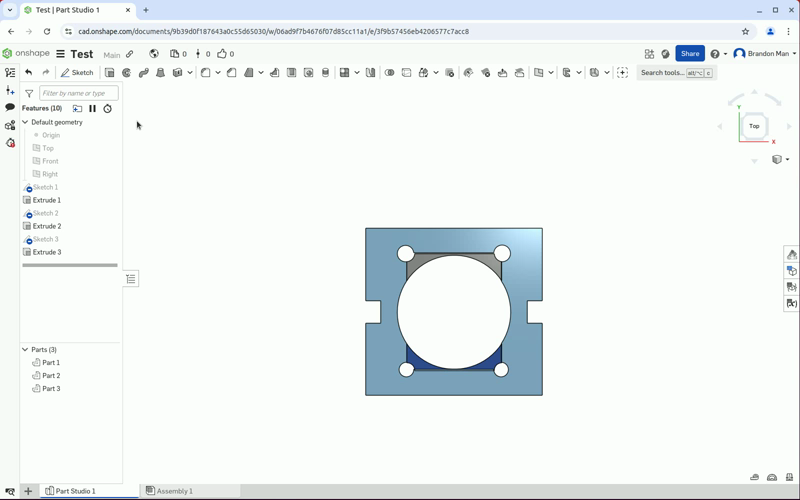
key(shift+h)
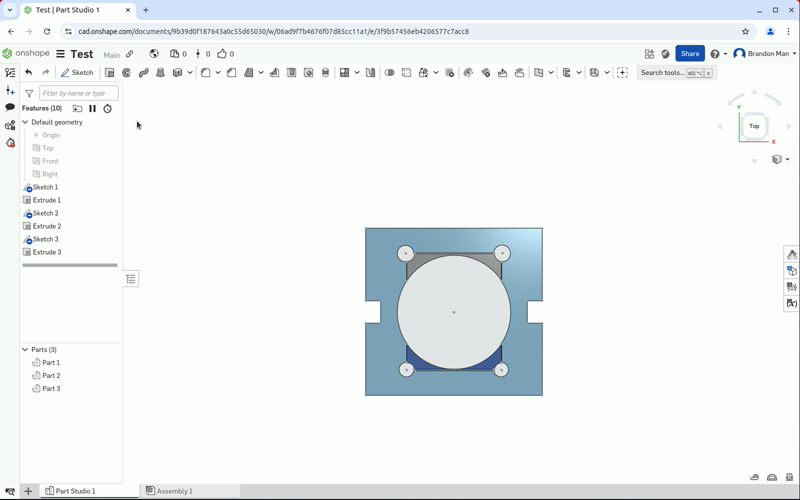
key(shift+7)
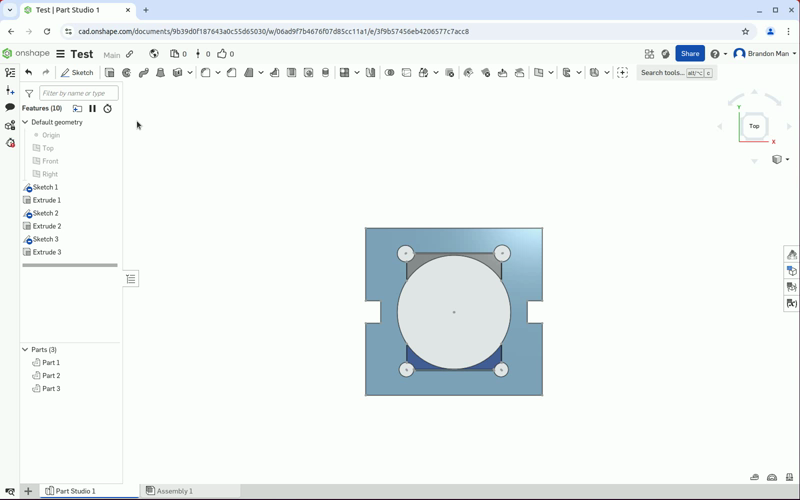
key(up, 3)
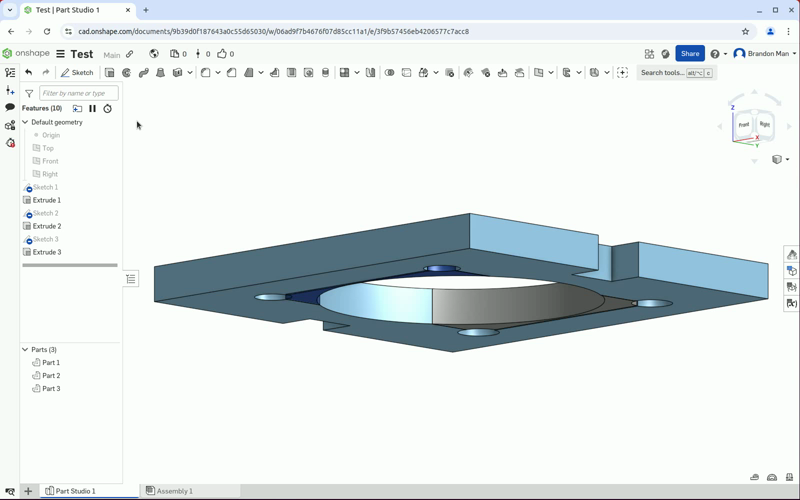
key(left, 3)
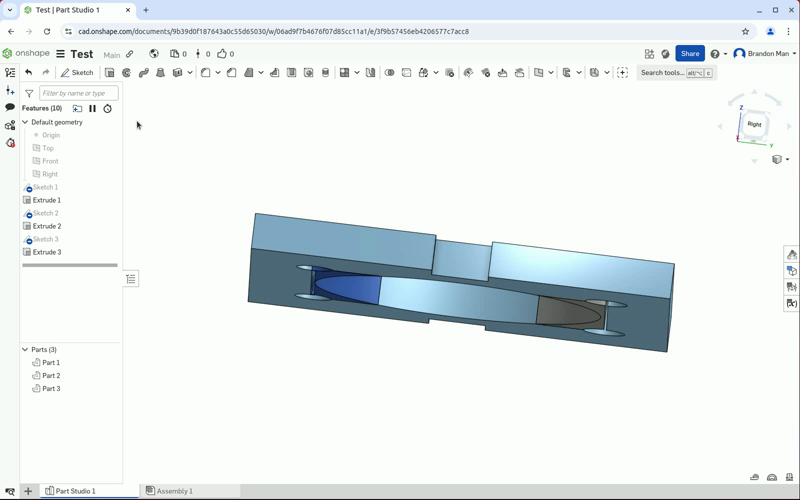
key(right, 3)
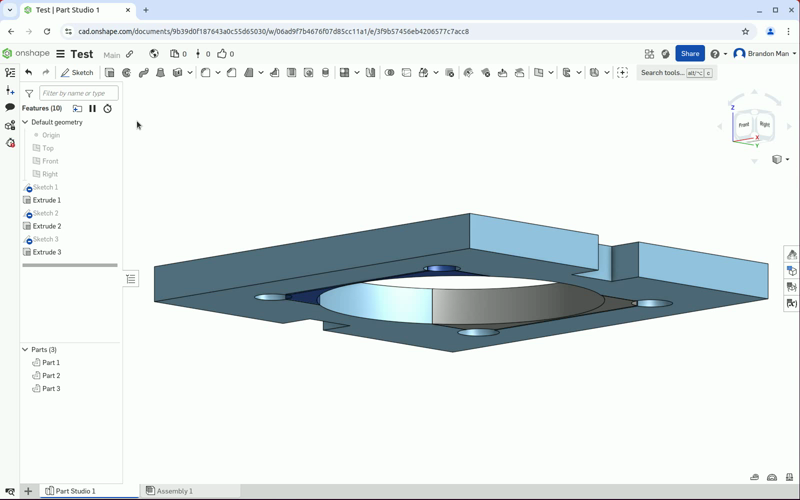
key(down, 3)
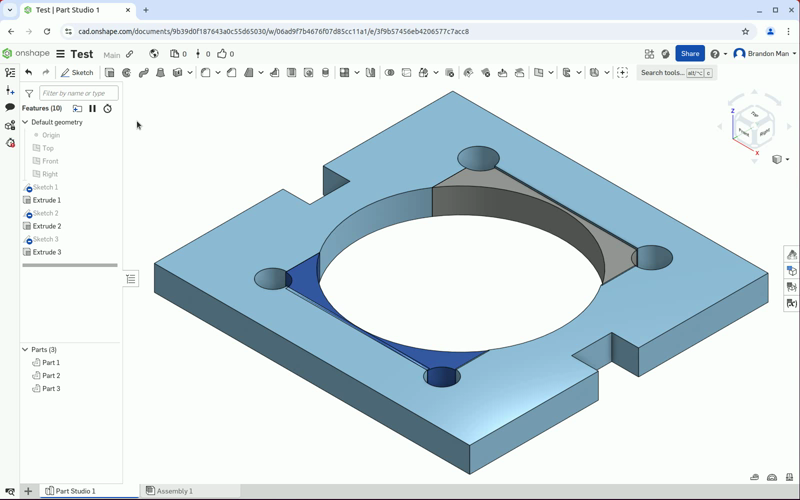
mouse_move(73, 189)
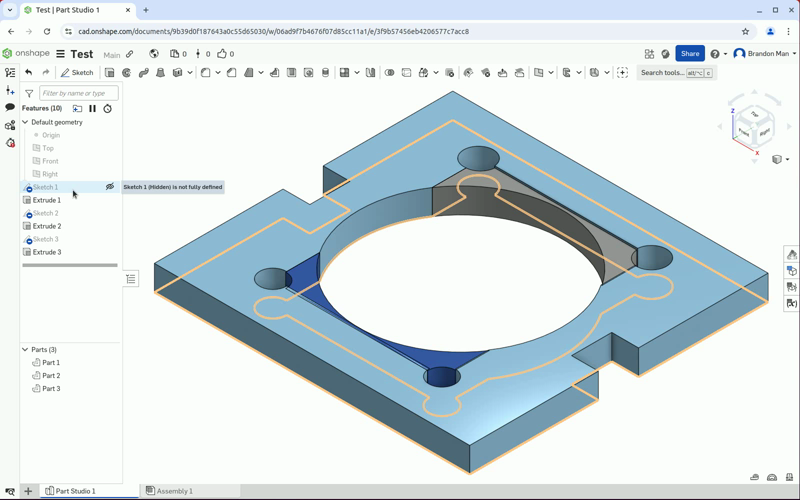
click(73, 189)